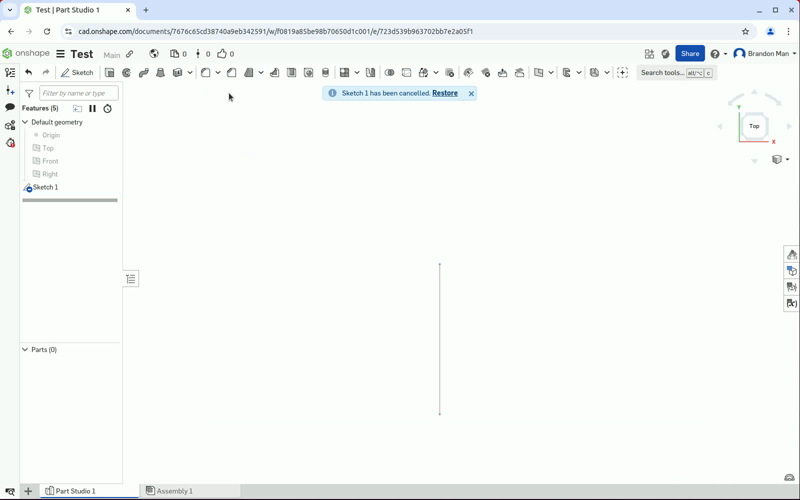
key(shift+h)
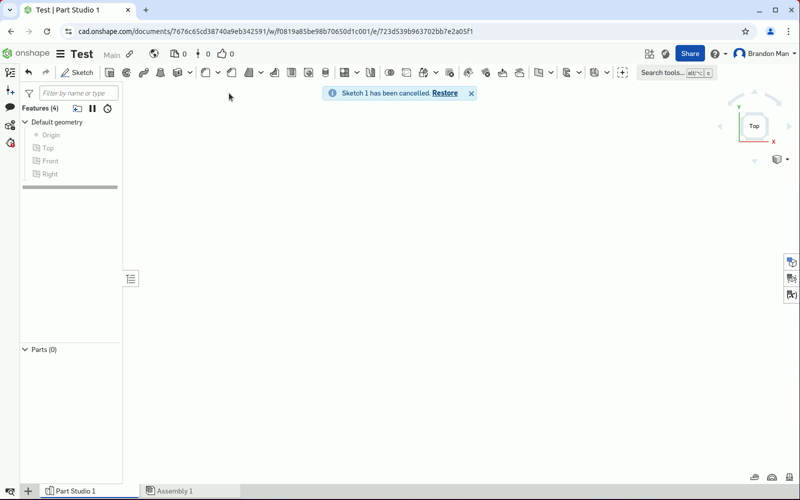
mouse_move(73, 352)
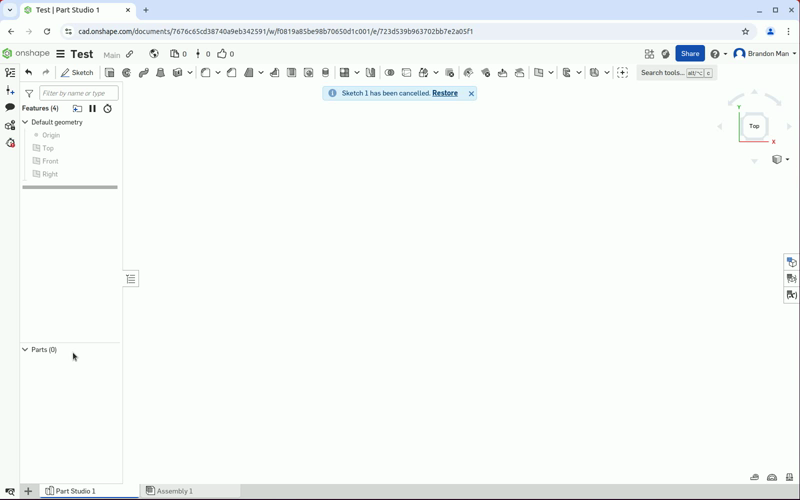
key(y)
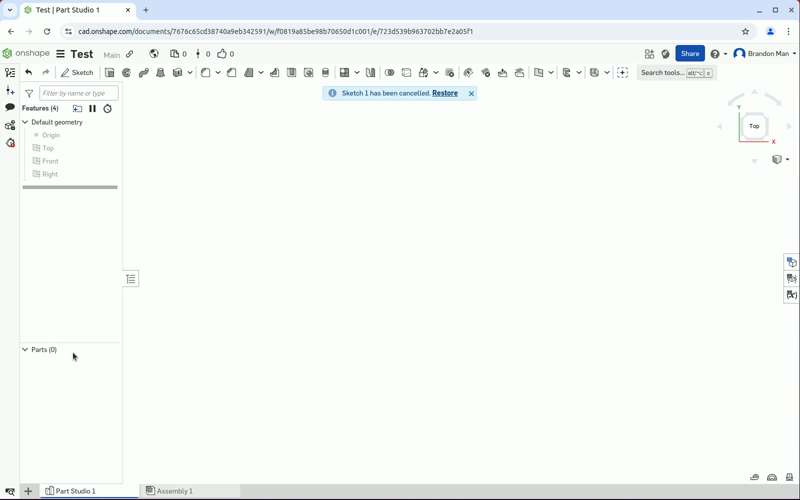
key(shift+p)
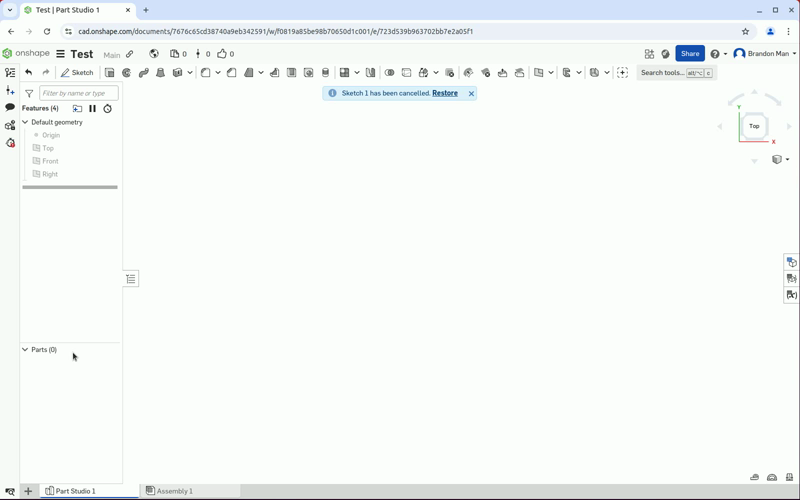
key(space)
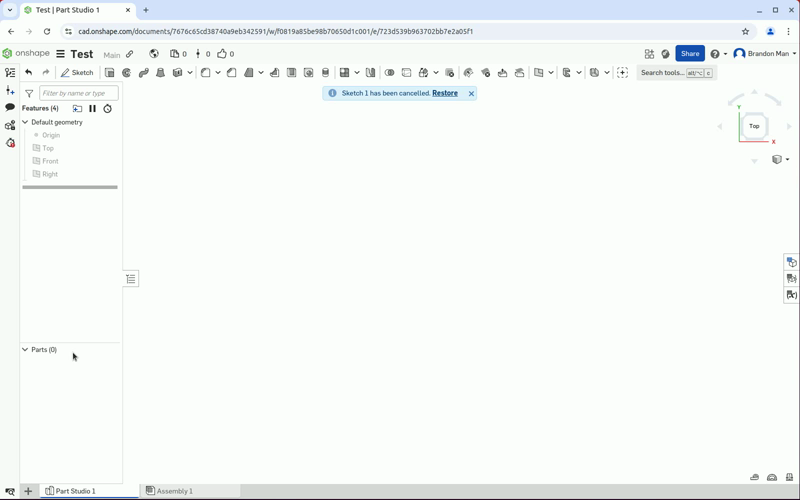
key_down(shift)
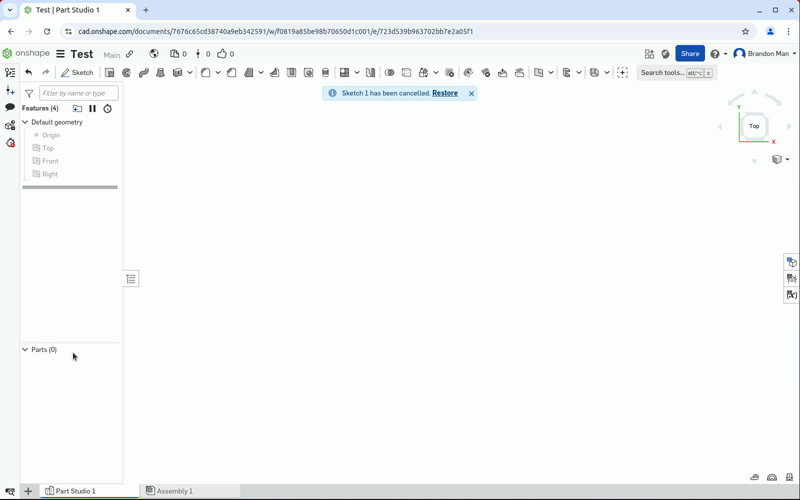
key(up)
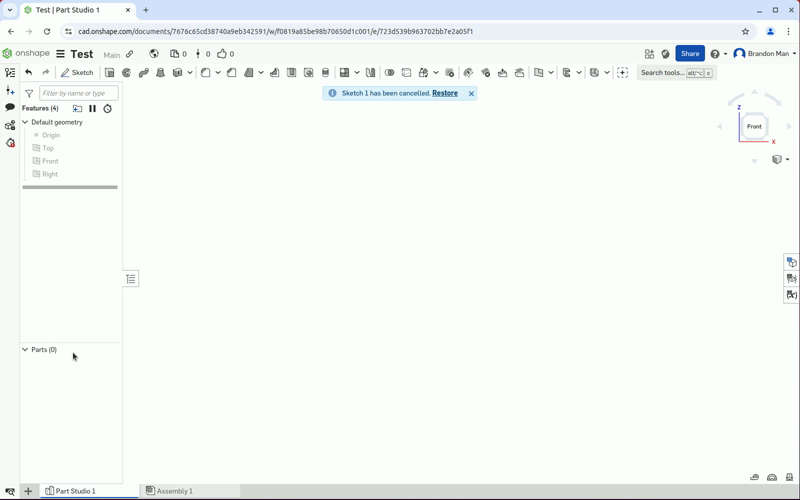
key_up(shift)
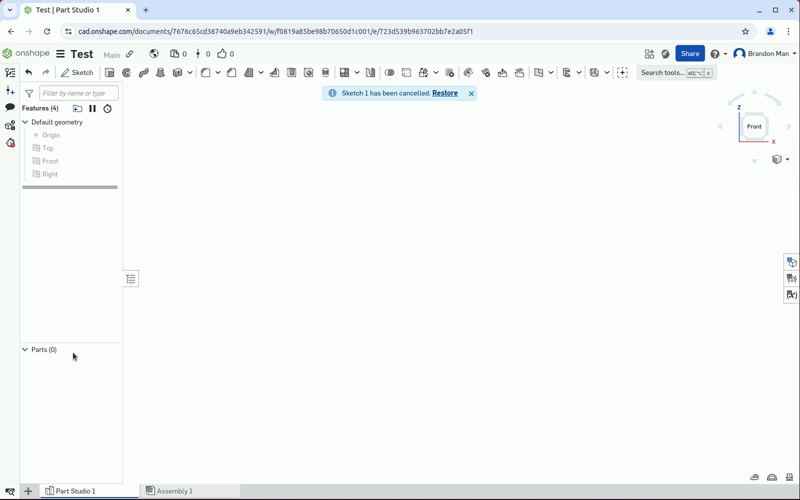
mouse_move(73, 352)
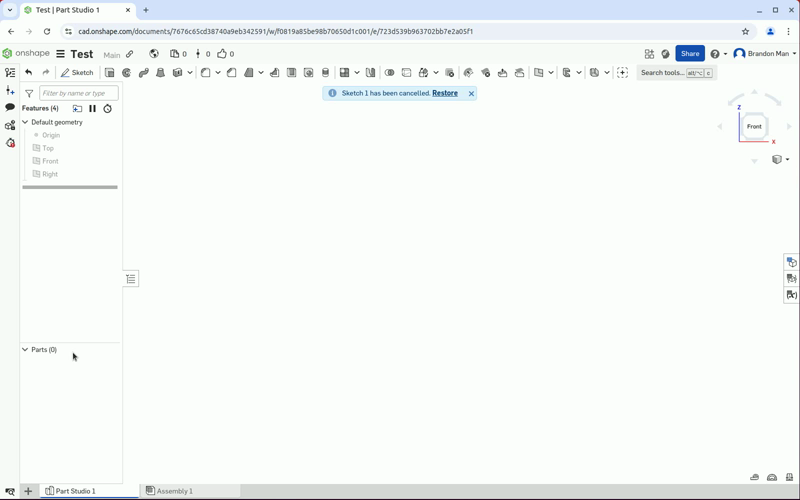
key(shift+y)
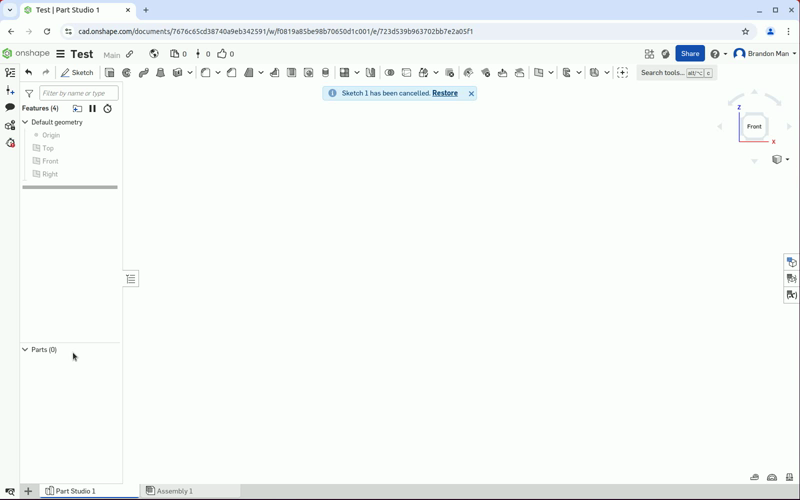
key(shift+s)
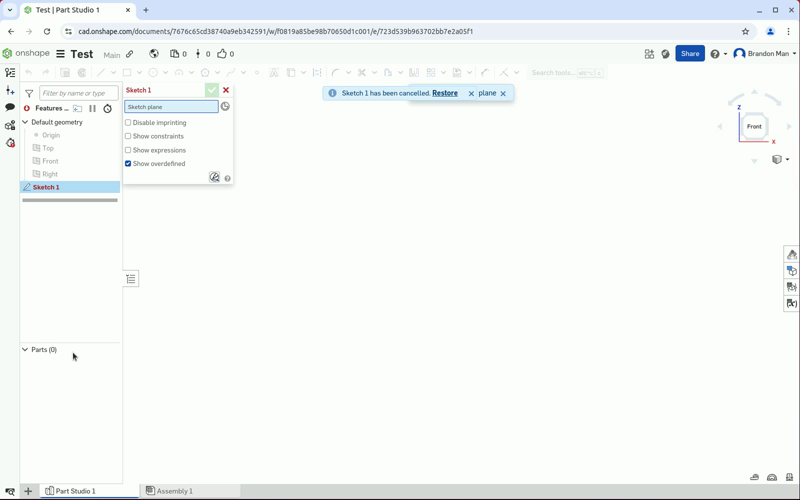
mouse_move(73, 163)
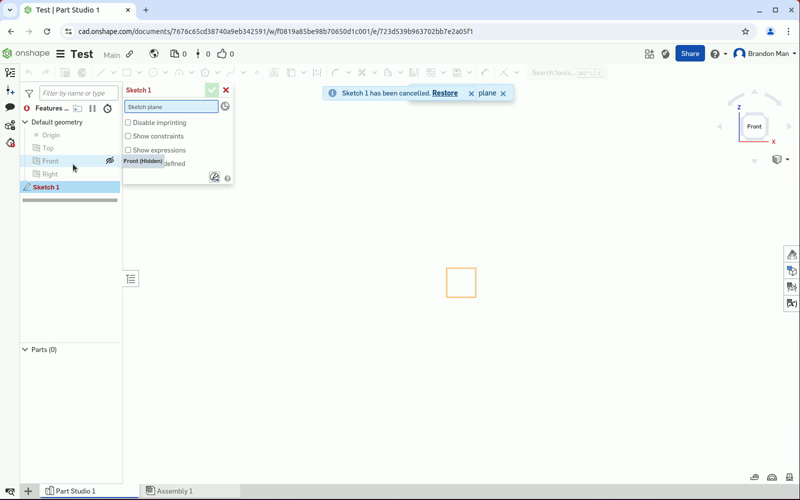
click(73, 163)
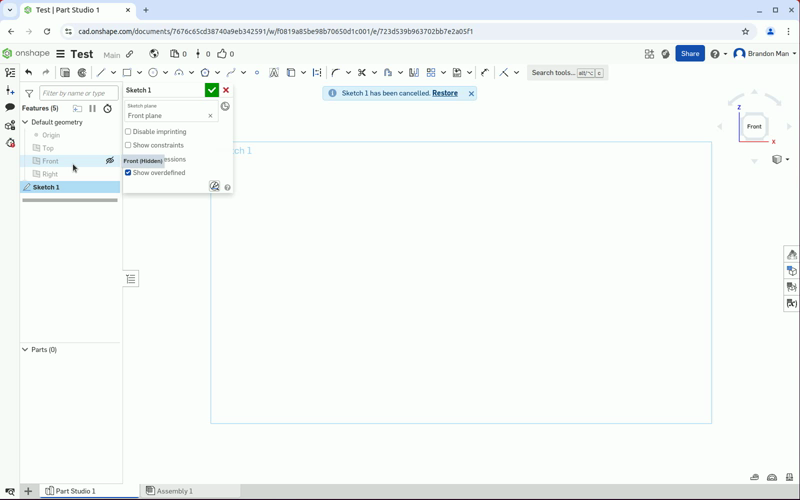
mouse_move(73, 352)
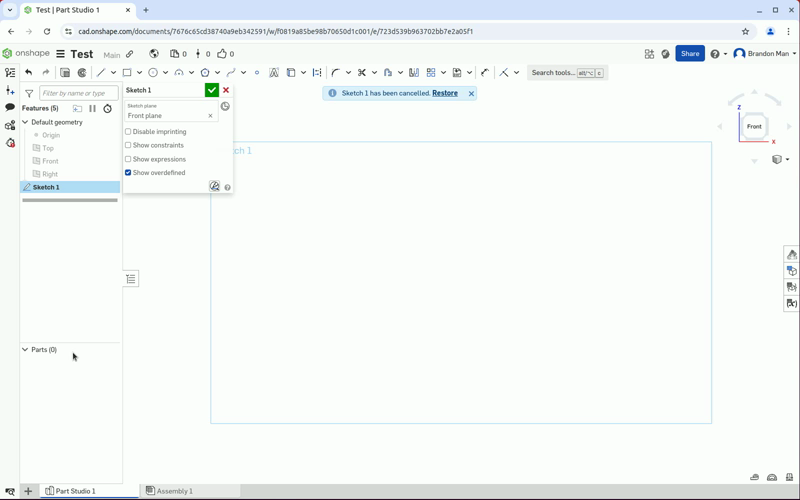
key(y)
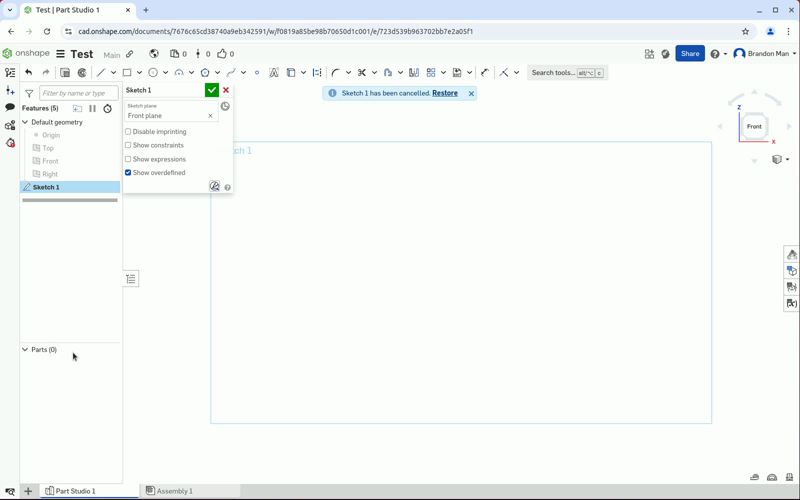
key(l)
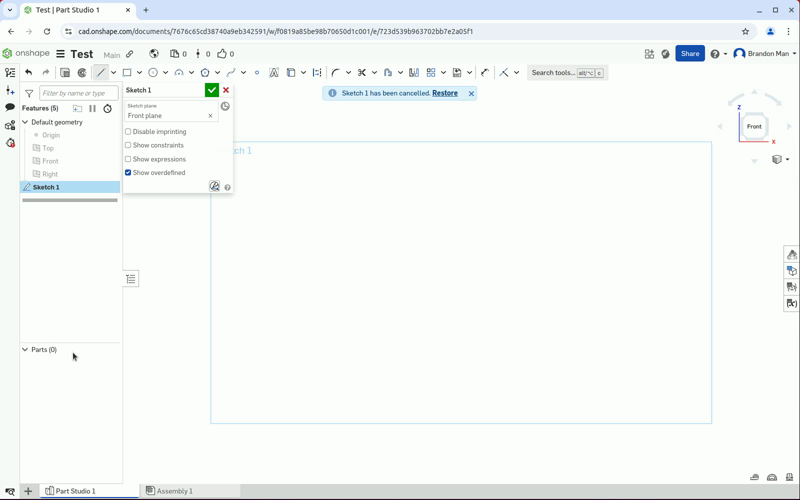
key_down(shift)
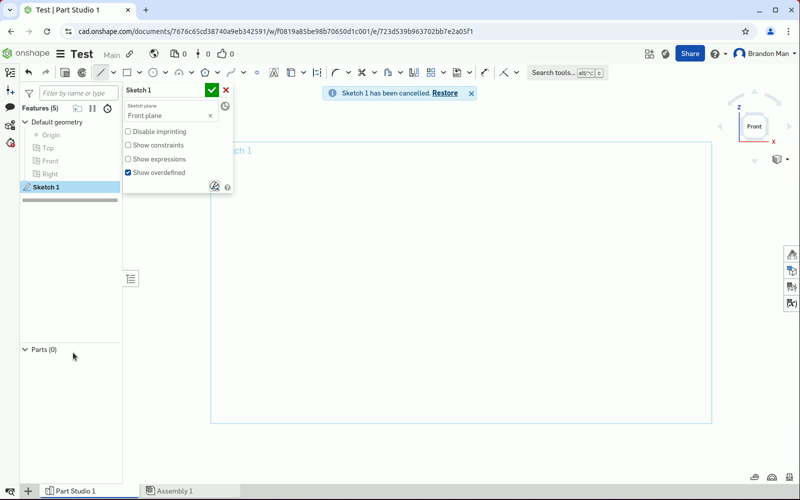
mouse_move(348, 305)
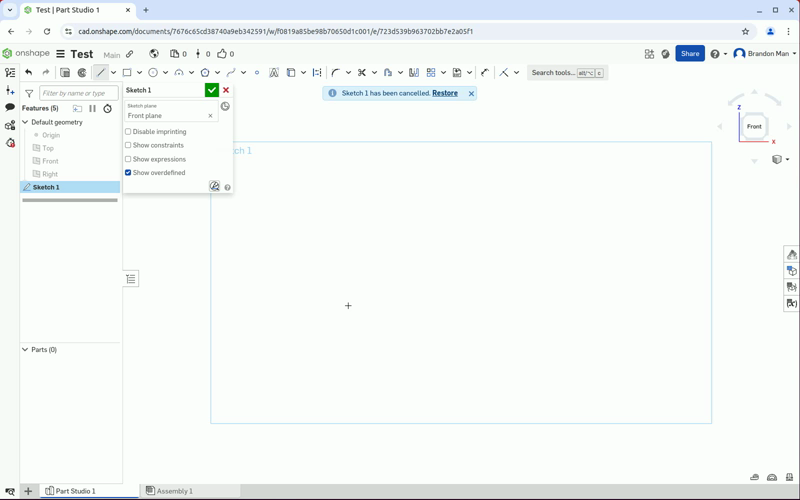
click(348, 305)
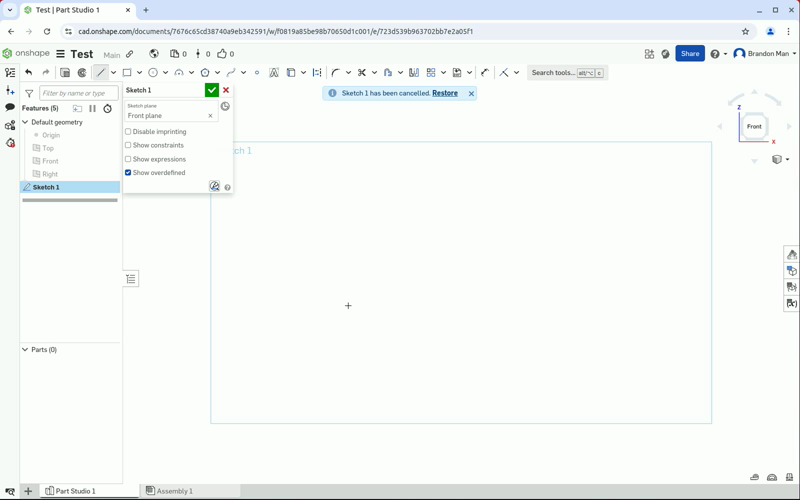
key_up(shift)
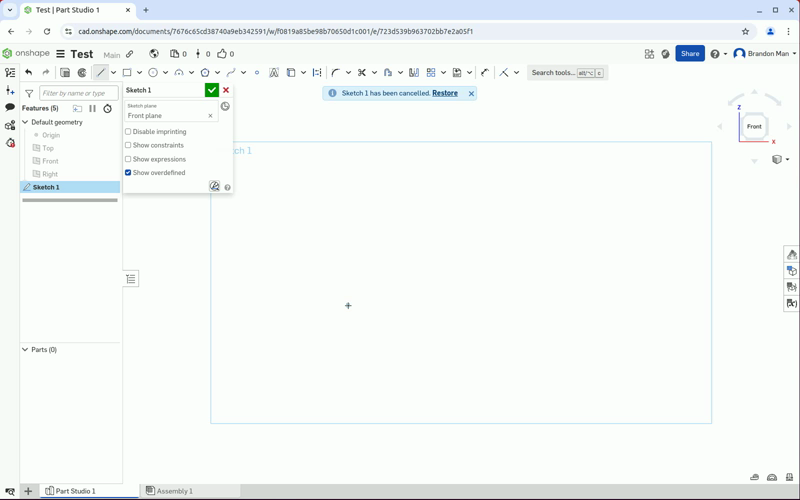
key_down(shift)
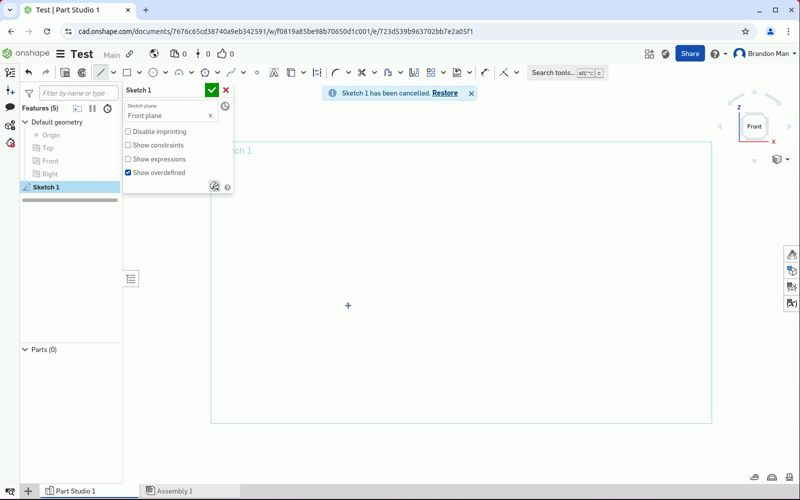
mouse_move(572, 305)
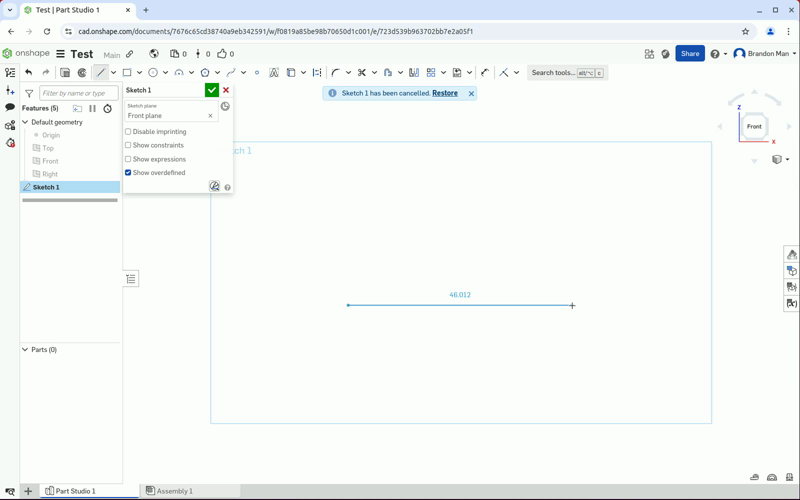
click(572, 305)
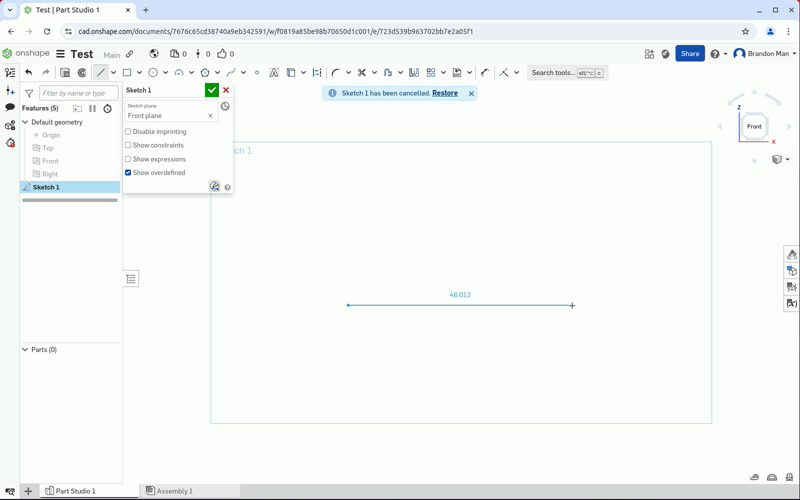
key_up(shift)
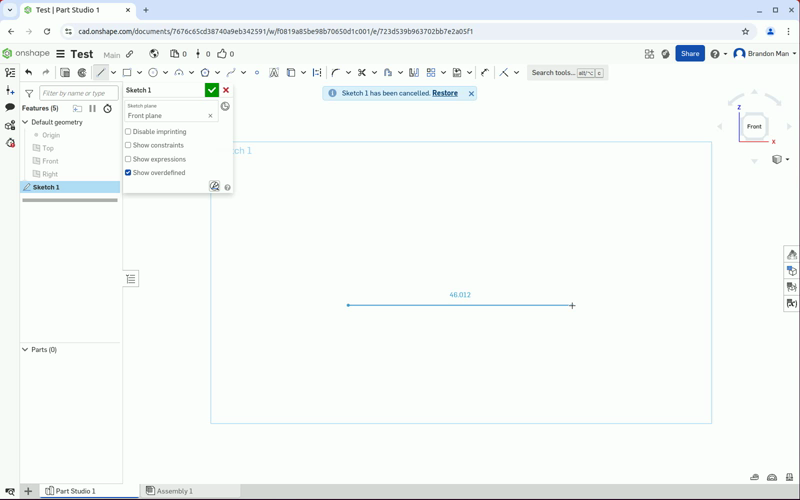
key_down(shift)
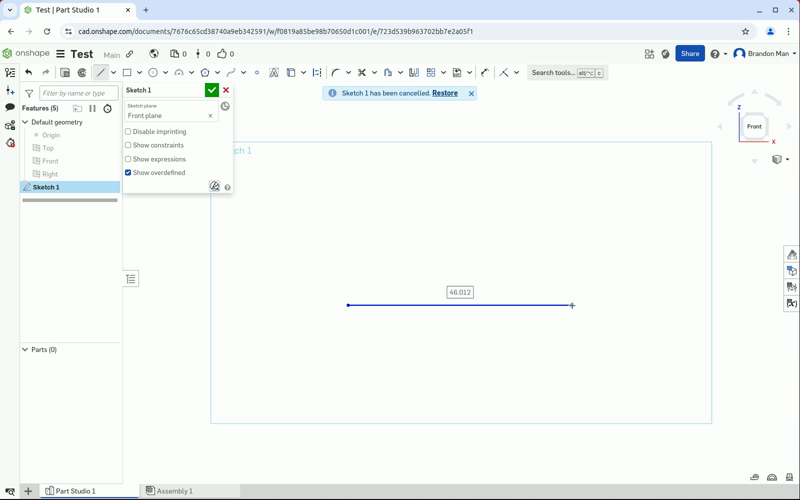
mouse_move(589, 305)
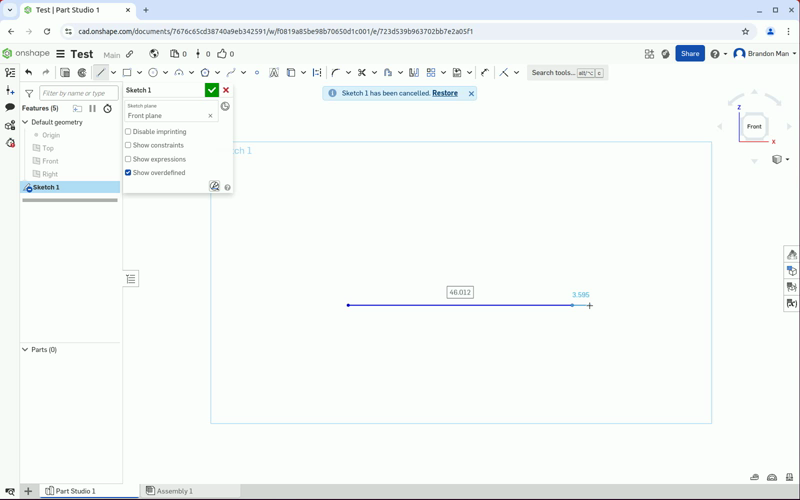
mouse_move(572, 260)
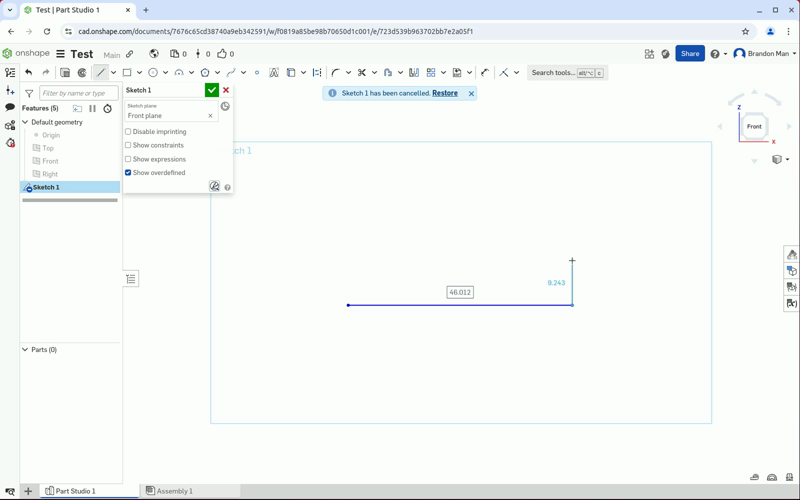
click(572, 260)
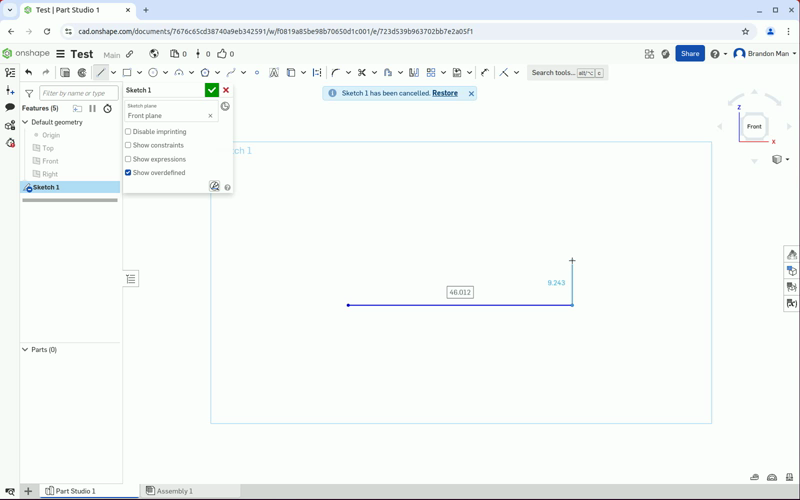
key_up(shift)
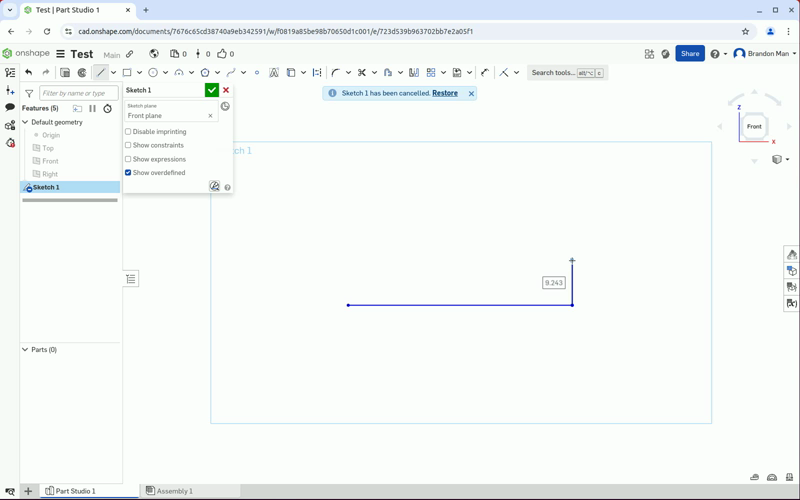
key_down(shift)
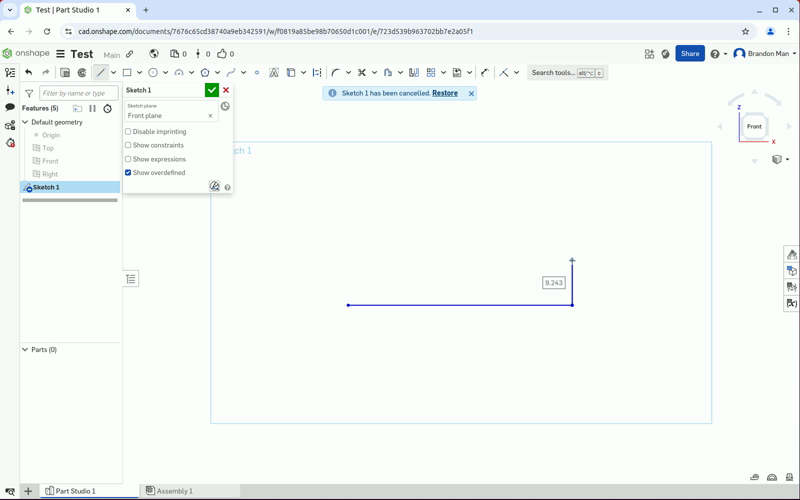
mouse_move(348, 260)
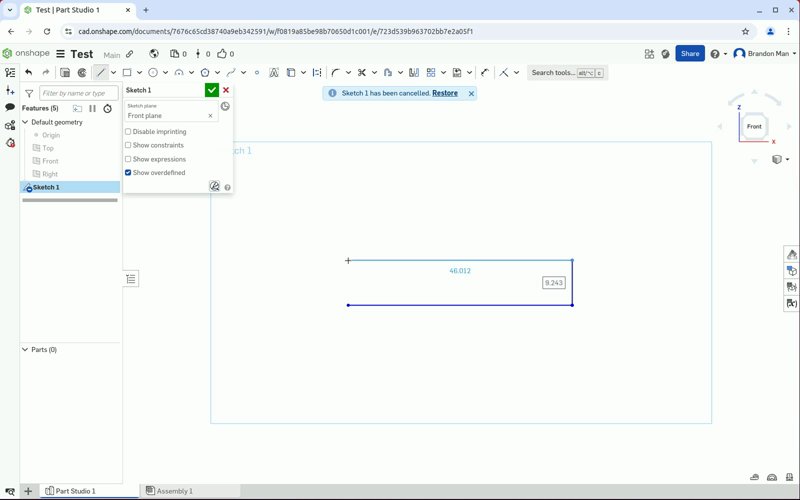
click(348, 260)
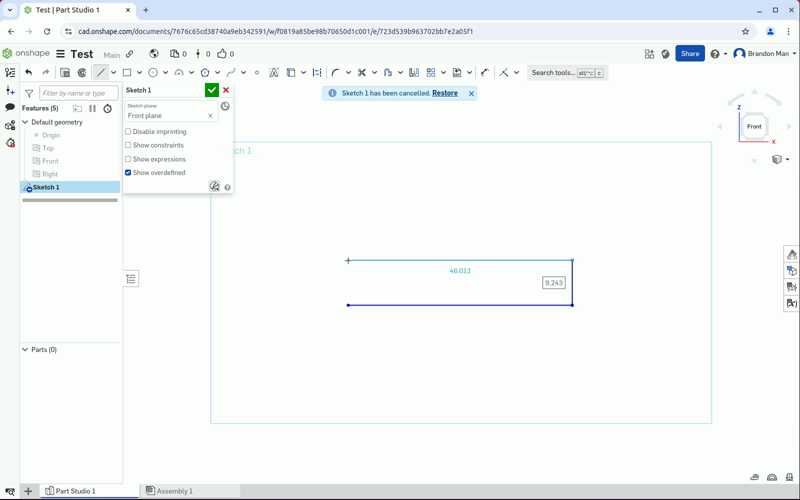
key_up(shift)
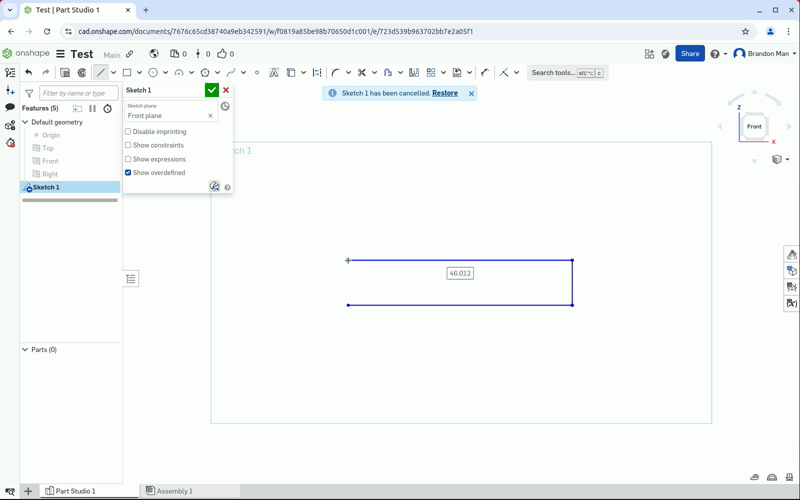
mouse_move(378, 260)
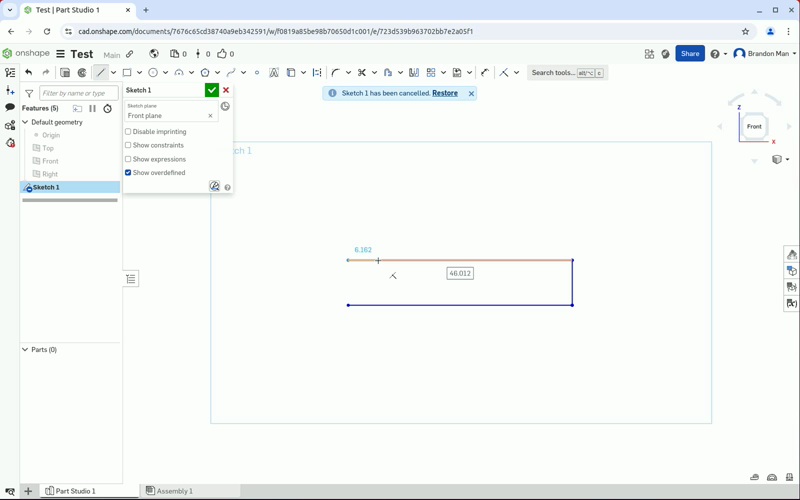
key_down(shift)
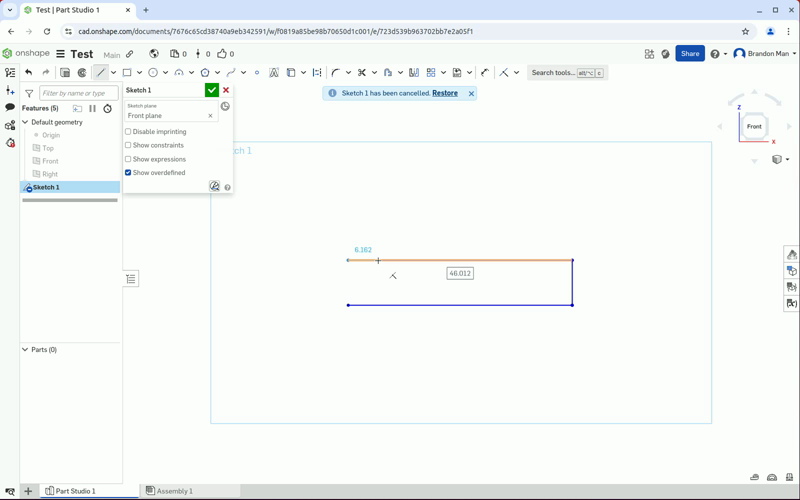
mouse_move(348, 305)
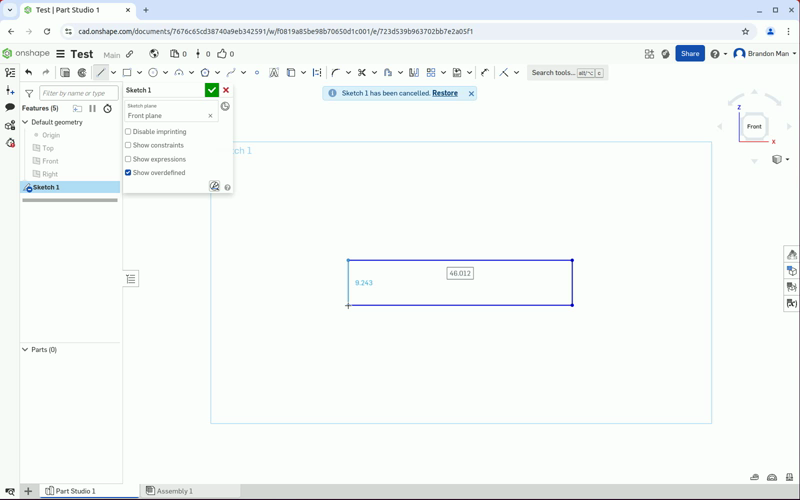
key_up(shift)
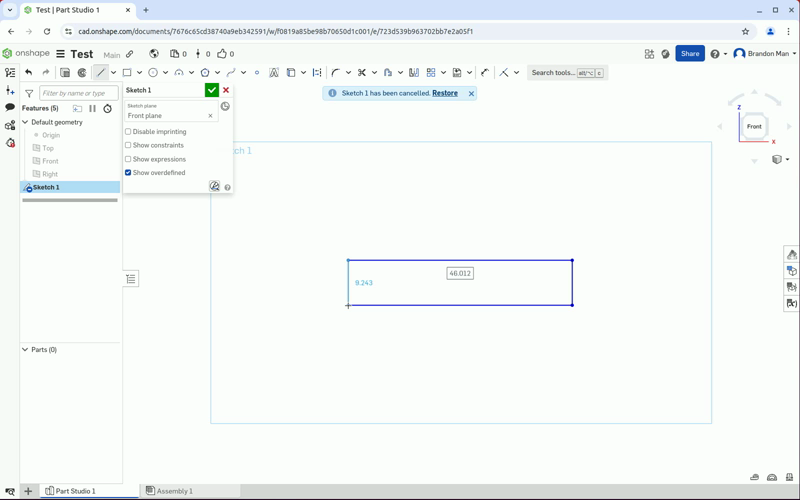
click(348, 305)
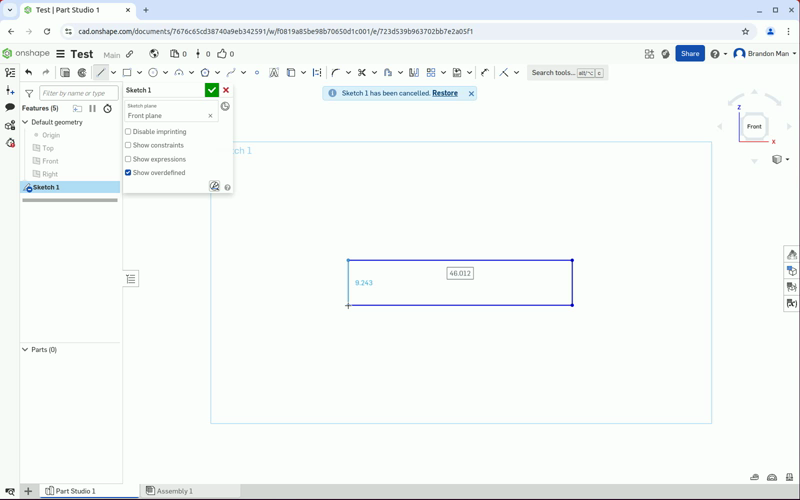
key(esc)
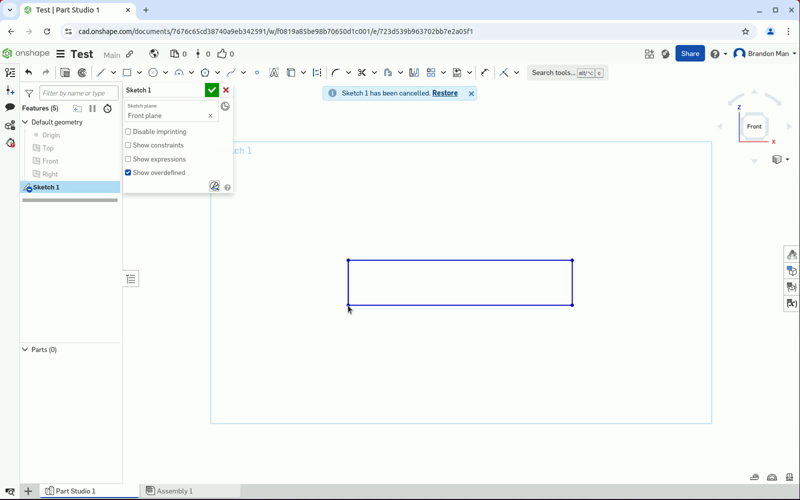
mouse_move(552, 294)
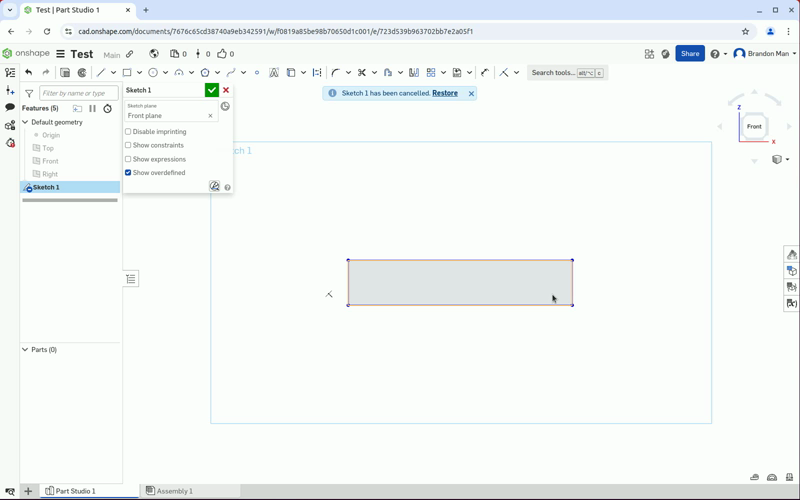
click(552, 294)
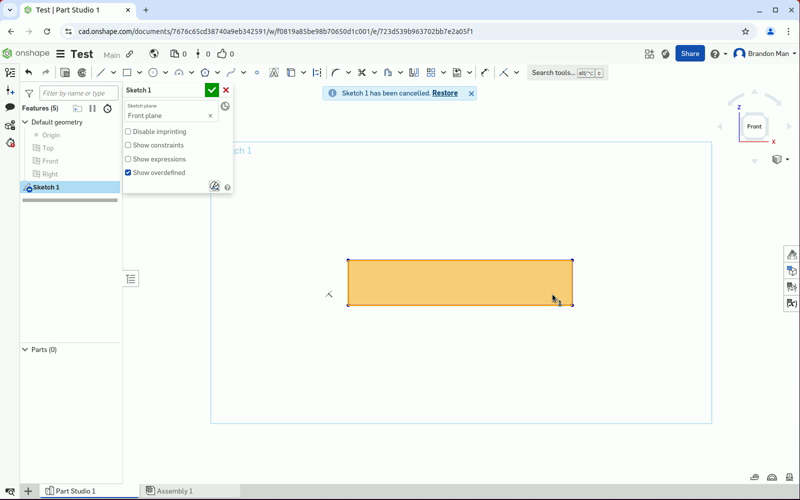
mouse_move(73, 352)
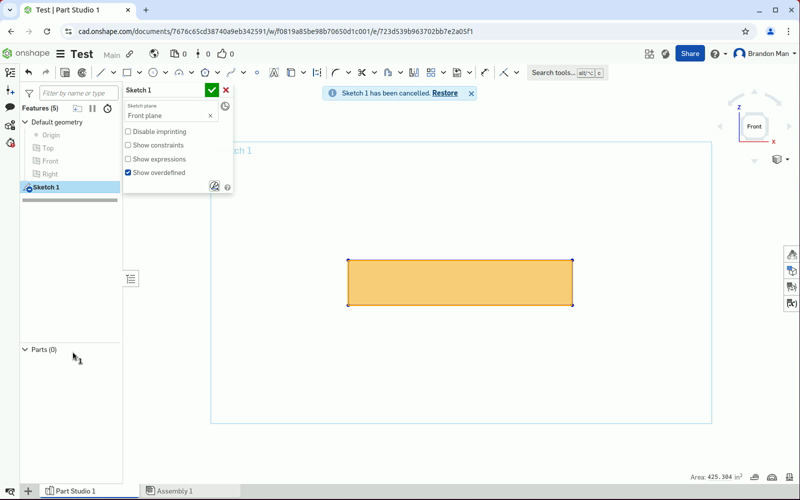
key(shift+y)
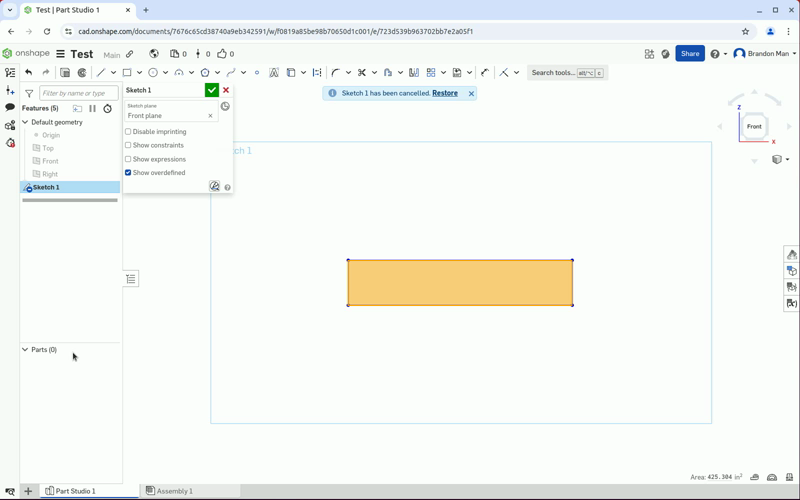
key(shift+e)
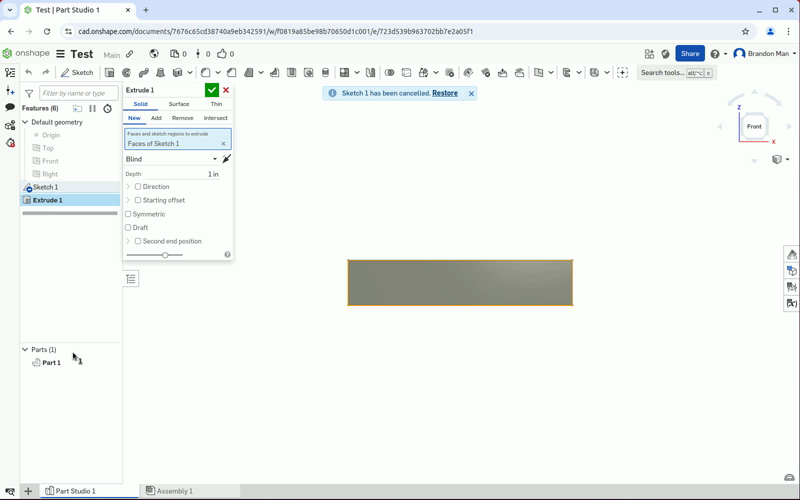
mouse_move(143, 106)
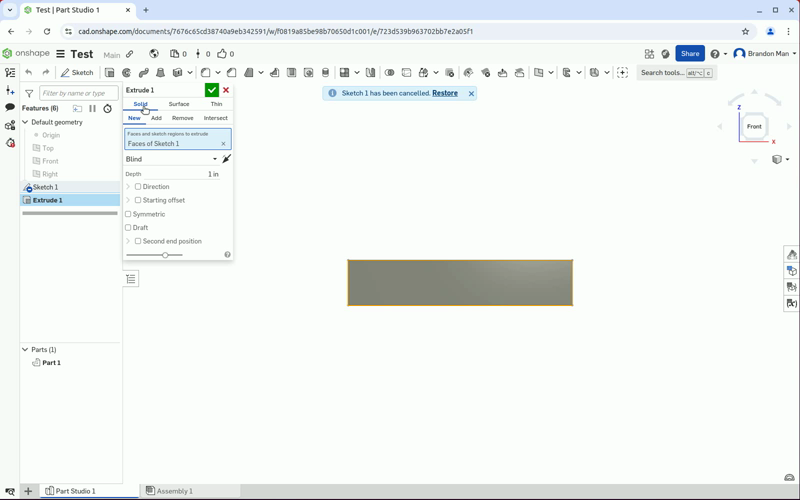
click(143, 106)
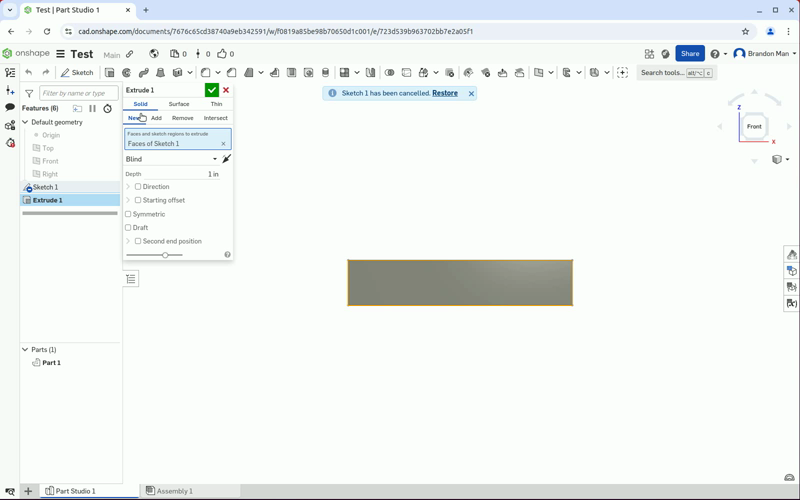
mouse_move(137, 120)
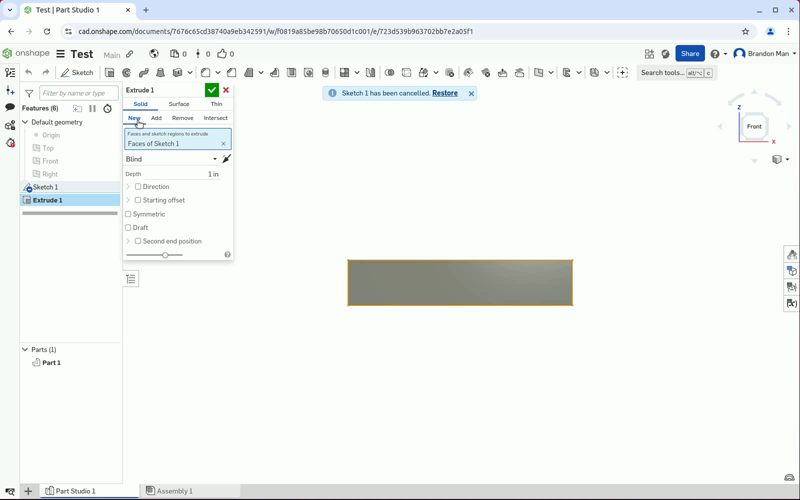
click(137, 120)
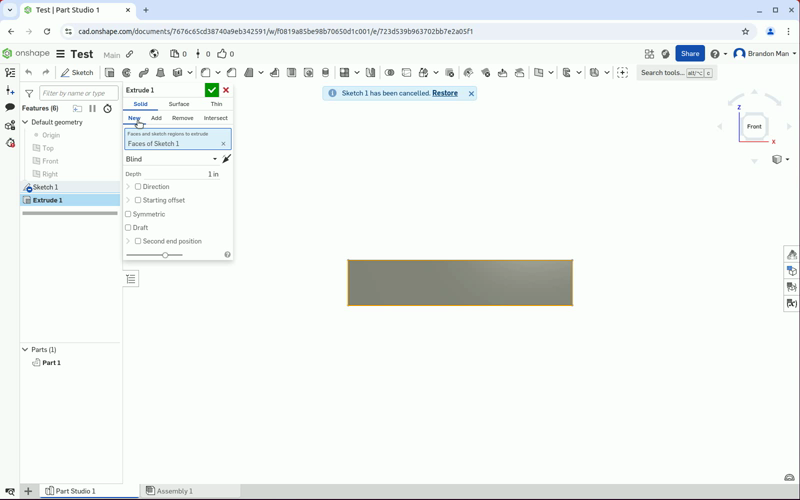
key(tab, 4)
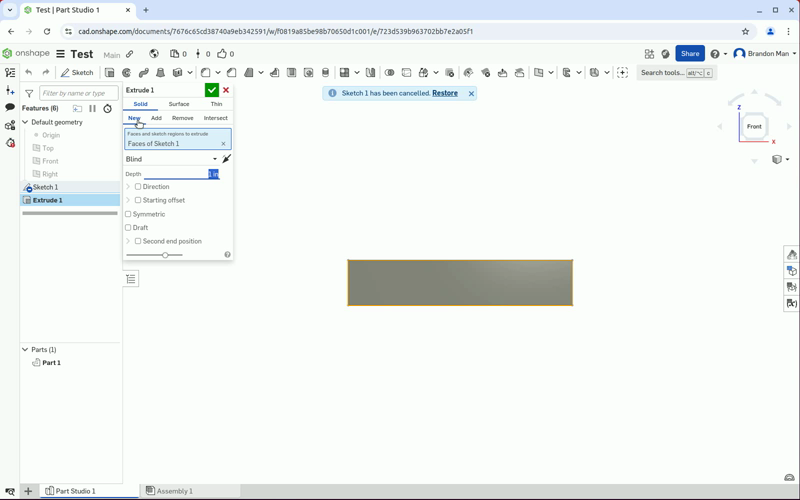
text(0.481)
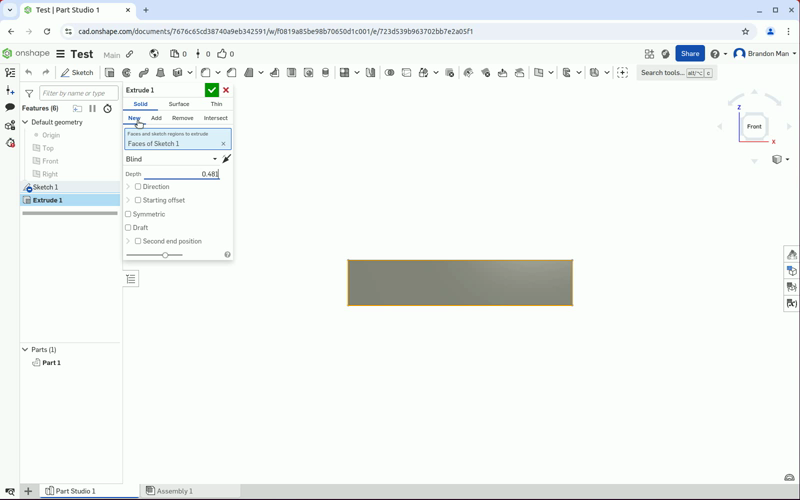
key(enter)
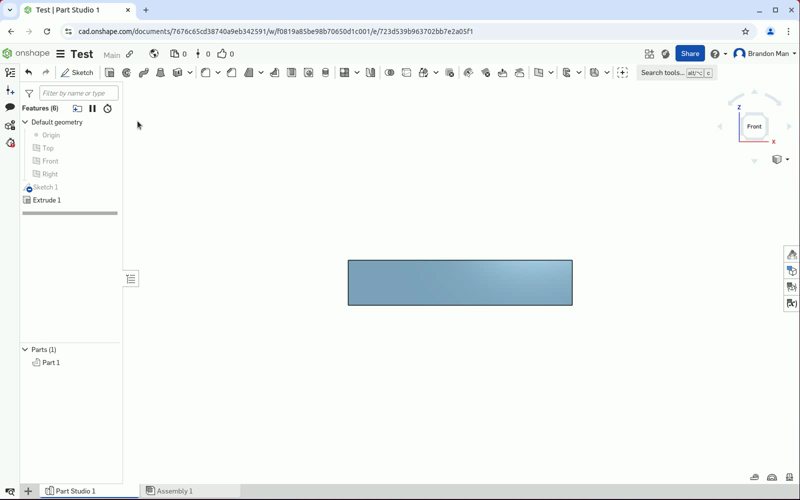
key(shift+h)
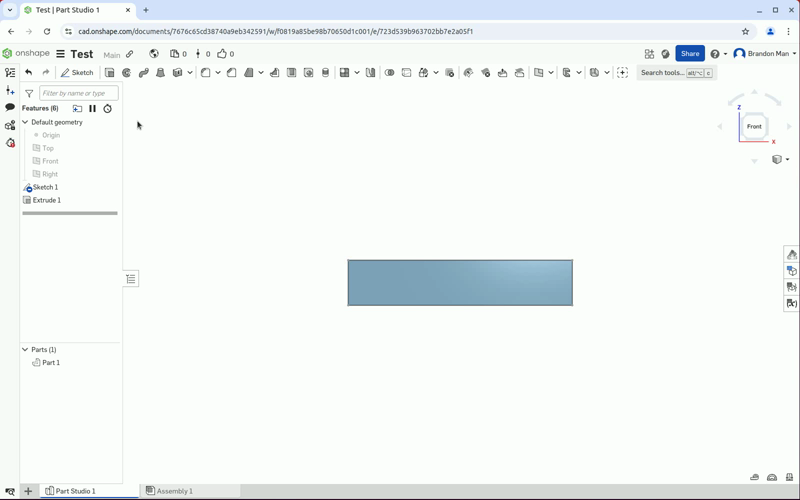
key(shift+h)
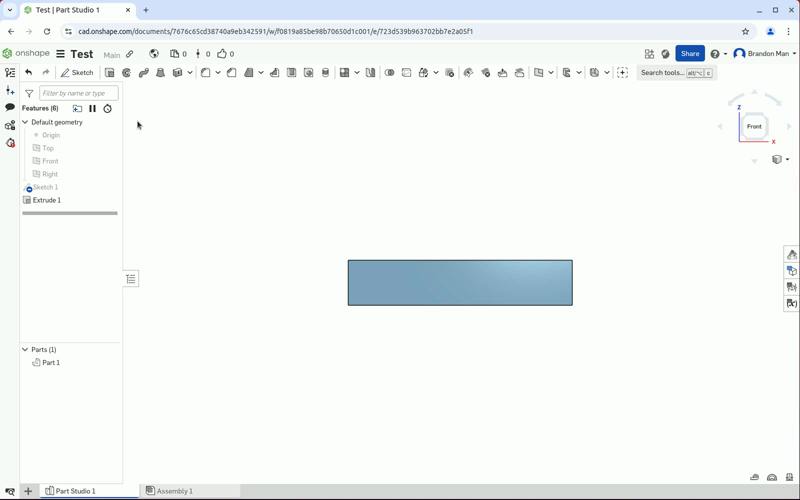
mouse_move(73, 189)
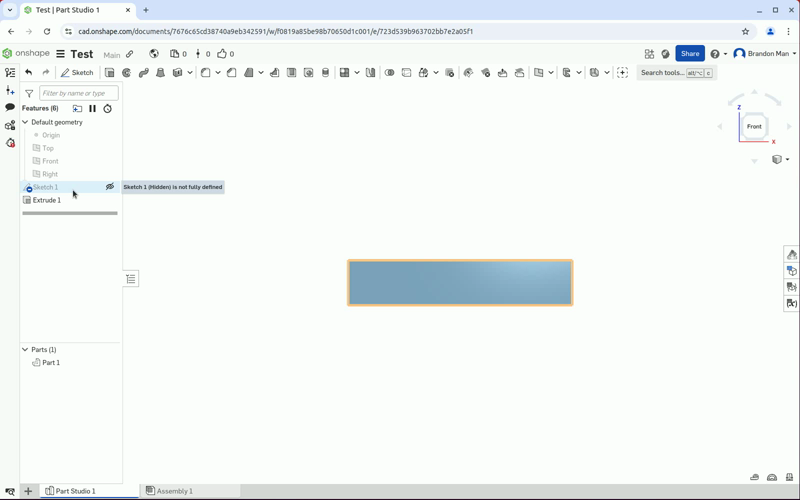
click(73, 189)
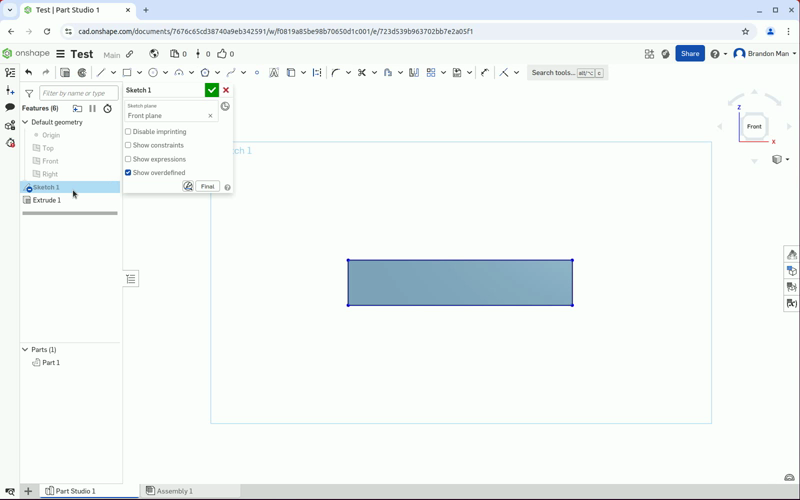
mouse_move(229, 92)
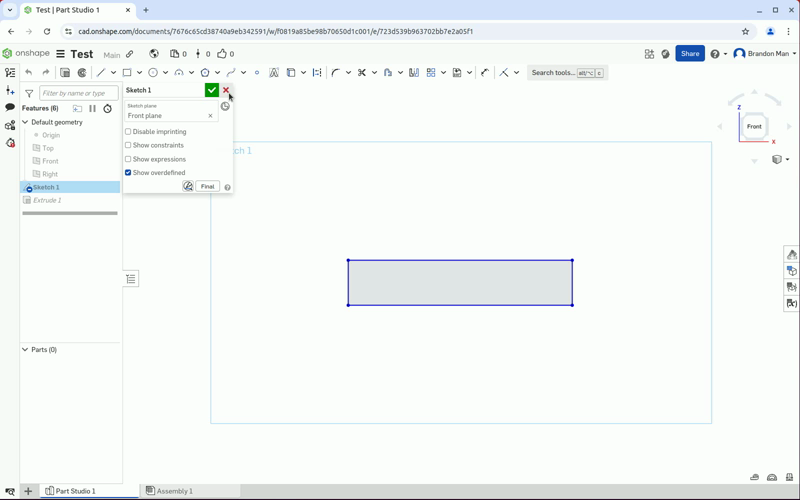
click(229, 92)
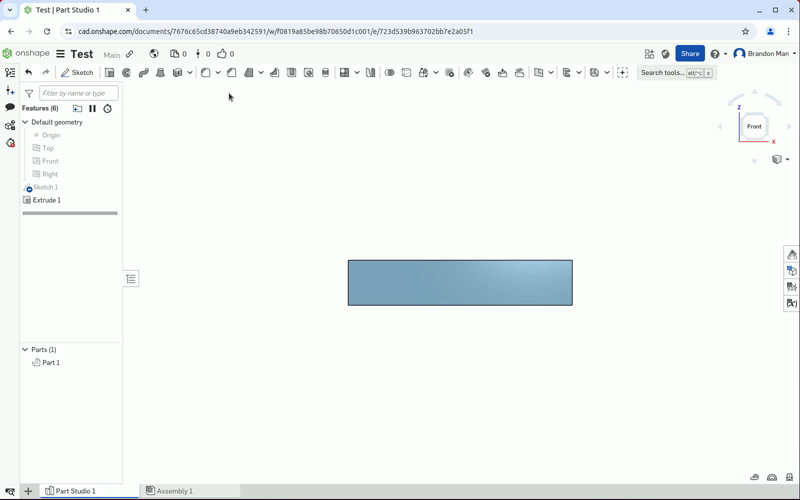
mouse_move(541, 75)
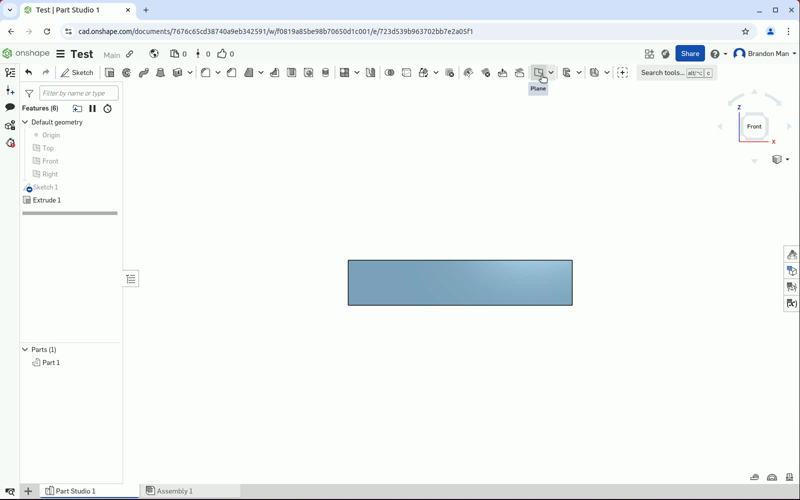
click(541, 75)
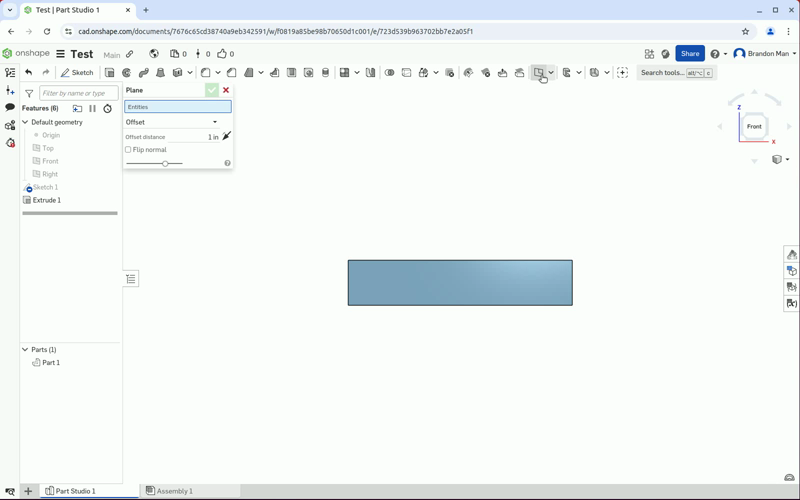
mouse_move(73, 163)
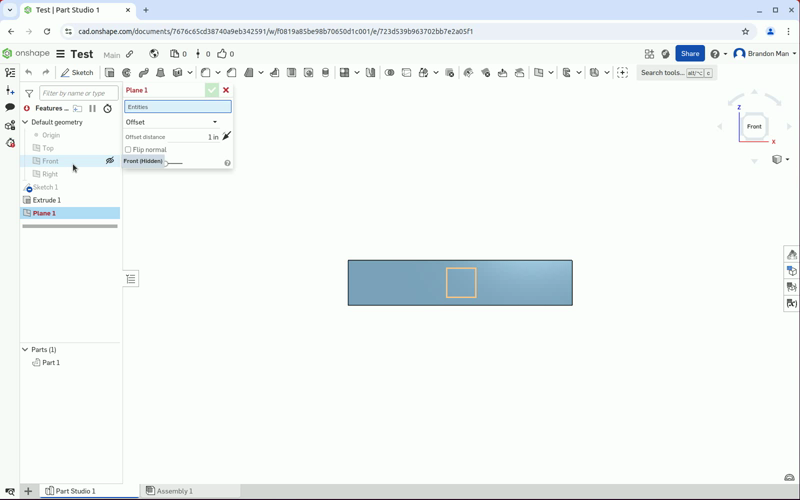
click(73, 163)
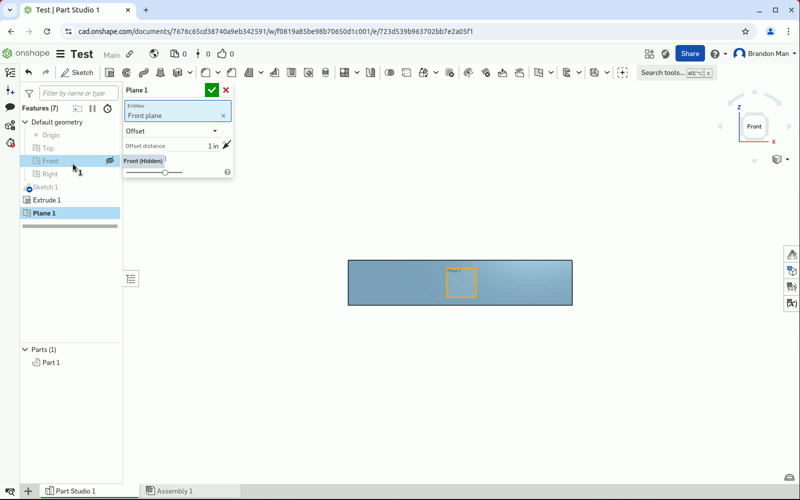
key(tab, 2)
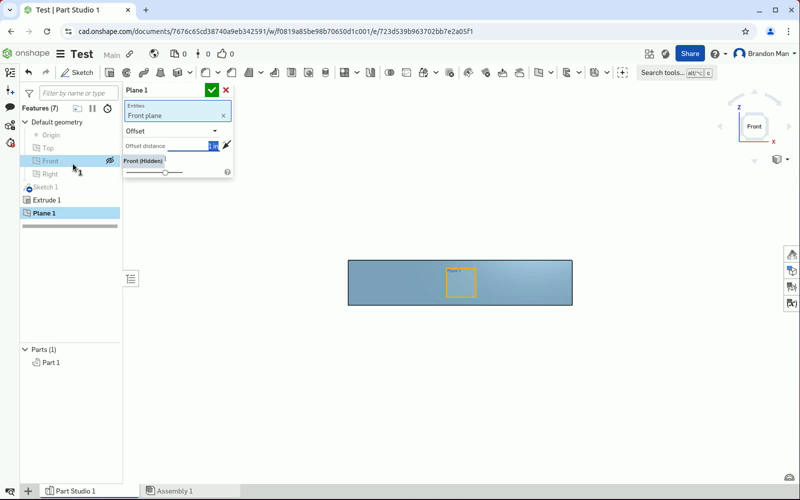
text(0.493)
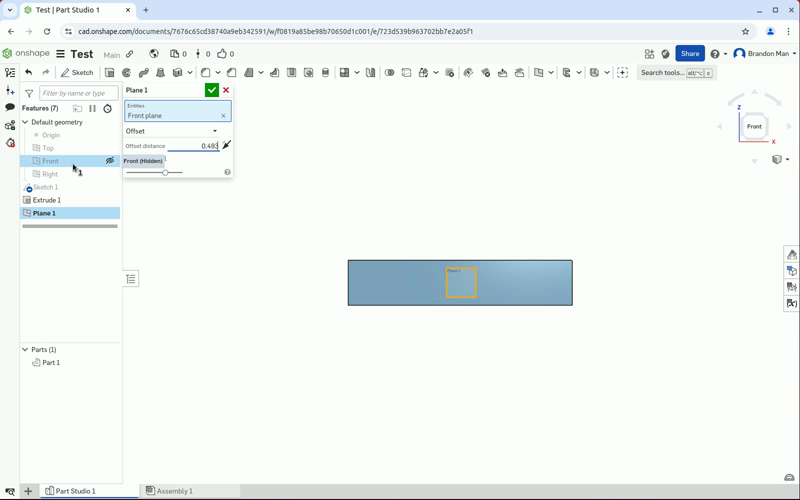
key(enter, 2)
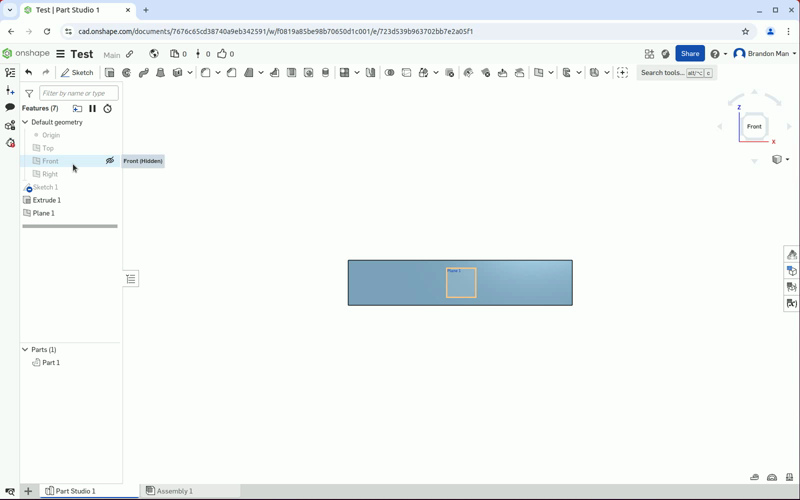
key(shift+s)
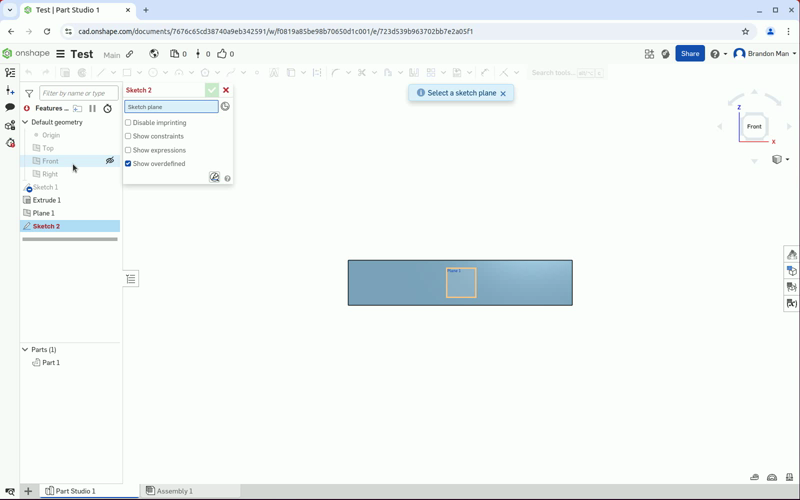
mouse_move(73, 215)
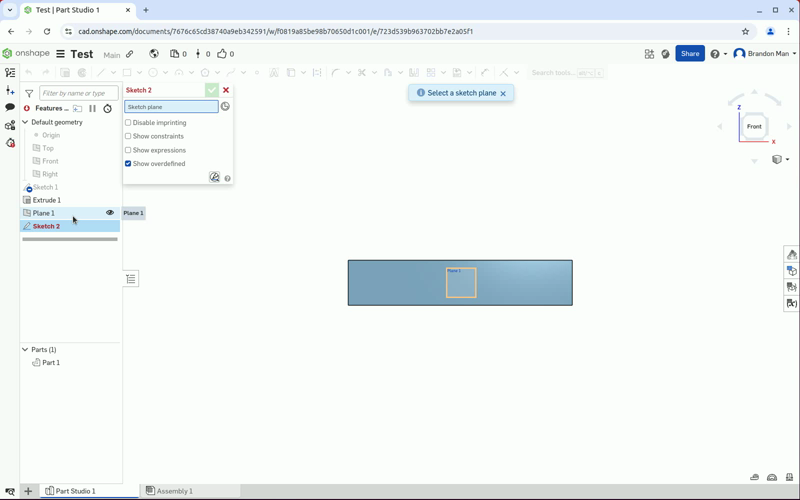
click(73, 215)
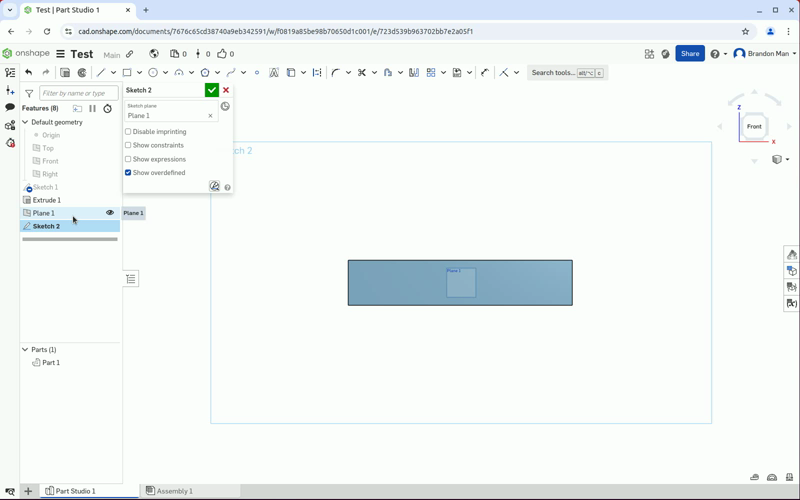
mouse_move(73, 352)
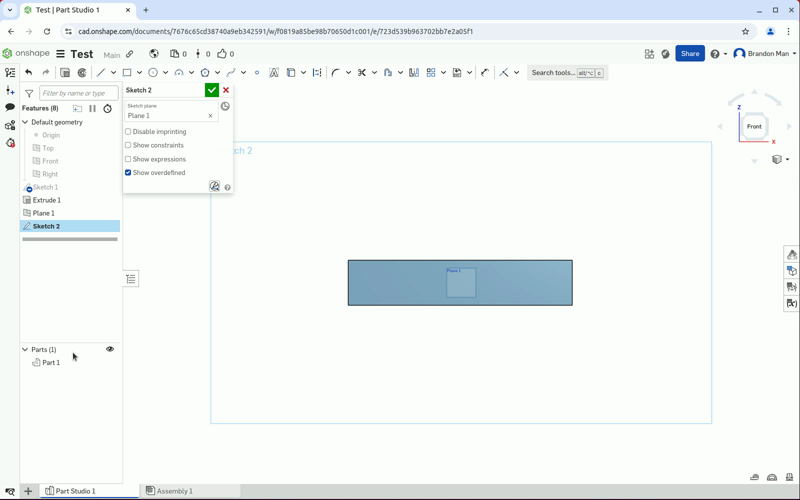
key(y)
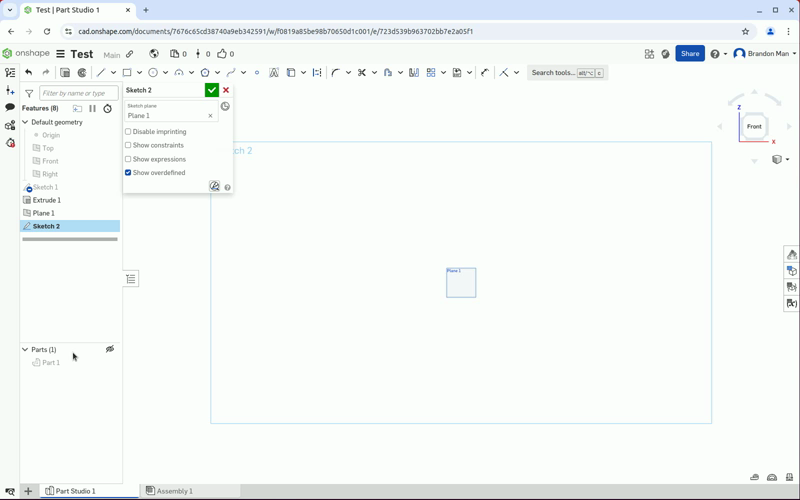
key(l)
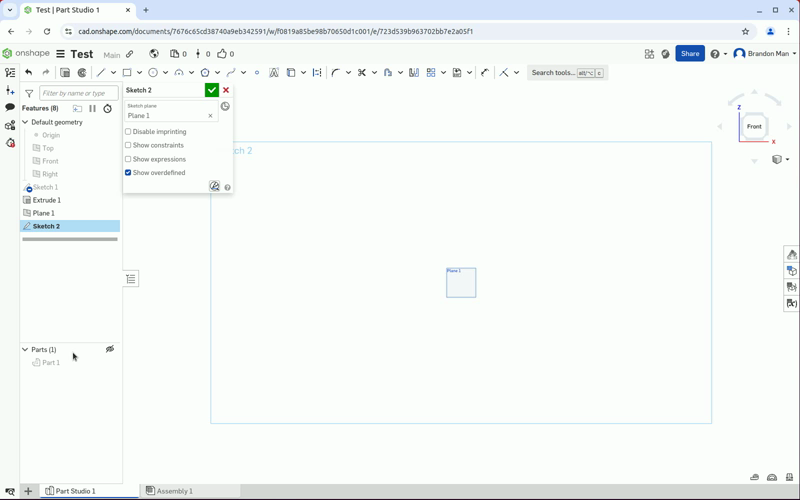
key_down(shift)
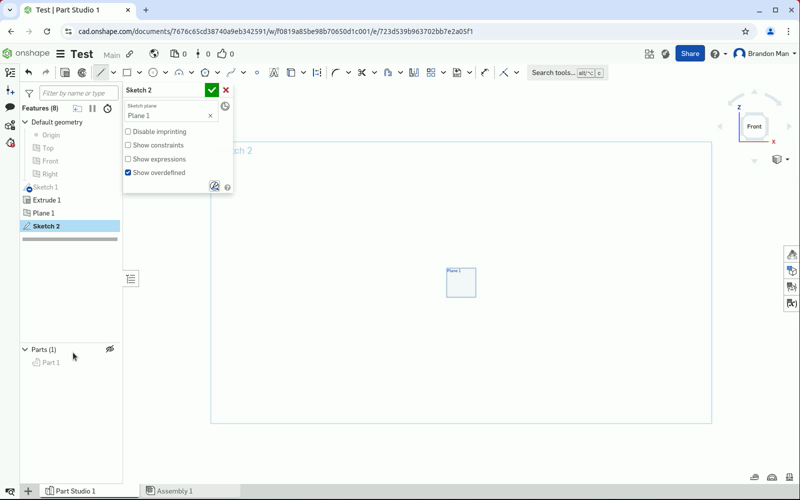
mouse_move(359, 286)
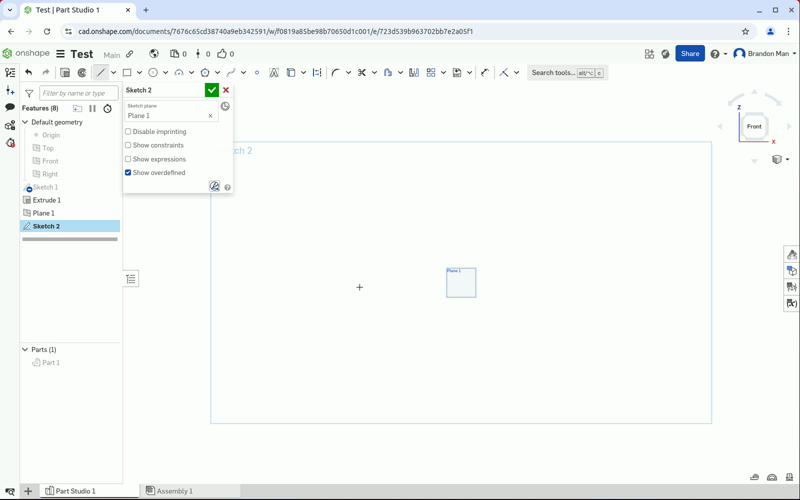
click(359, 286)
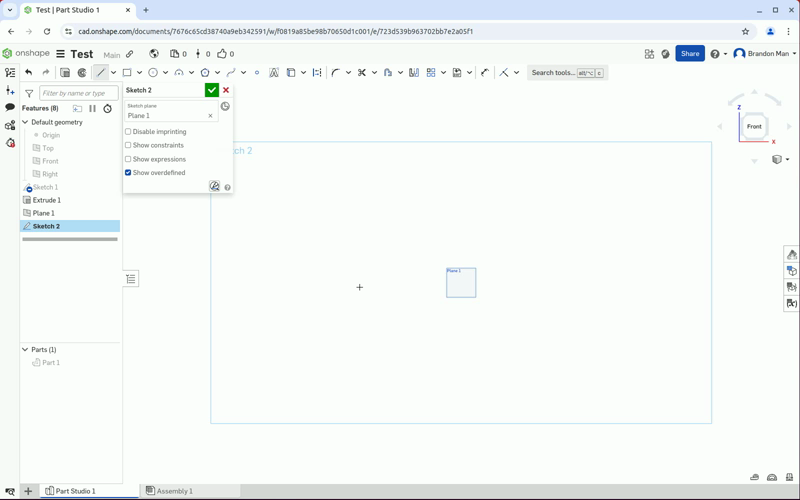
key_up(shift)
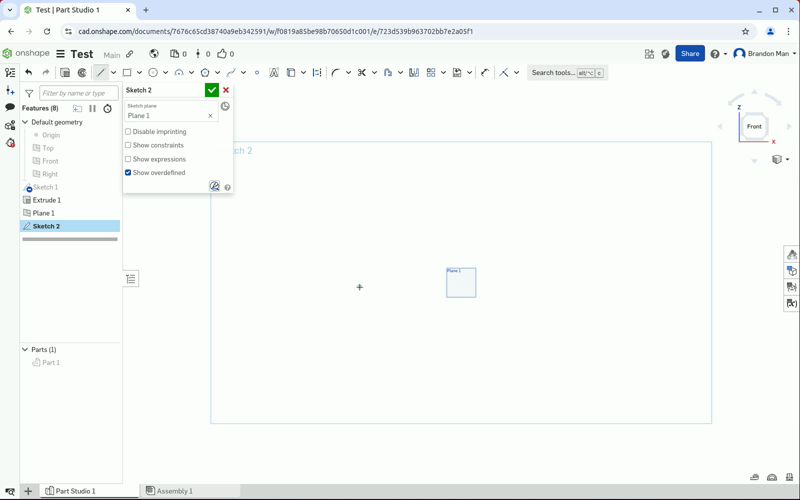
key_down(shift)
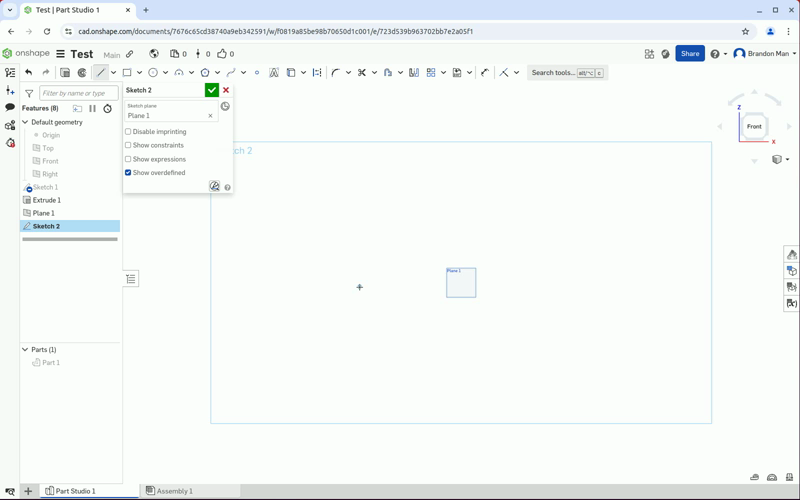
mouse_move(389, 286)
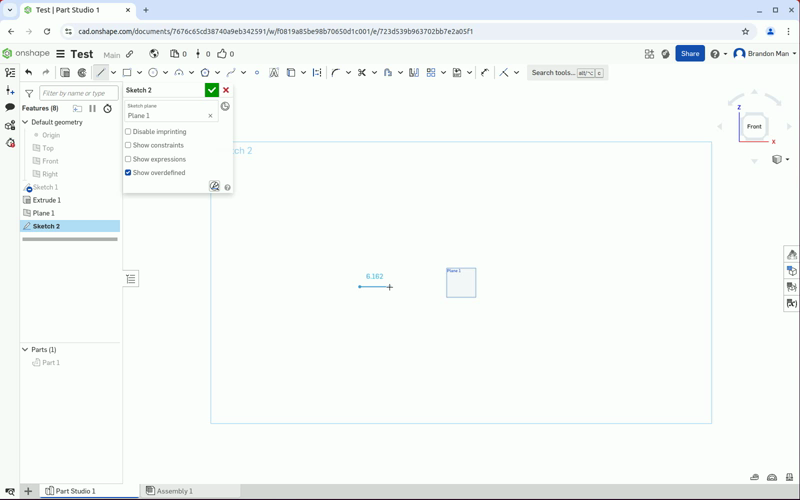
mouse_move(383, 286)
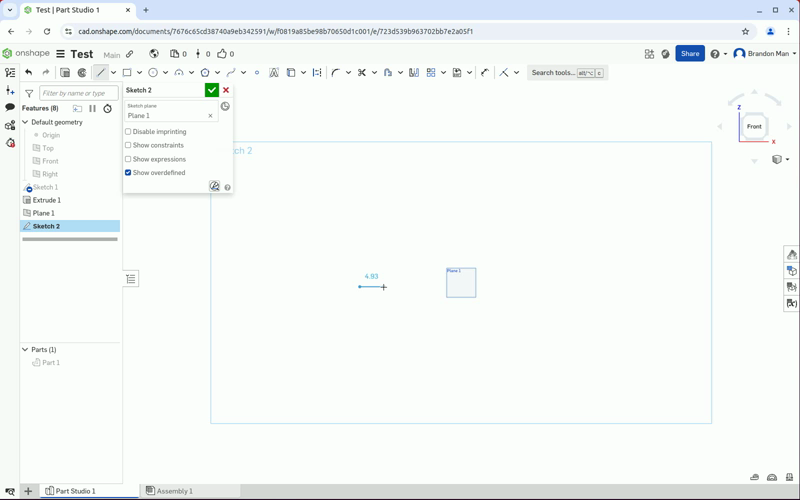
click(383, 286)
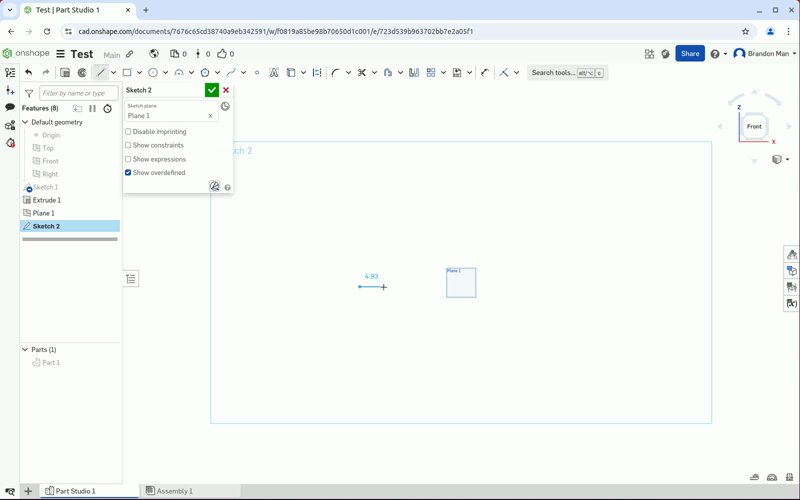
key_up(shift)
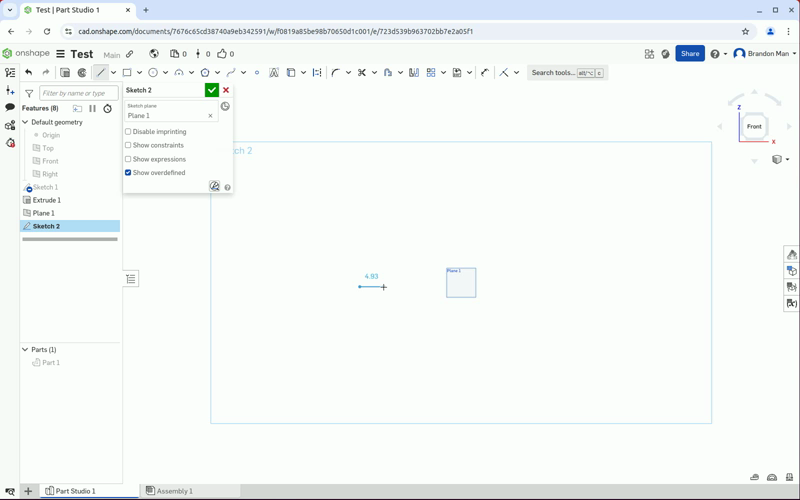
key(esc)
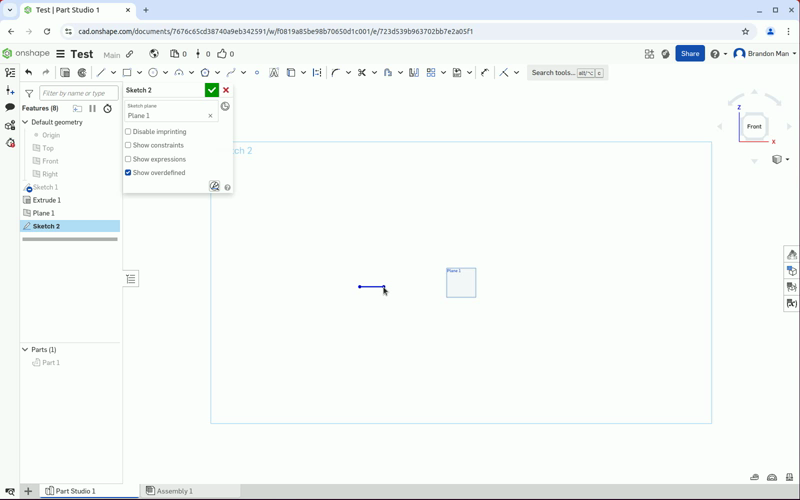
key(a)
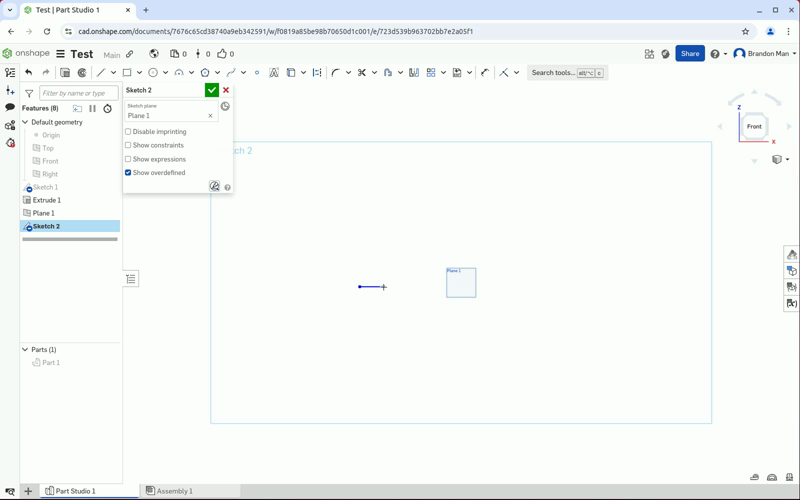
mouse_move(383, 286)
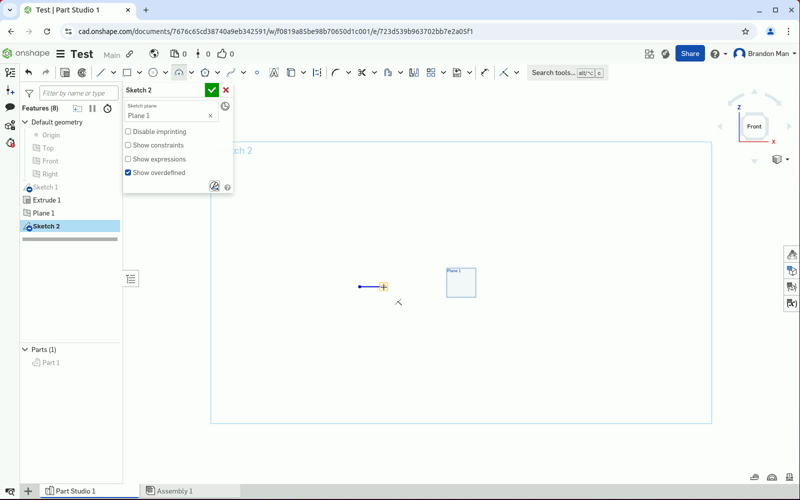
click(383, 286)
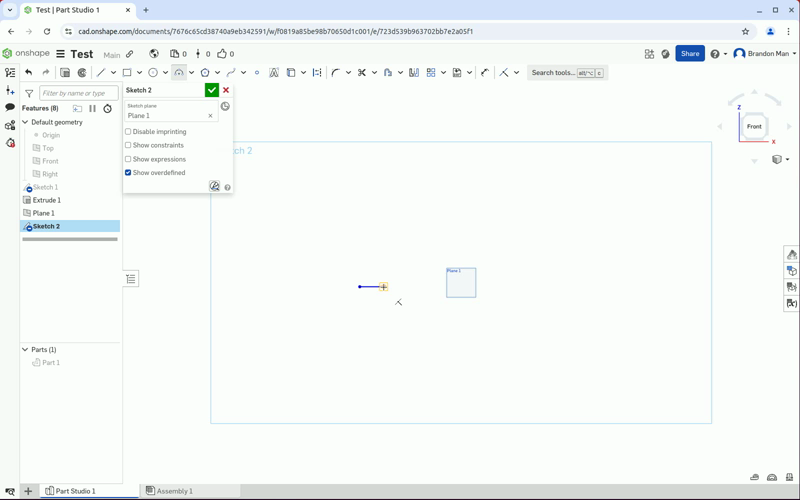
key_down(shift)
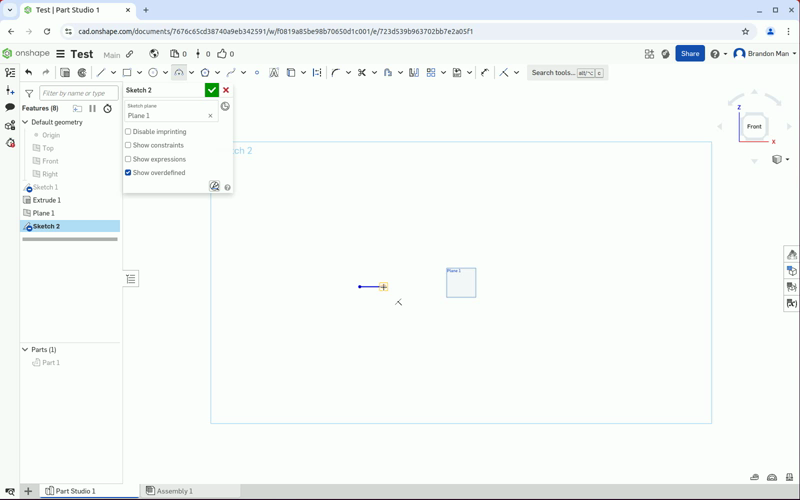
mouse_move(383, 279)
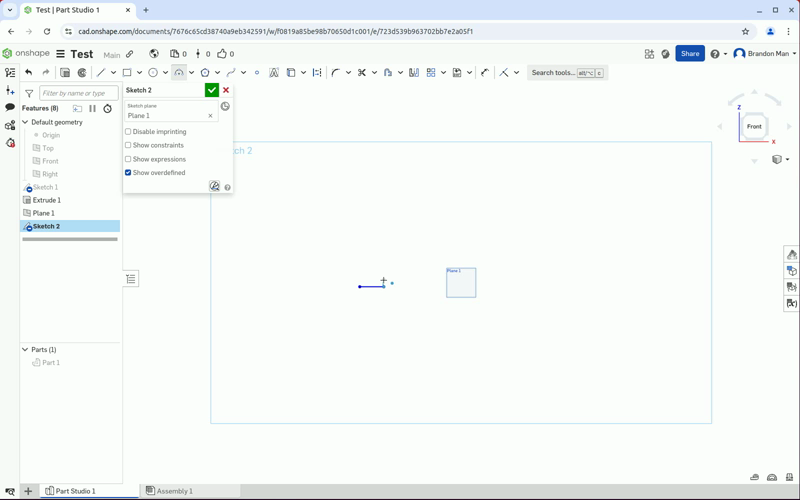
scroll(6)
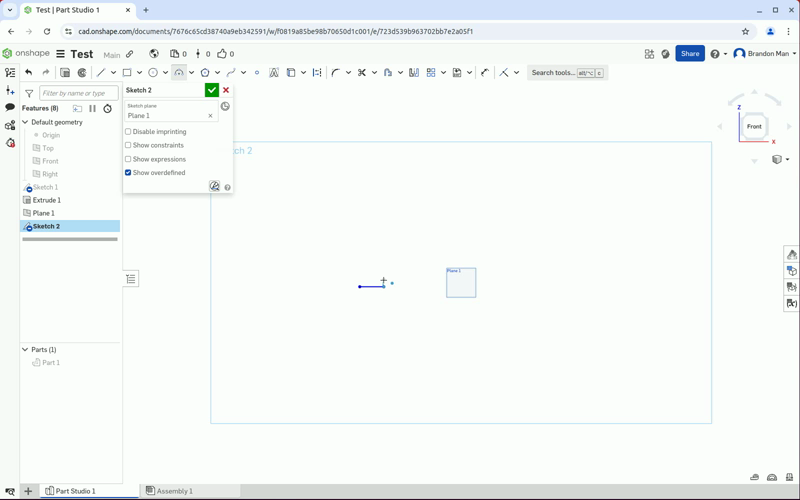
scroll(6)
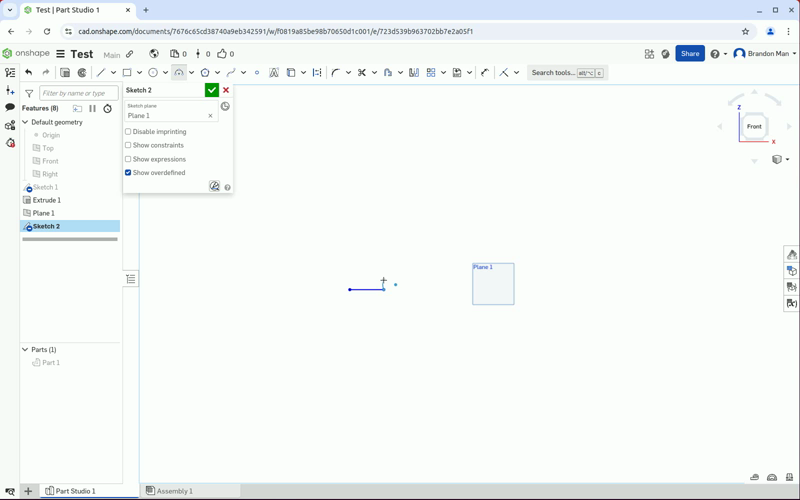
scroll(6)
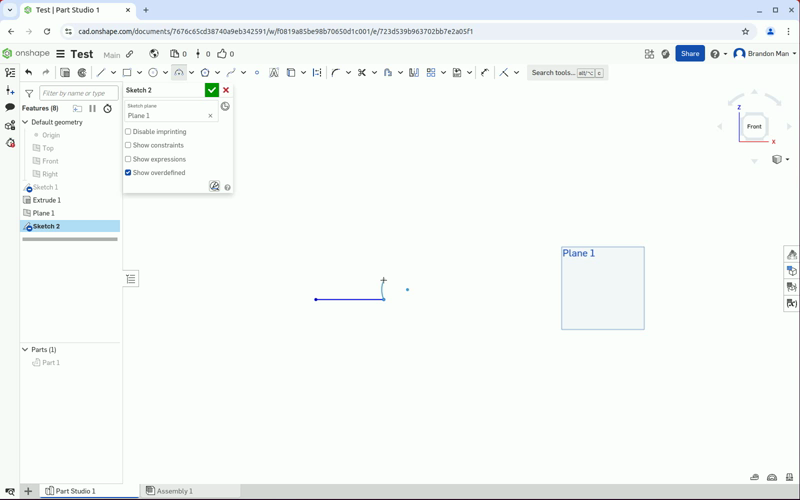
scroll(6)
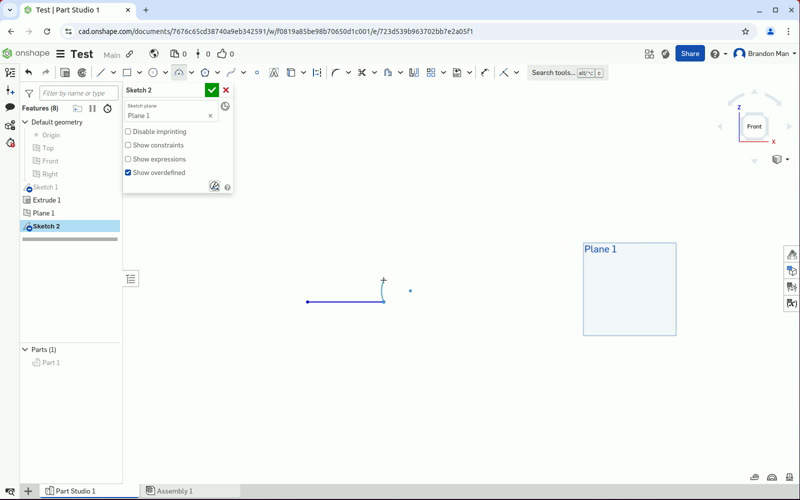
scroll(6)
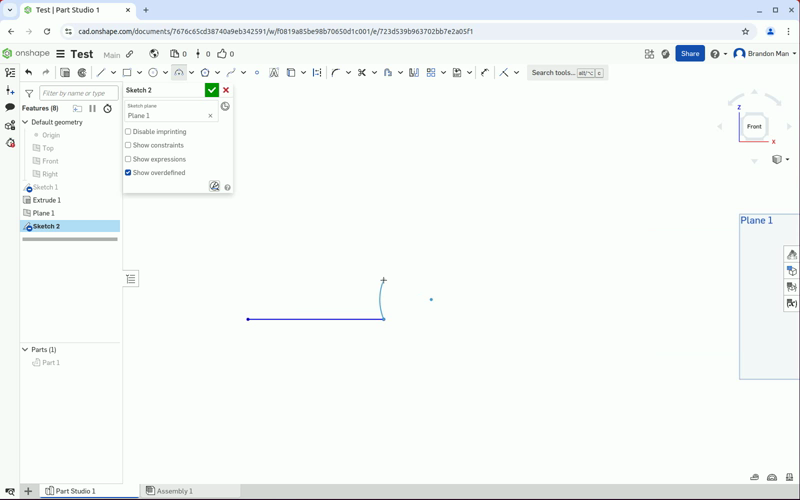
scroll(6)
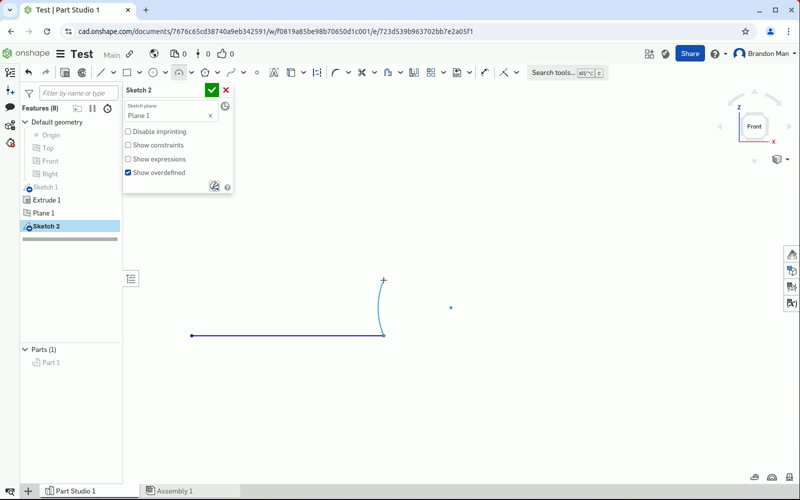
scroll(6)
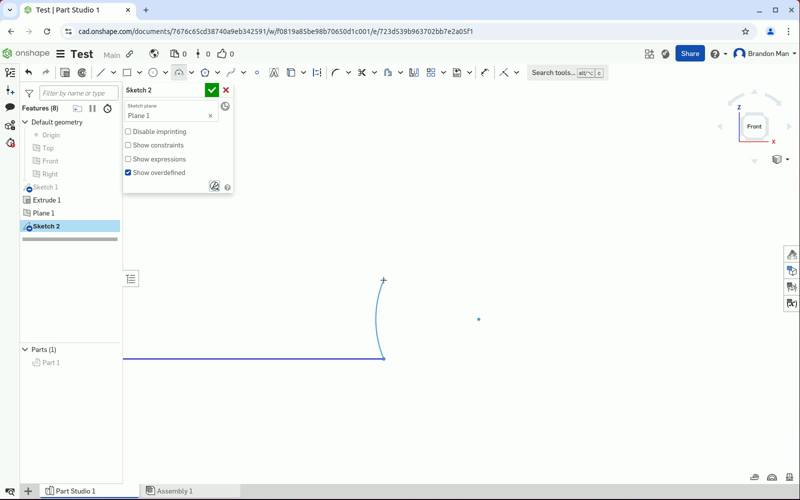
click(383, 279)
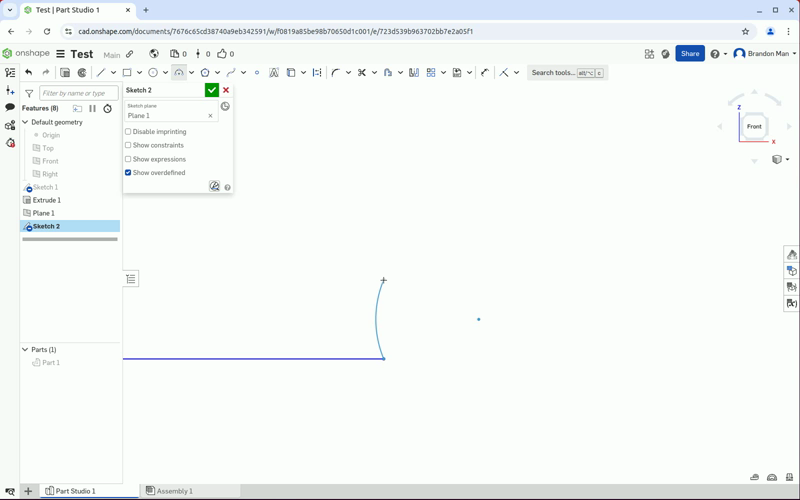
scroll(-6)
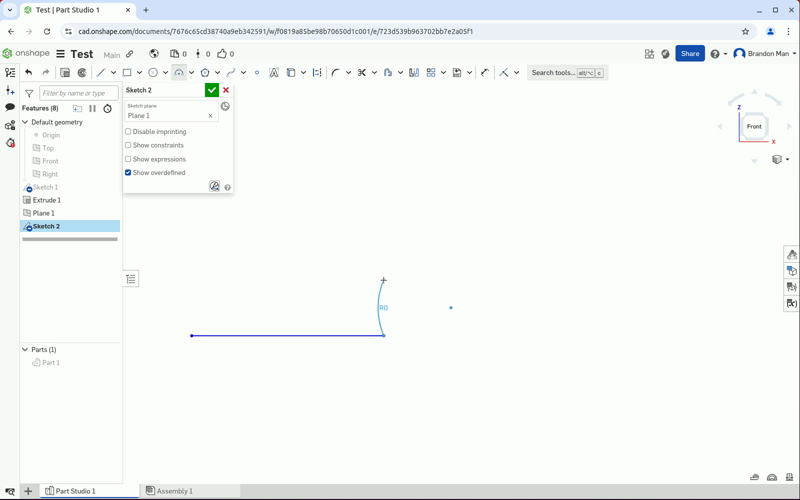
scroll(-6)
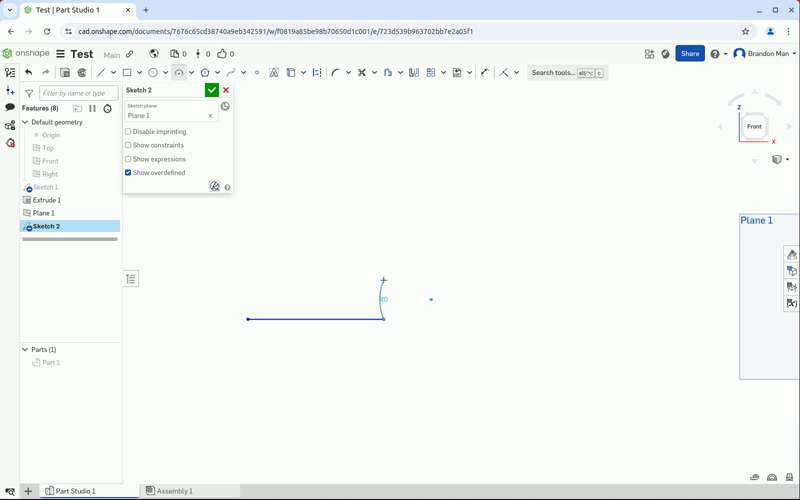
scroll(-6)
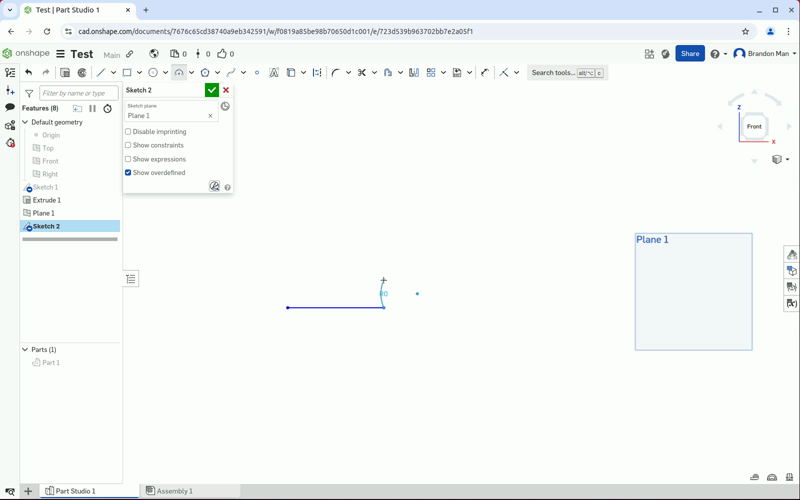
scroll(-6)
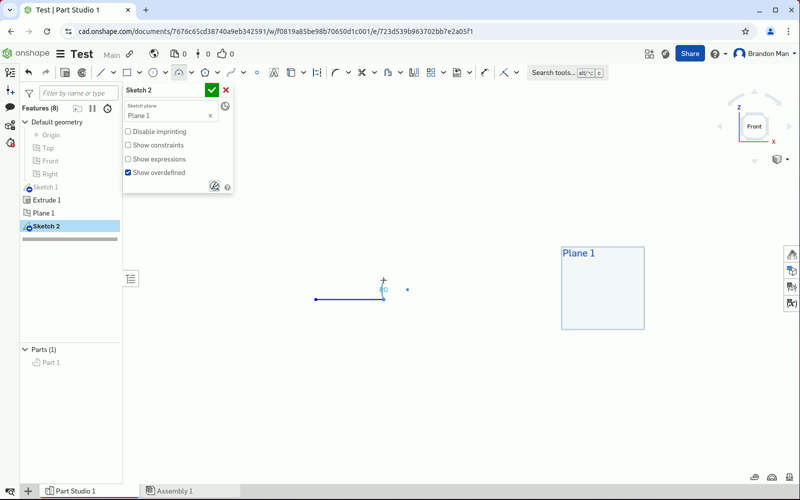
scroll(-6)
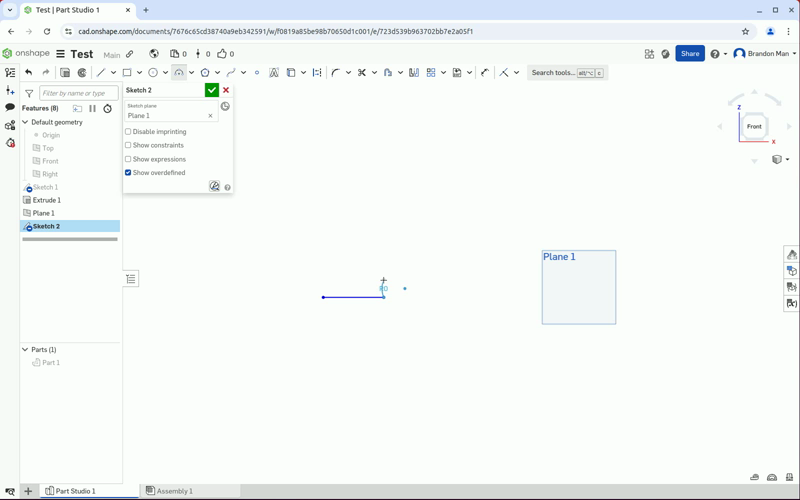
scroll(-6)
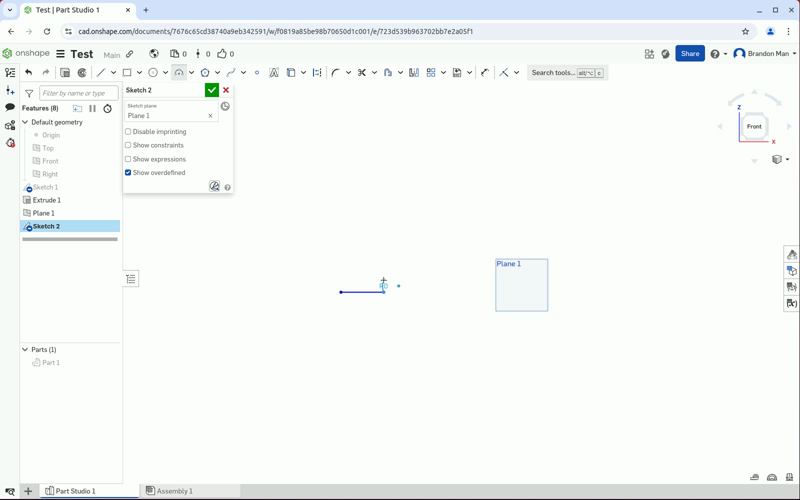
scroll(-6)
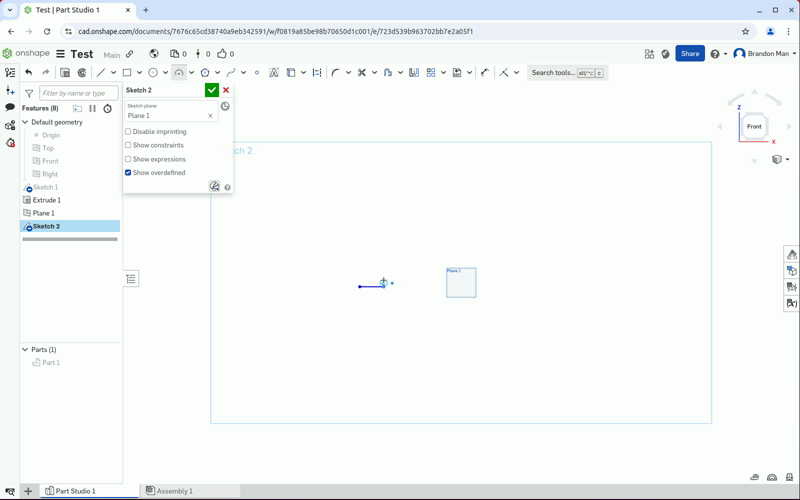
mouse_move(386, 283)
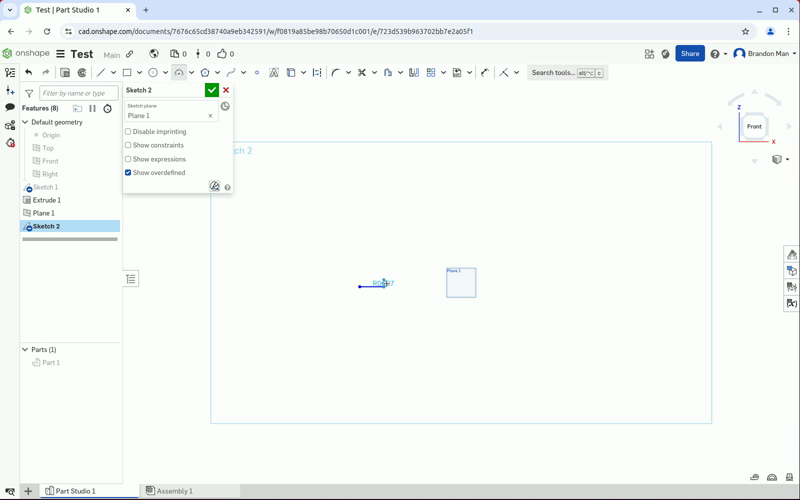
scroll(6)
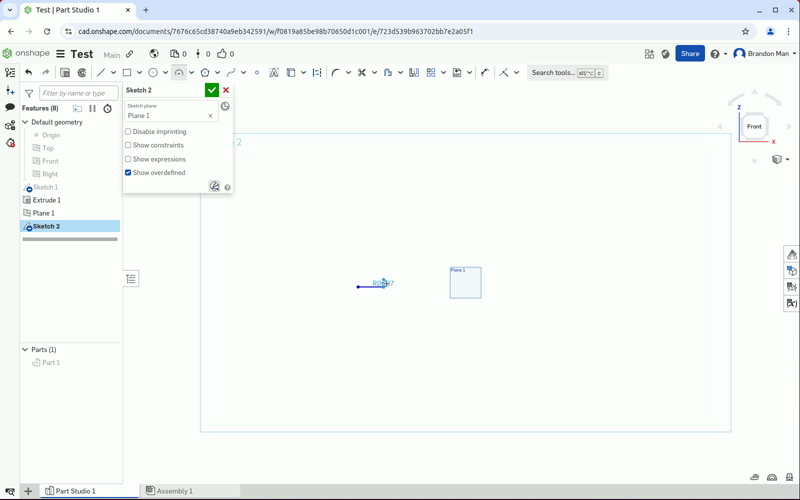
scroll(6)
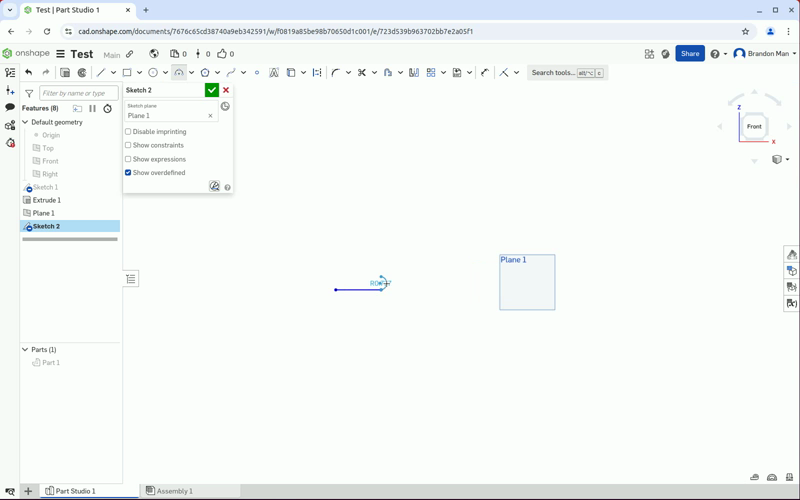
scroll(6)
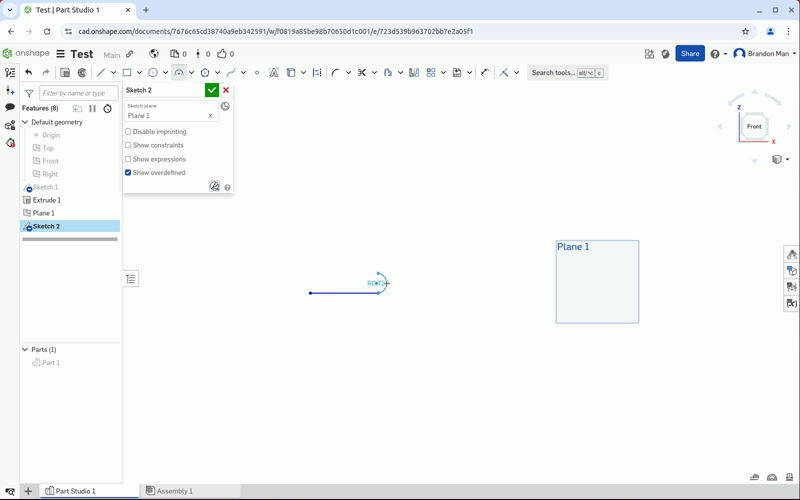
scroll(6)
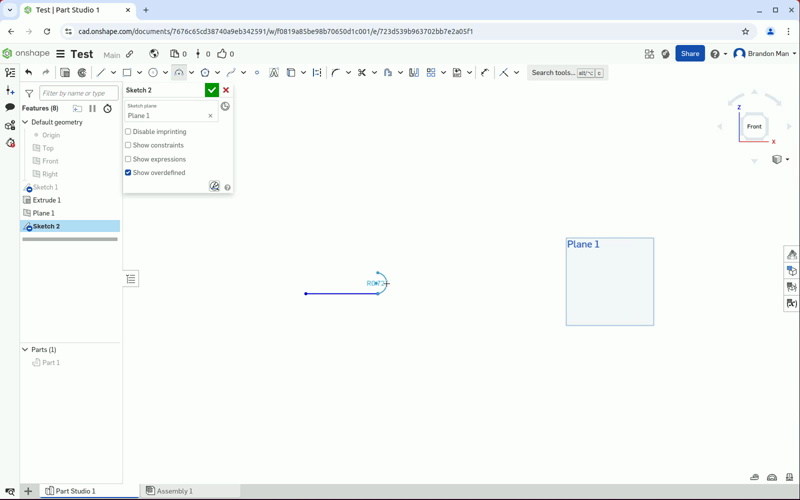
scroll(6)
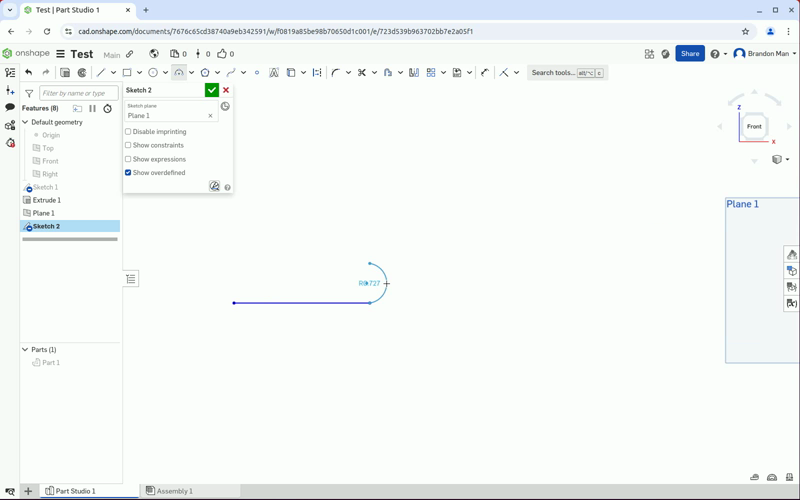
scroll(6)
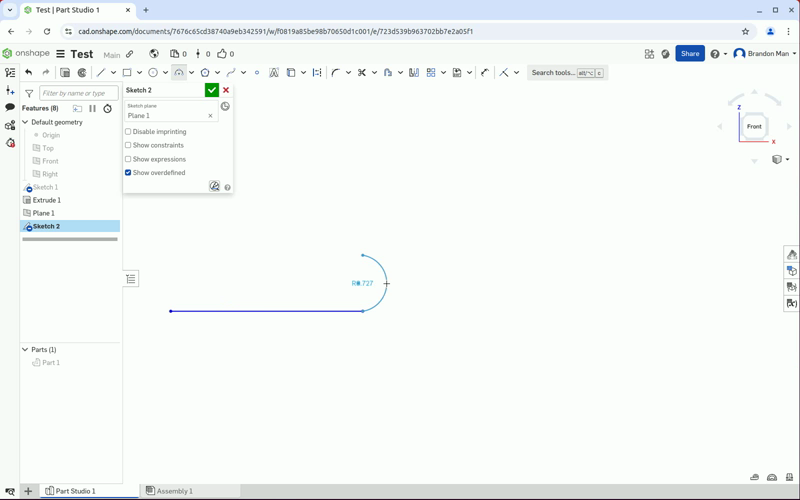
scroll(6)
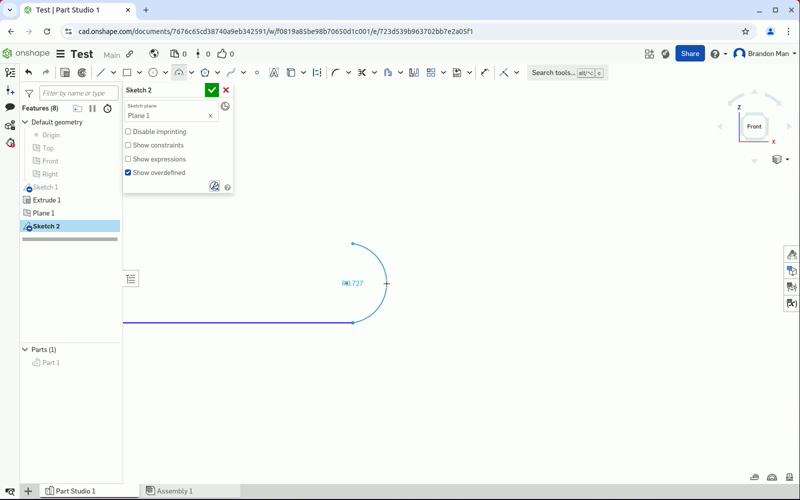
click(386, 283)
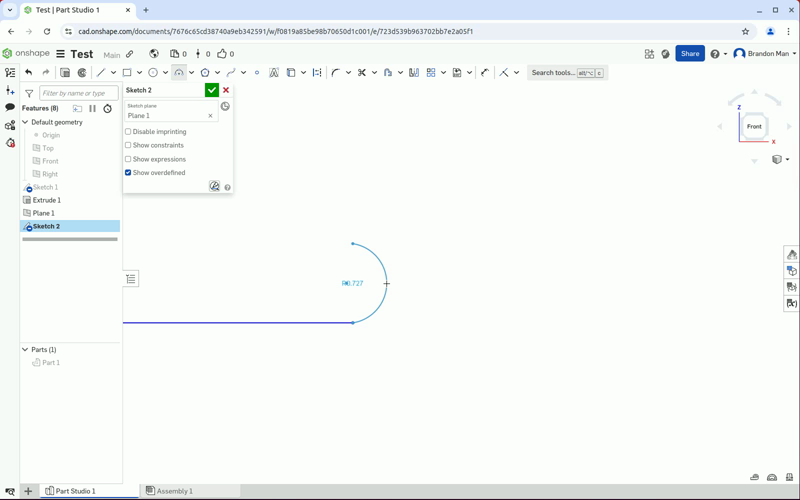
scroll(-6)
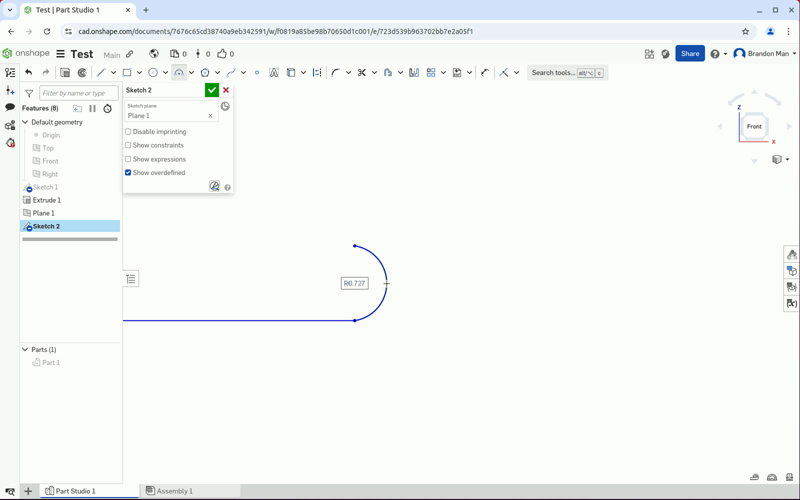
scroll(-6)
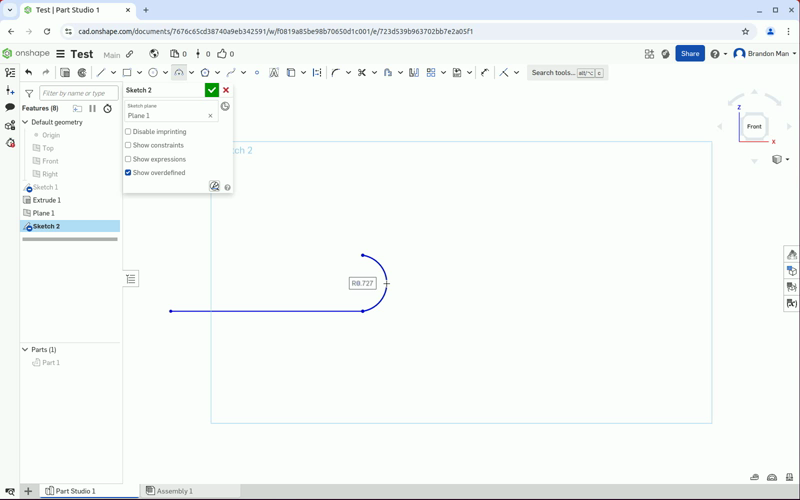
scroll(-6)
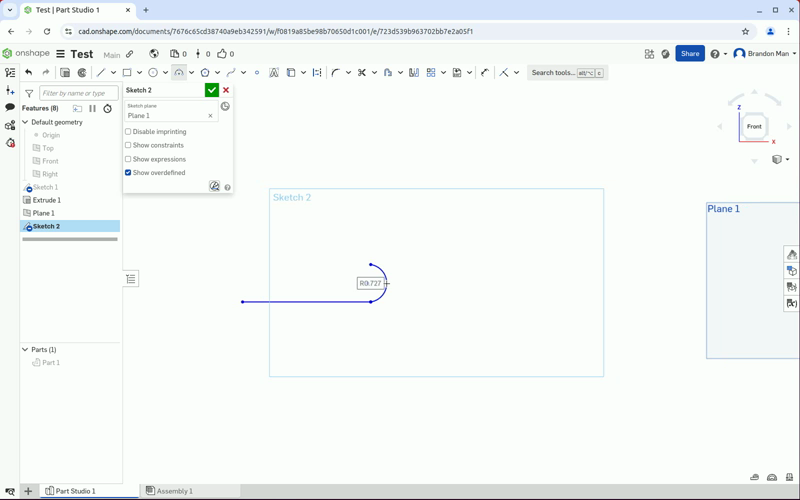
scroll(-6)
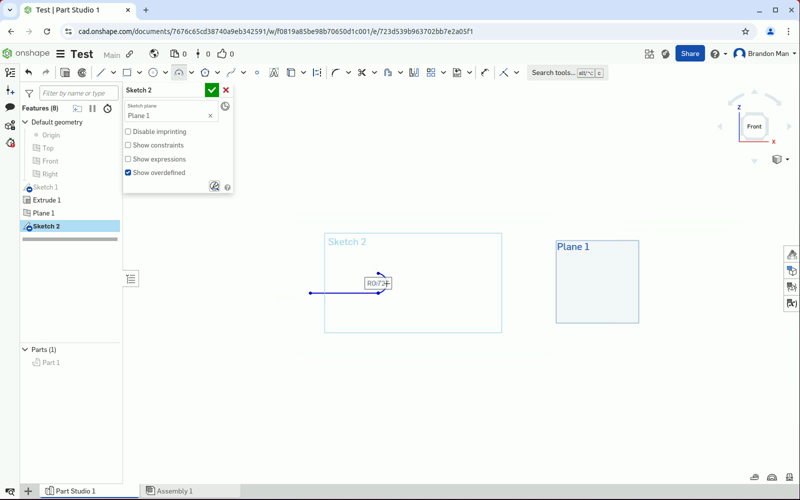
scroll(-6)
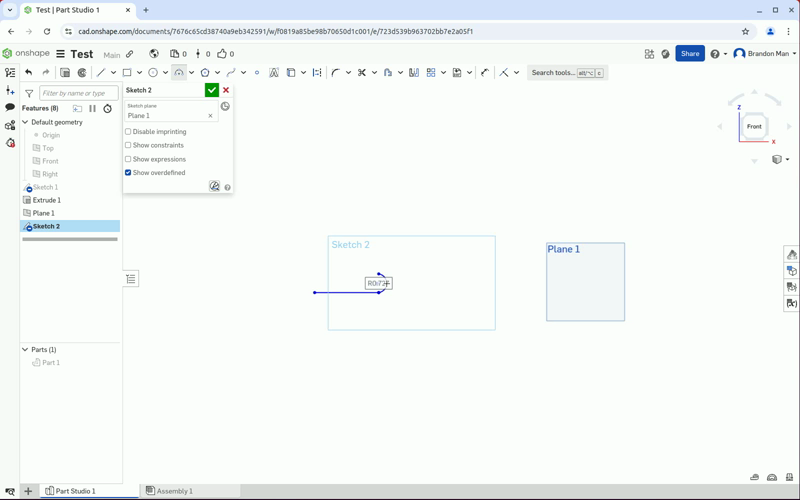
scroll(-6)
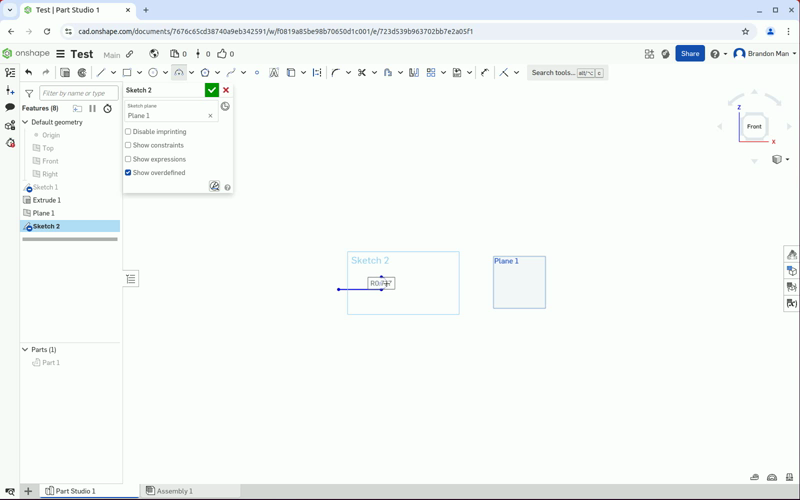
scroll(-6)
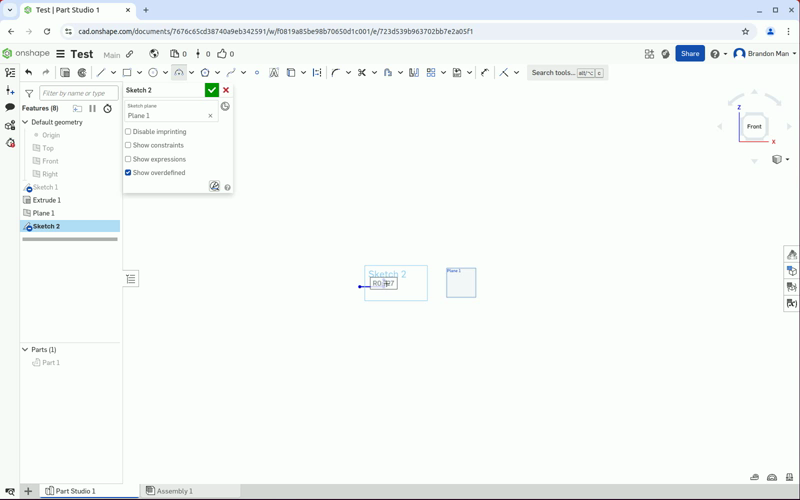
key_up(shift)
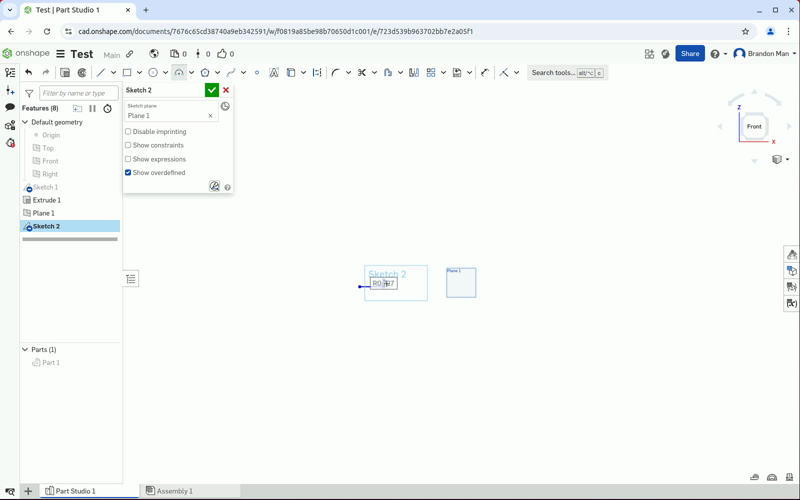
key(esc)
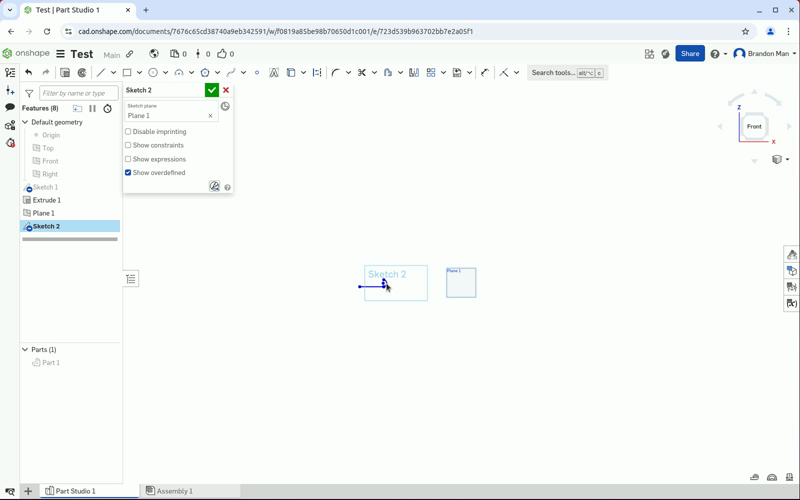
key(l)
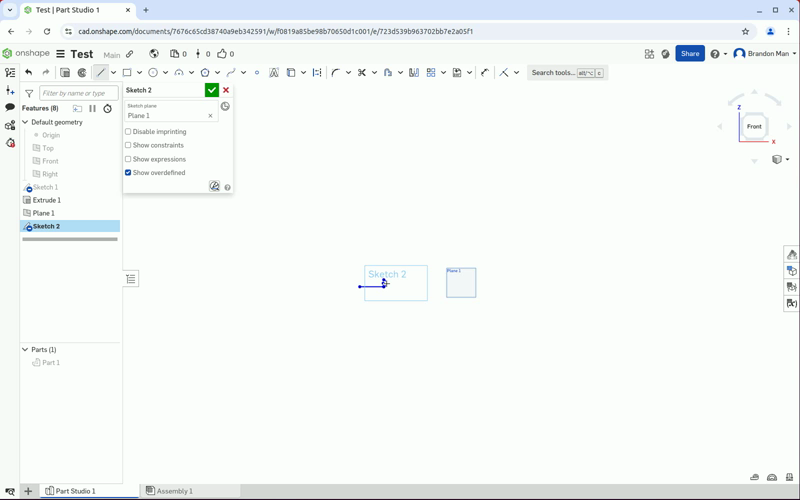
mouse_move(383, 279)
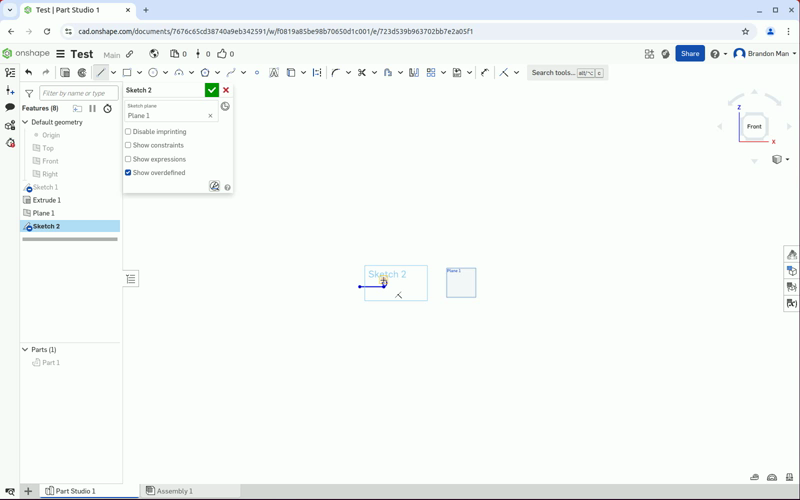
scroll(6)
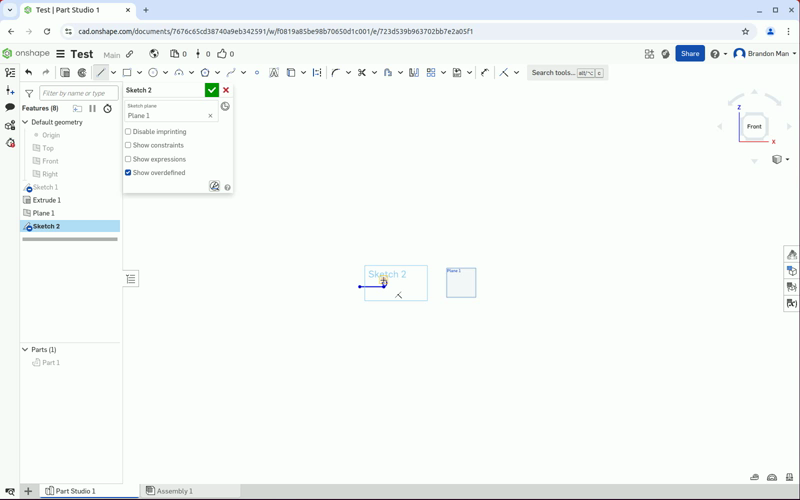
scroll(6)
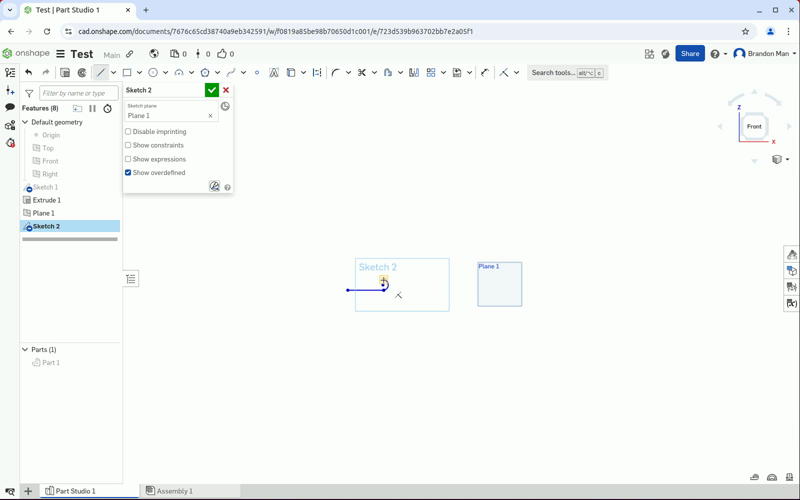
scroll(6)
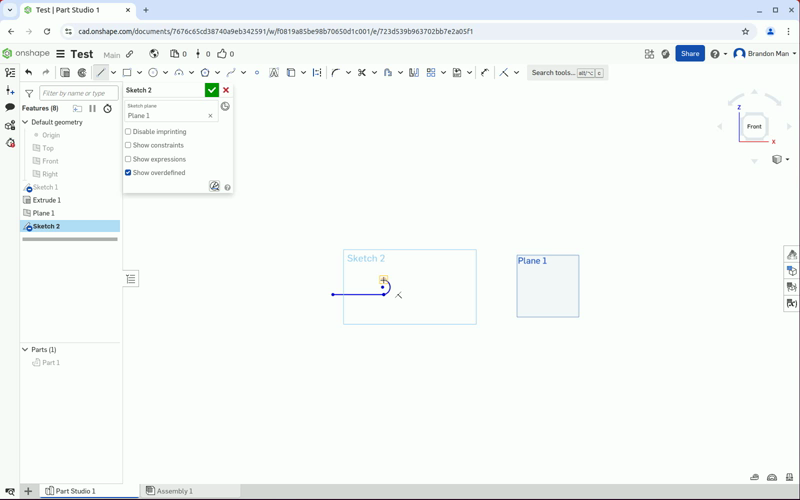
scroll(6)
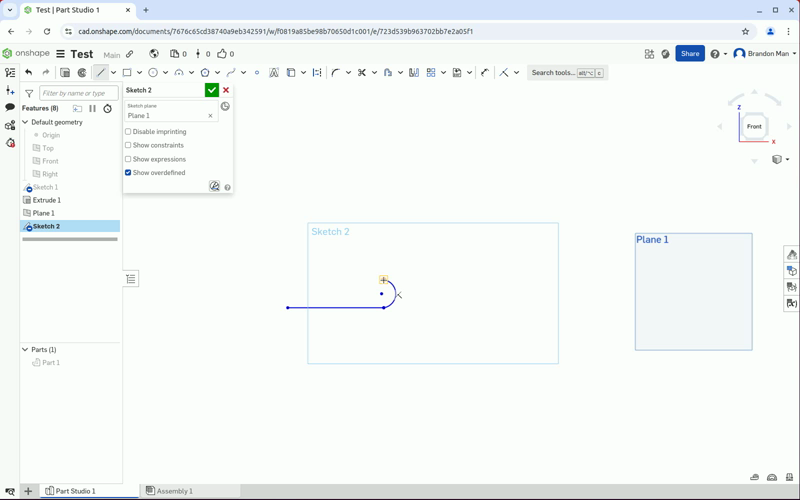
scroll(6)
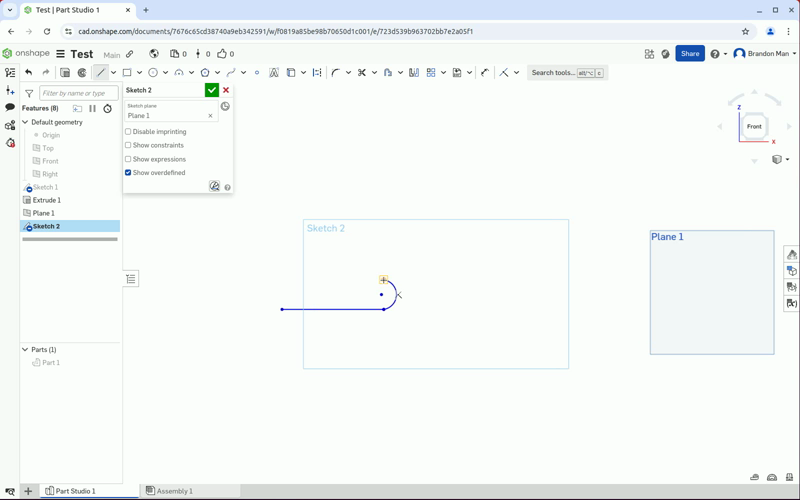
scroll(6)
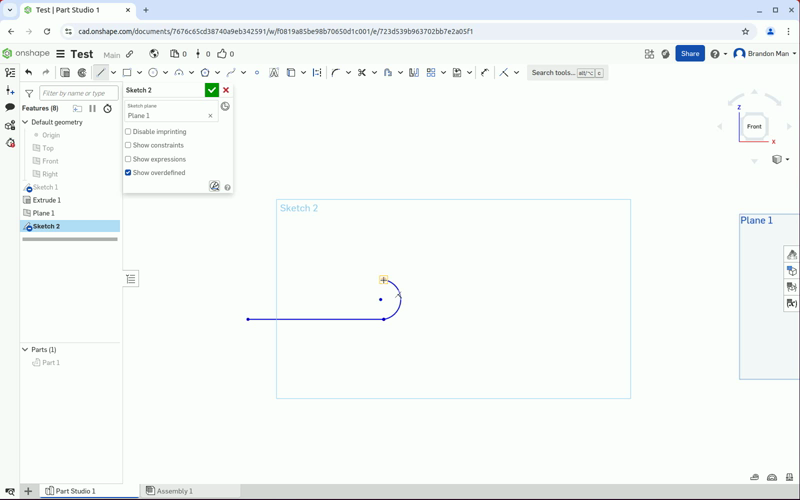
scroll(6)
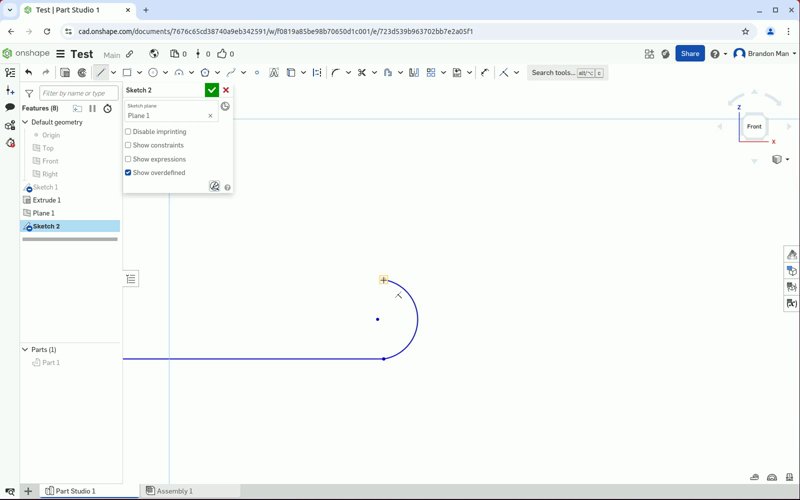
click(383, 279)
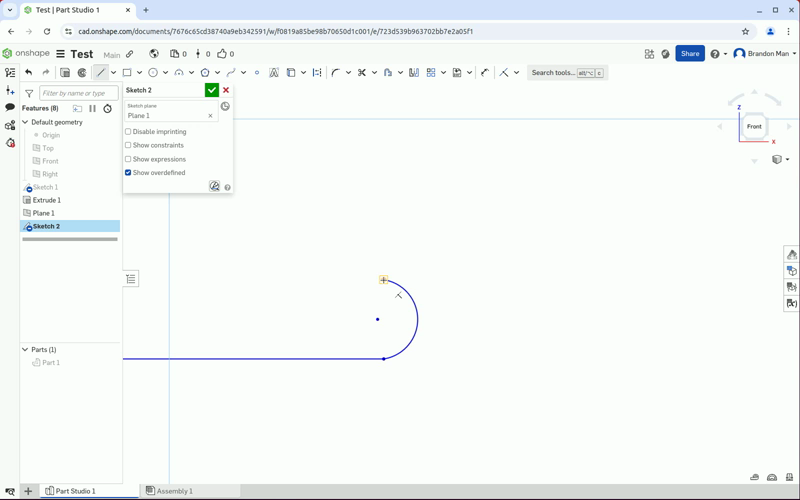
scroll(-6)
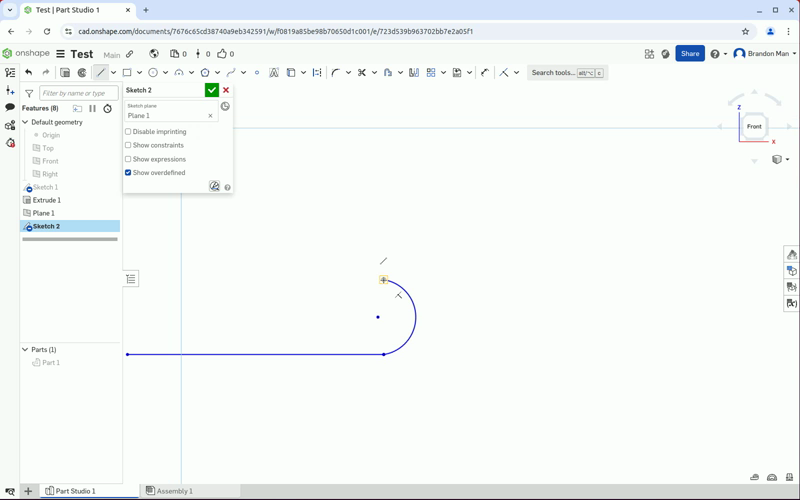
scroll(-6)
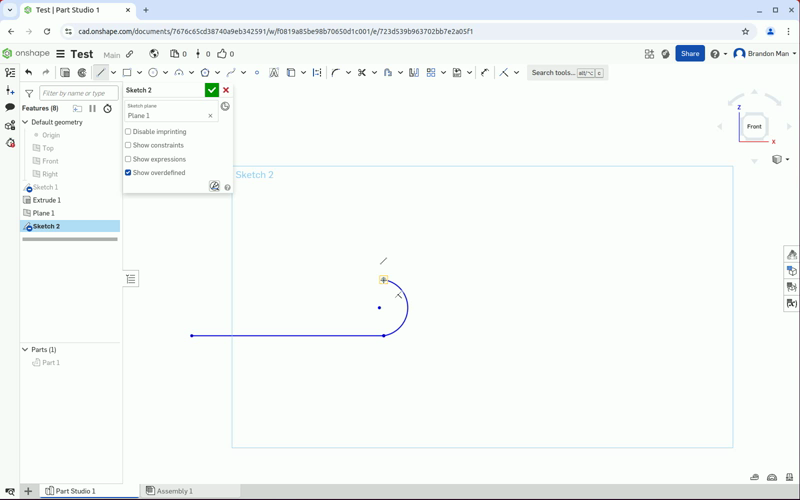
scroll(-6)
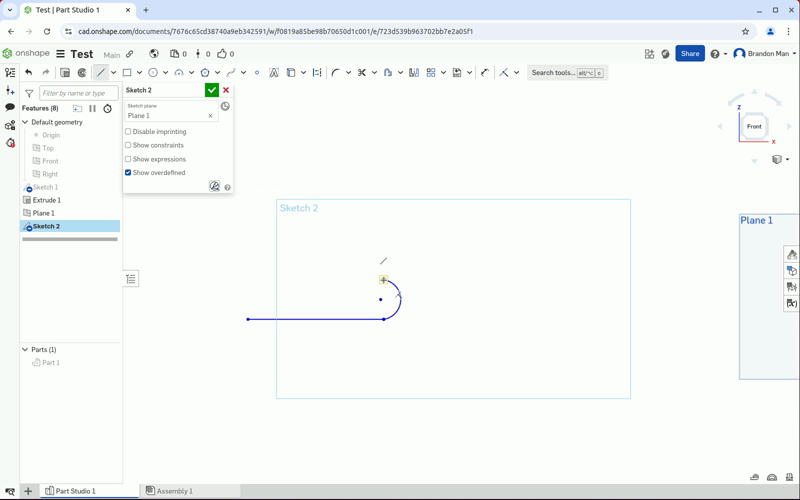
scroll(-6)
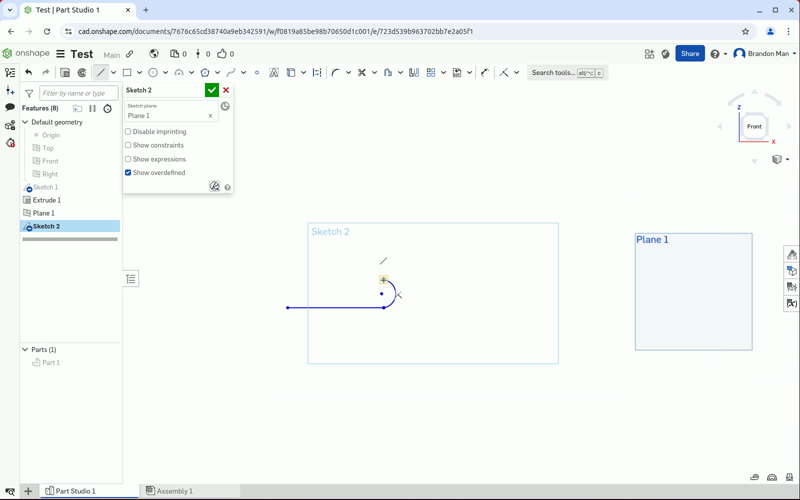
scroll(-6)
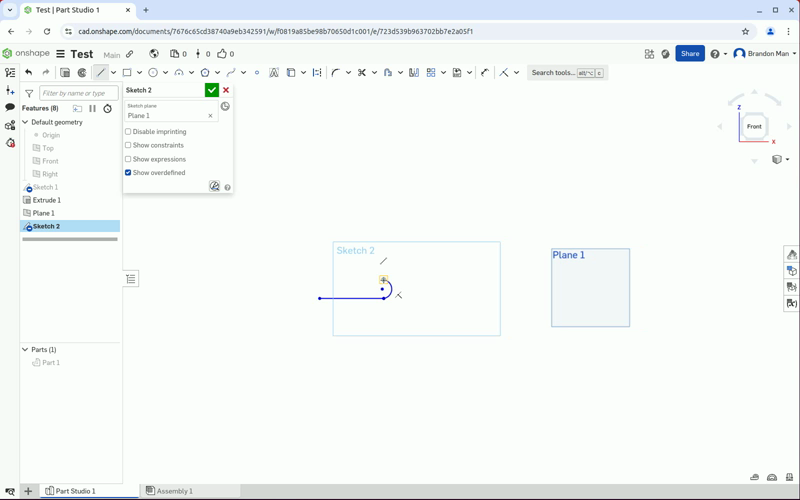
scroll(-6)
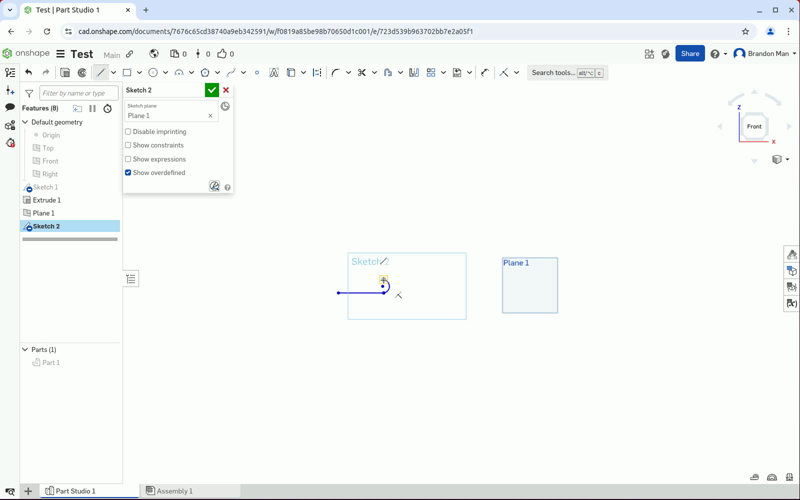
scroll(-6)
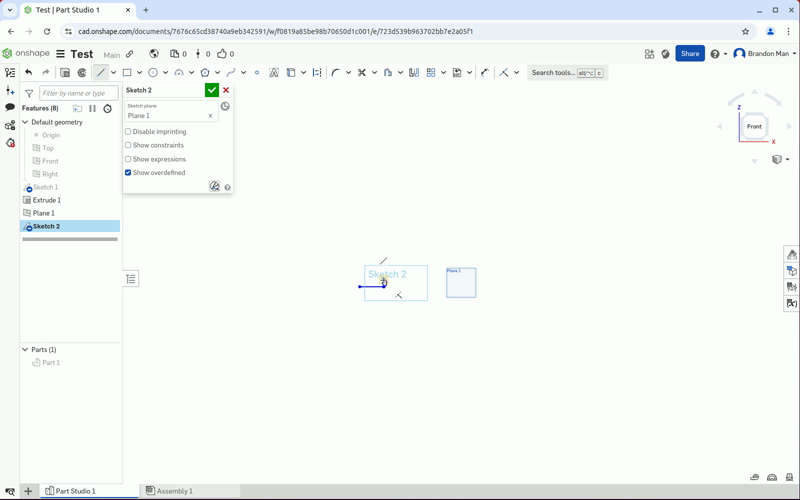
key_down(shift)
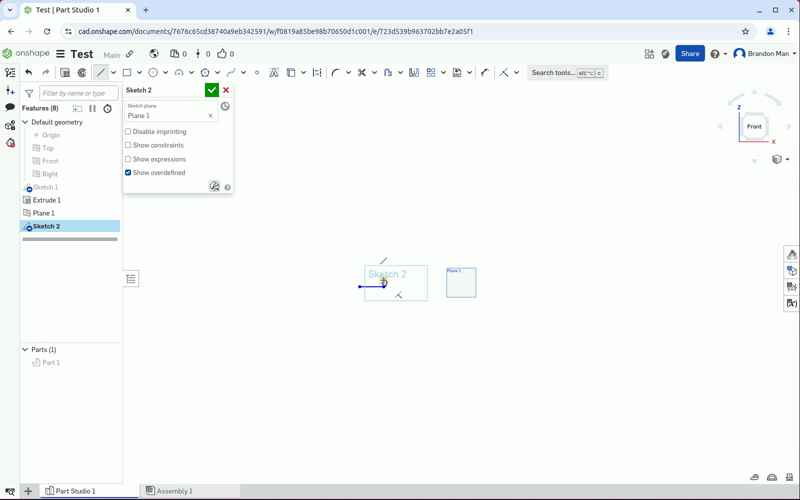
mouse_move(413, 279)
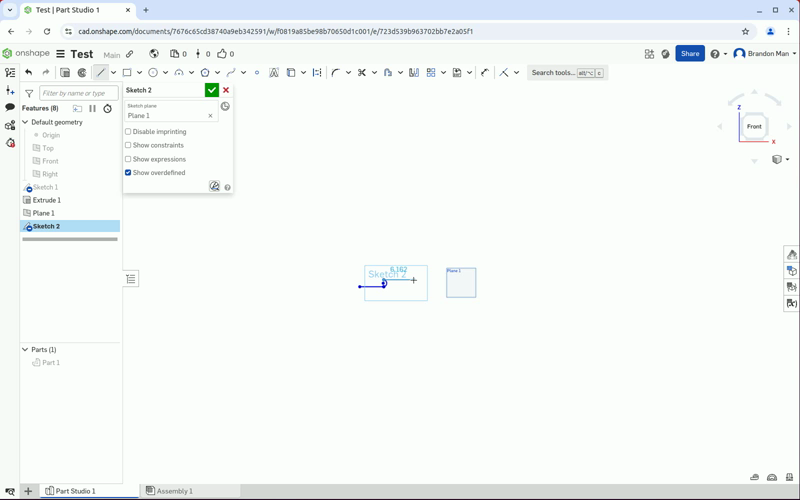
mouse_move(359, 279)
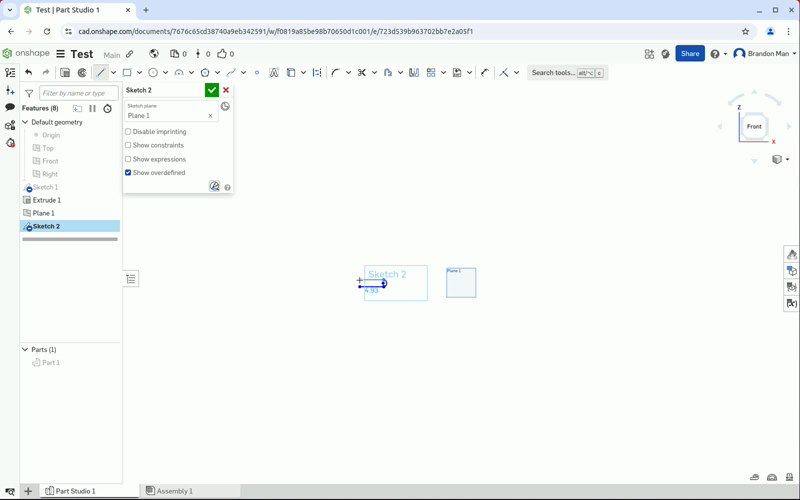
click(359, 279)
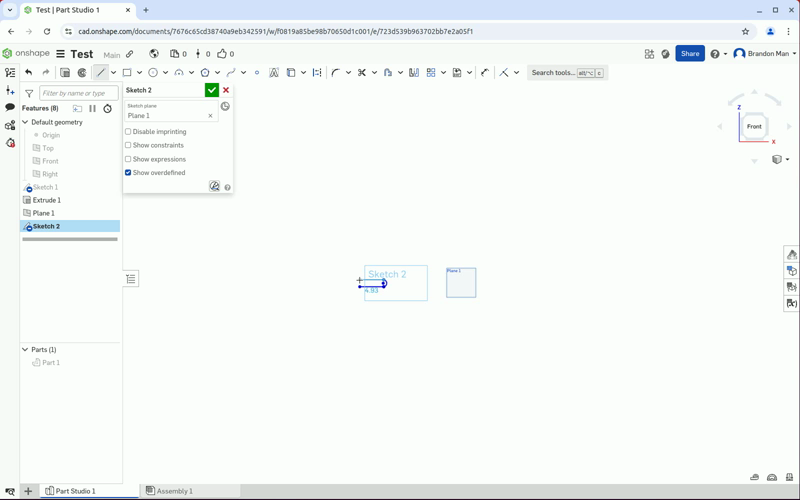
key_up(shift)
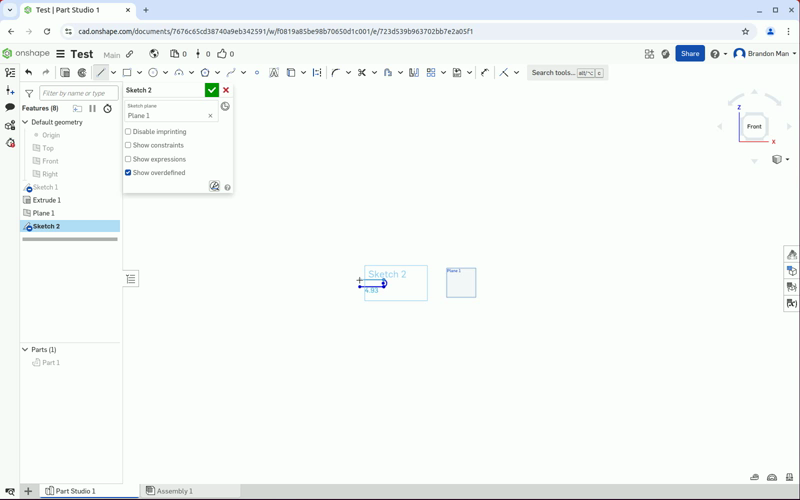
key(esc)
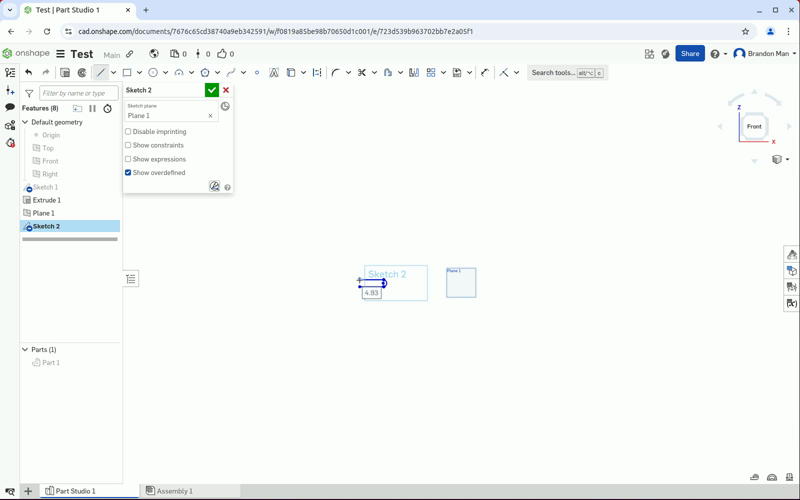
key(a)
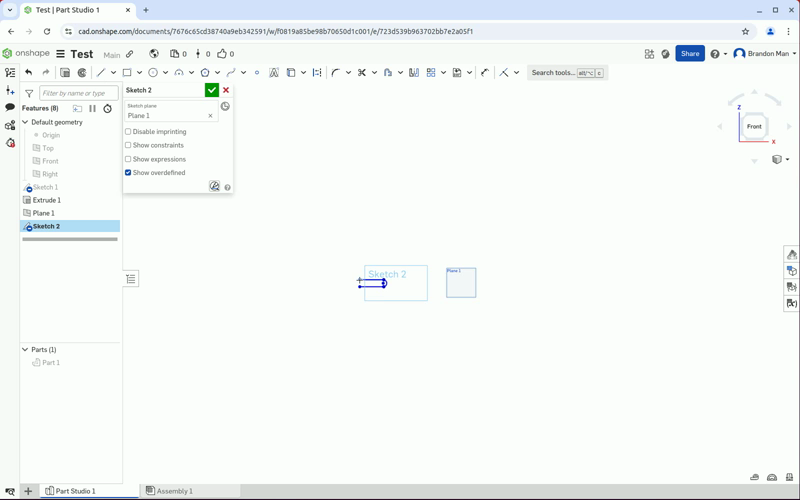
mouse_move(359, 279)
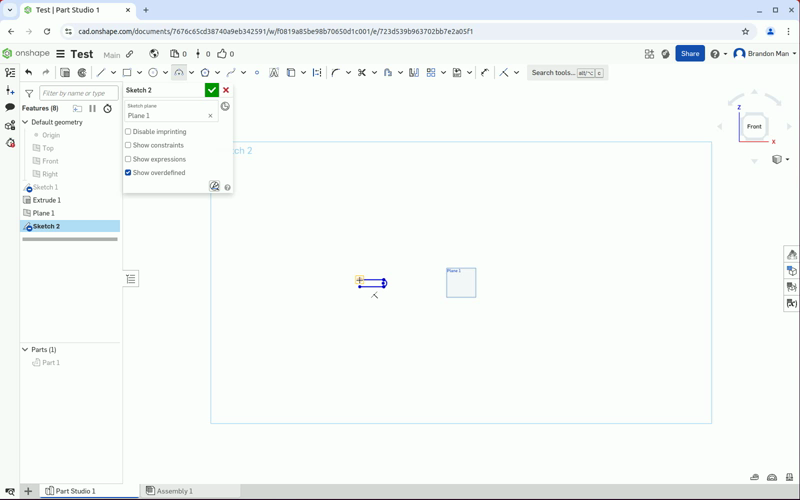
click(359, 279)
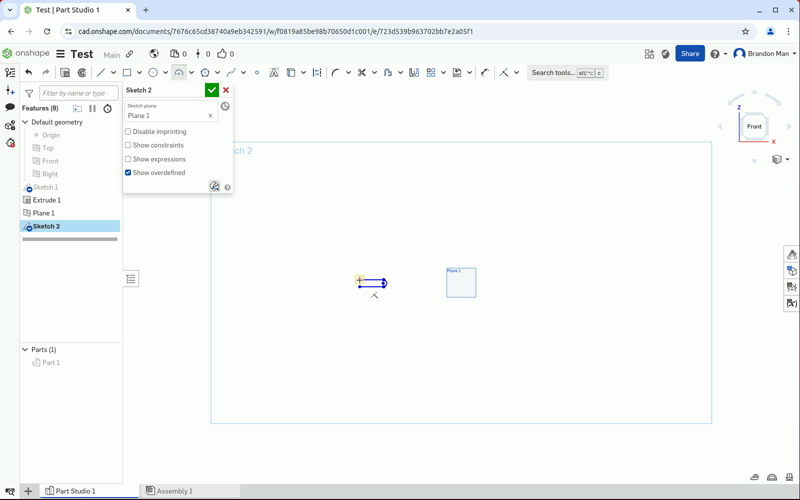
mouse_move(359, 286)
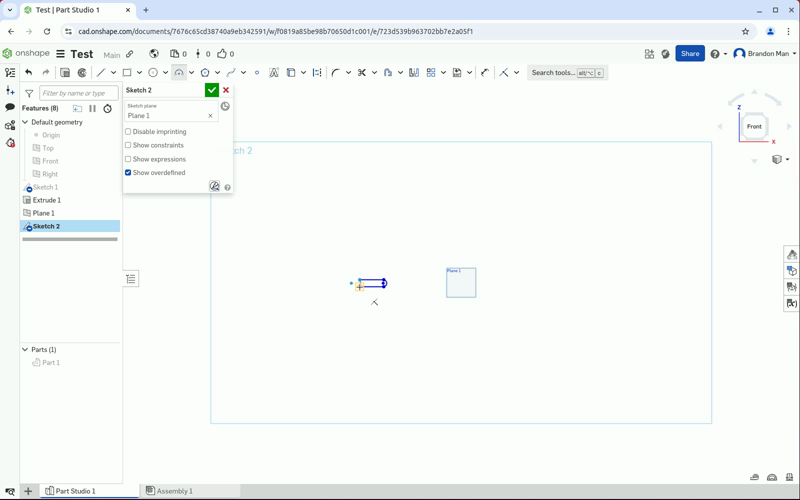
scroll(6)
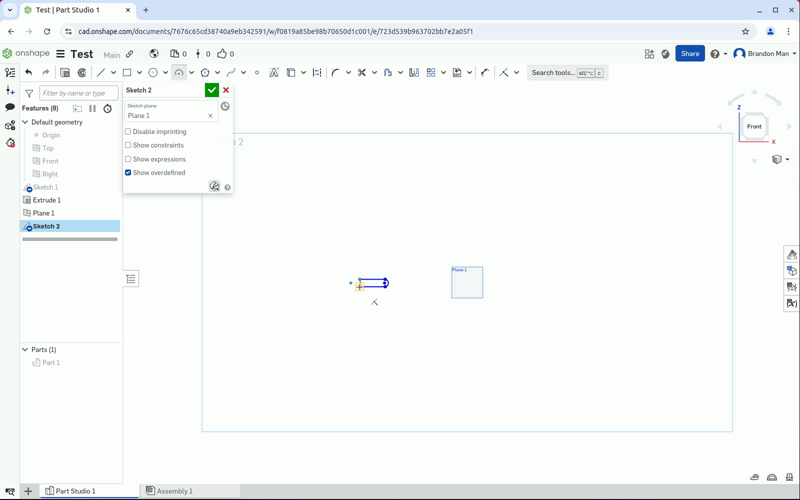
scroll(6)
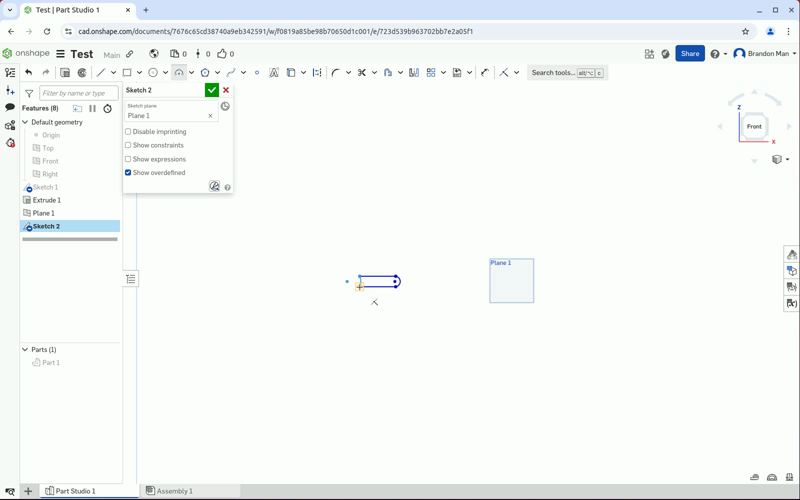
scroll(6)
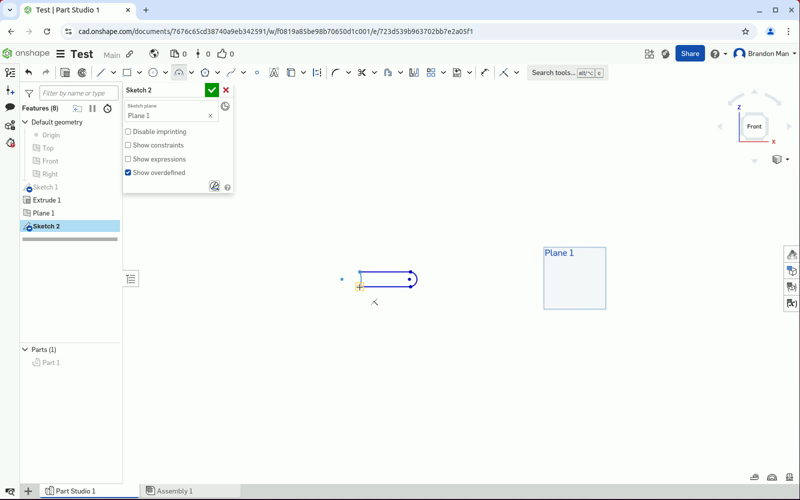
scroll(6)
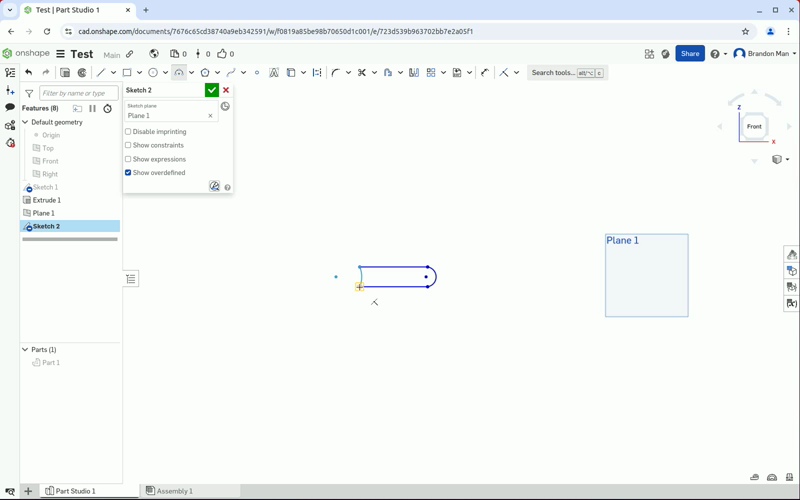
scroll(6)
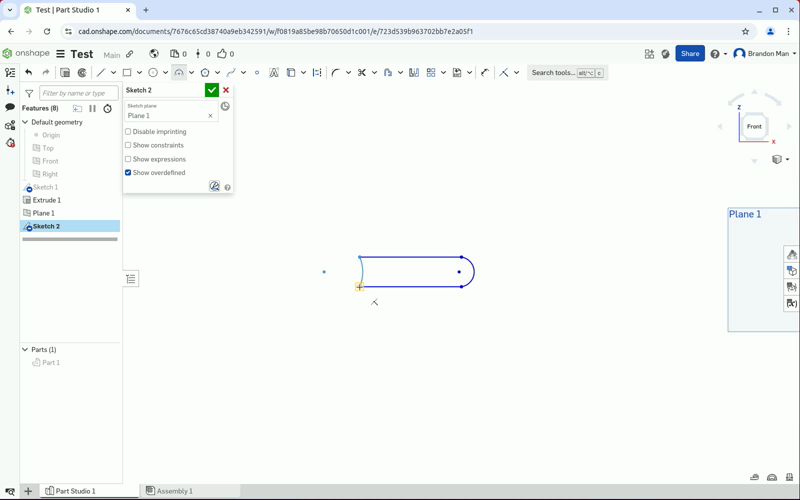
scroll(6)
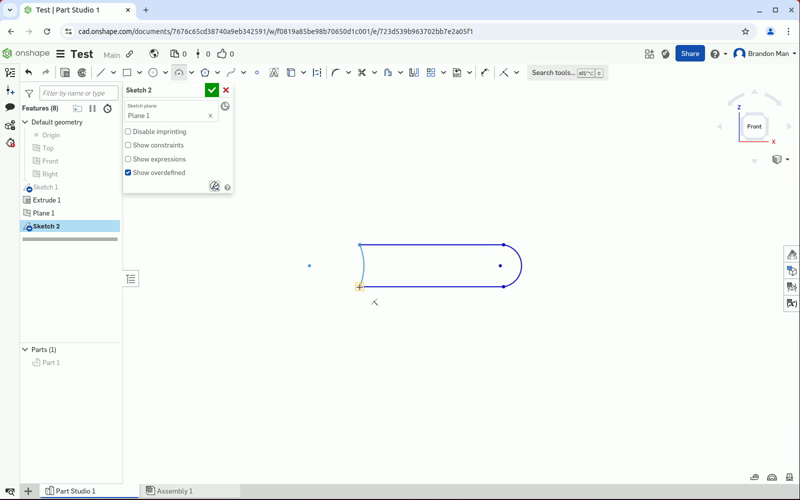
scroll(6)
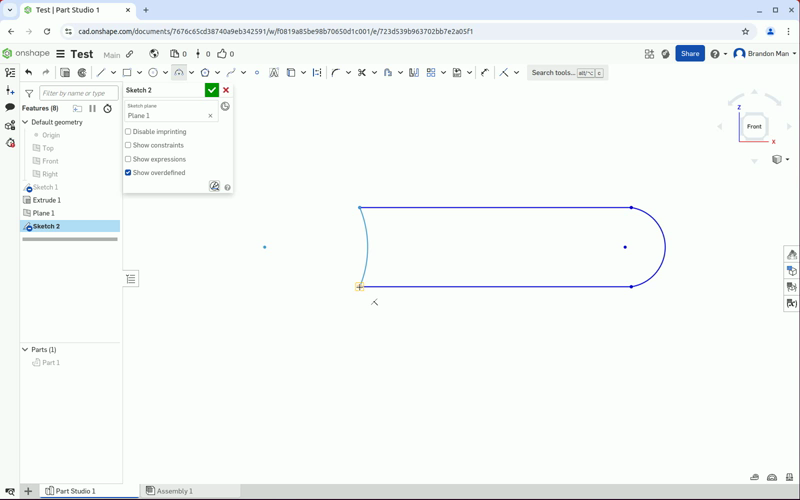
click(359, 286)
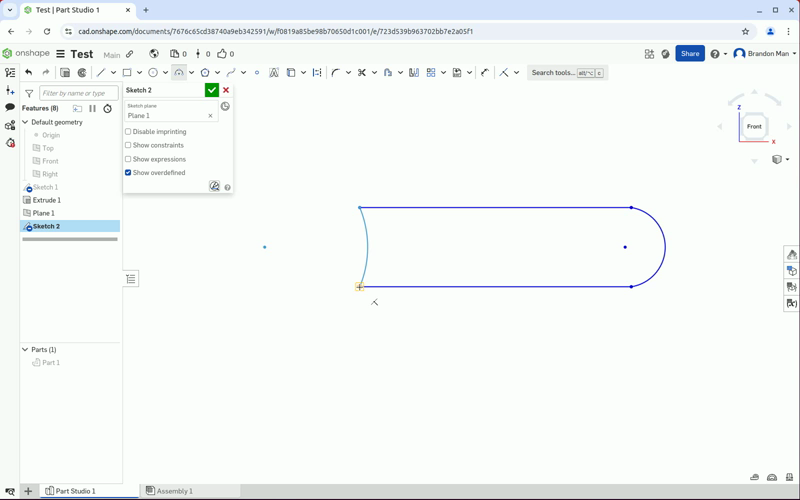
scroll(-6)
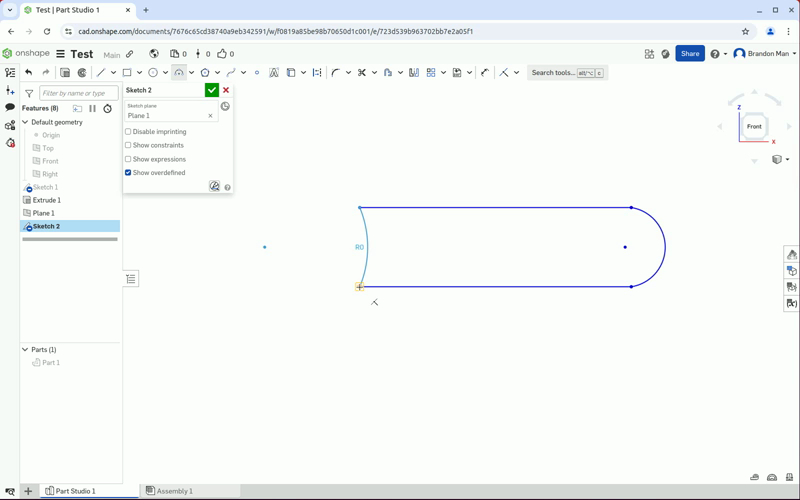
scroll(-6)
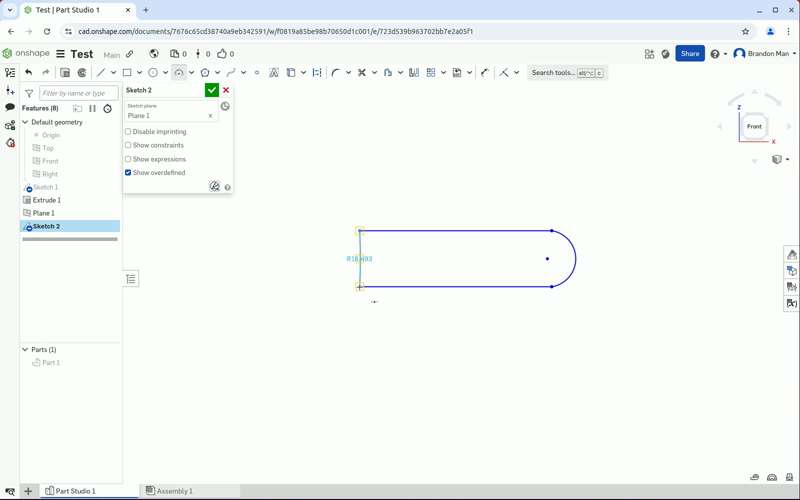
scroll(-6)
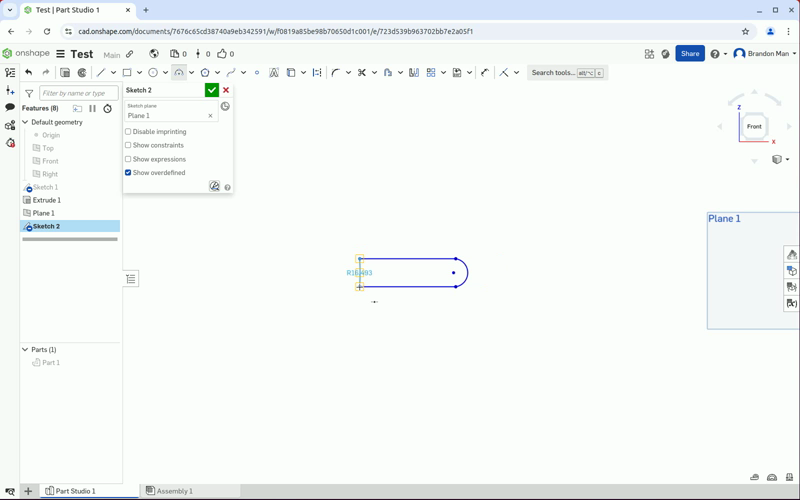
scroll(-6)
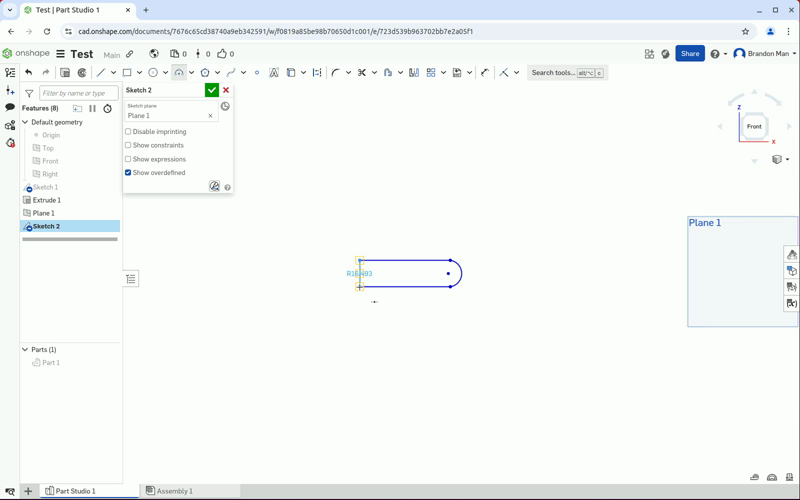
scroll(-6)
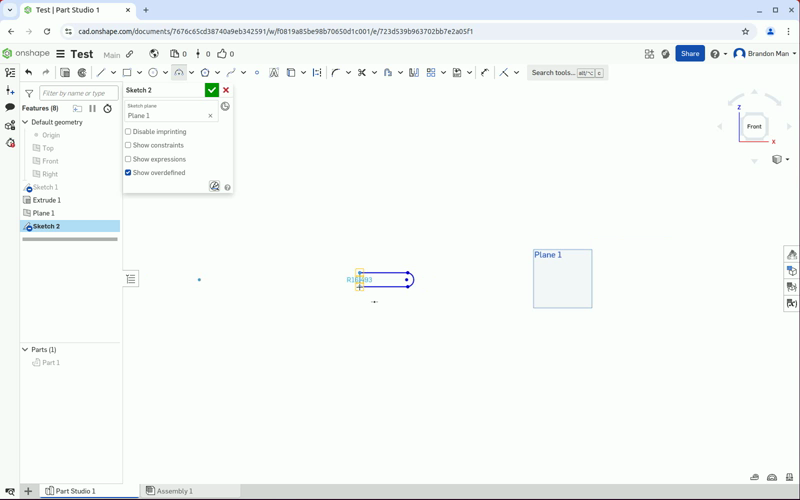
scroll(-6)
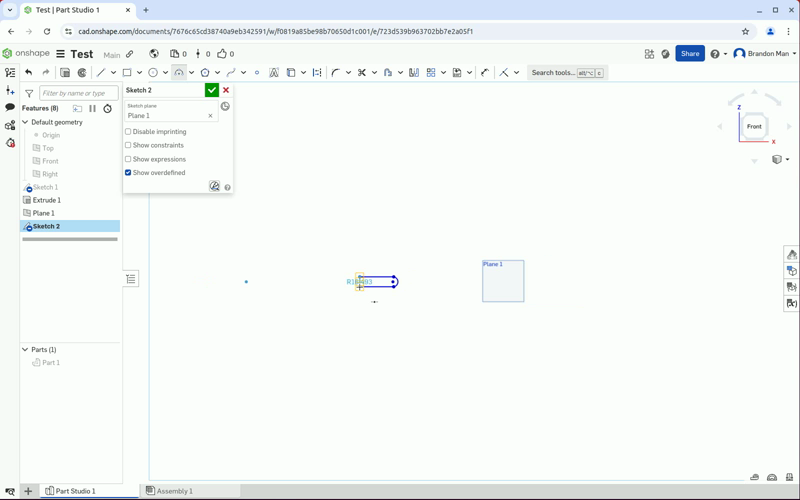
scroll(-6)
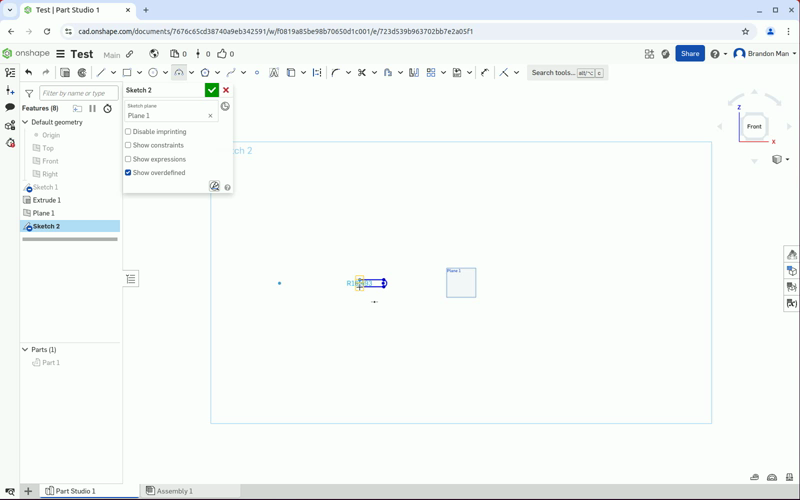
key_down(shift)
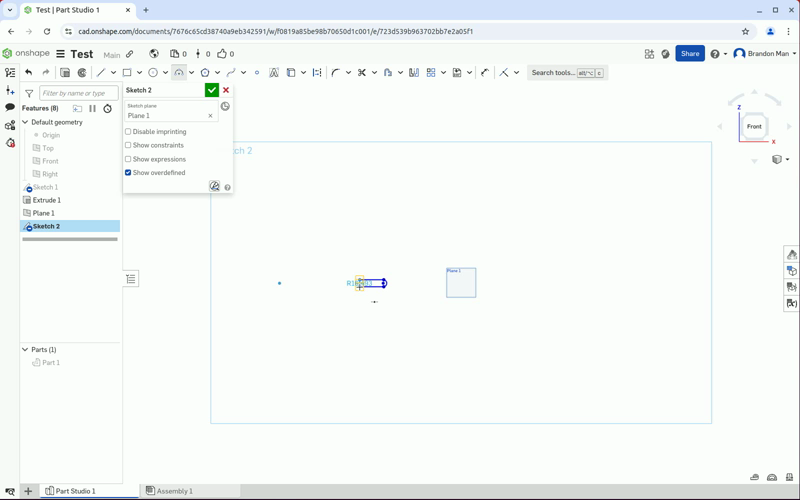
mouse_move(356, 283)
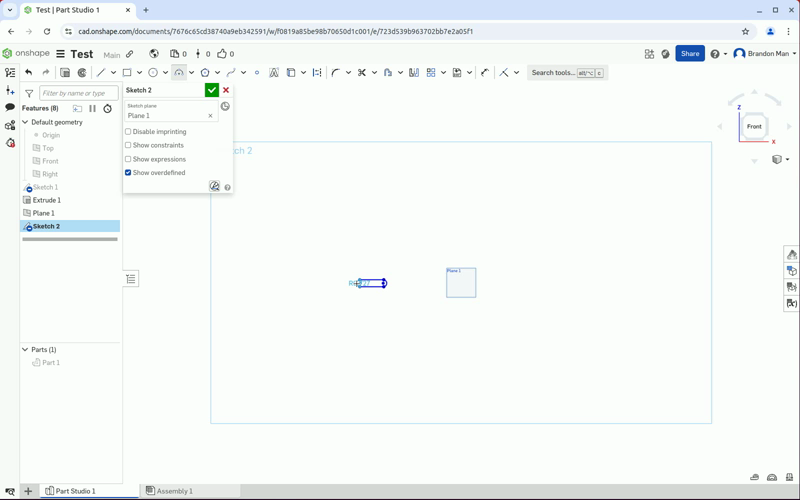
scroll(6)
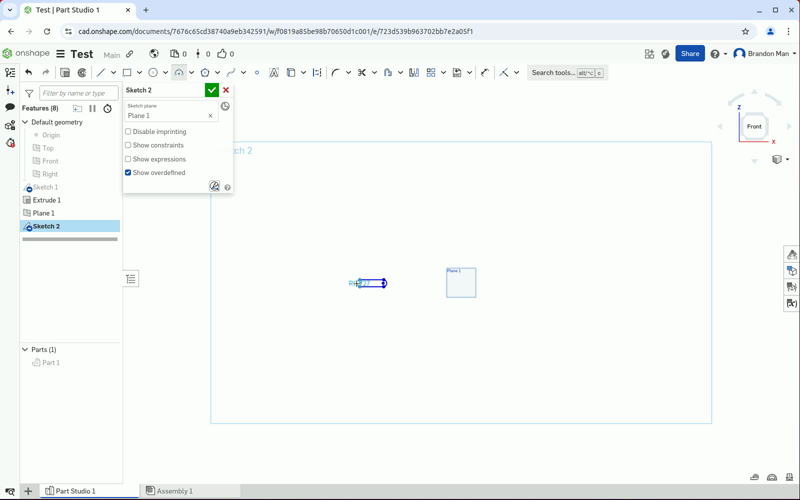
scroll(6)
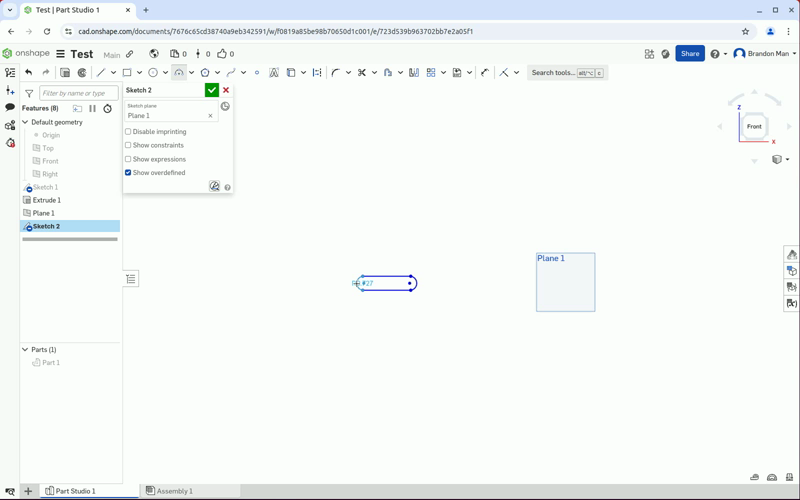
scroll(6)
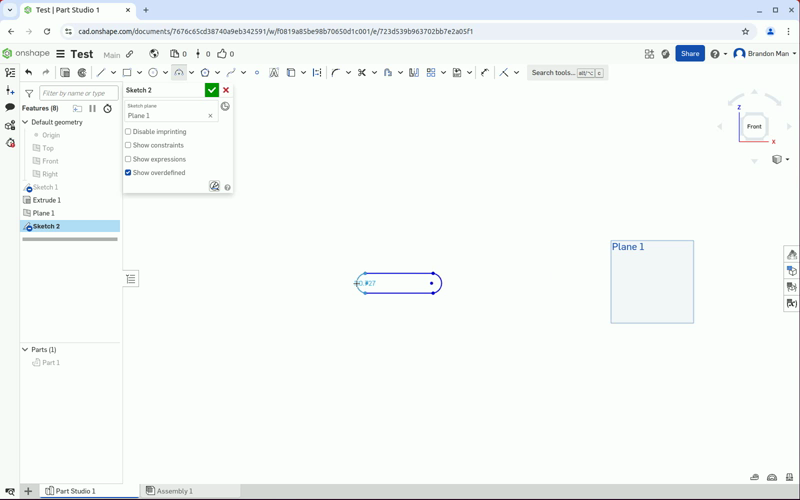
scroll(6)
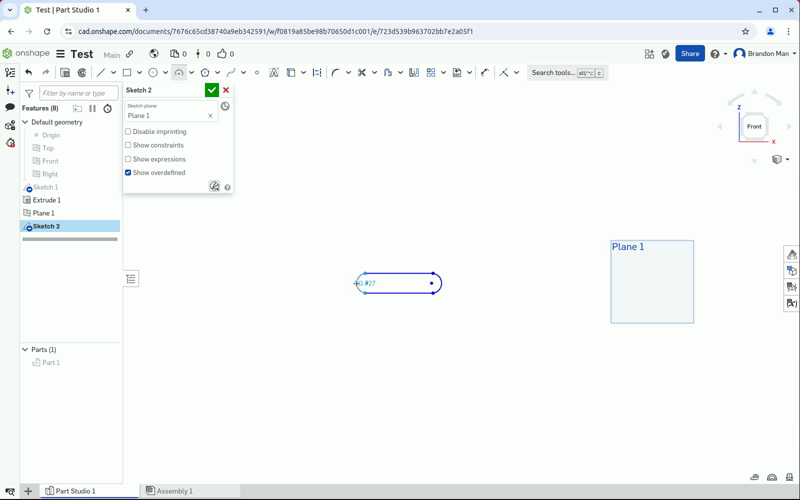
scroll(6)
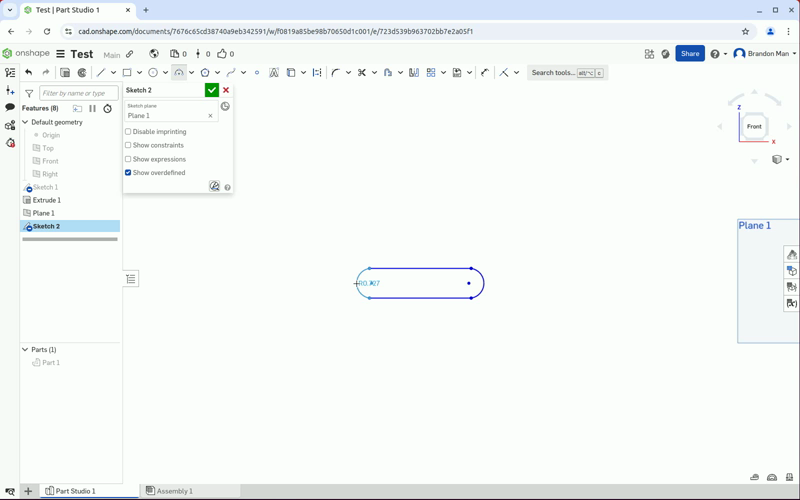
scroll(6)
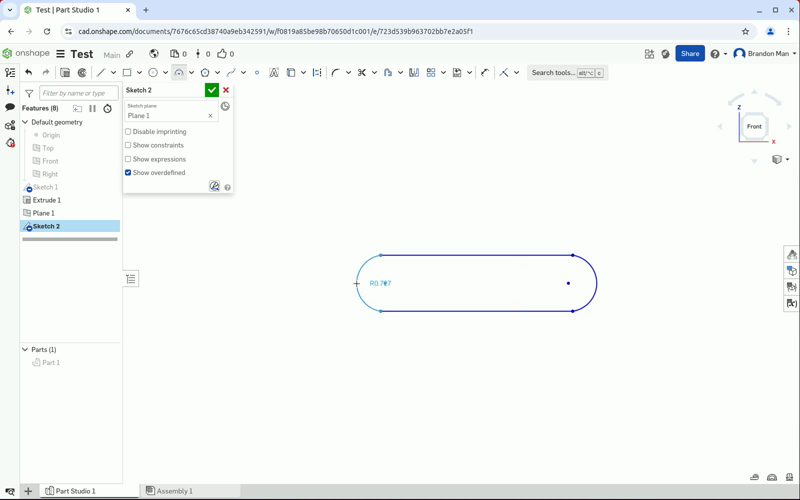
scroll(6)
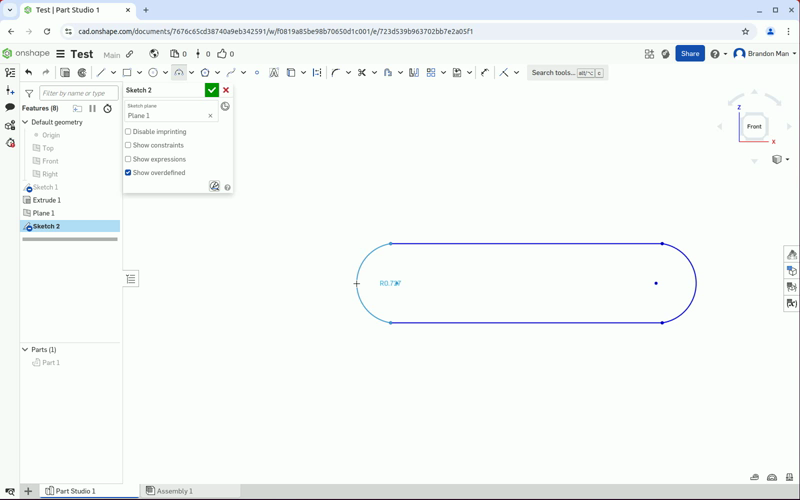
click(356, 283)
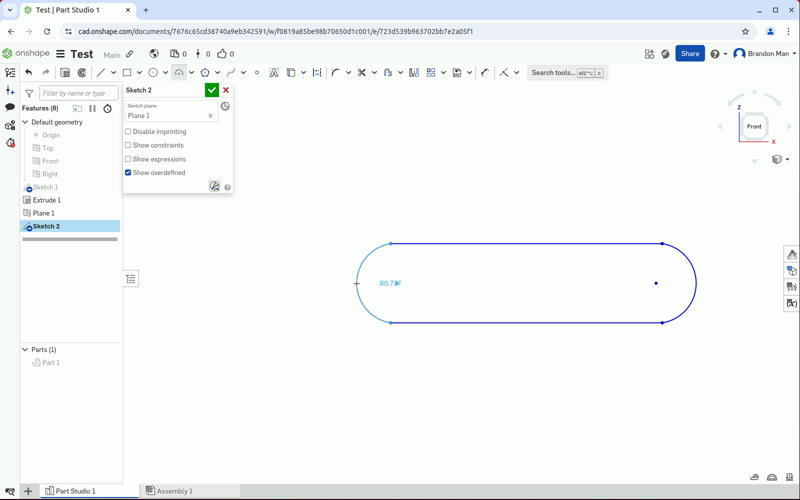
scroll(-6)
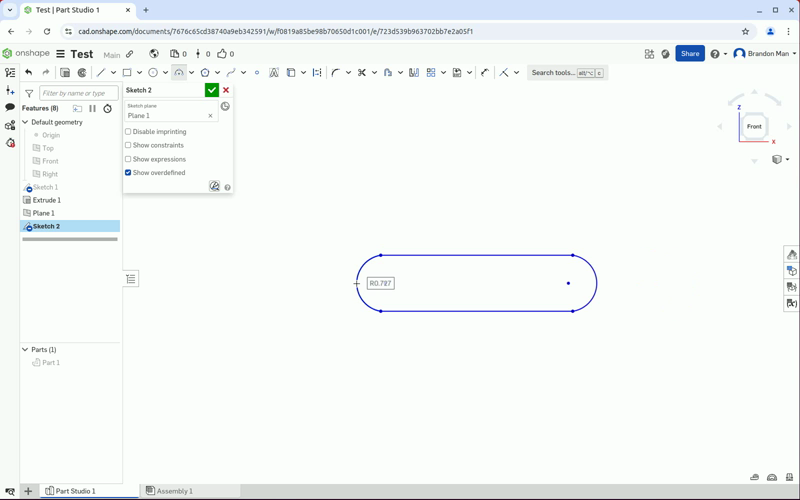
scroll(-6)
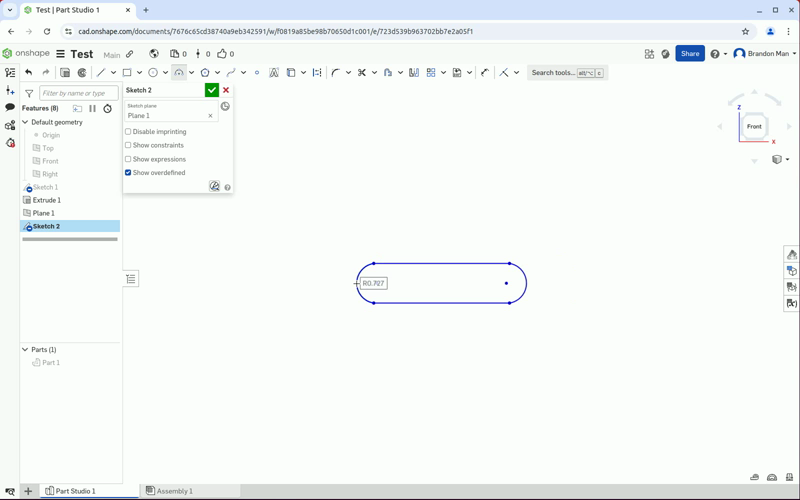
scroll(-6)
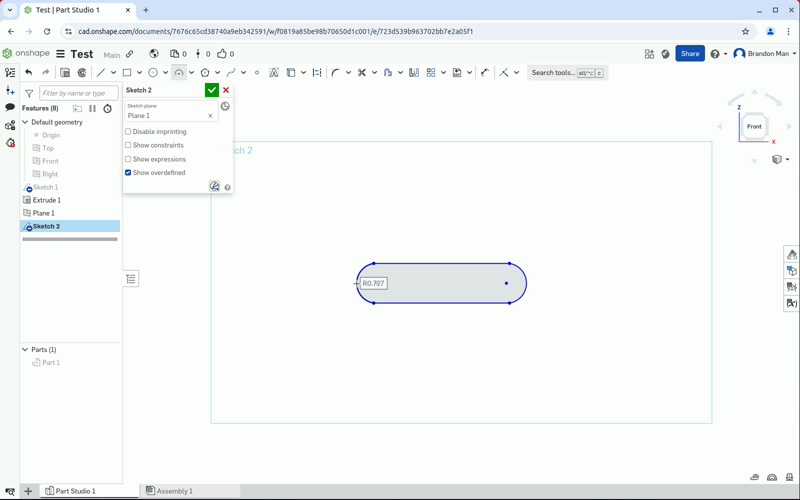
scroll(-6)
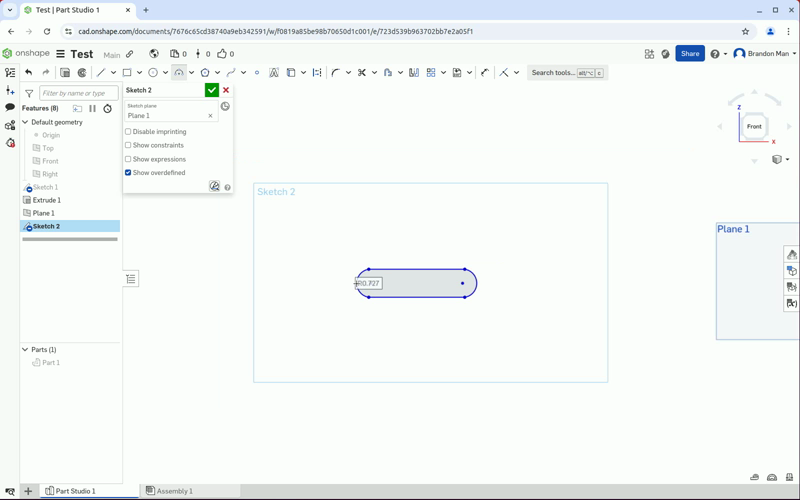
scroll(-6)
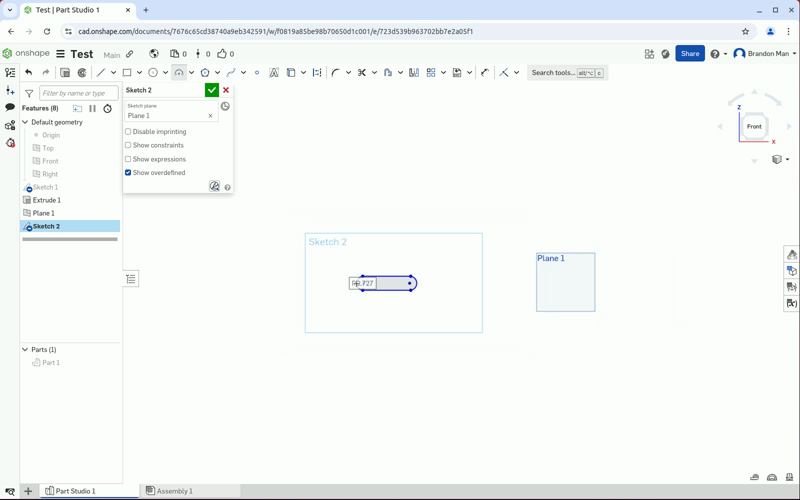
scroll(-6)
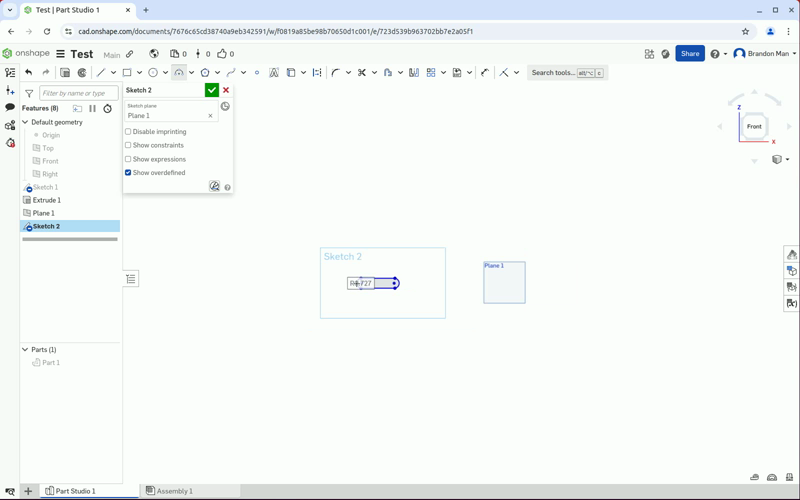
scroll(-6)
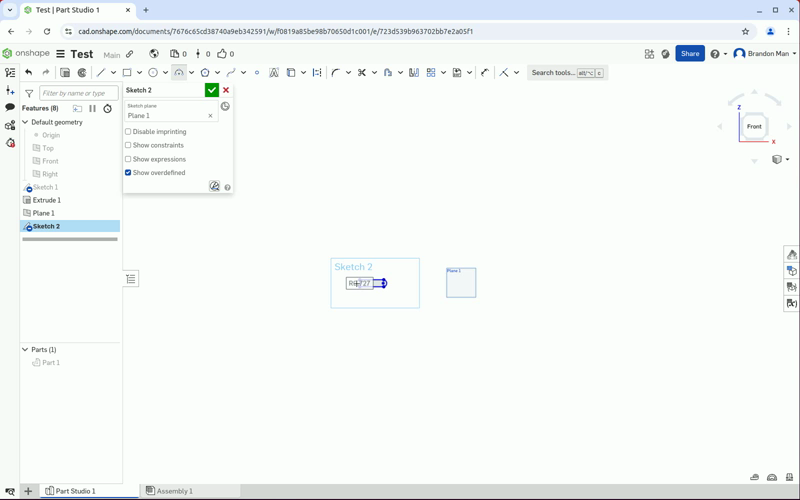
key_up(shift)
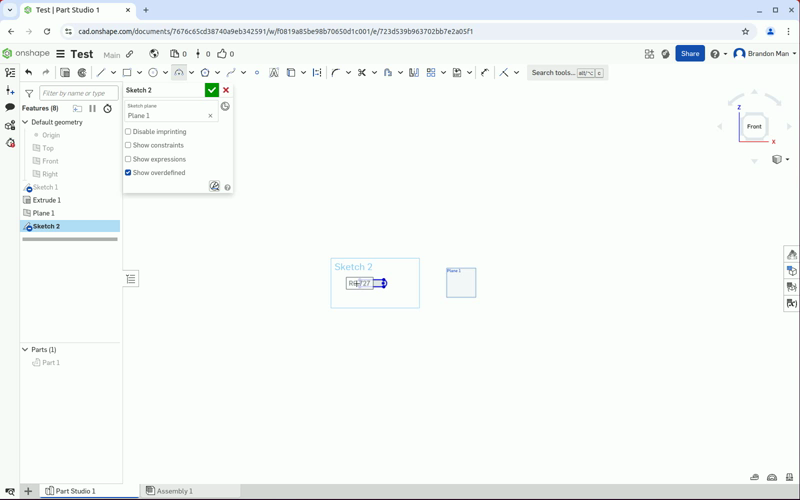
key(esc)
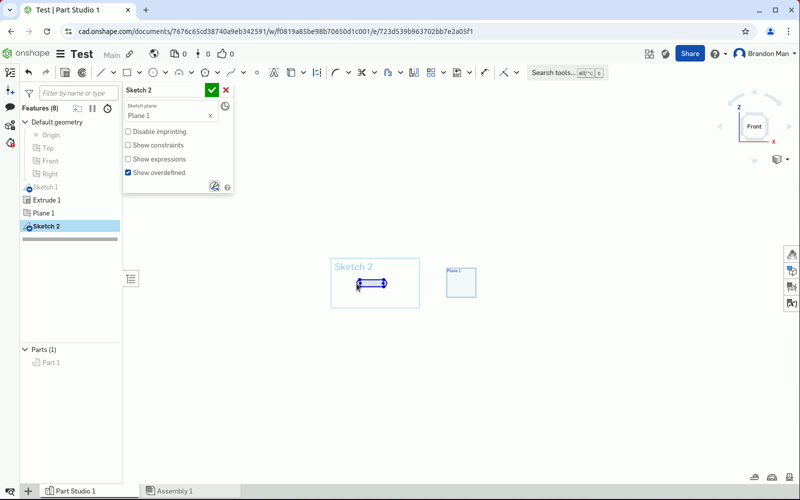
mouse_move(361, 285)
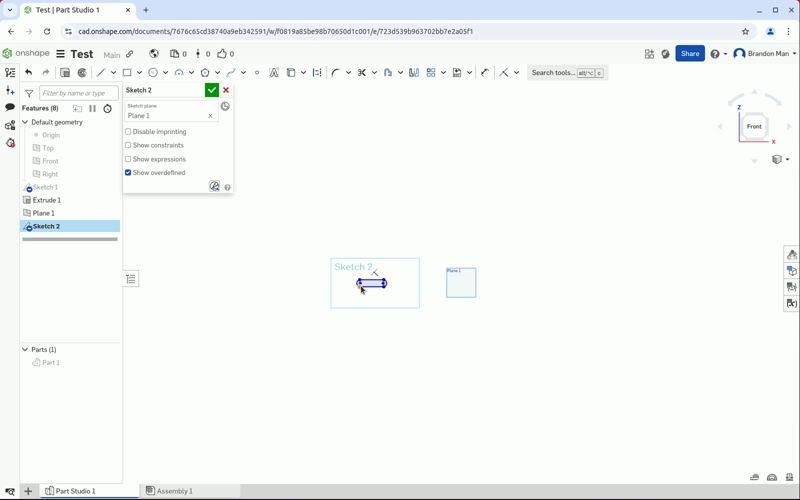
scroll(6)
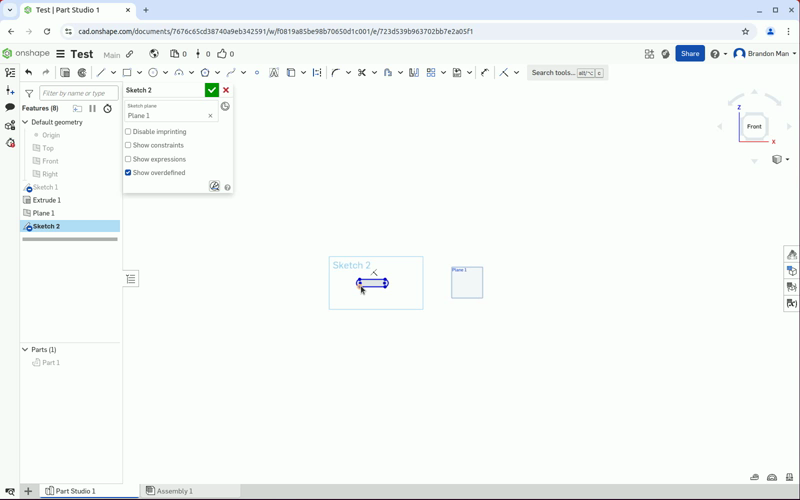
scroll(6)
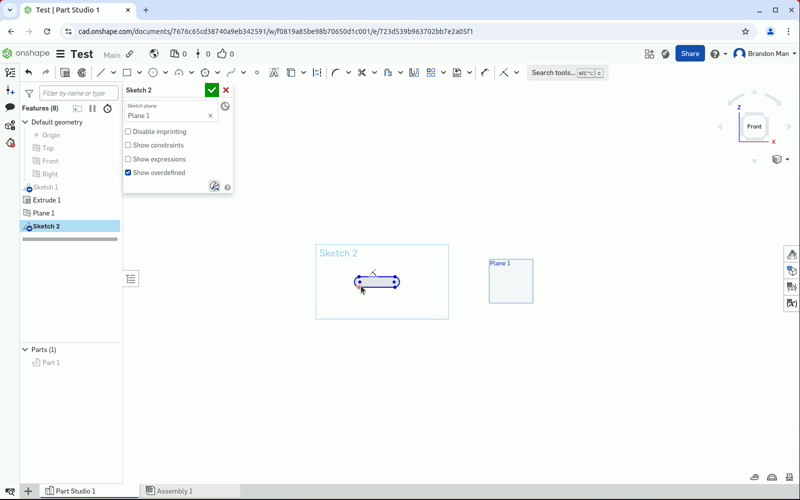
scroll(6)
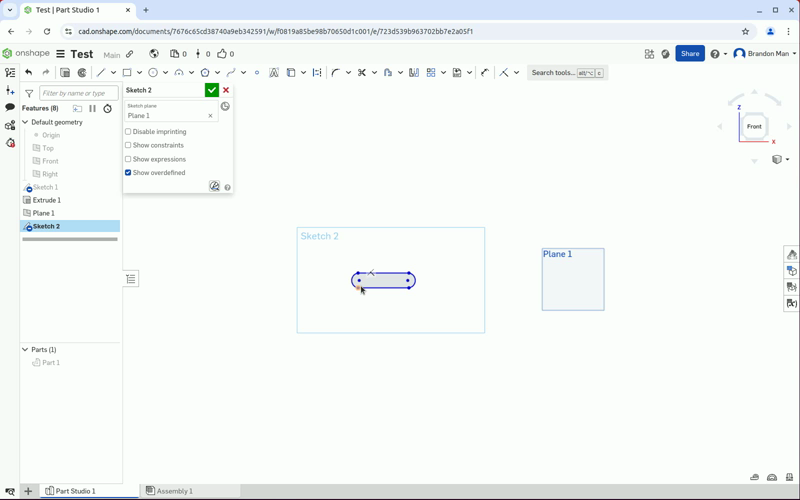
scroll(6)
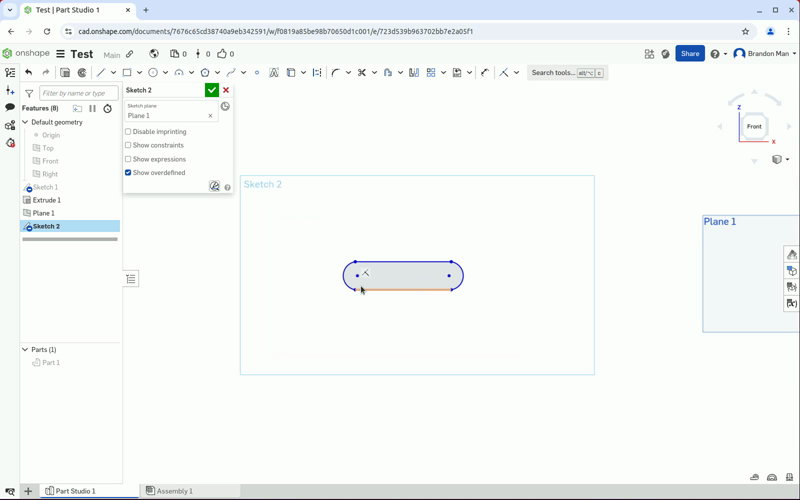
scroll(6)
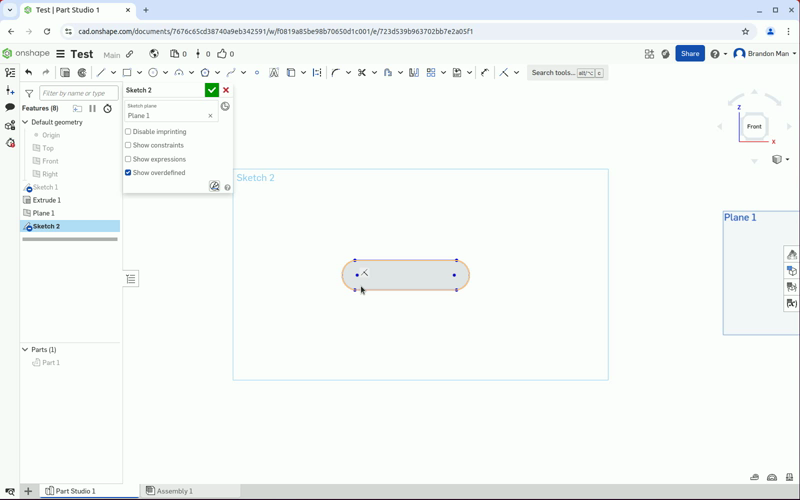
scroll(6)
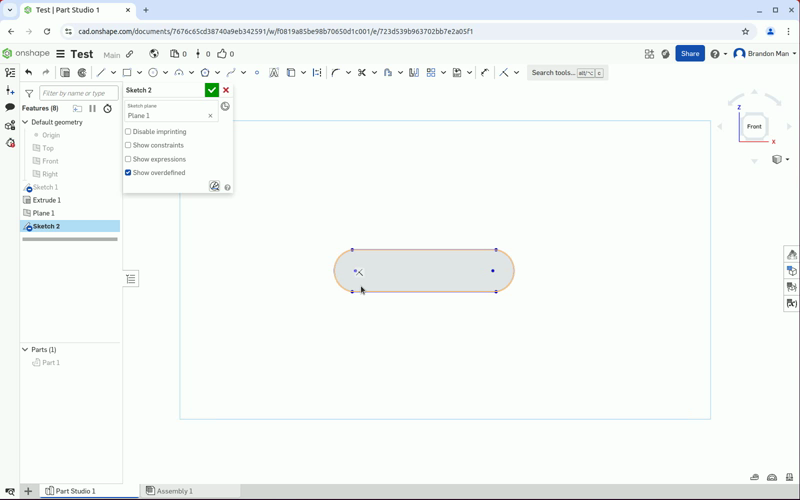
scroll(6)
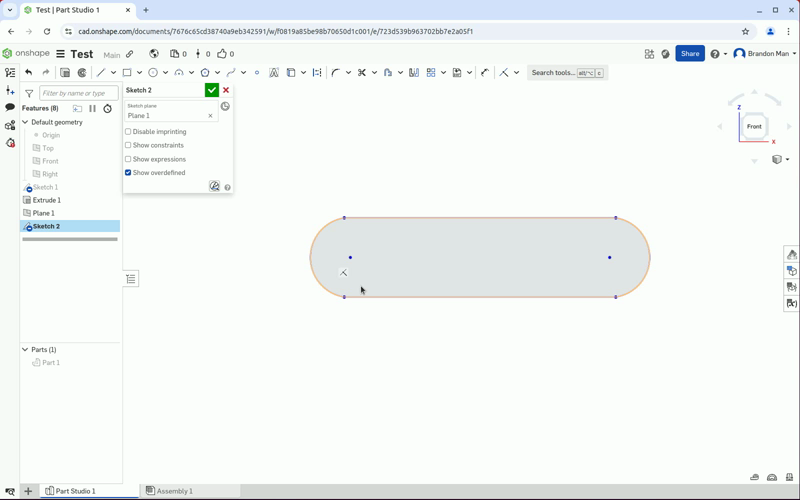
click(361, 285)
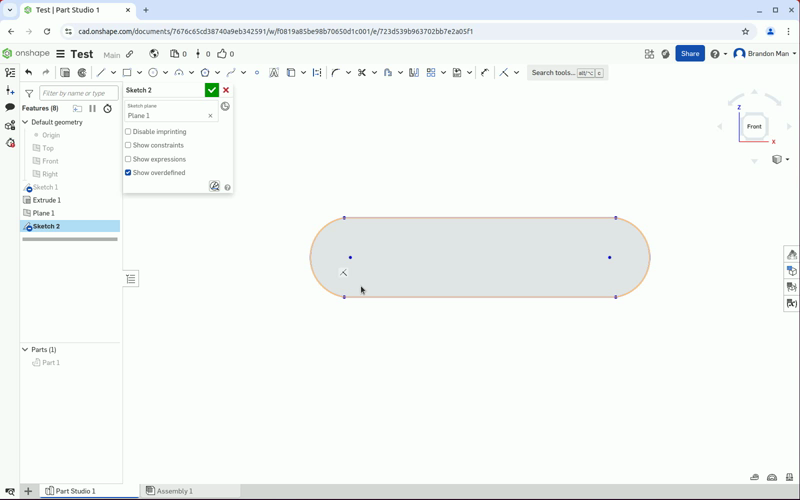
scroll(-6)
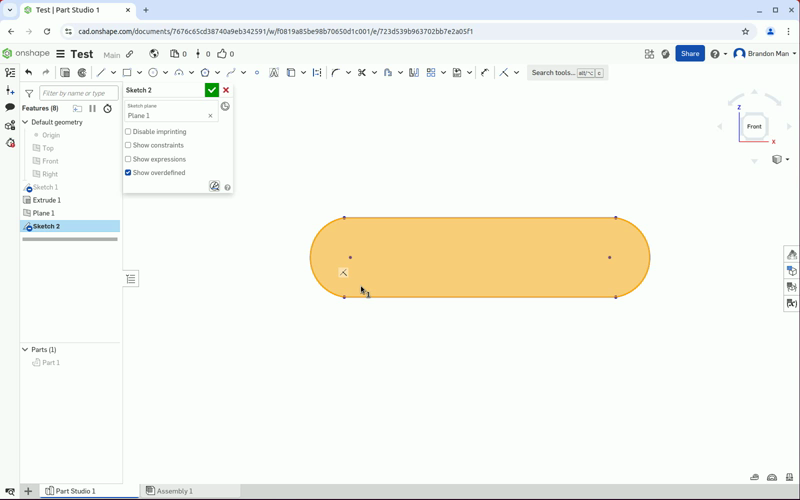
scroll(-6)
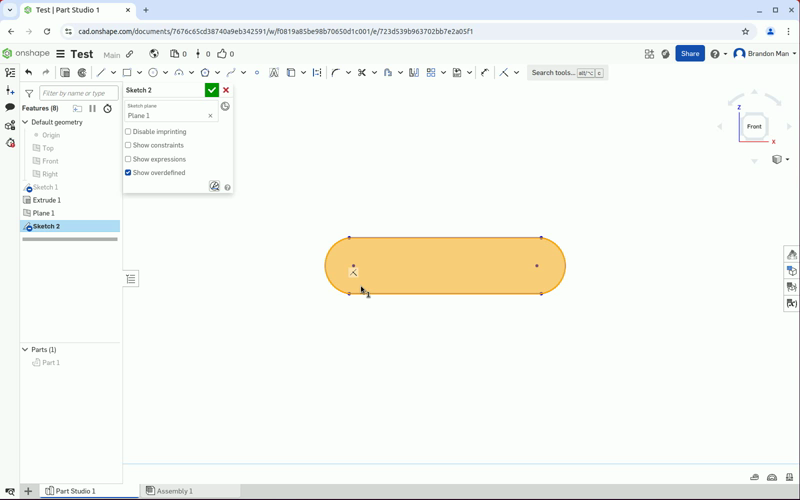
scroll(-6)
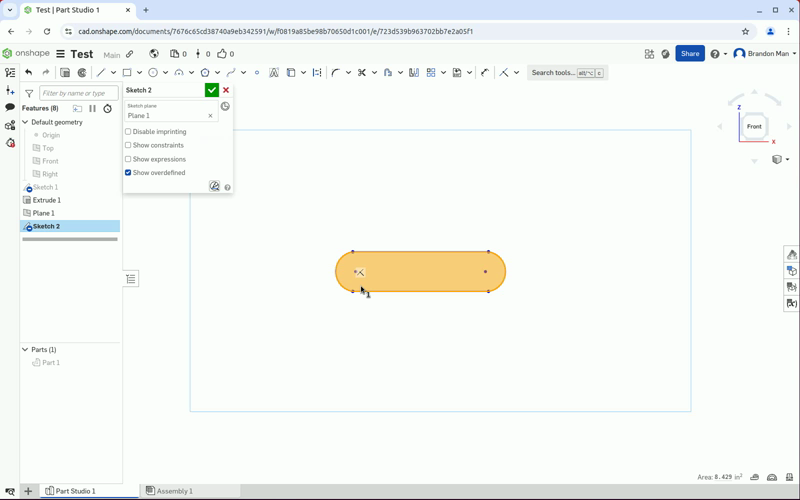
scroll(-6)
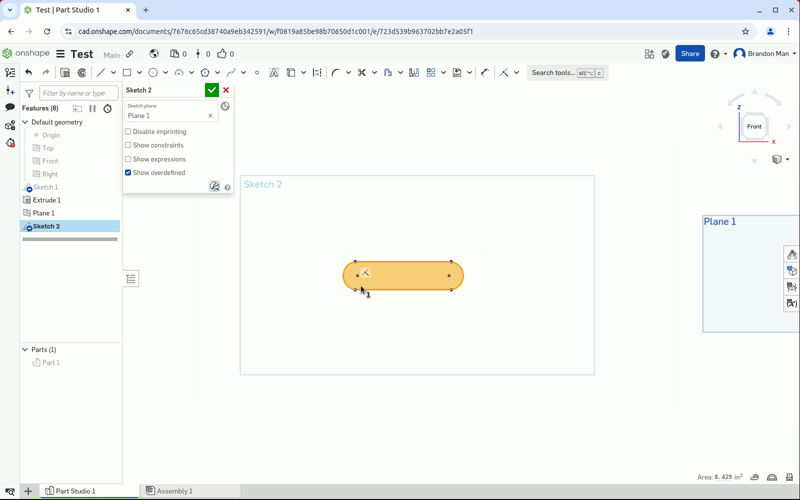
scroll(-6)
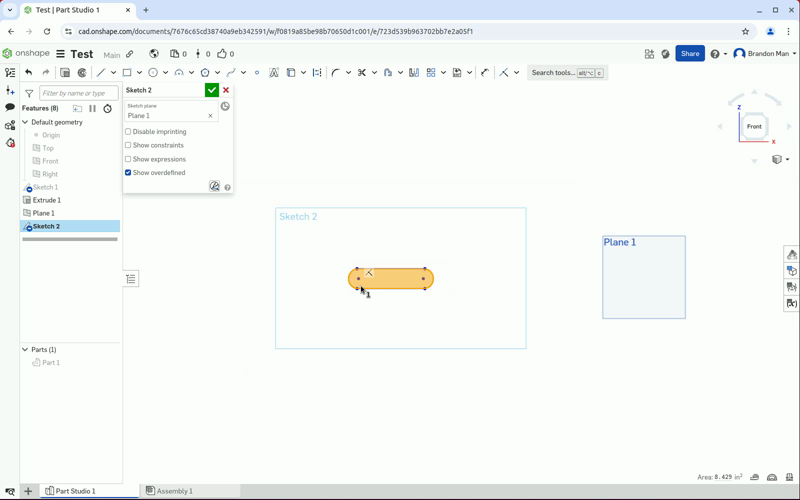
scroll(-6)
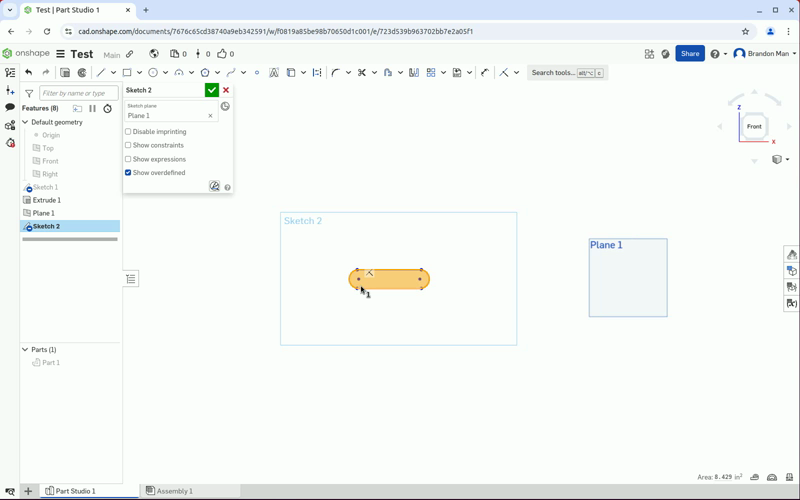
scroll(-6)
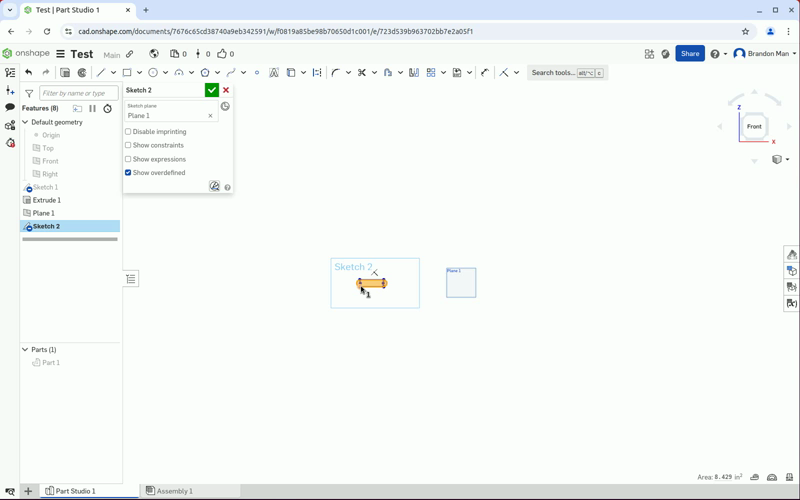
mouse_move(73, 352)
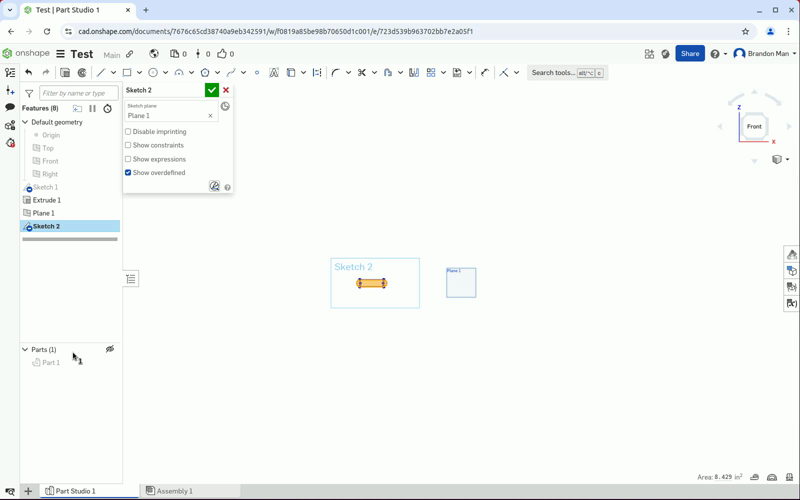
key(shift+y)
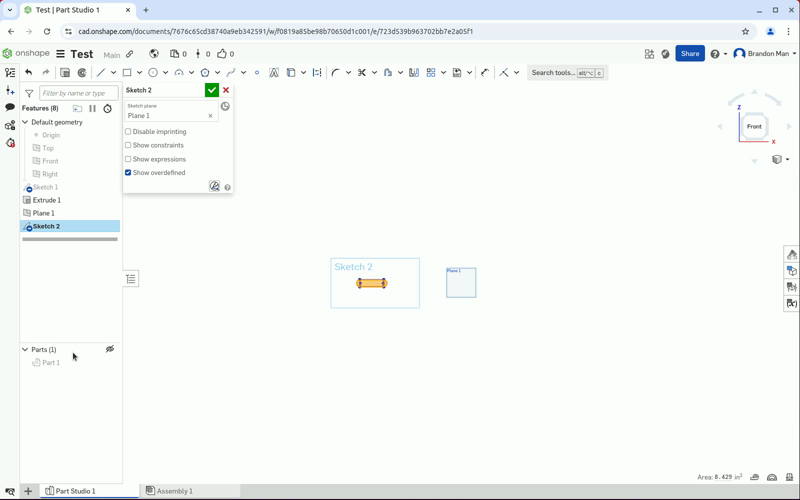
key(shift+e)
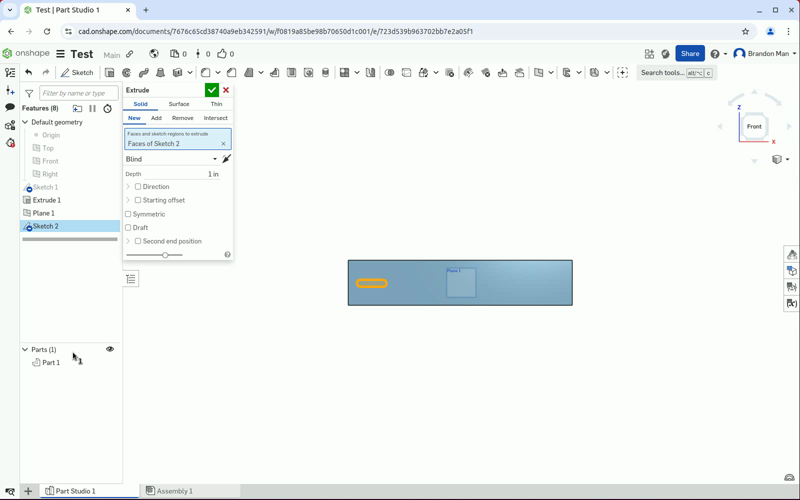
mouse_move(143, 106)
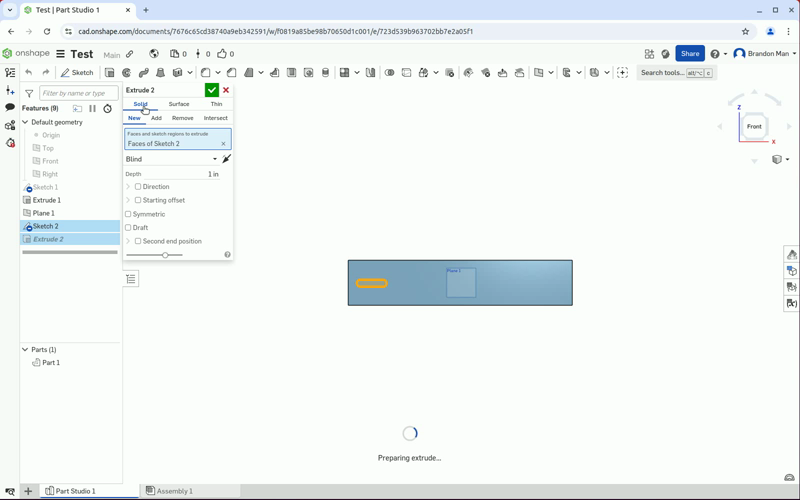
click(143, 106)
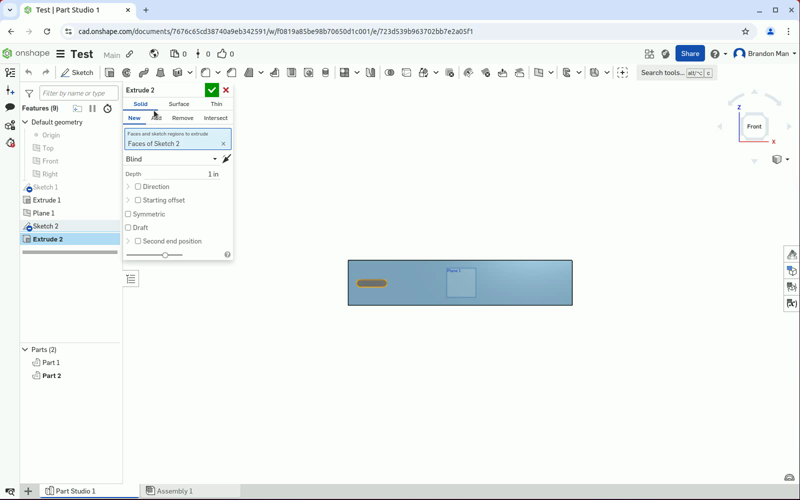
mouse_move(186, 120)
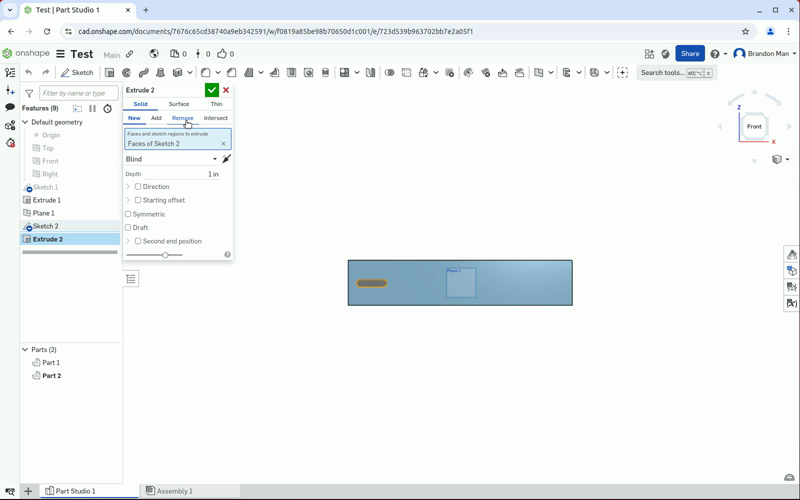
click(186, 120)
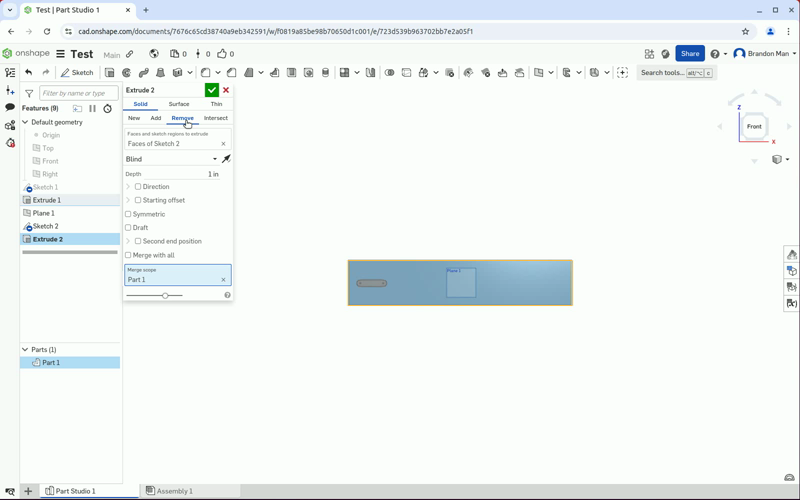
key(tab, 4)
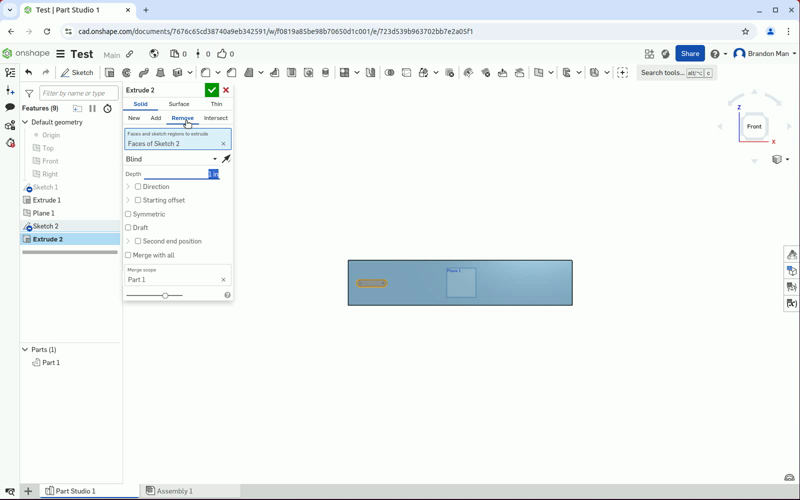
text(4.574)
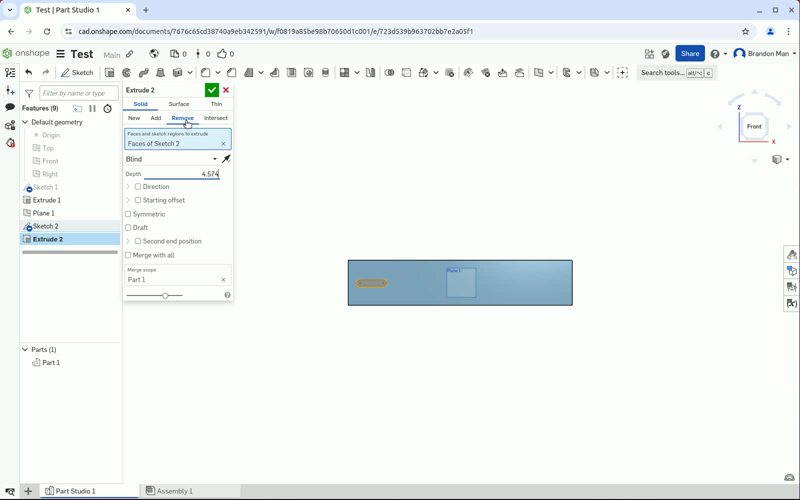
key(tab, 6)
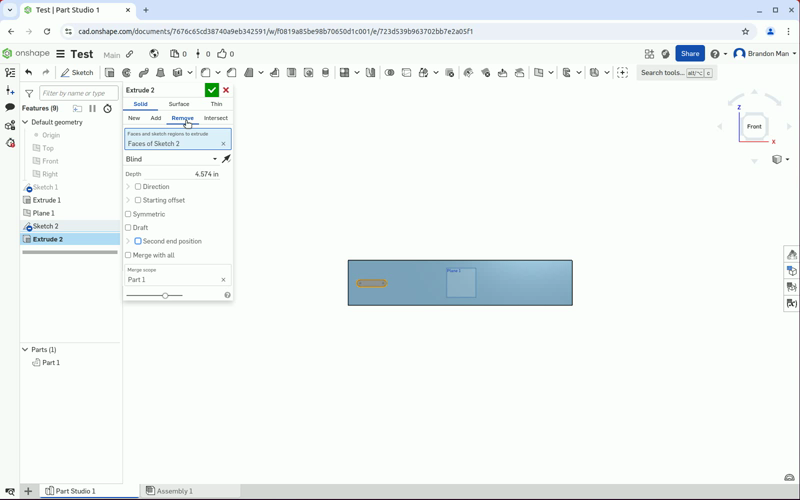
key(space)
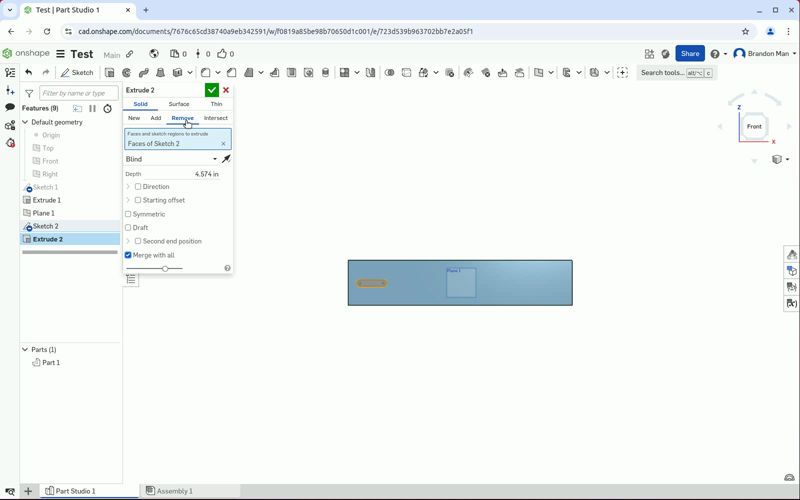
key(enter)
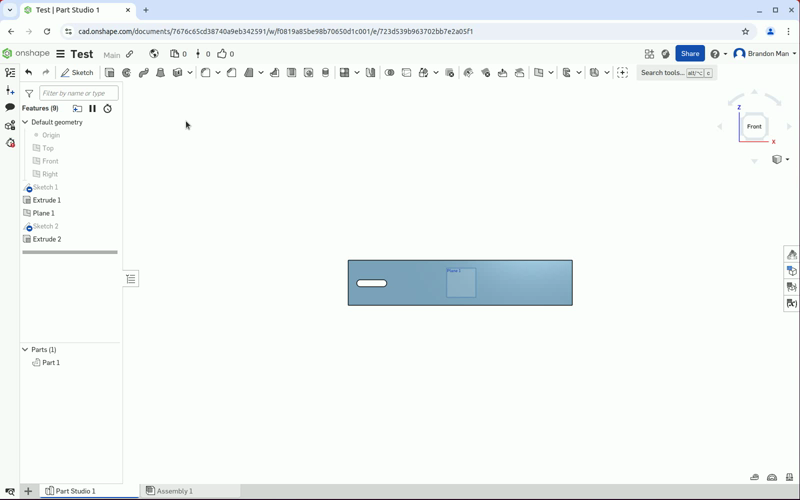
key(shift+h)
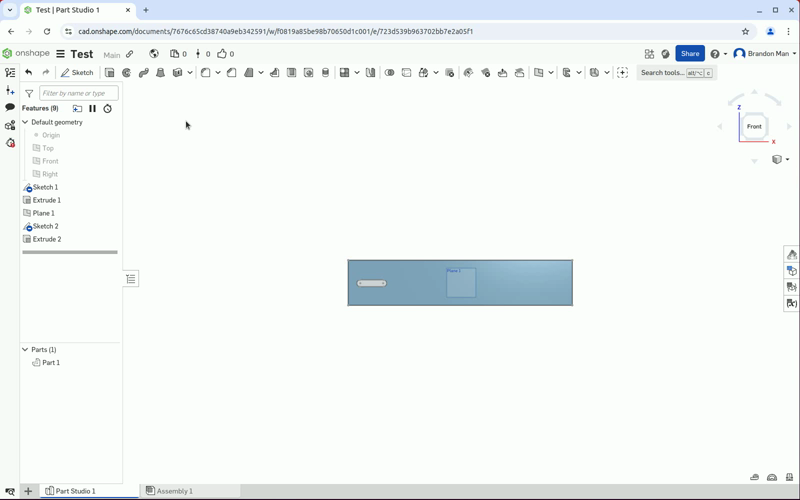
key(shift+h)
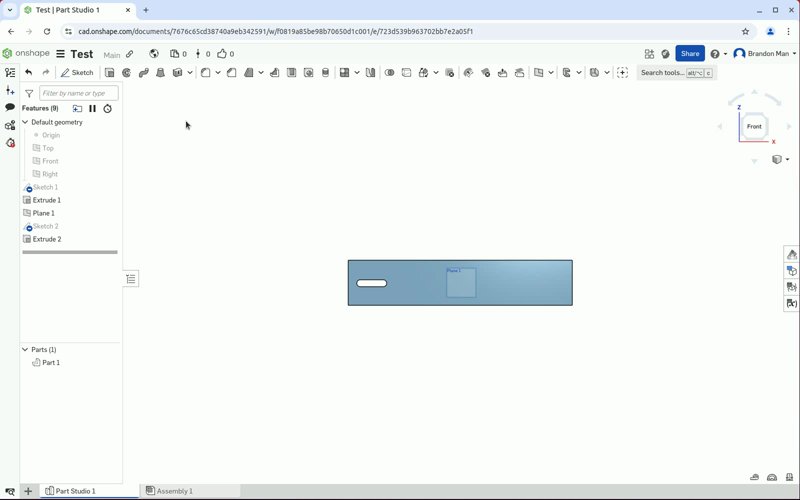
mouse_move(73, 189)
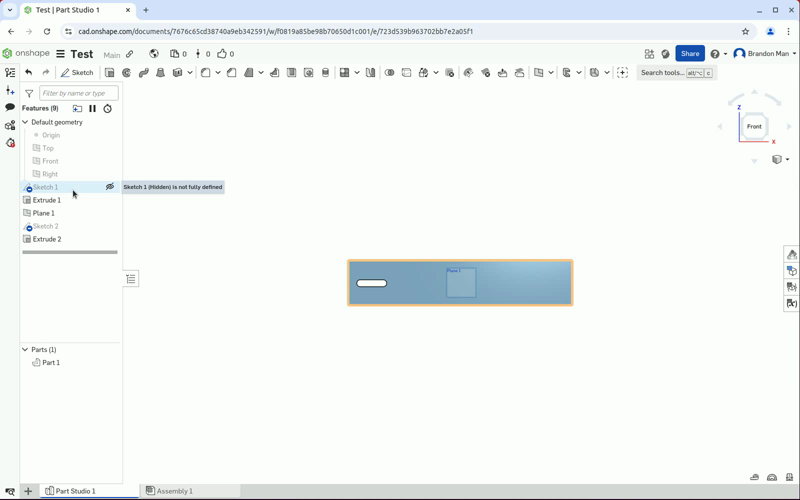
click(73, 189)
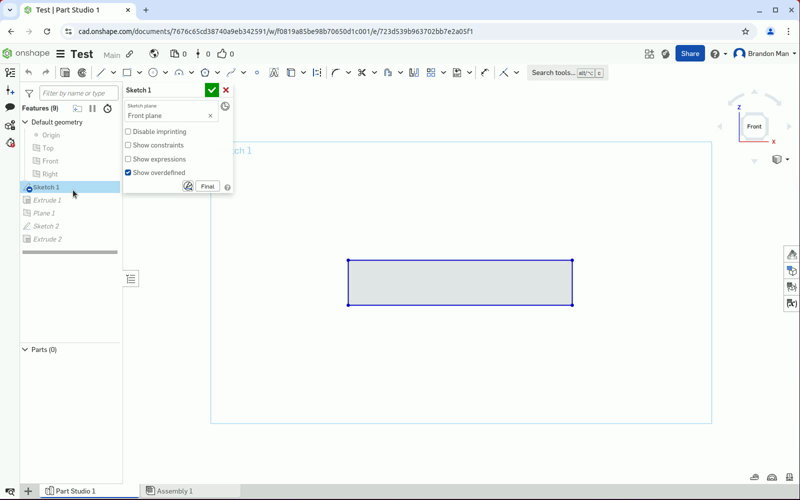
mouse_move(229, 92)
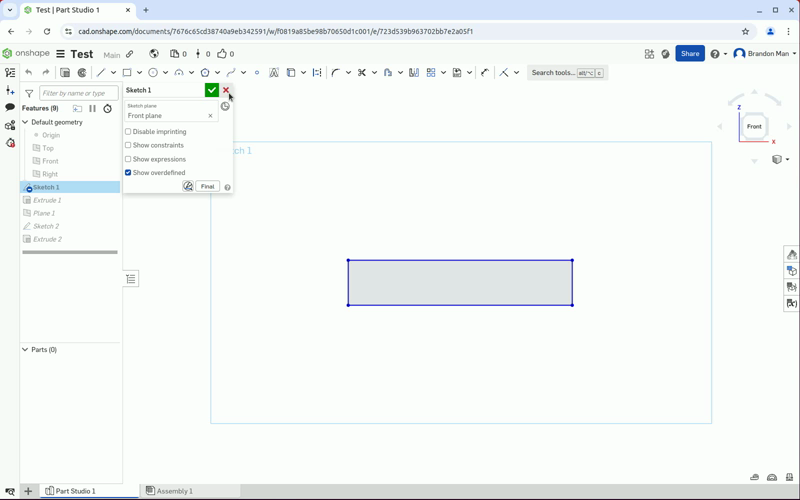
click(229, 92)
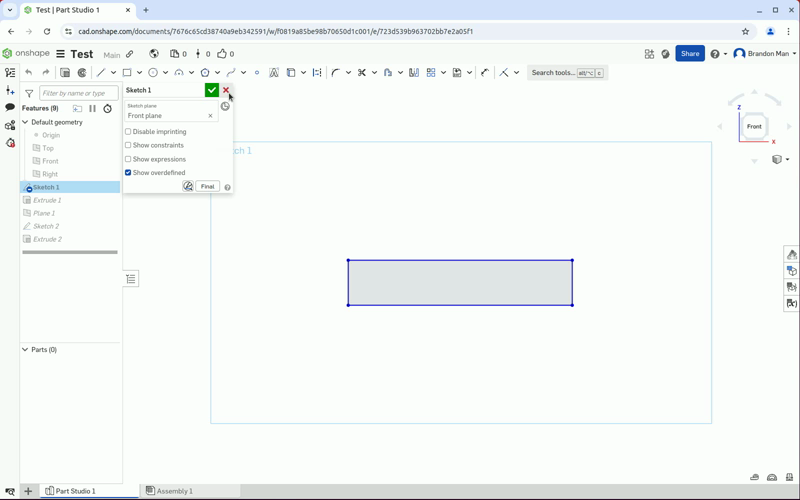
key(shift+s)
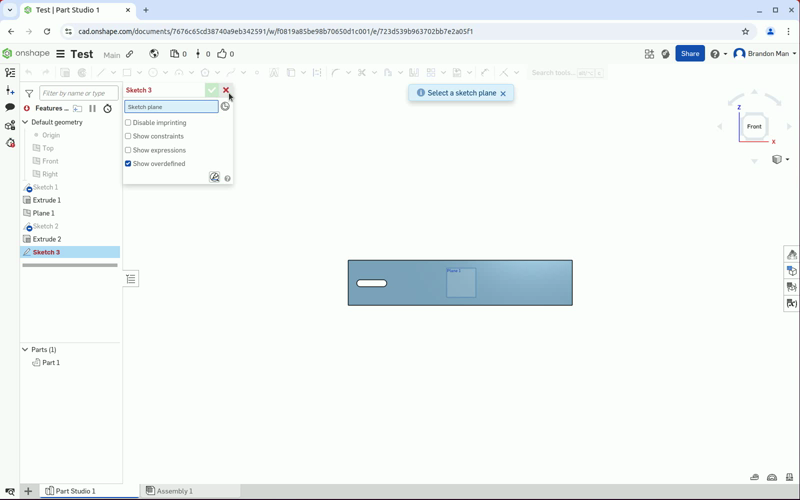
mouse_move(73, 215)
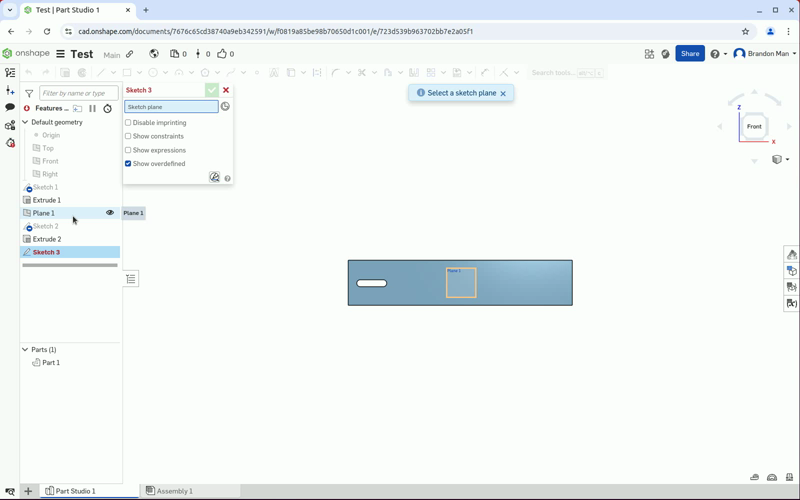
click(73, 215)
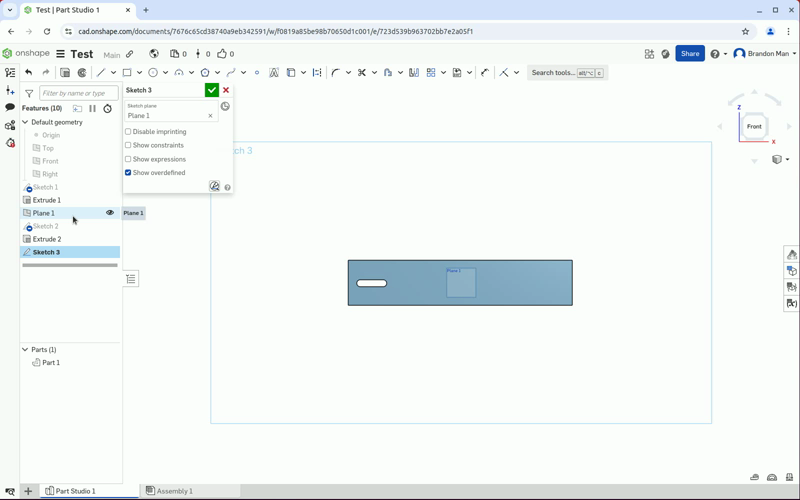
mouse_move(73, 352)
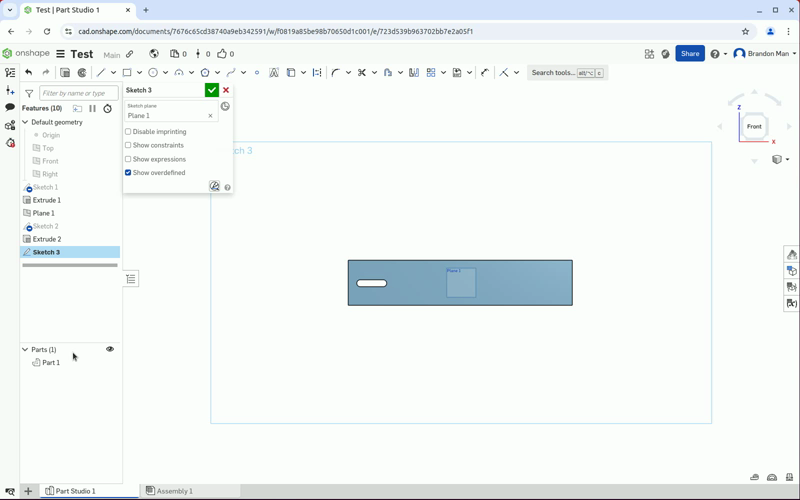
key(y)
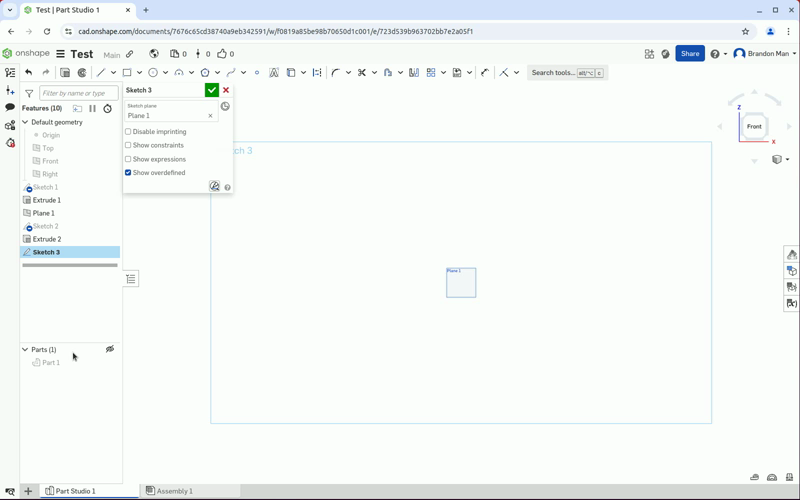
key(l)
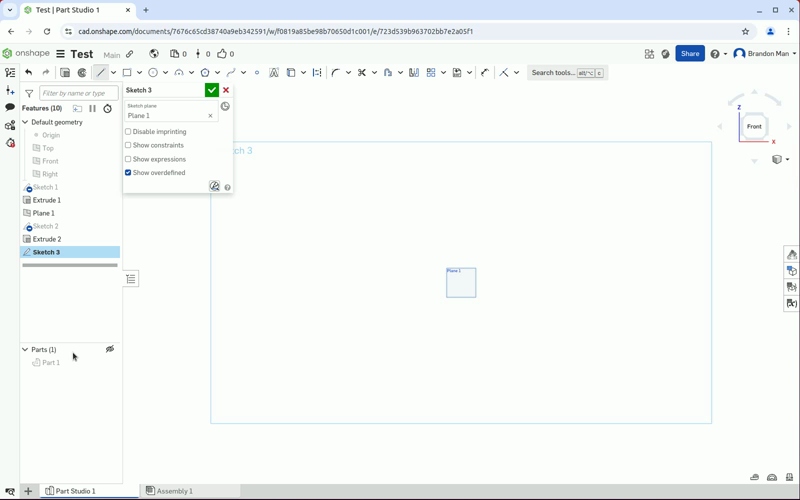
key_down(shift)
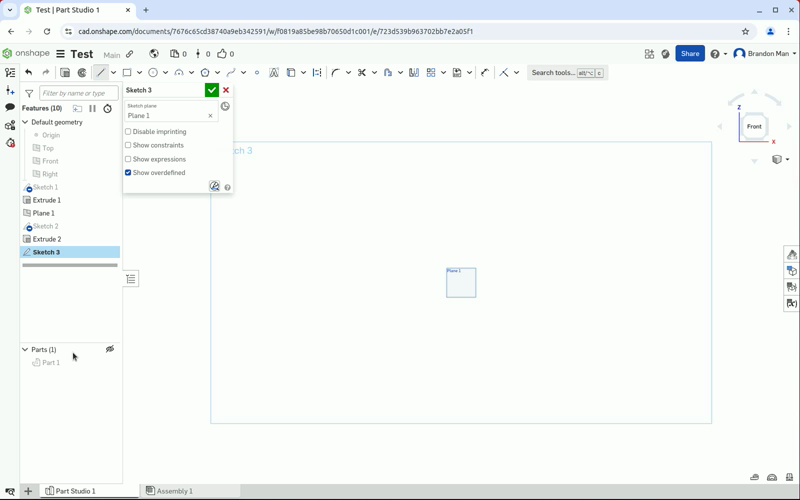
mouse_move(539, 286)
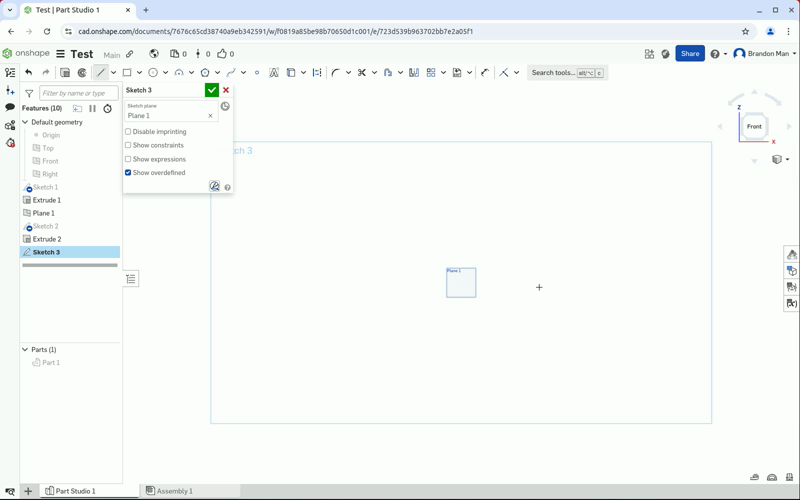
click(539, 286)
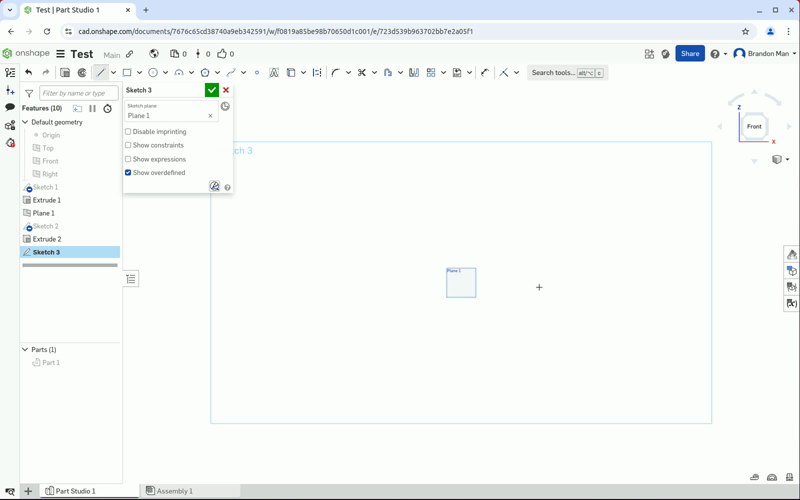
key_up(shift)
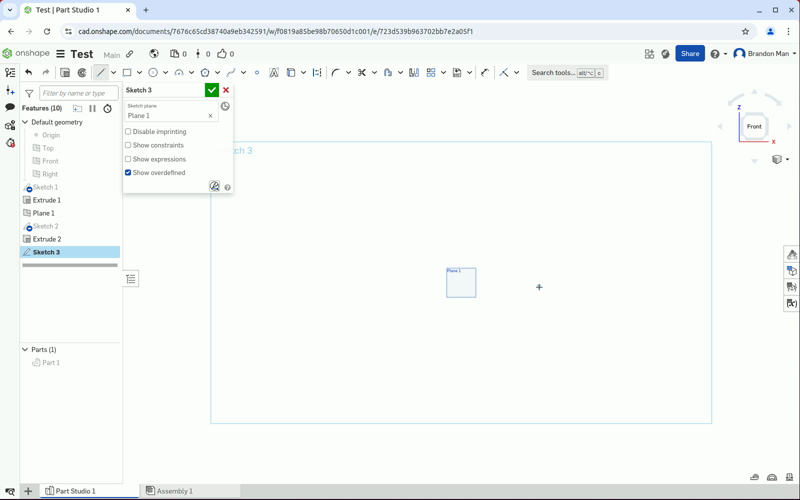
key_down(shift)
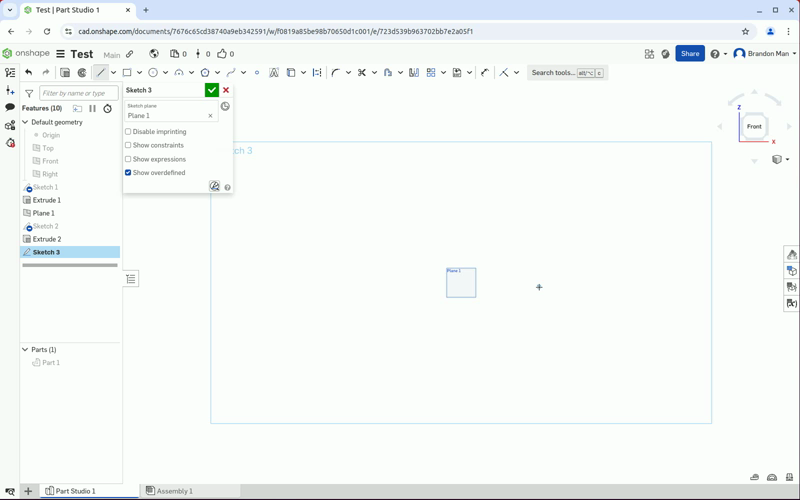
mouse_move(569, 286)
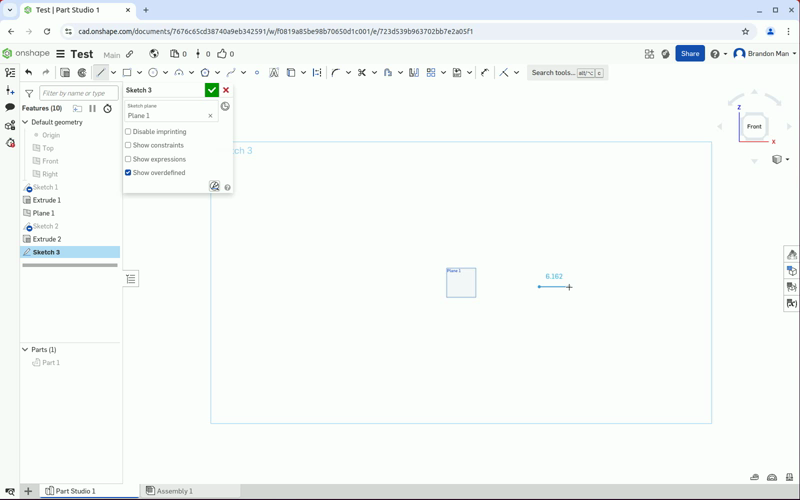
mouse_move(562, 286)
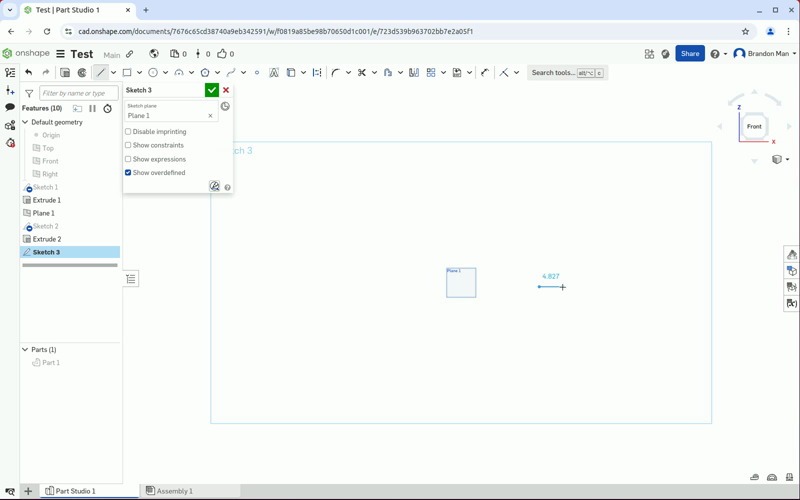
click(562, 286)
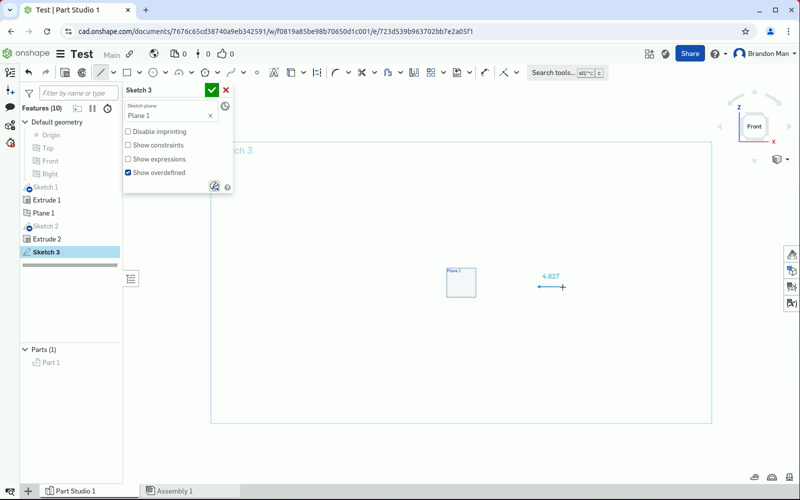
key_up(shift)
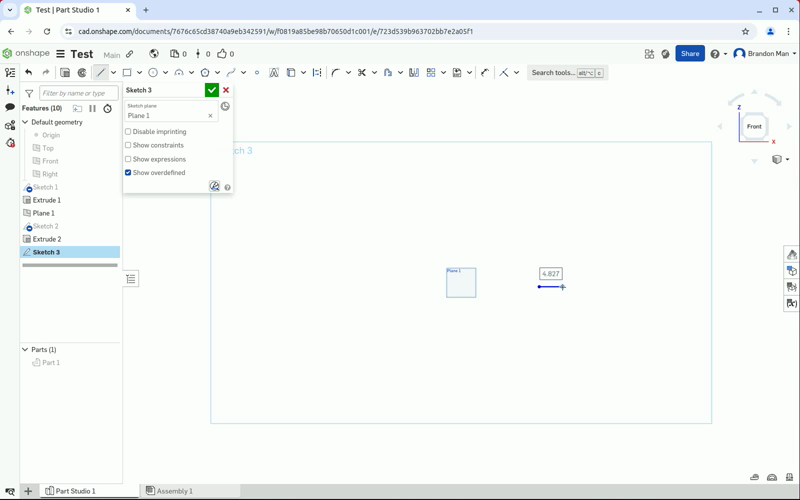
key(esc)
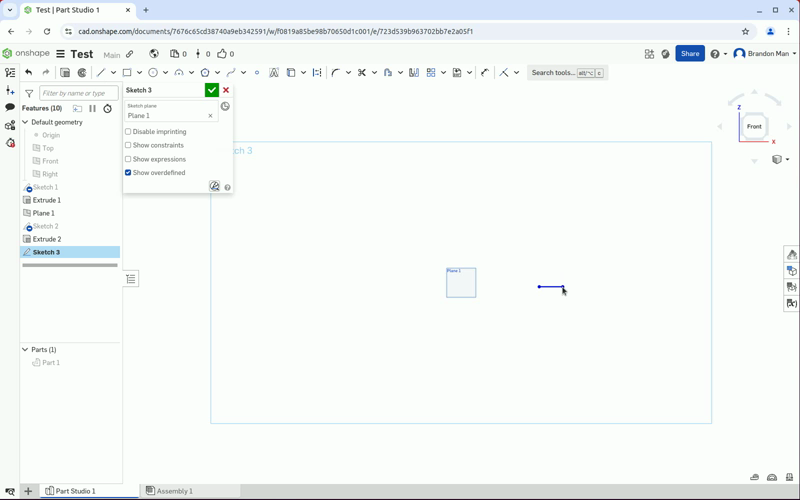
key(a)
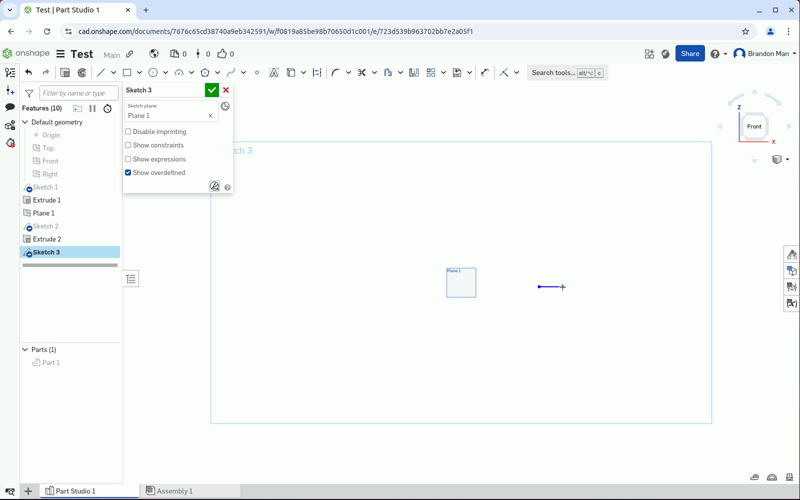
mouse_move(562, 286)
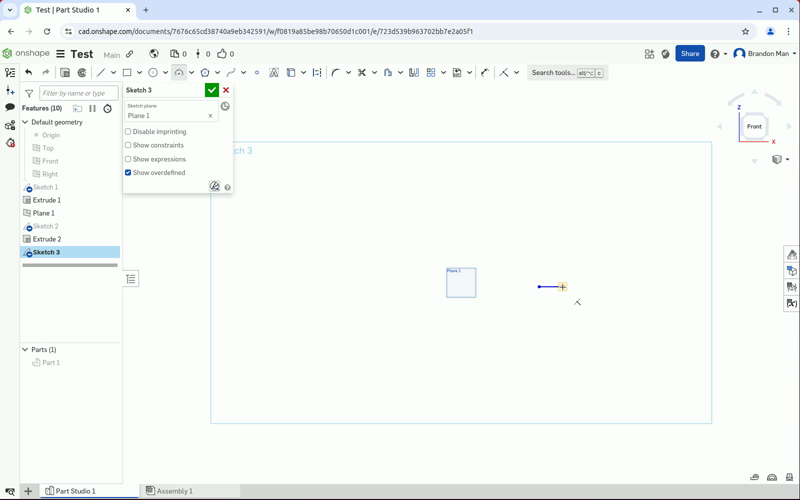
click(562, 286)
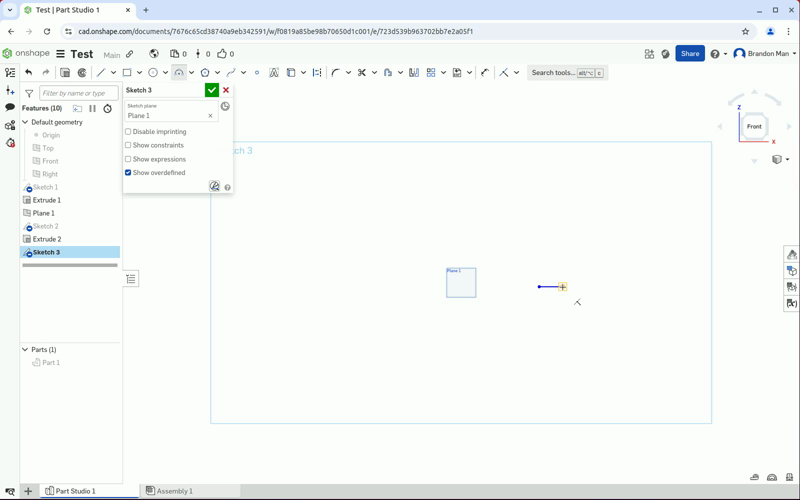
key_down(shift)
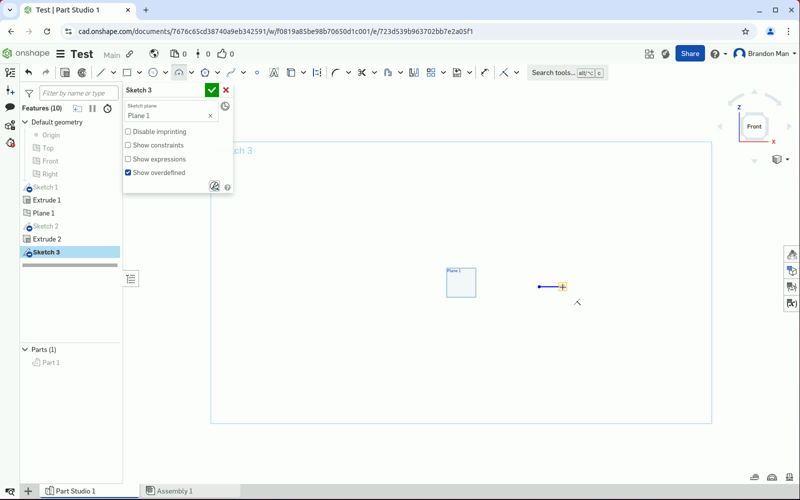
mouse_move(562, 279)
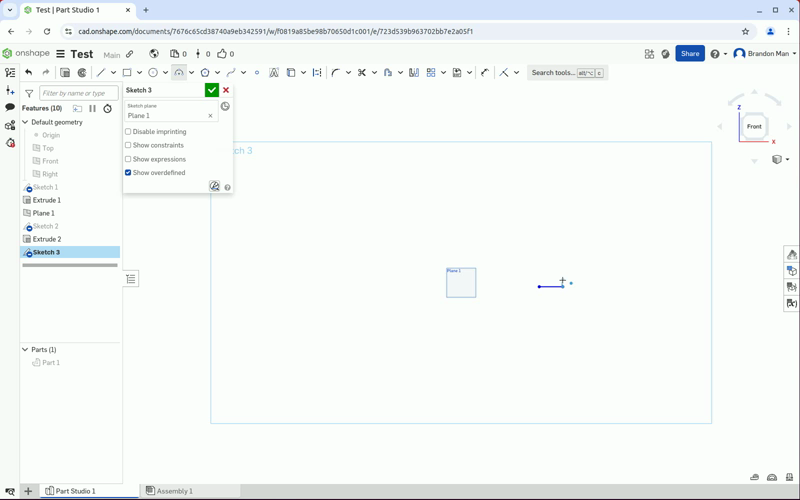
scroll(6)
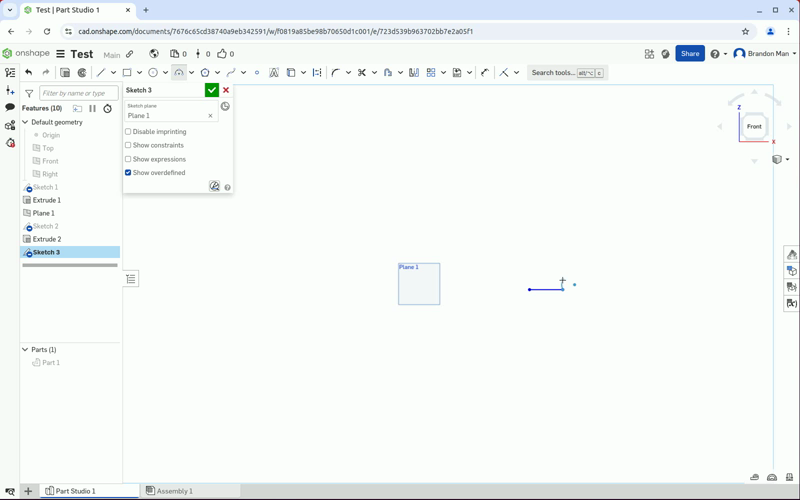
scroll(6)
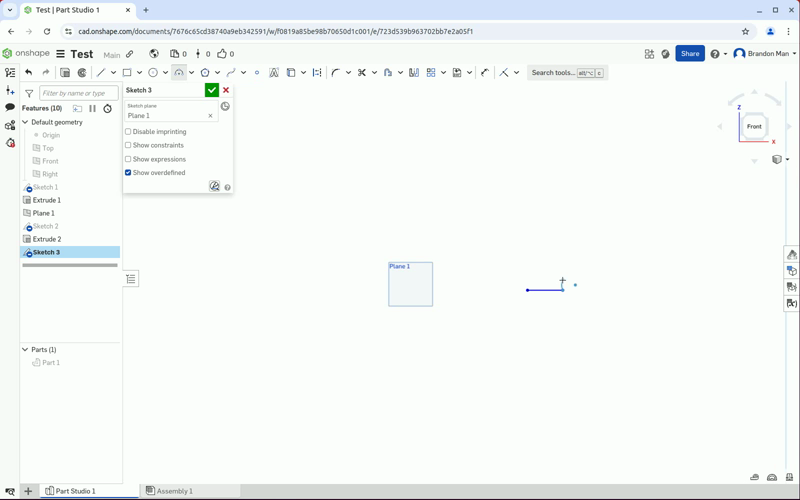
scroll(6)
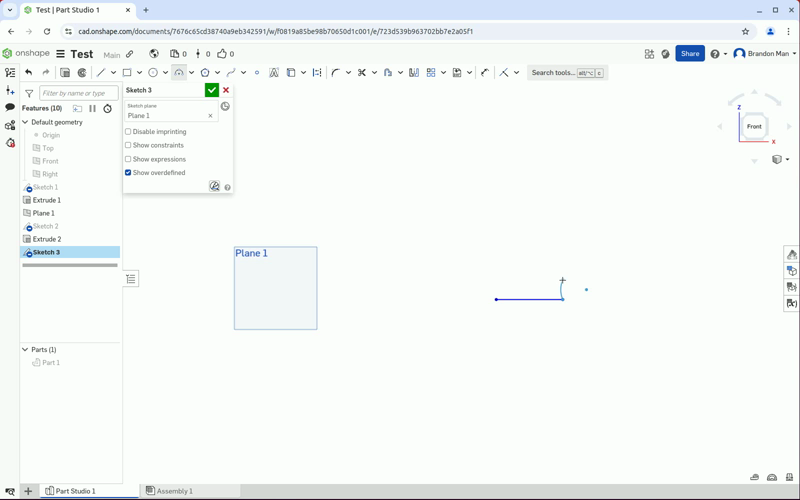
scroll(6)
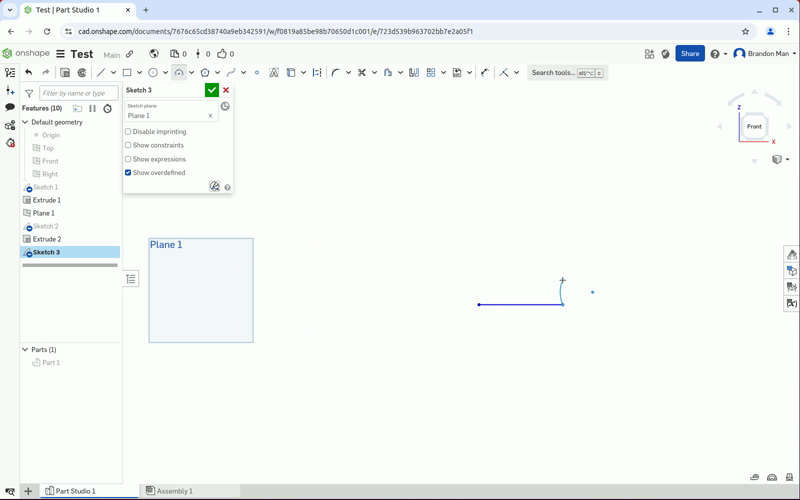
scroll(6)
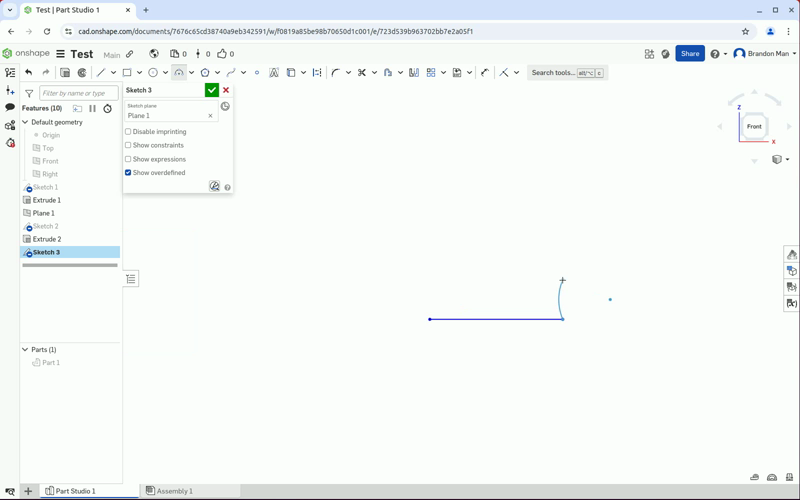
scroll(6)
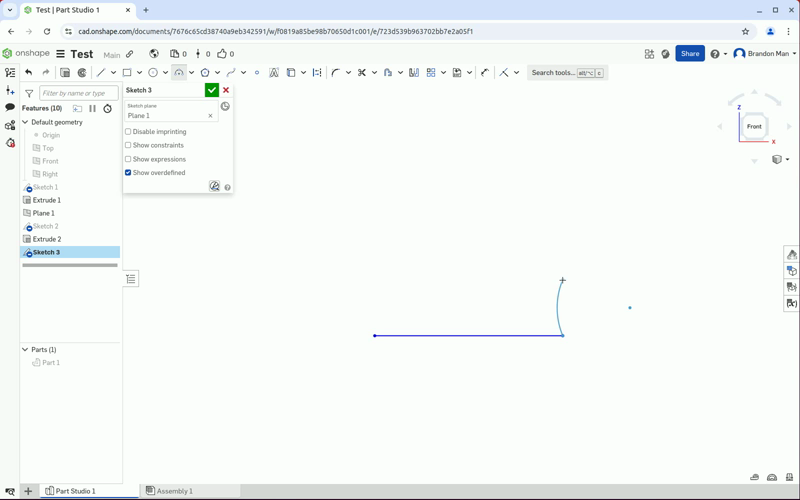
scroll(6)
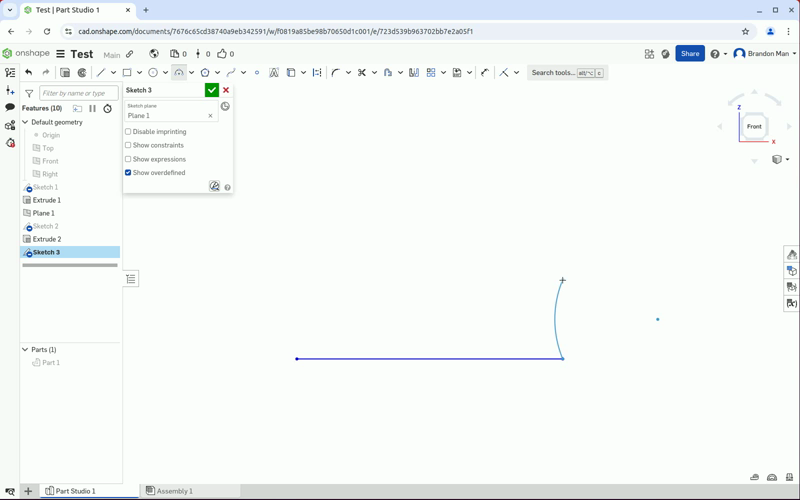
click(562, 279)
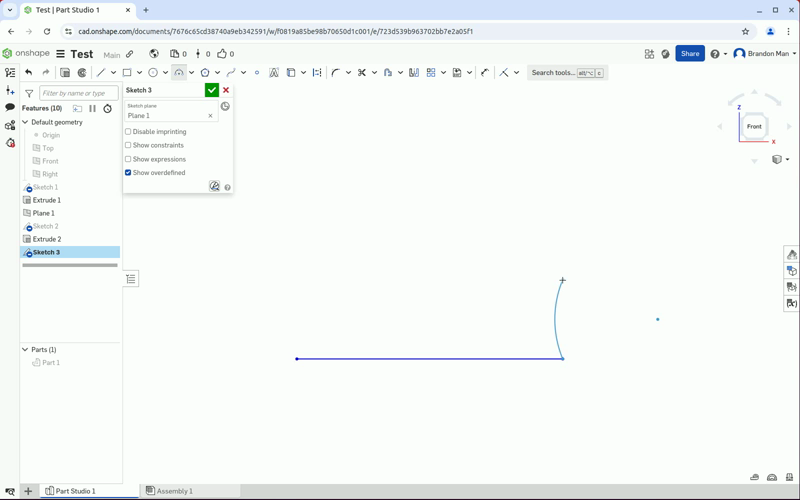
scroll(-6)
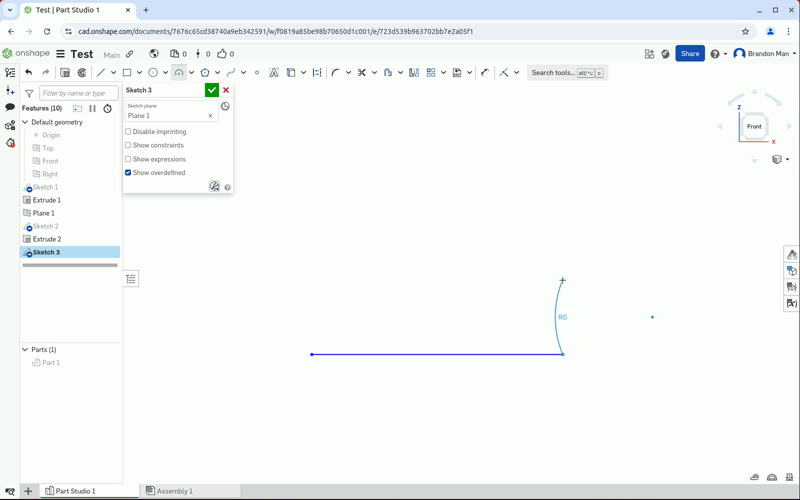
scroll(-6)
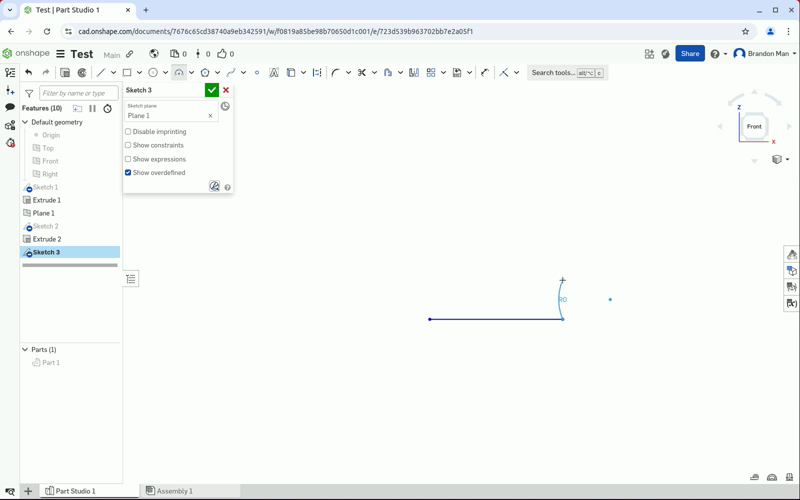
scroll(-6)
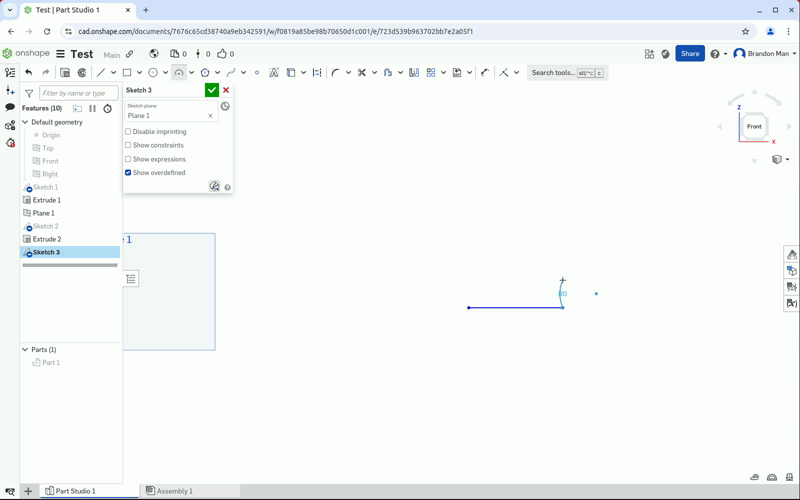
scroll(-6)
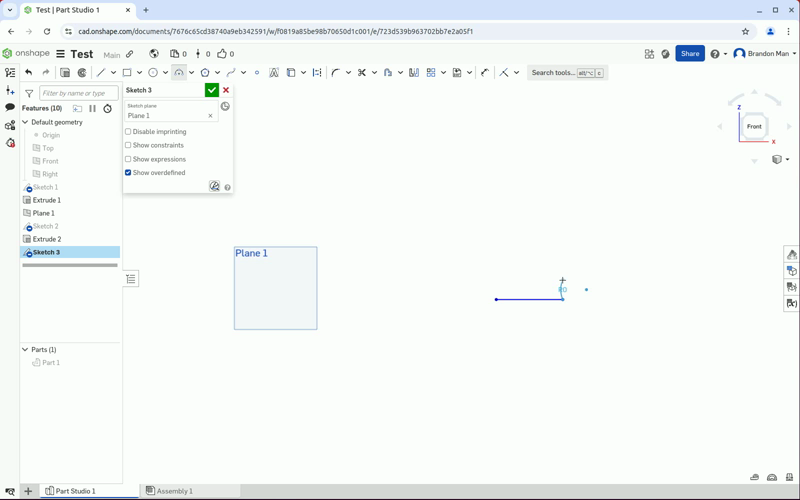
scroll(-6)
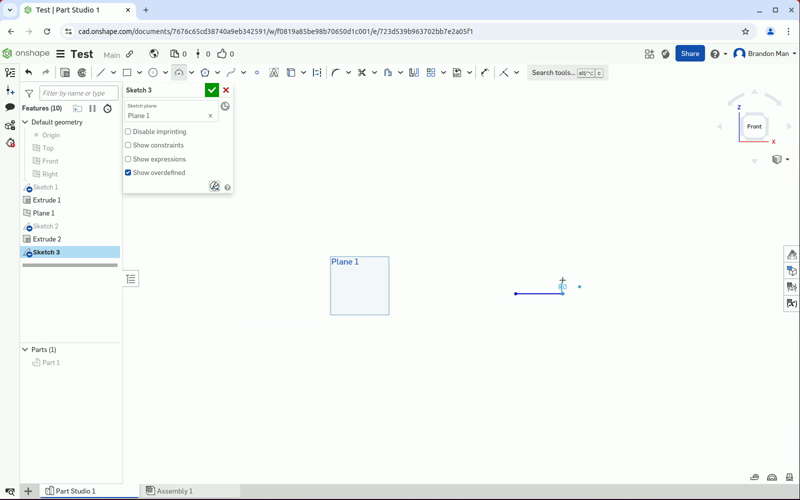
scroll(-6)
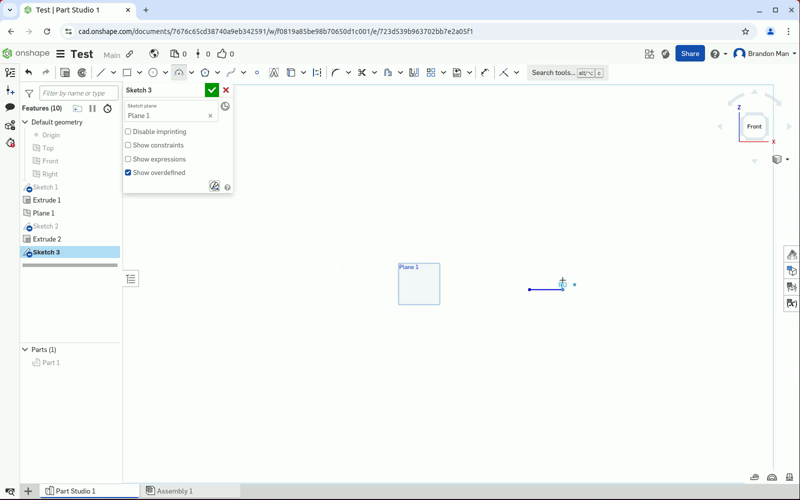
scroll(-6)
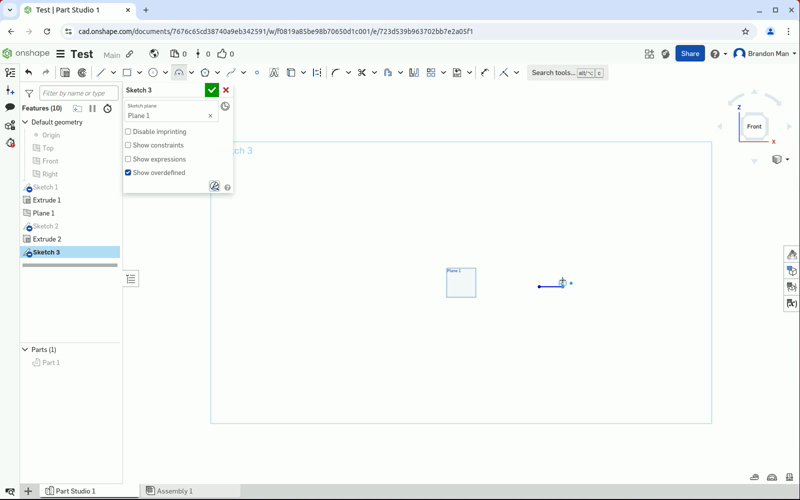
mouse_move(566, 283)
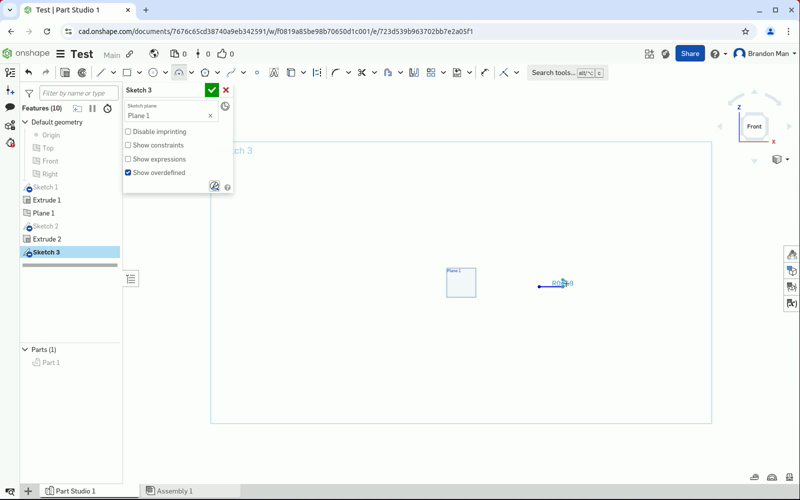
scroll(6)
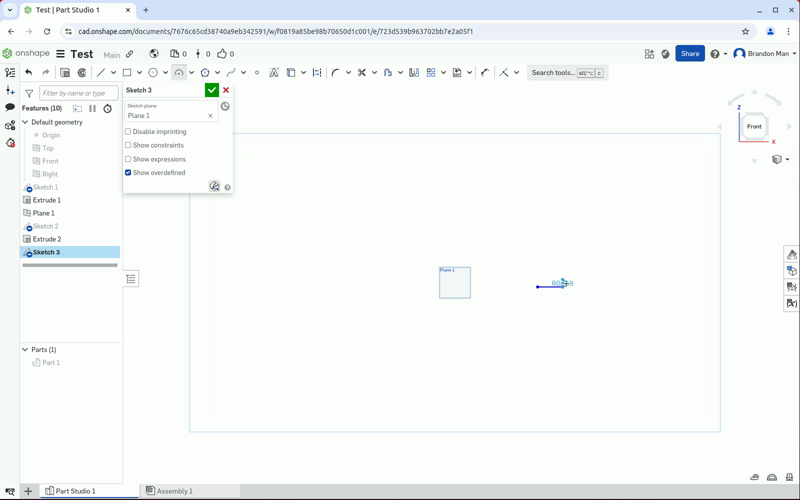
scroll(6)
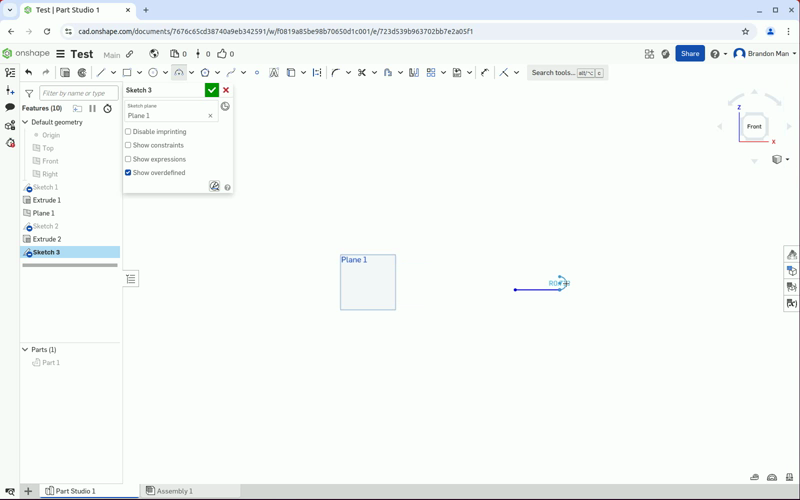
scroll(6)
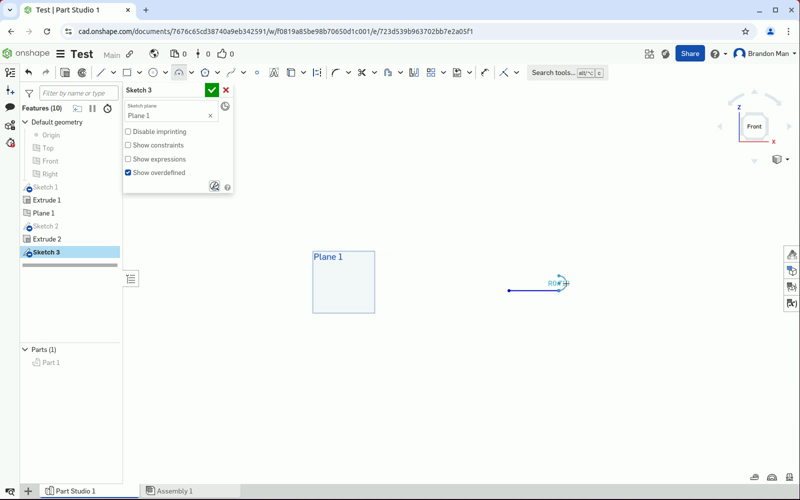
scroll(6)
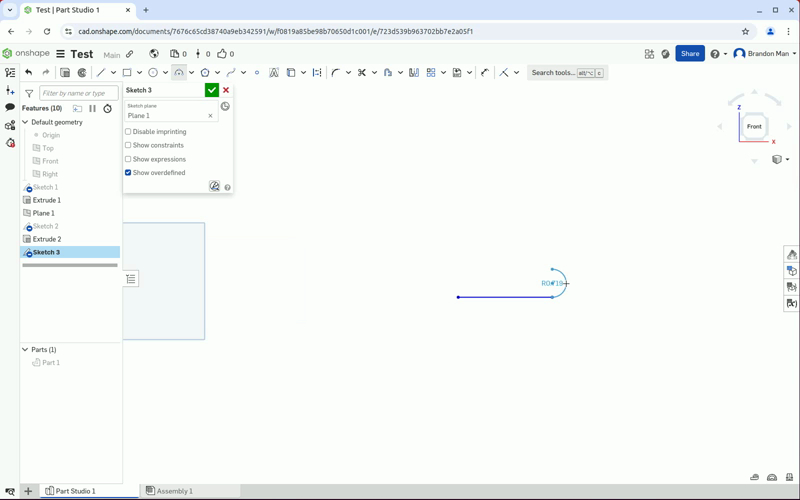
scroll(6)
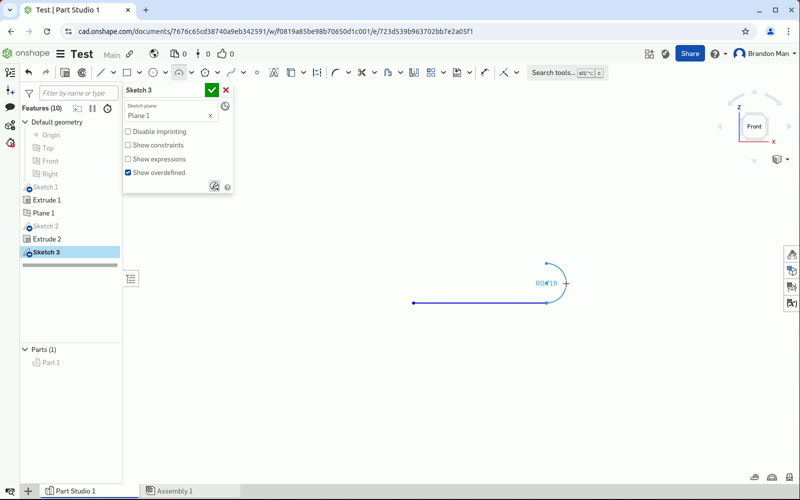
scroll(6)
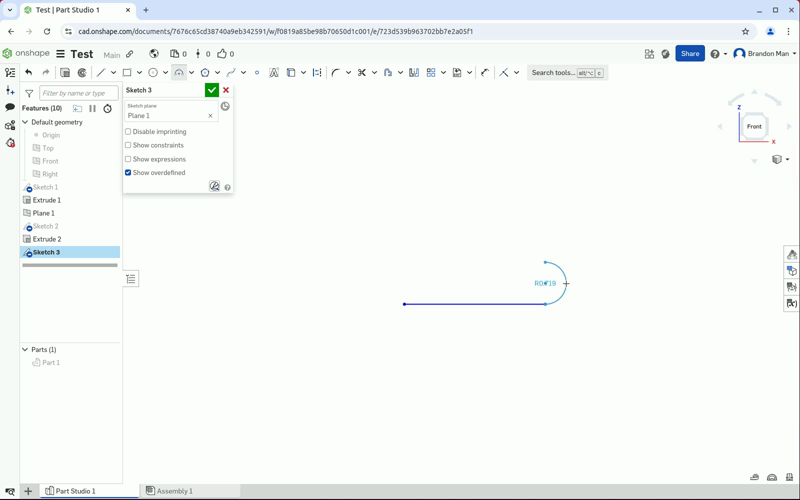
scroll(6)
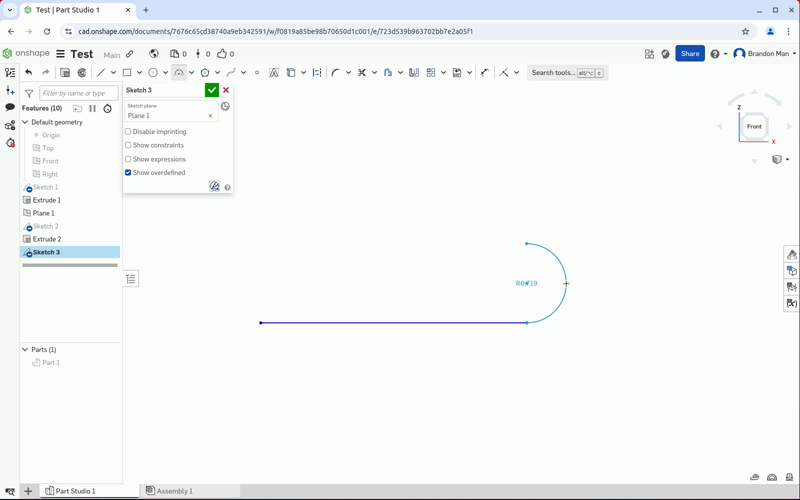
click(566, 283)
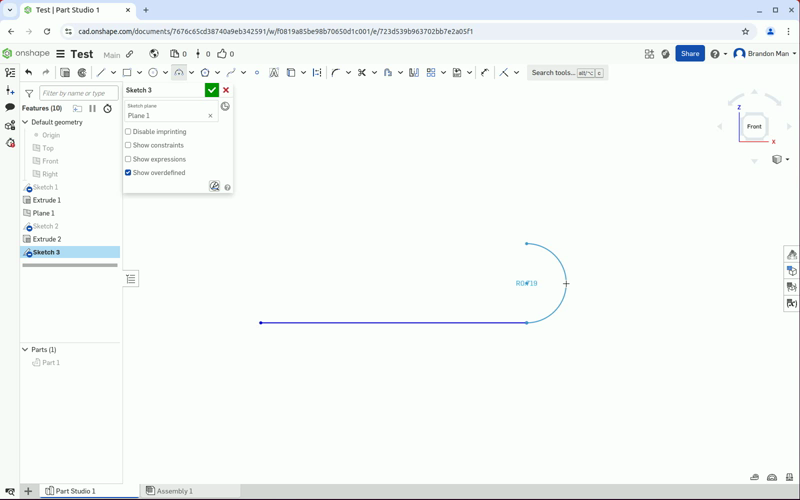
scroll(-6)
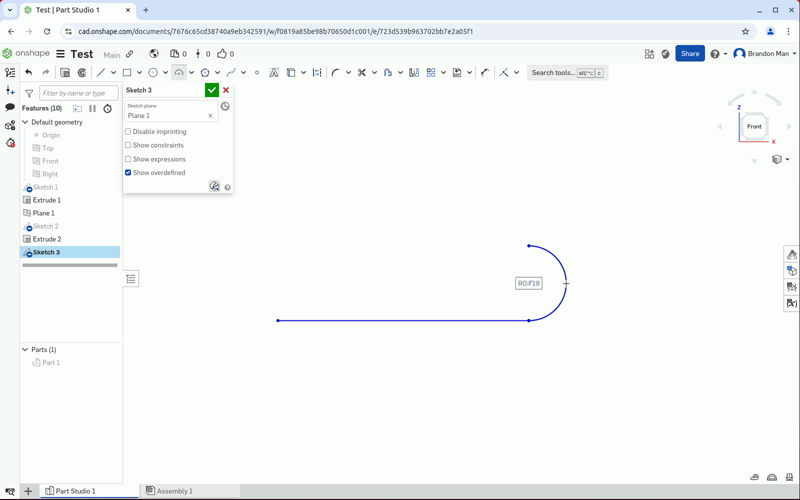
scroll(-6)
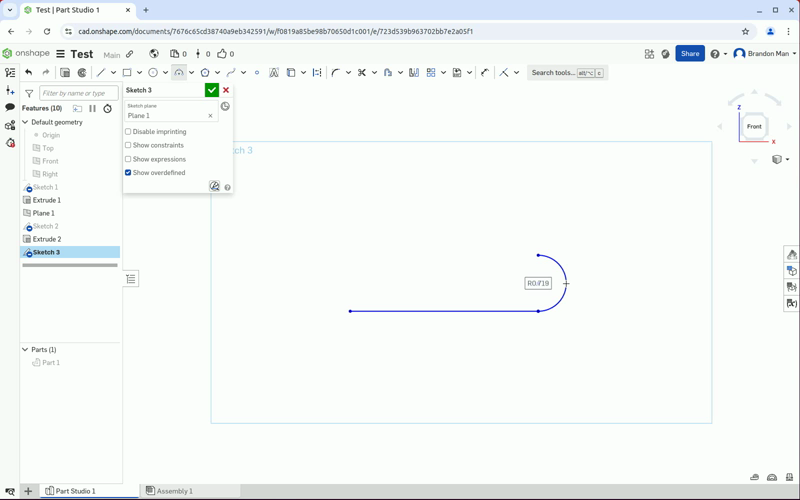
scroll(-6)
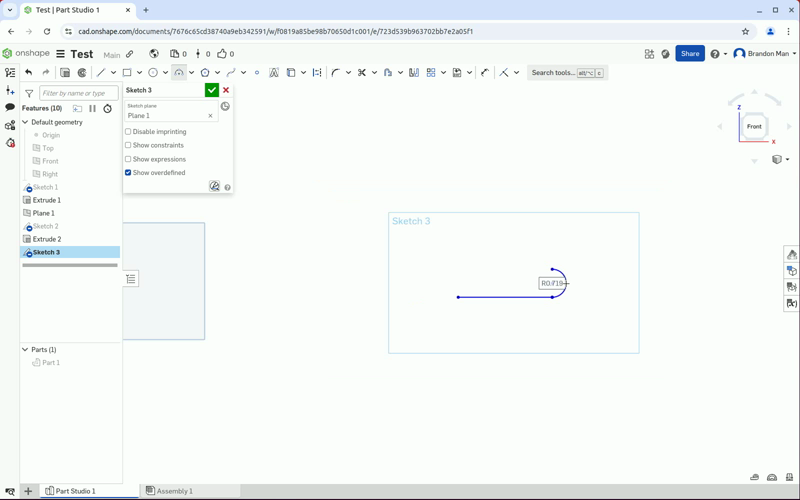
scroll(-6)
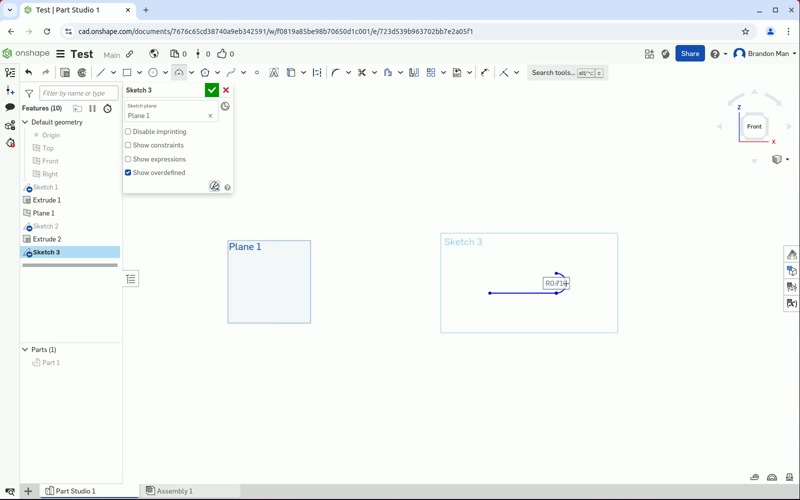
scroll(-6)
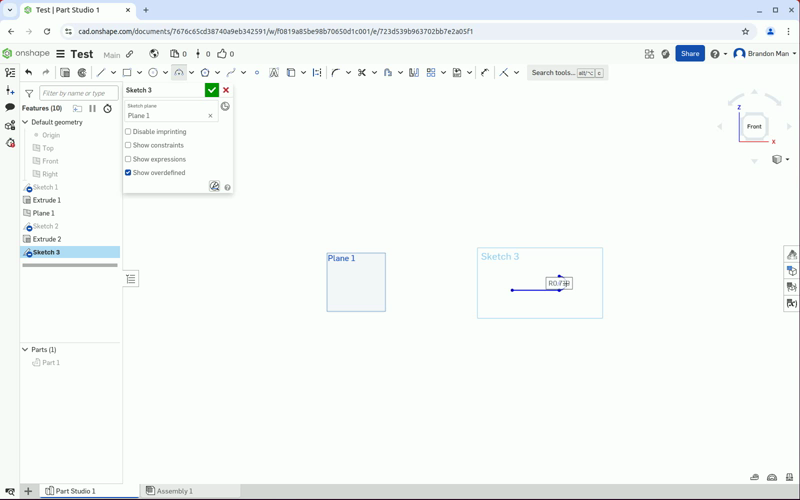
scroll(-6)
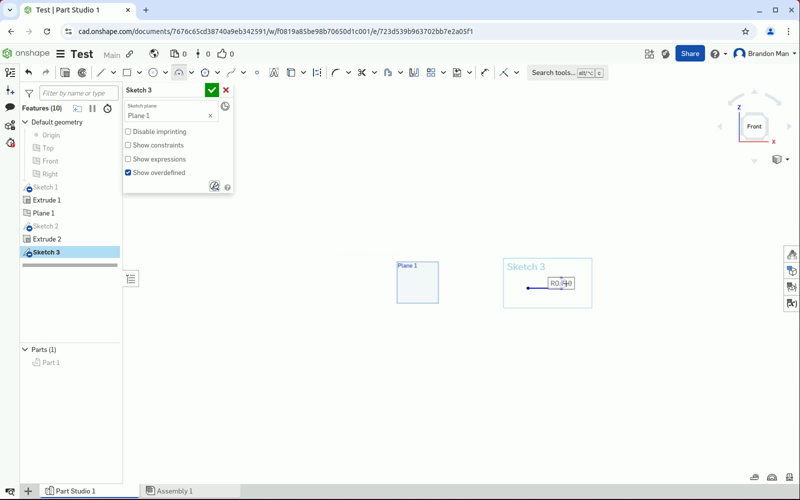
scroll(-6)
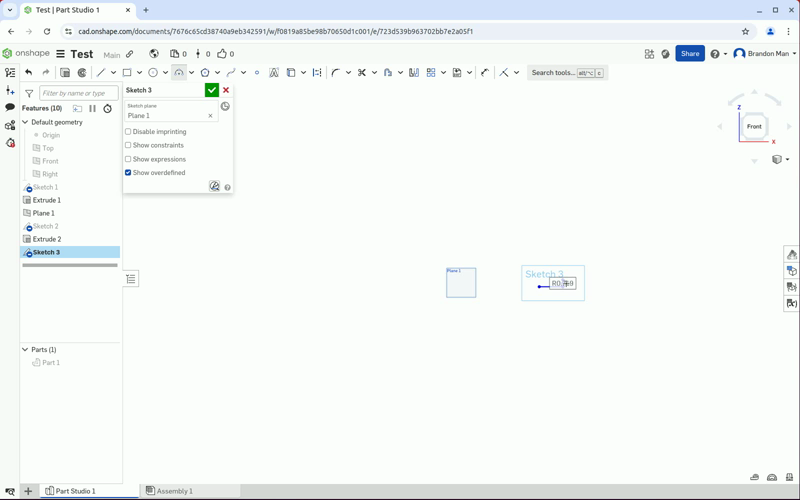
key_up(shift)
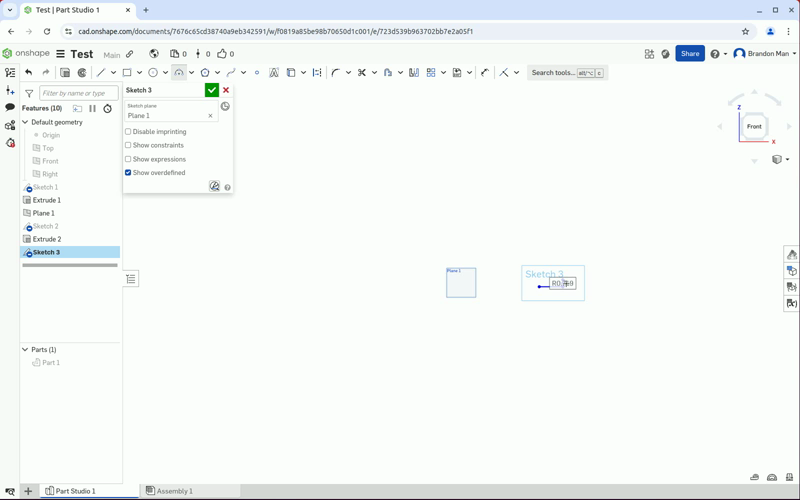
key(esc)
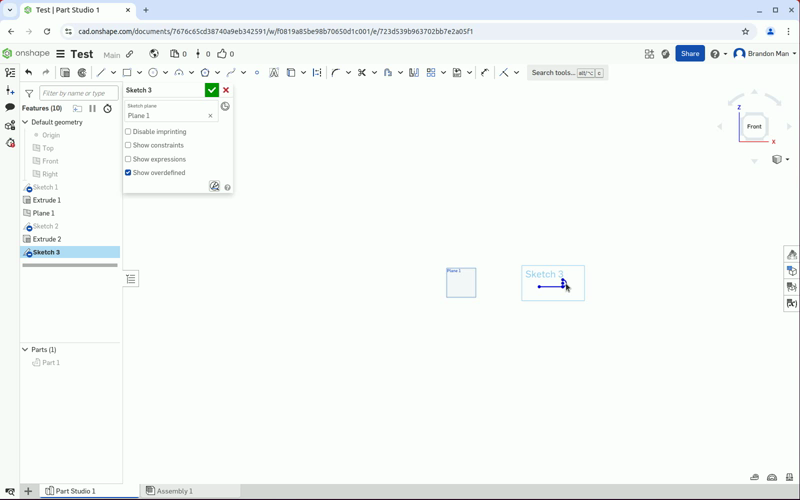
key(l)
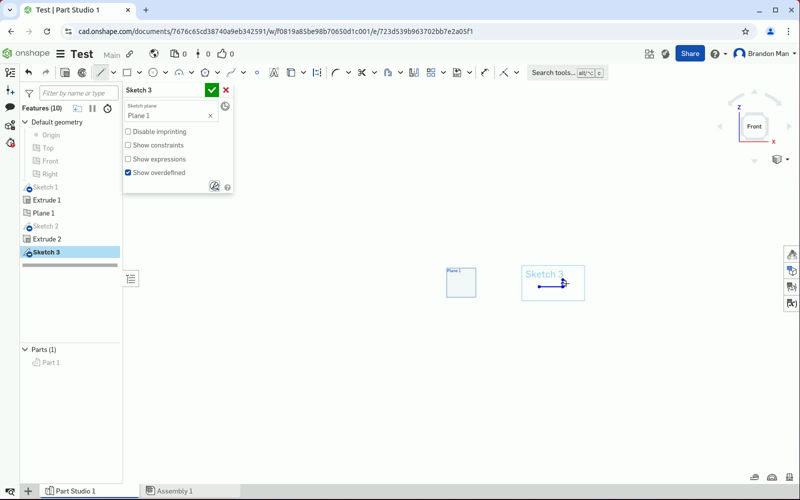
mouse_move(562, 279)
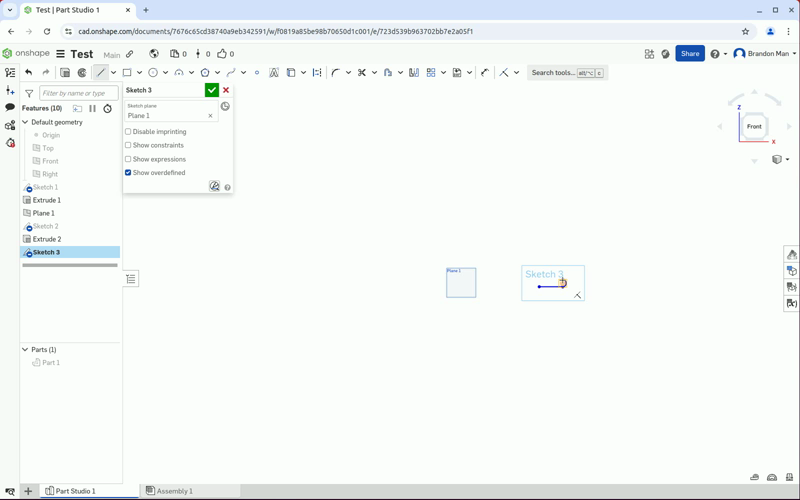
scroll(6)
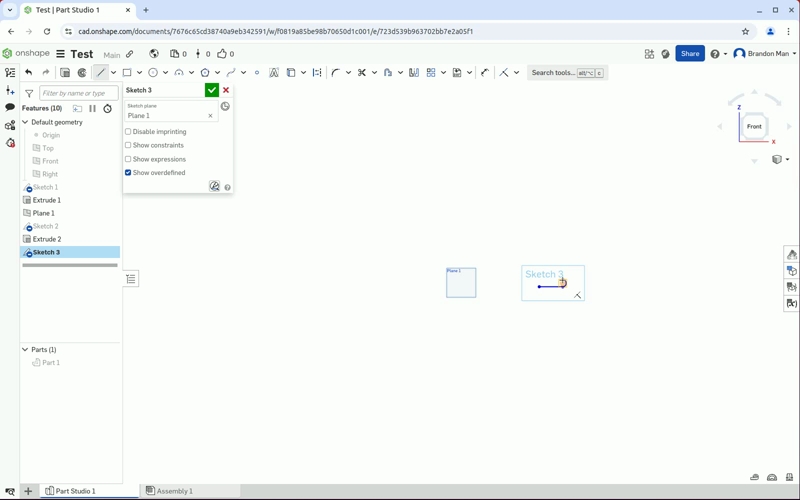
scroll(6)
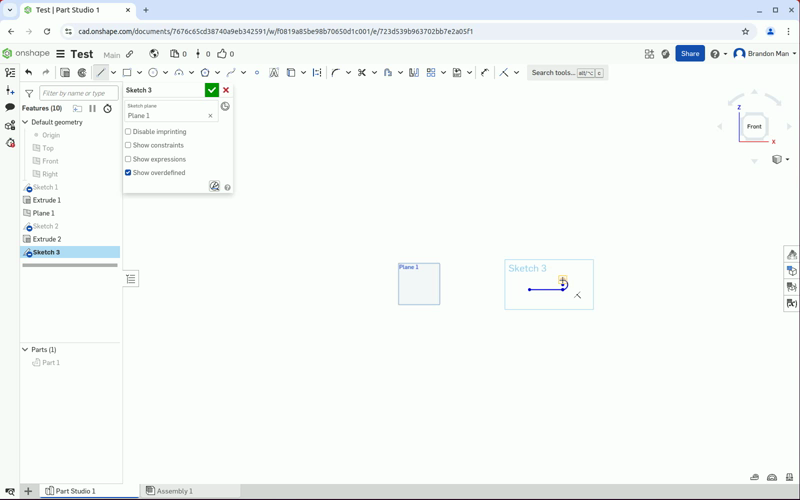
scroll(6)
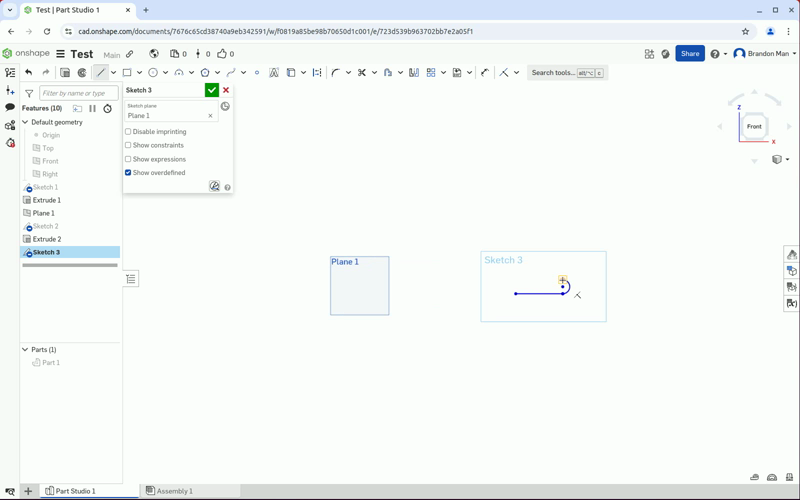
scroll(6)
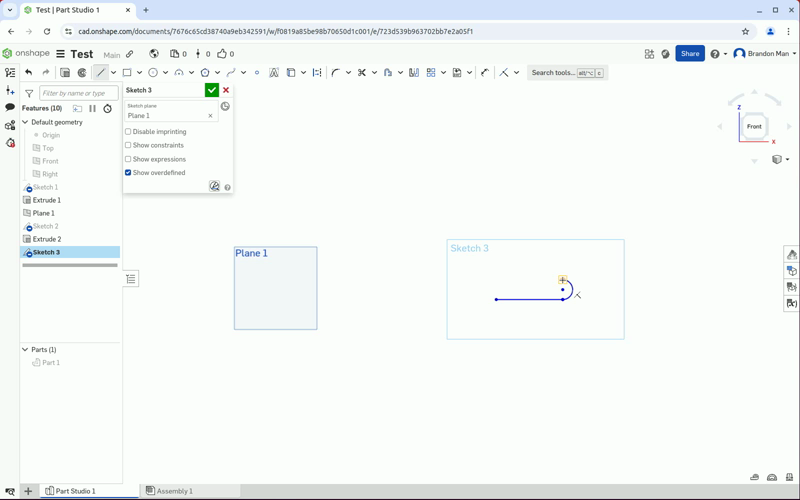
scroll(6)
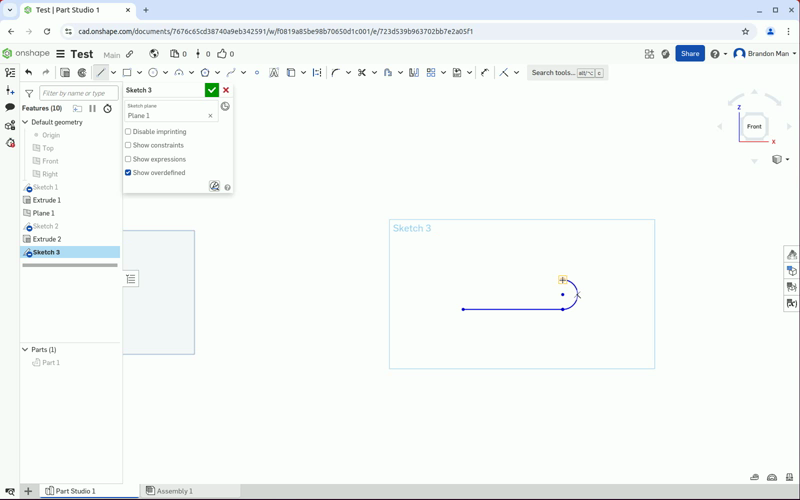
scroll(6)
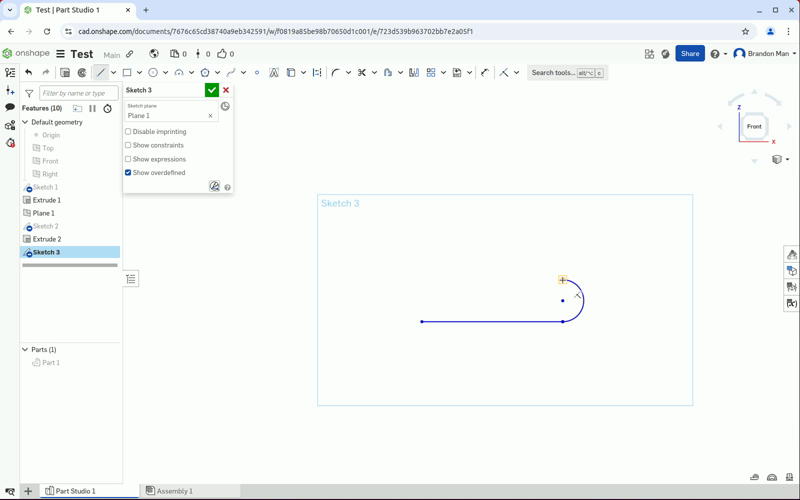
scroll(6)
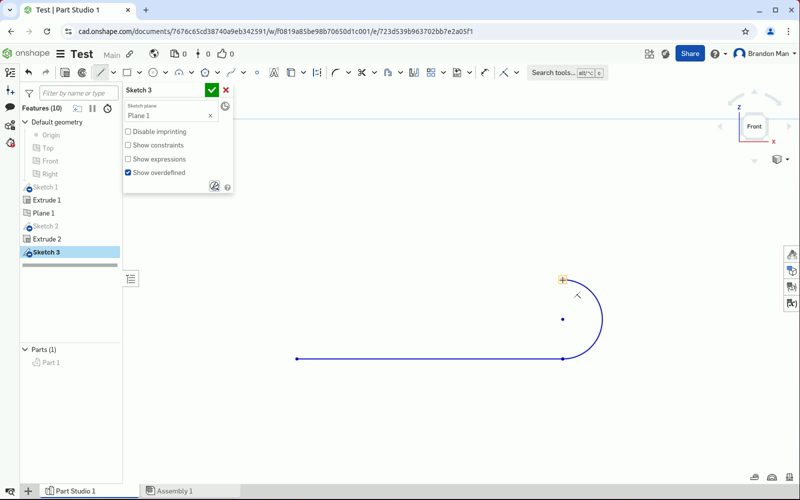
click(562, 279)
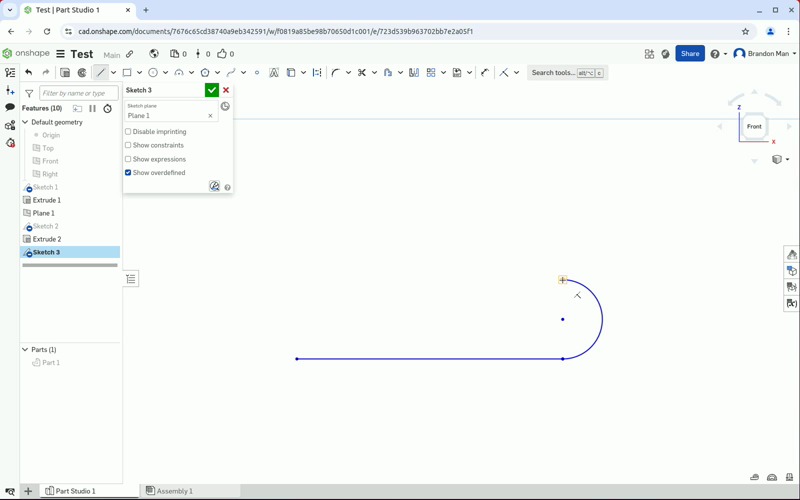
scroll(-6)
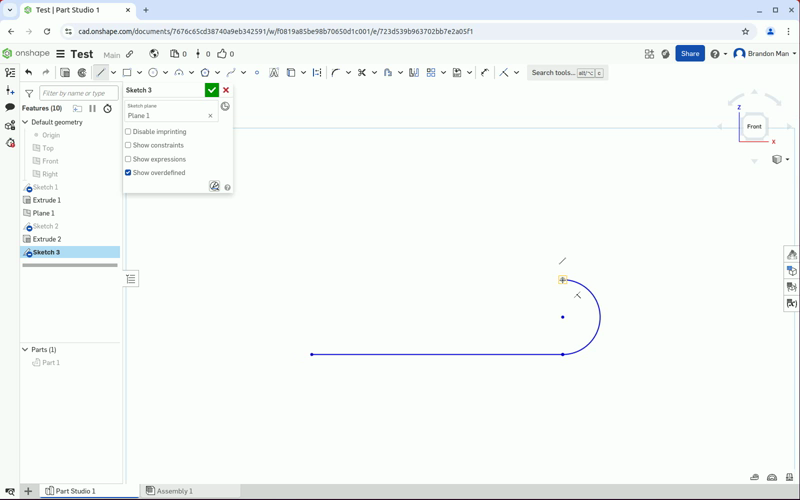
scroll(-6)
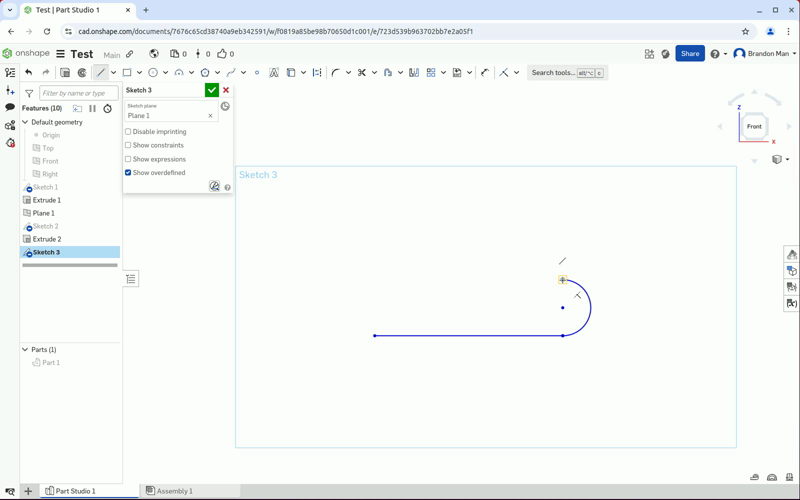
scroll(-6)
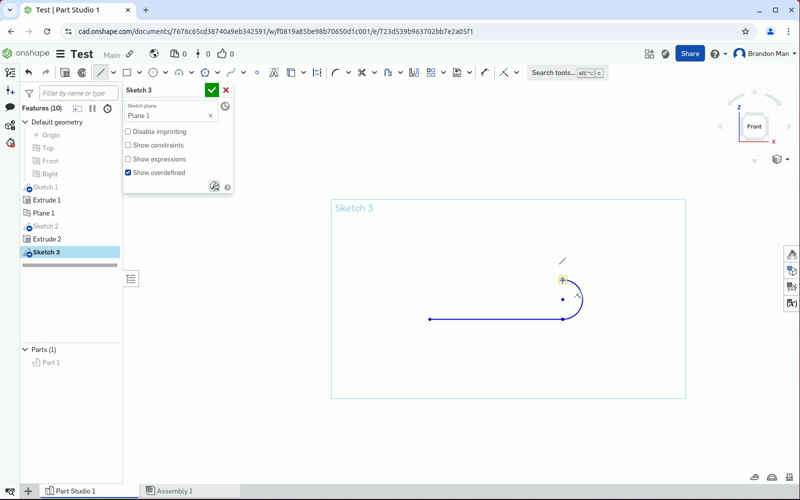
scroll(-6)
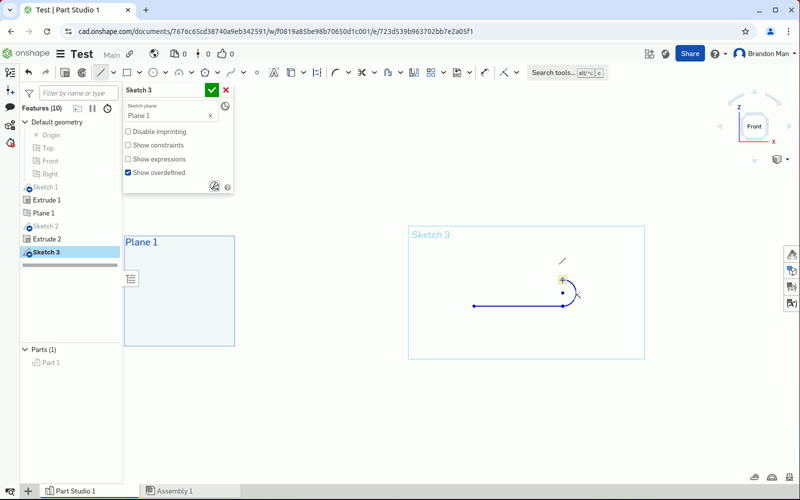
scroll(-6)
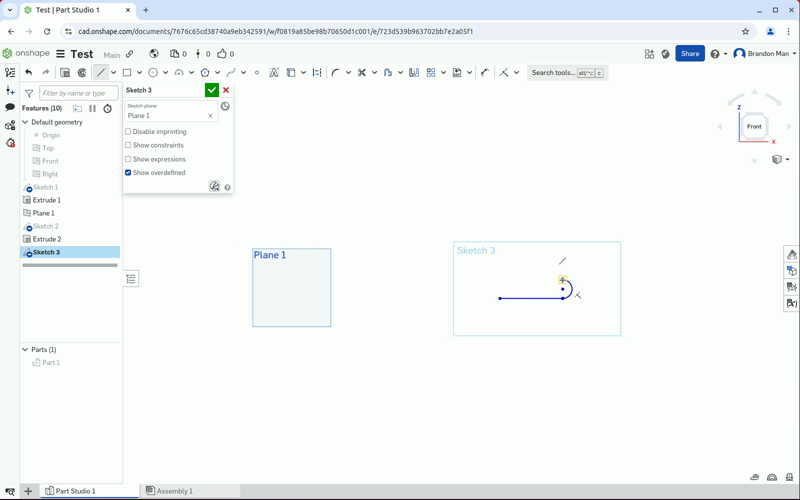
scroll(-6)
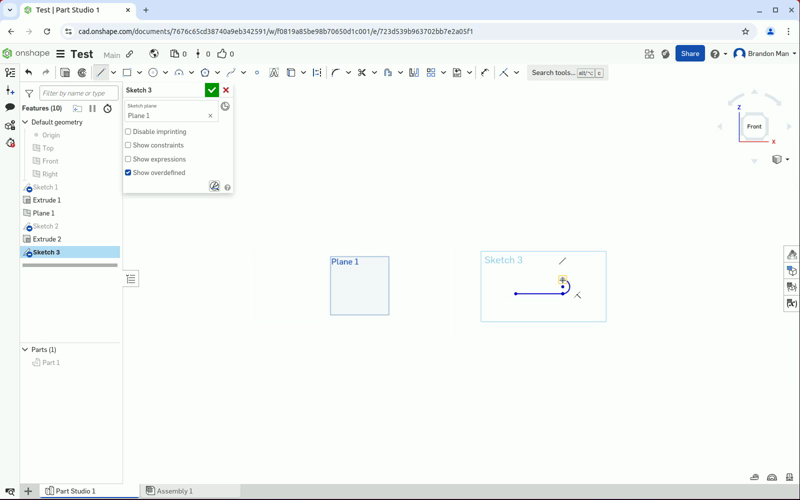
scroll(-6)
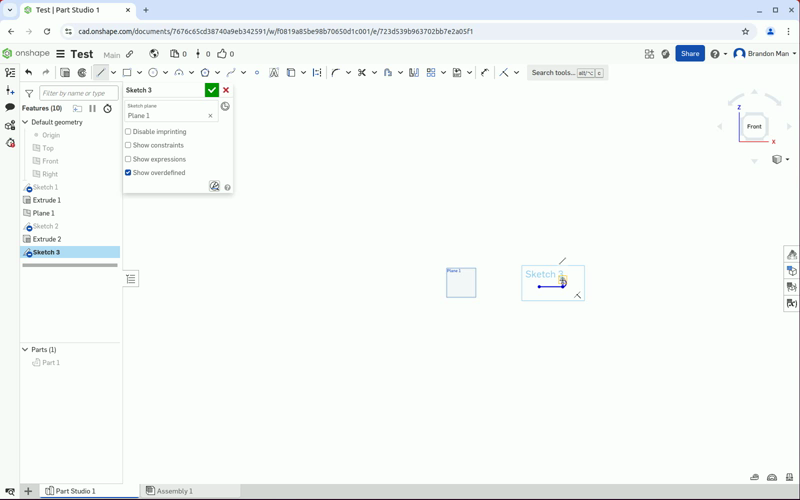
key_down(shift)
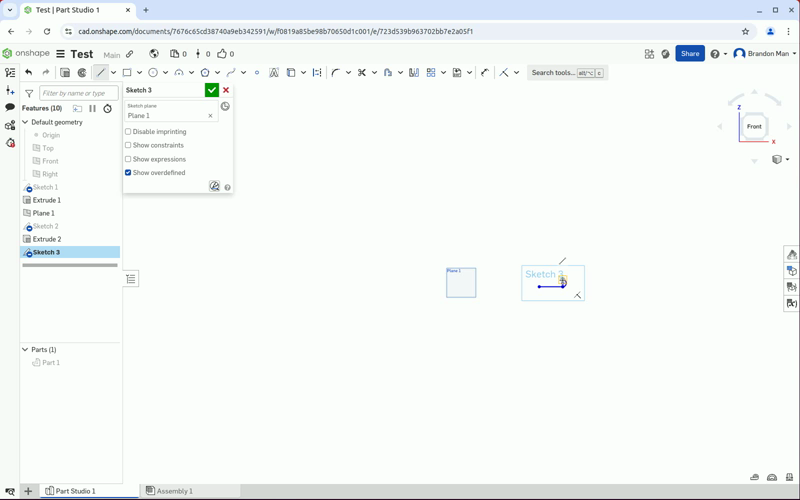
mouse_move(589, 279)
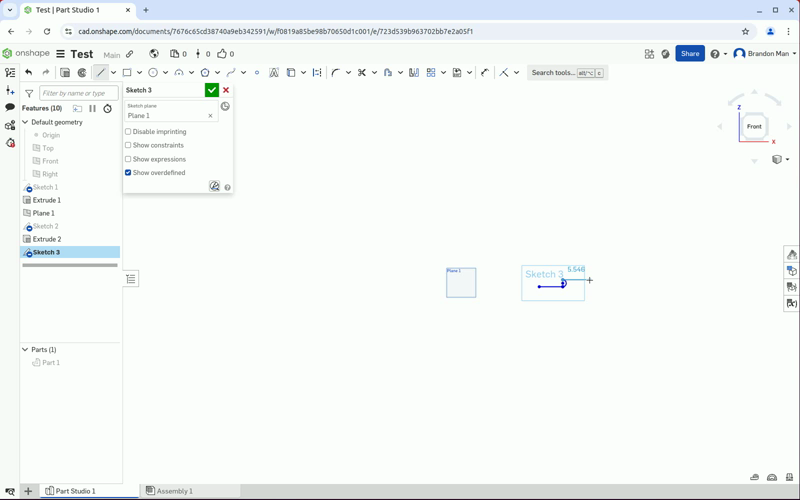
mouse_move(539, 279)
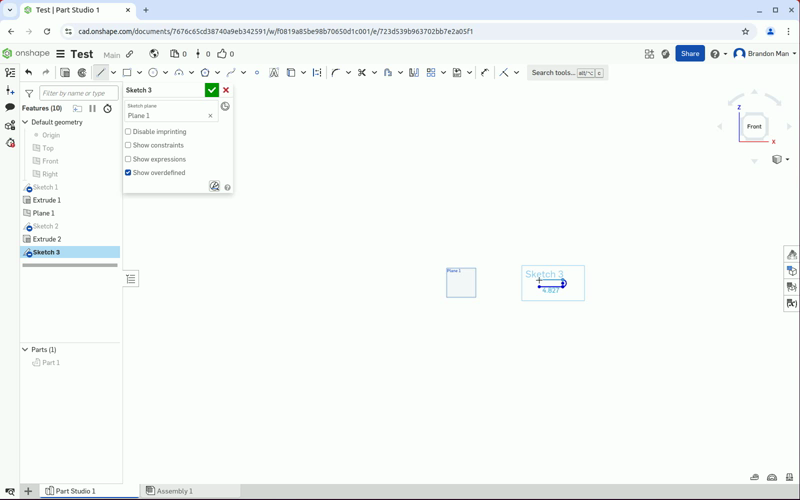
click(539, 279)
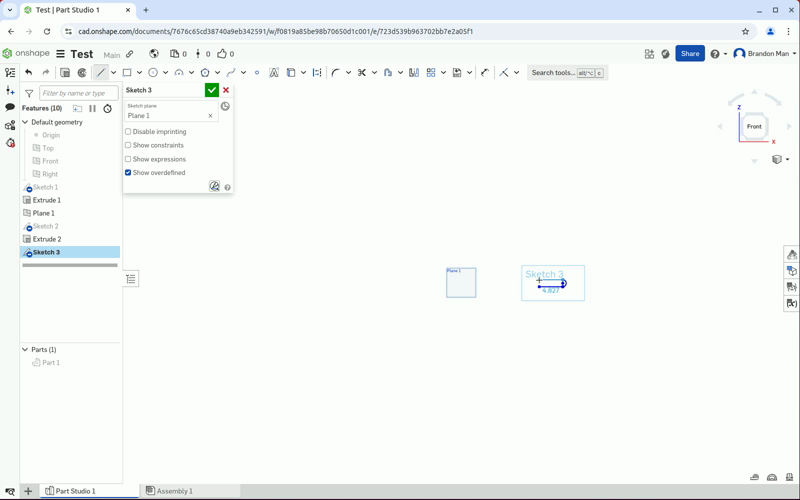
key_up(shift)
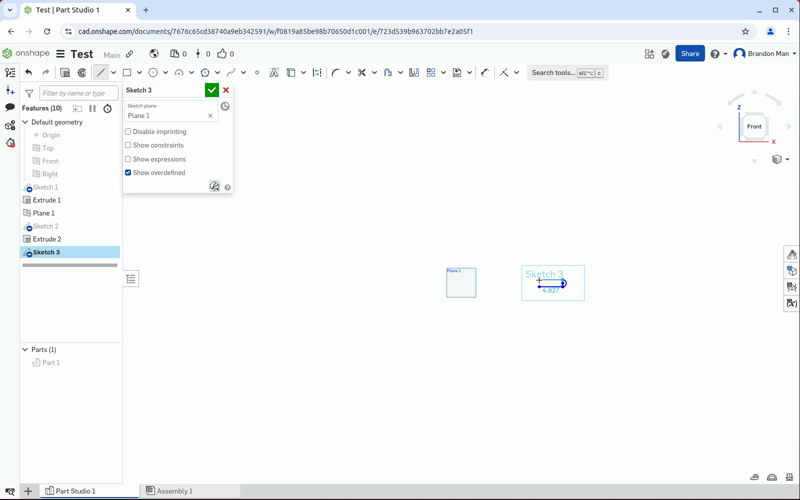
key(esc)
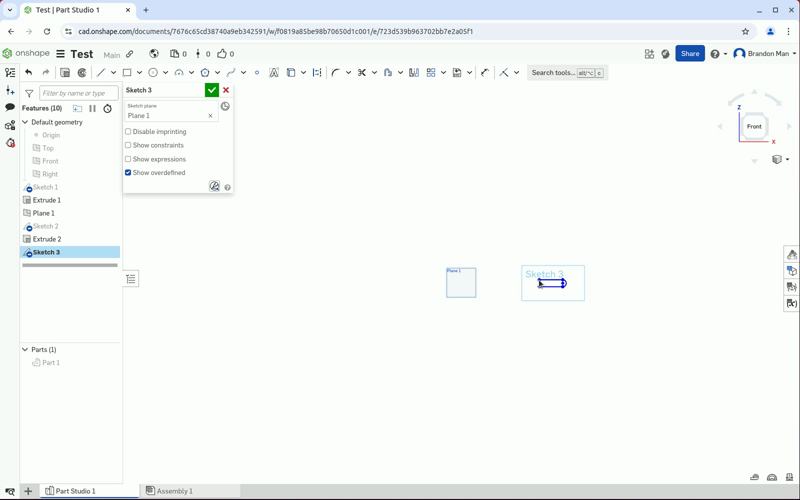
key(a)
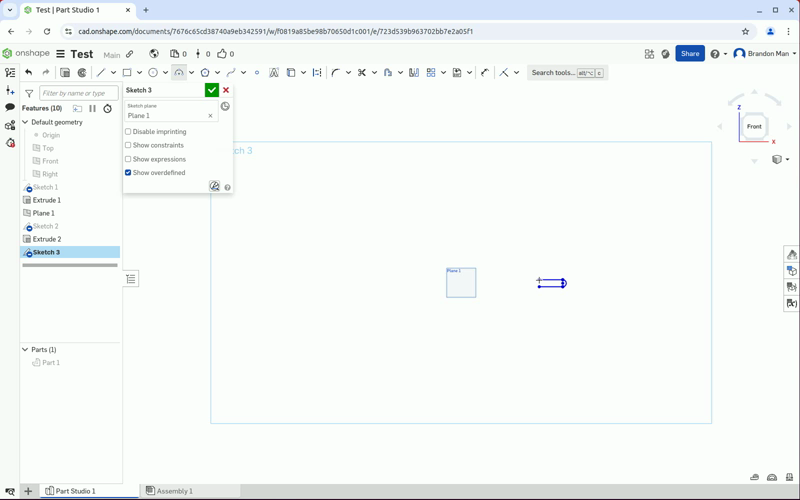
mouse_move(539, 279)
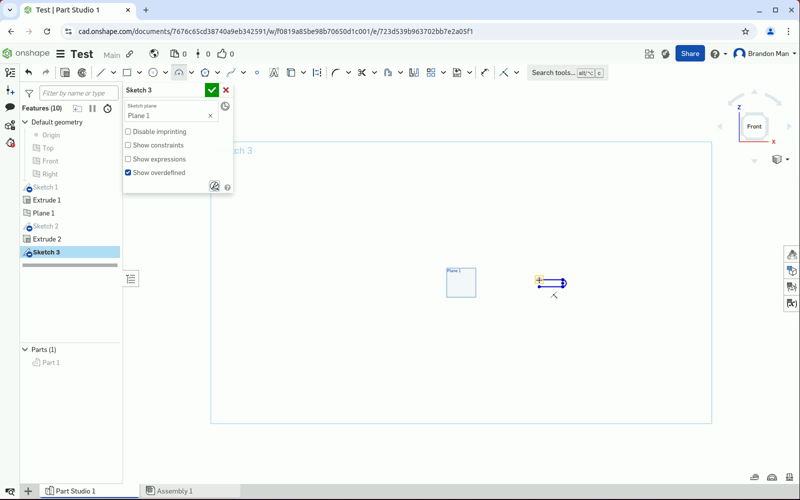
click(539, 279)
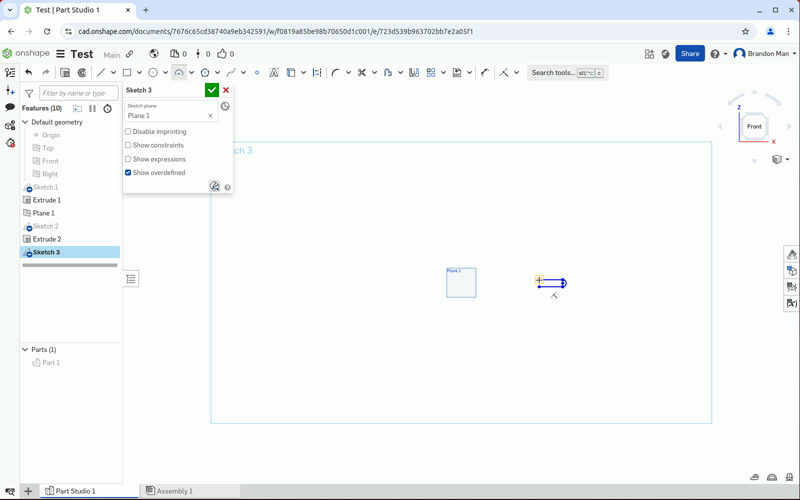
mouse_move(539, 286)
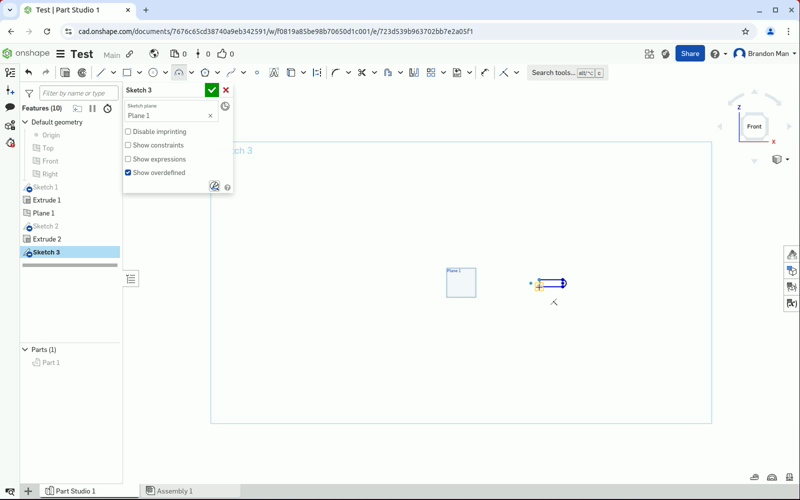
scroll(6)
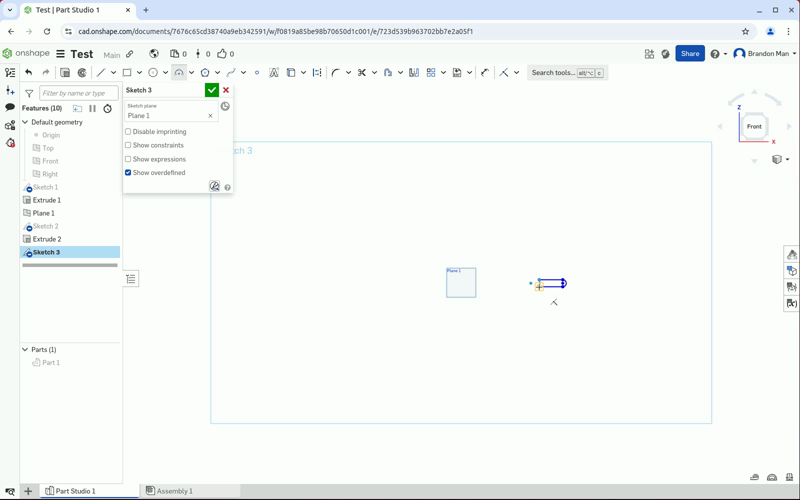
scroll(6)
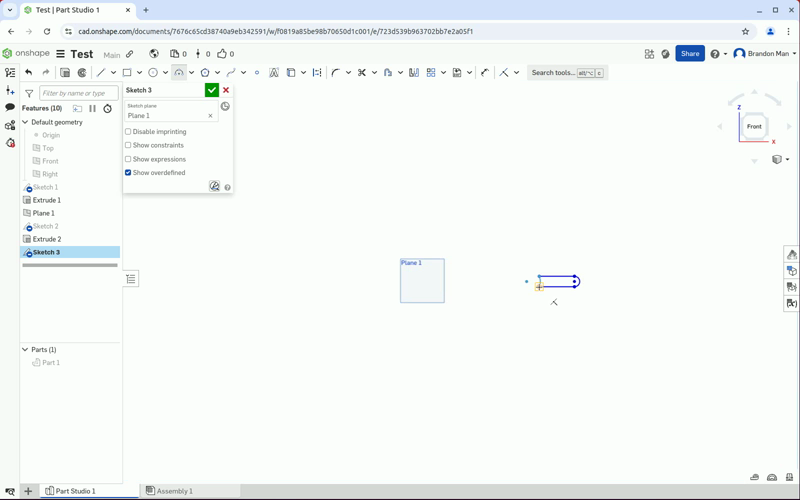
scroll(6)
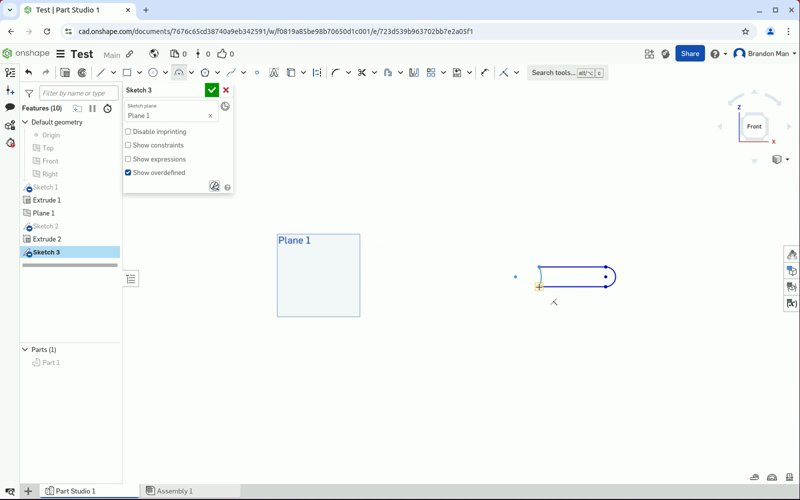
scroll(6)
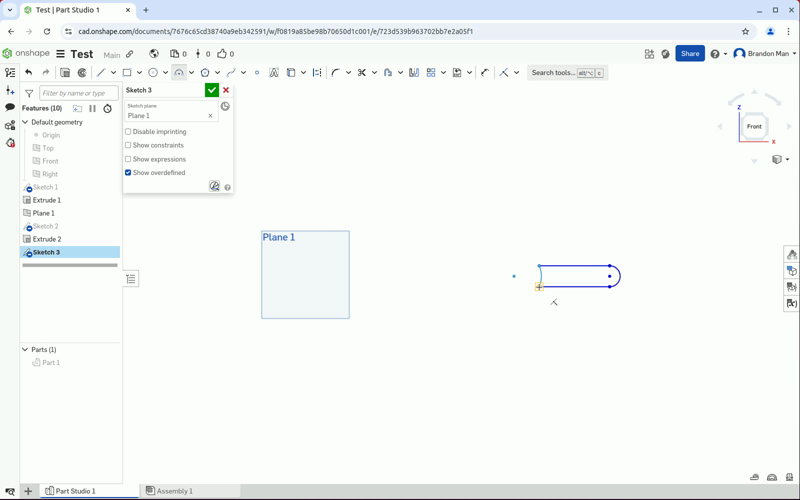
scroll(6)
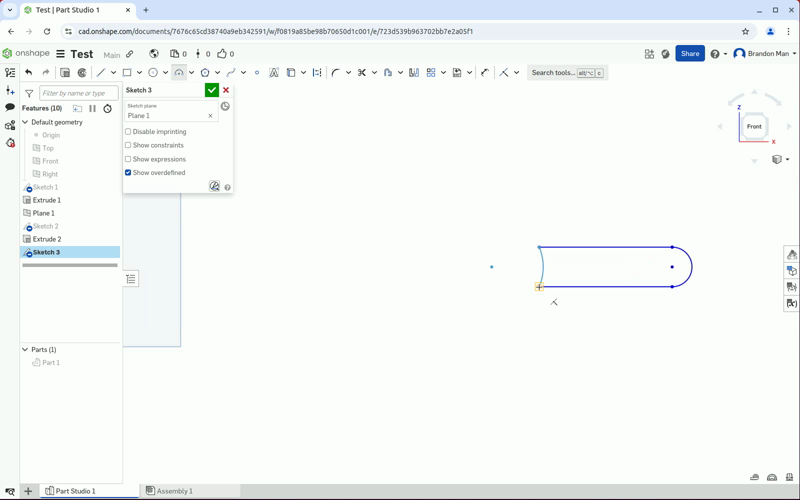
scroll(6)
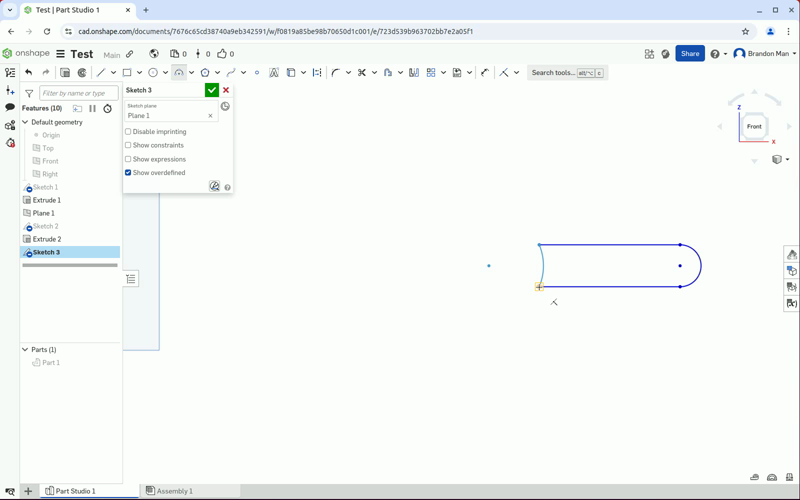
scroll(6)
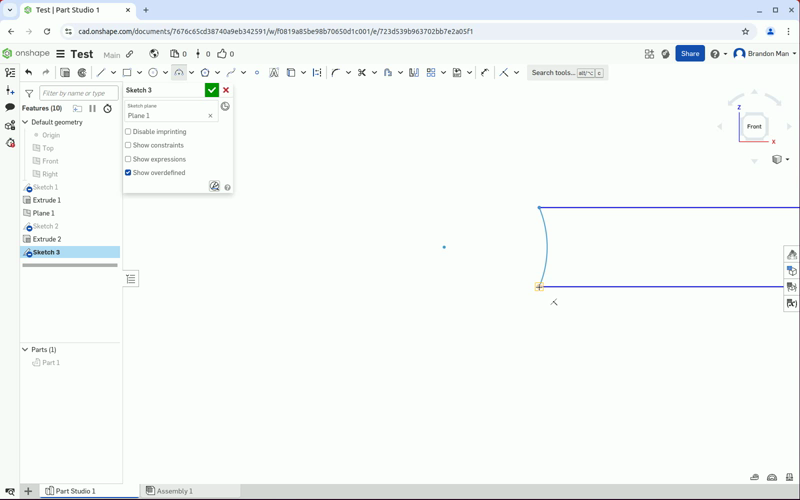
click(539, 286)
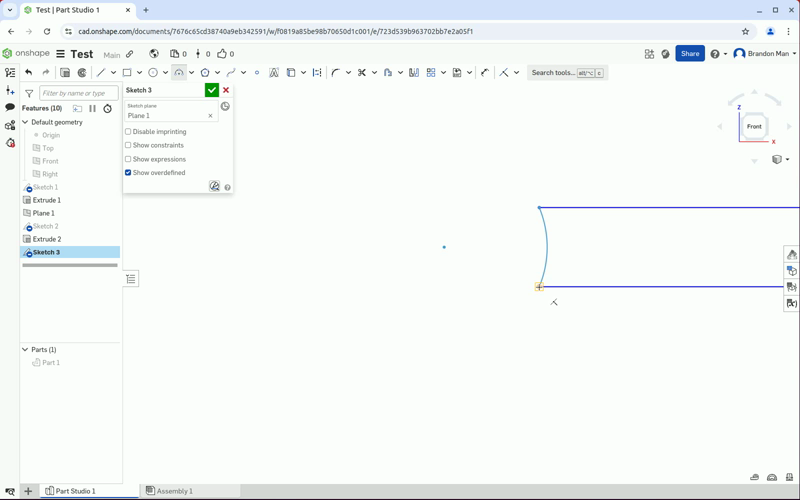
scroll(-6)
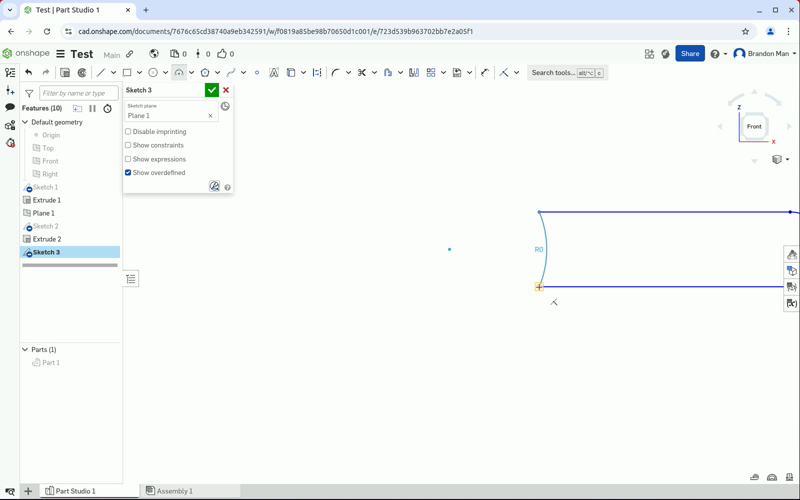
scroll(-6)
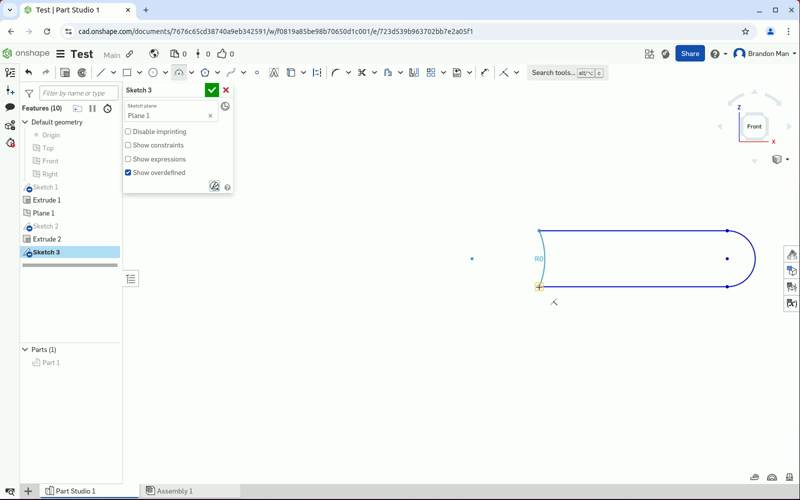
scroll(-6)
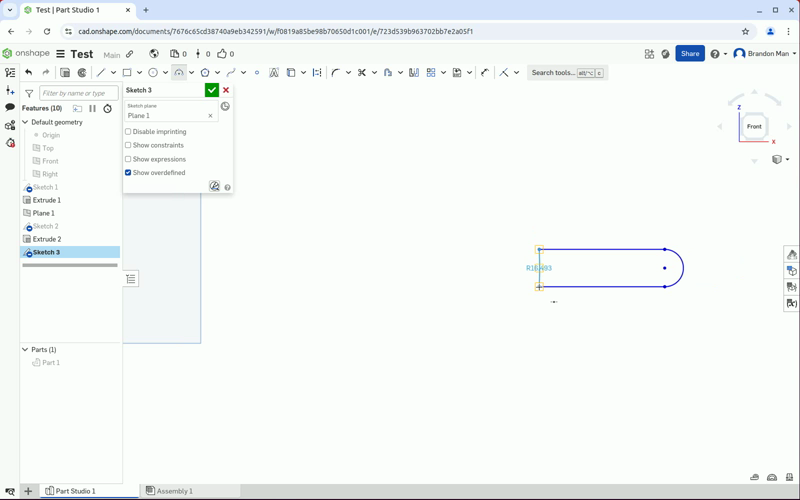
scroll(-6)
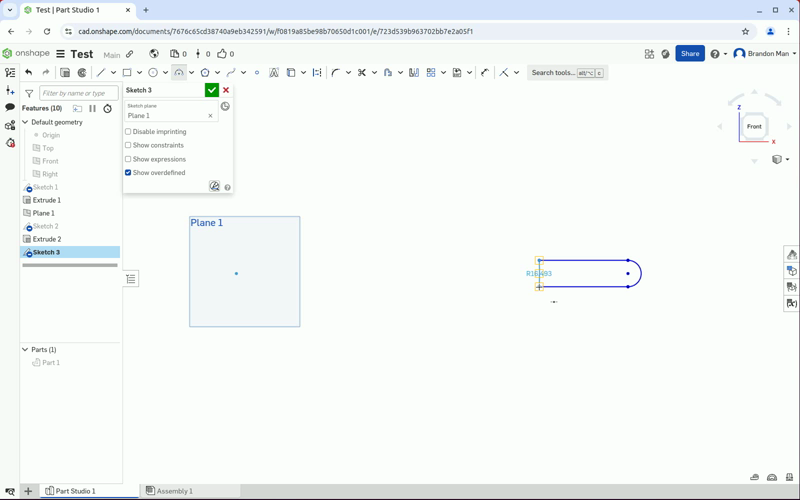
scroll(-6)
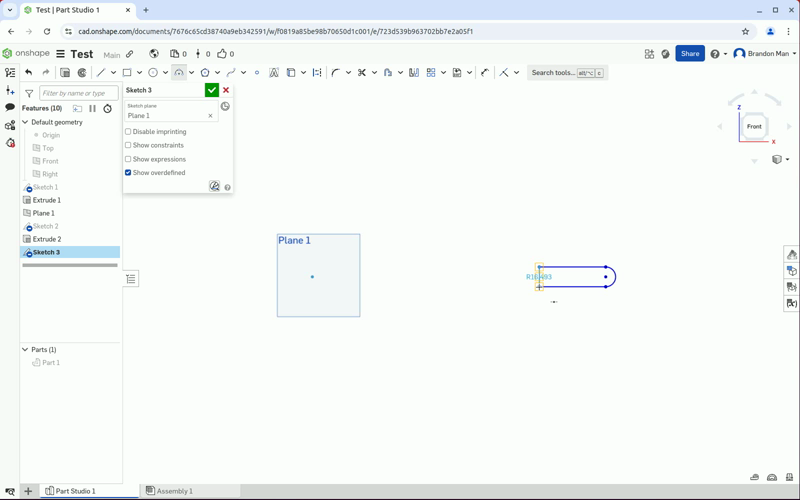
scroll(-6)
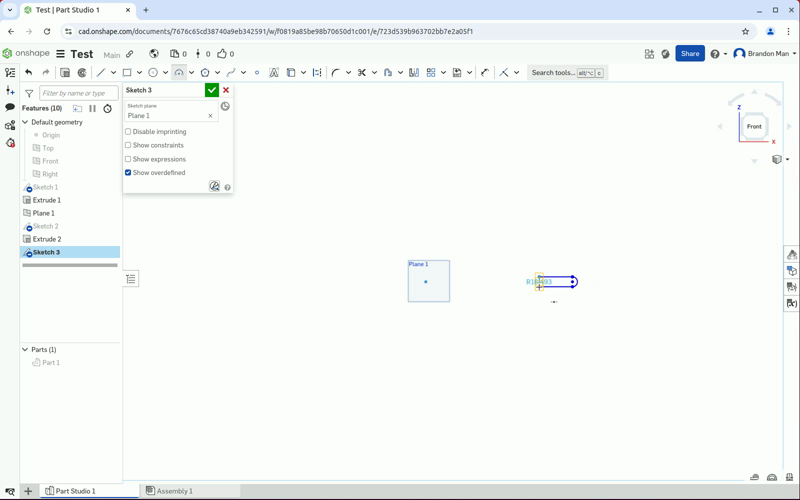
scroll(-6)
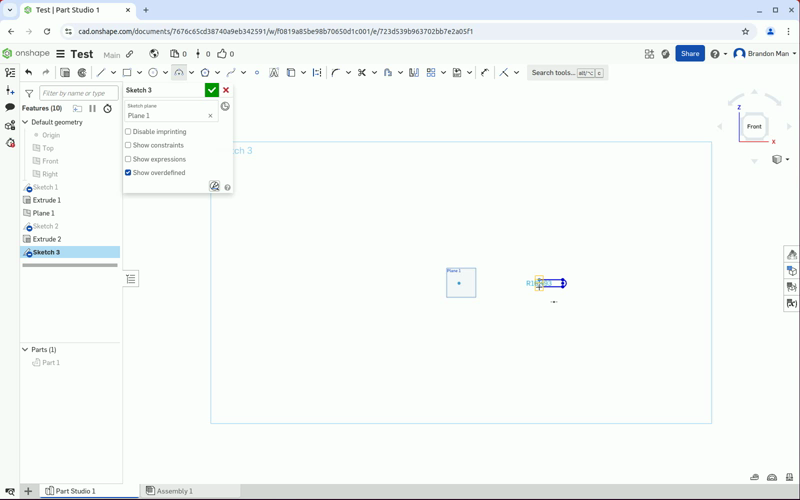
key_down(shift)
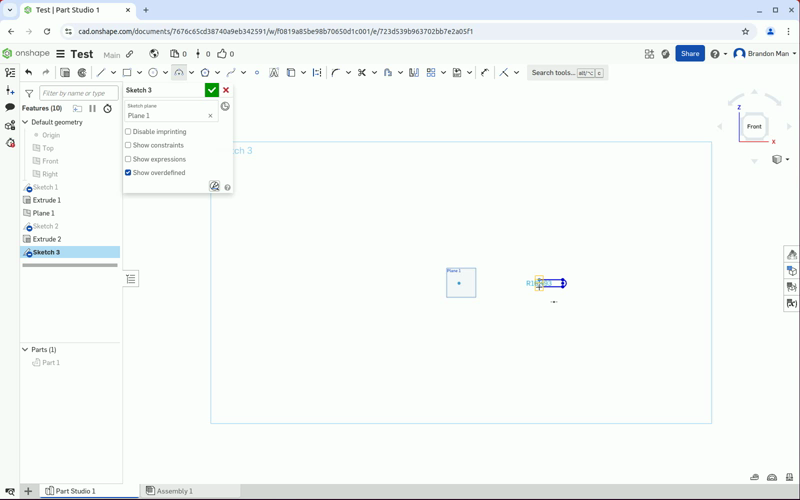
mouse_move(536, 283)
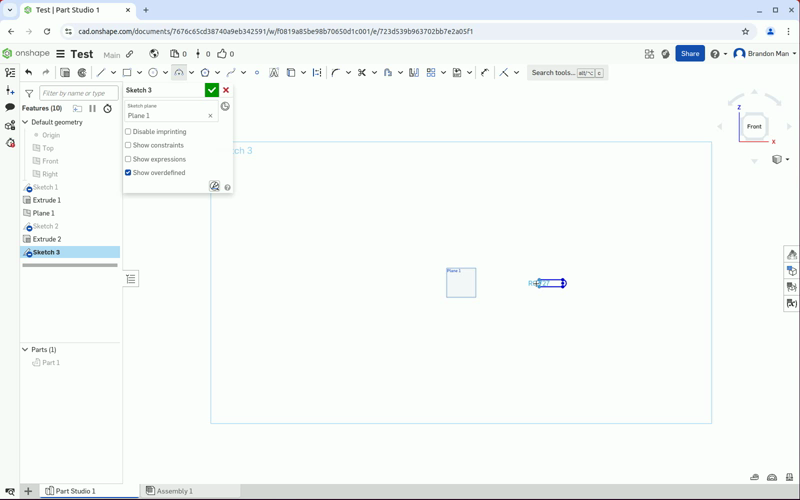
scroll(6)
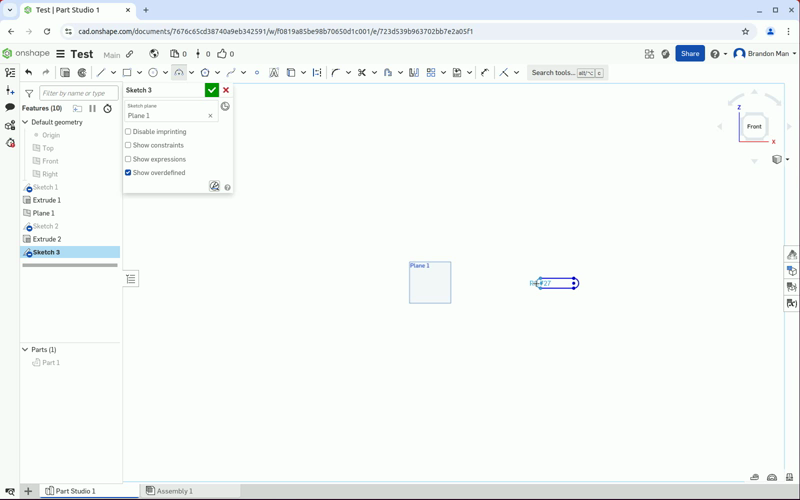
scroll(6)
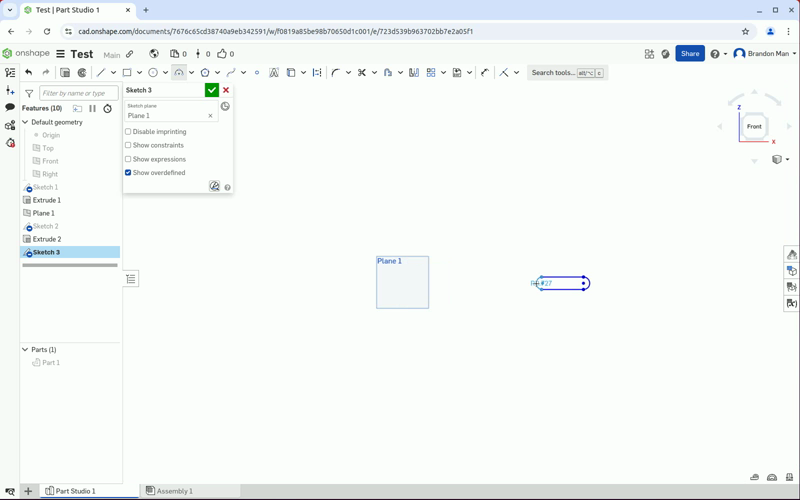
scroll(6)
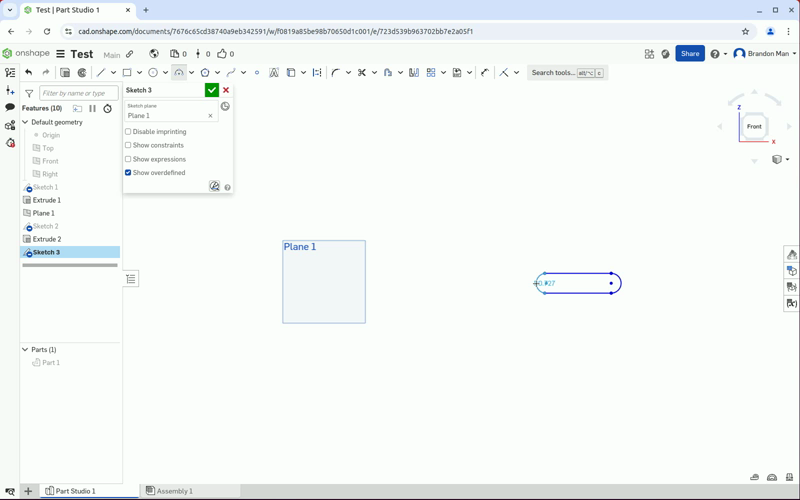
scroll(6)
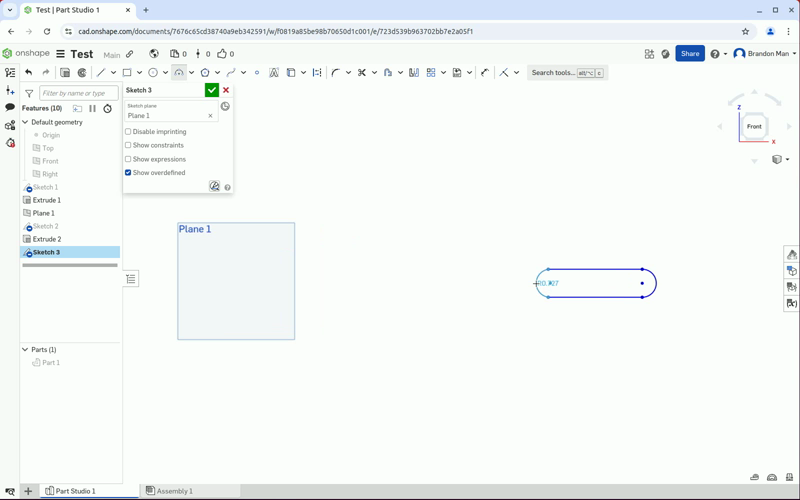
scroll(6)
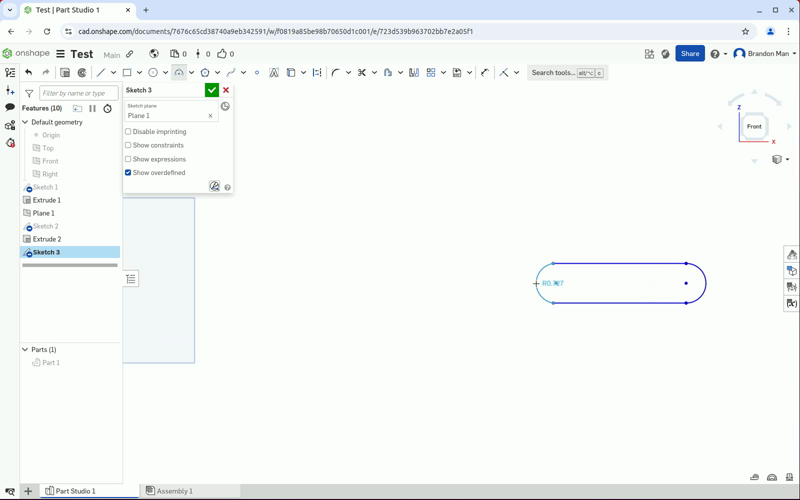
scroll(6)
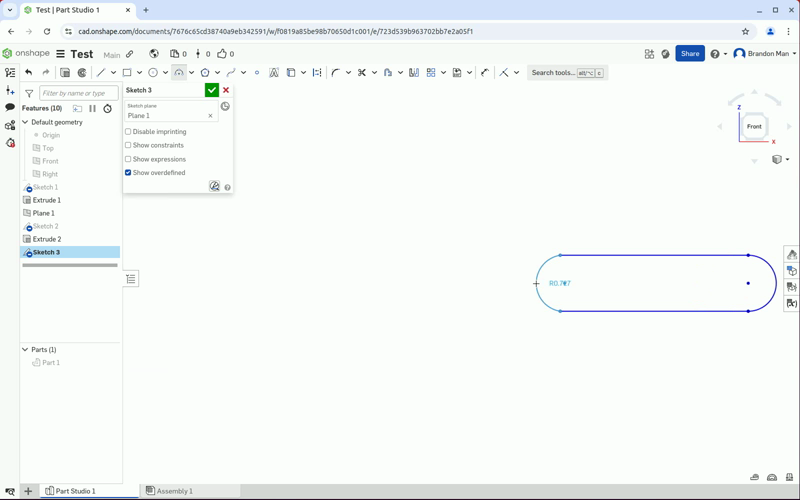
scroll(6)
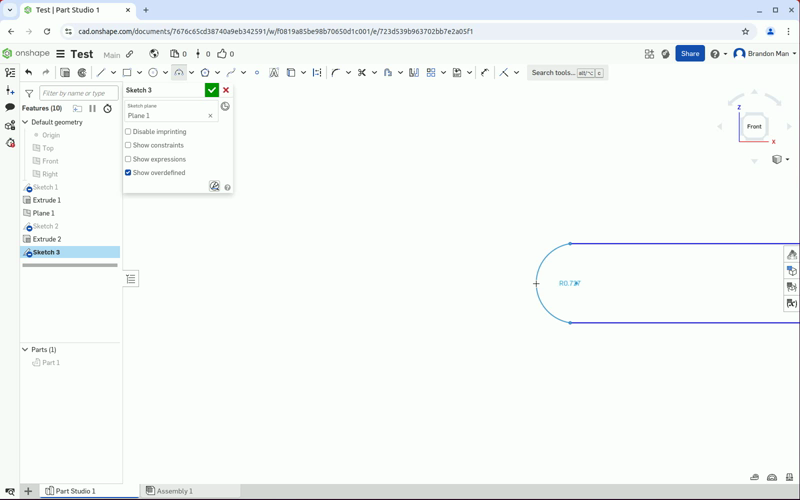
click(536, 283)
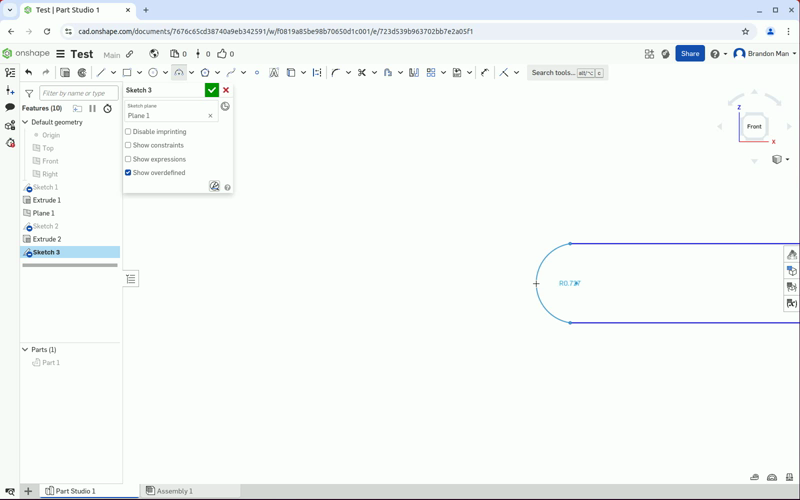
scroll(-6)
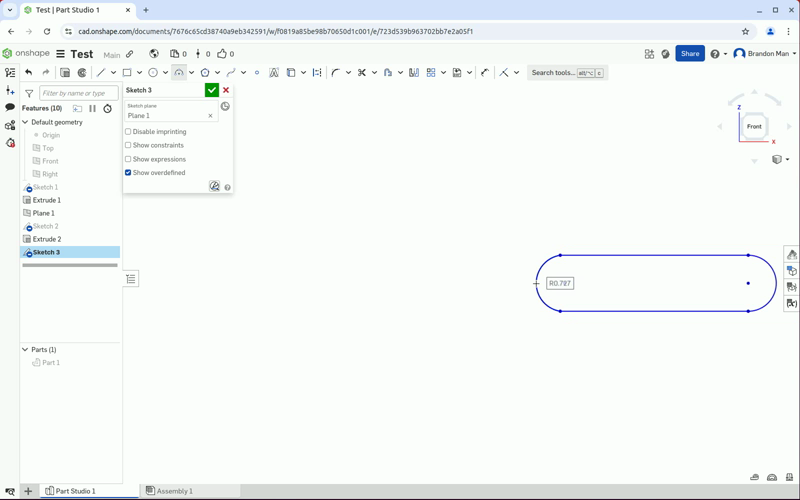
scroll(-6)
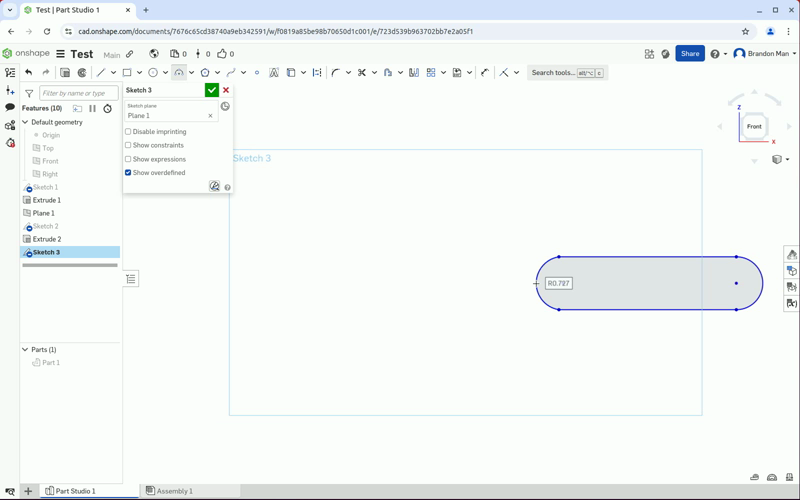
scroll(-6)
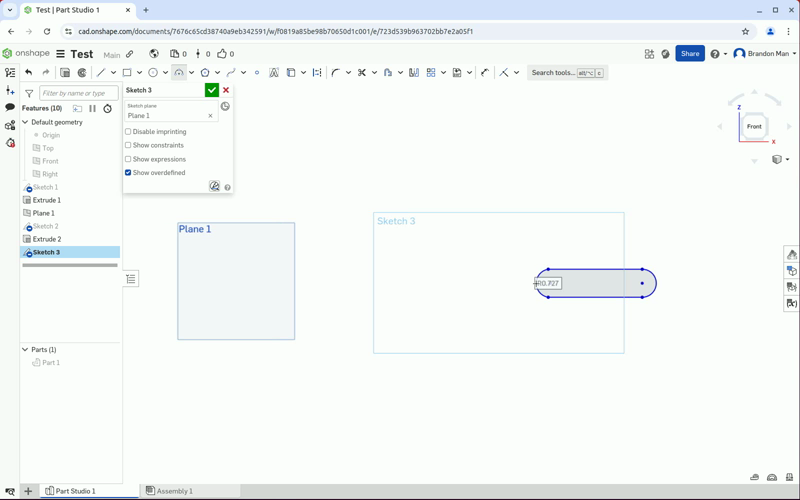
scroll(-6)
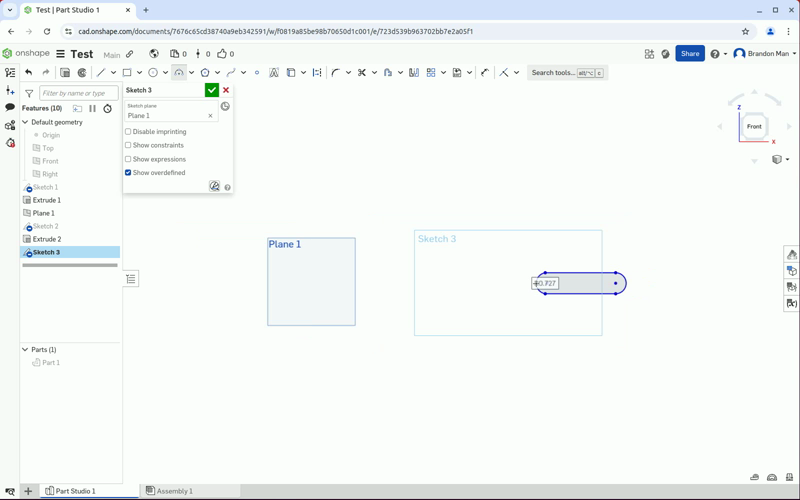
scroll(-6)
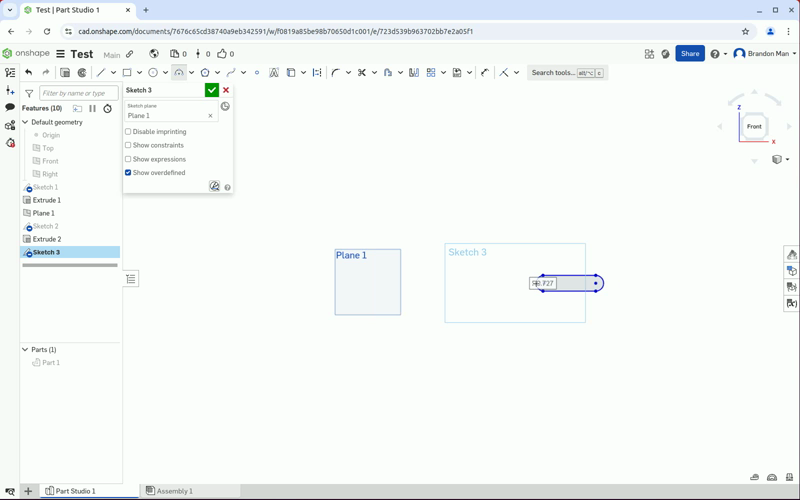
scroll(-6)
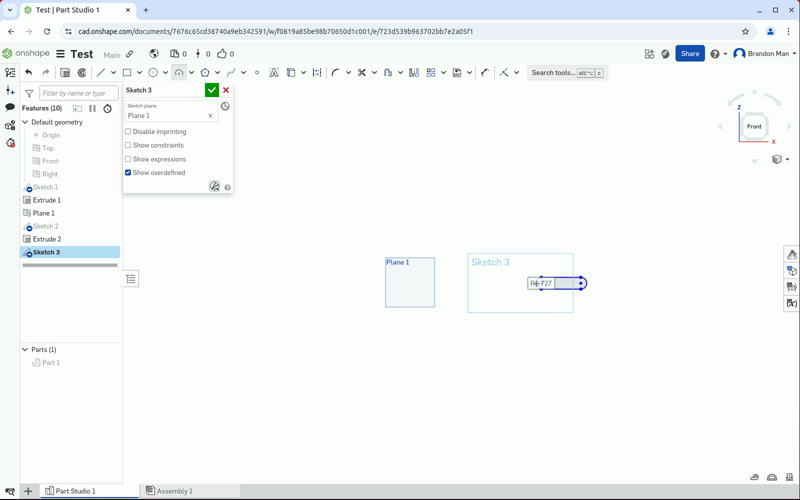
scroll(-6)
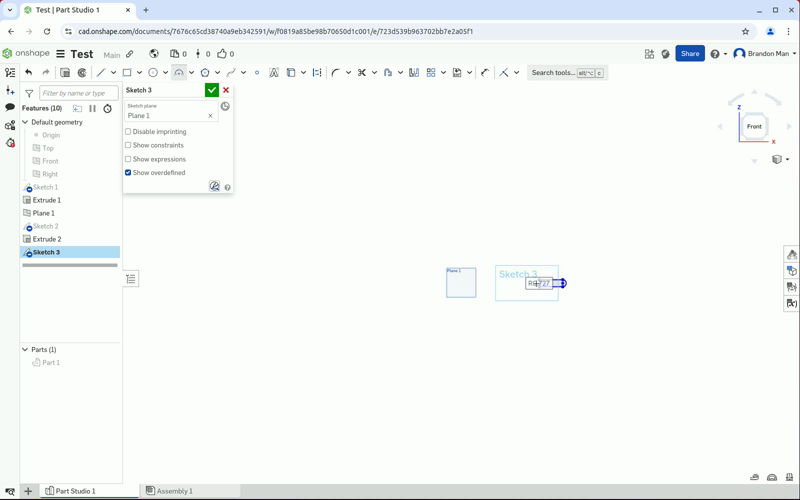
key_up(shift)
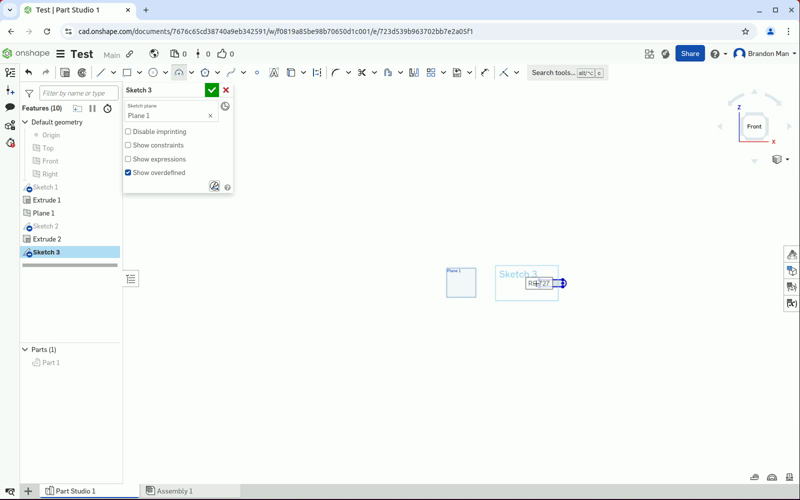
key(esc)
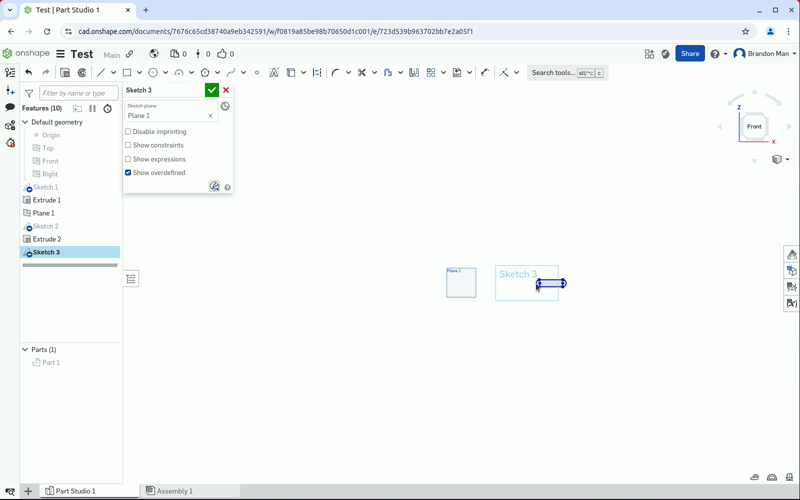
mouse_move(562, 281)
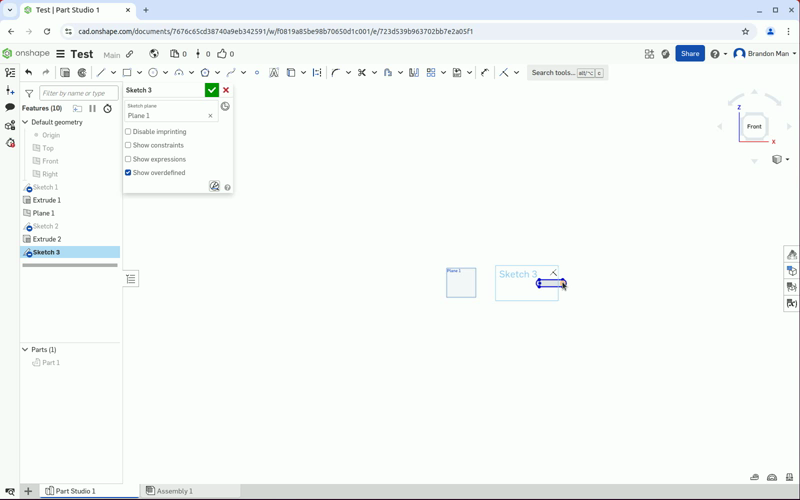
scroll(6)
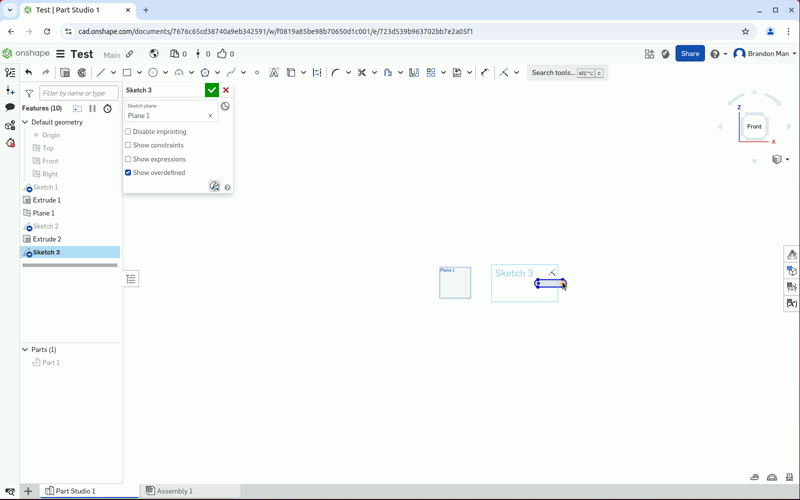
scroll(6)
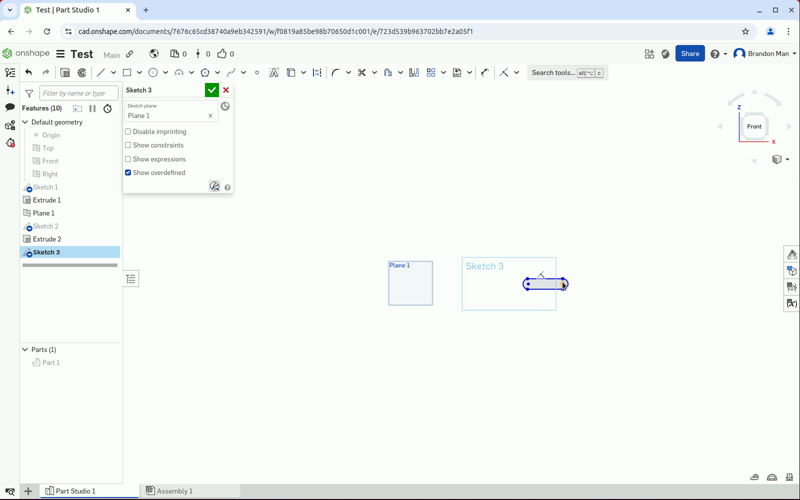
scroll(6)
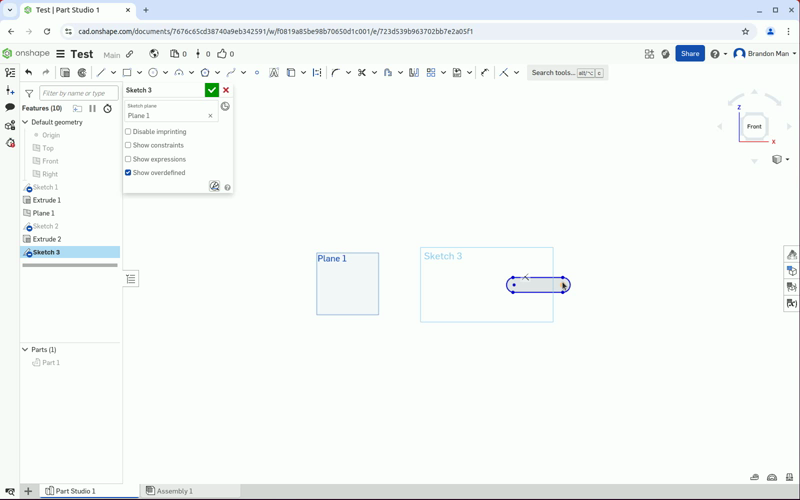
scroll(6)
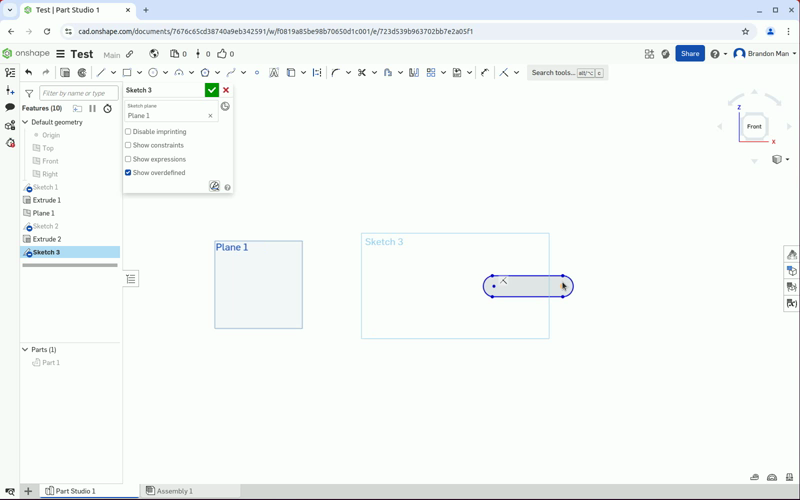
scroll(6)
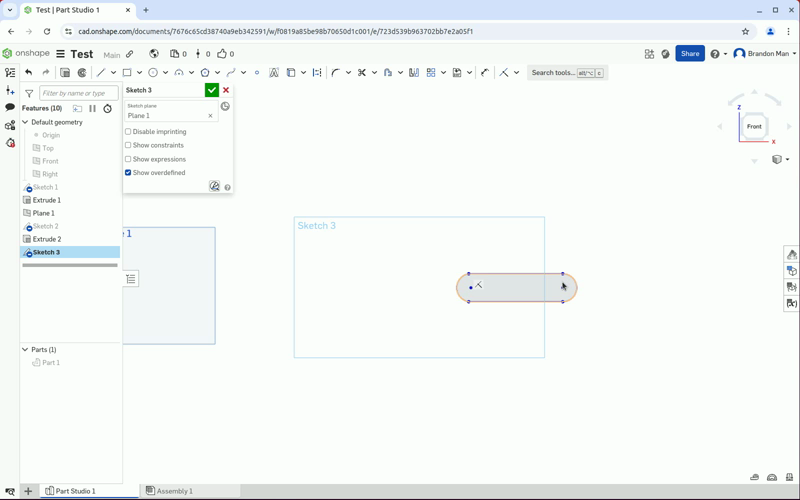
scroll(6)
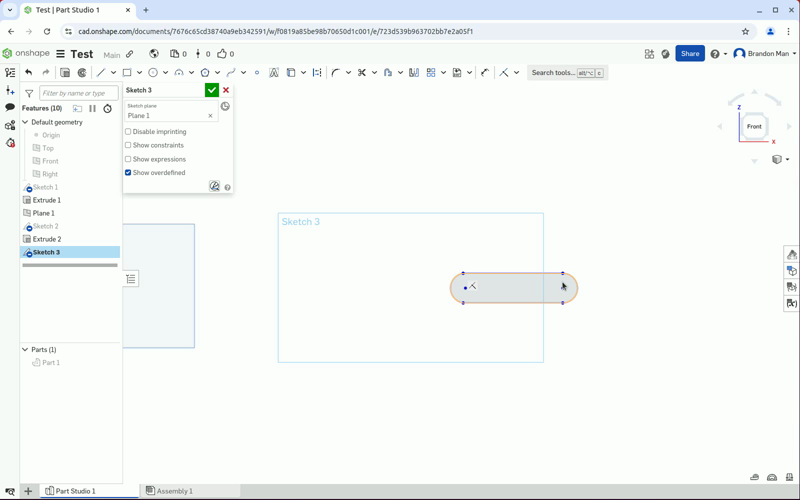
scroll(6)
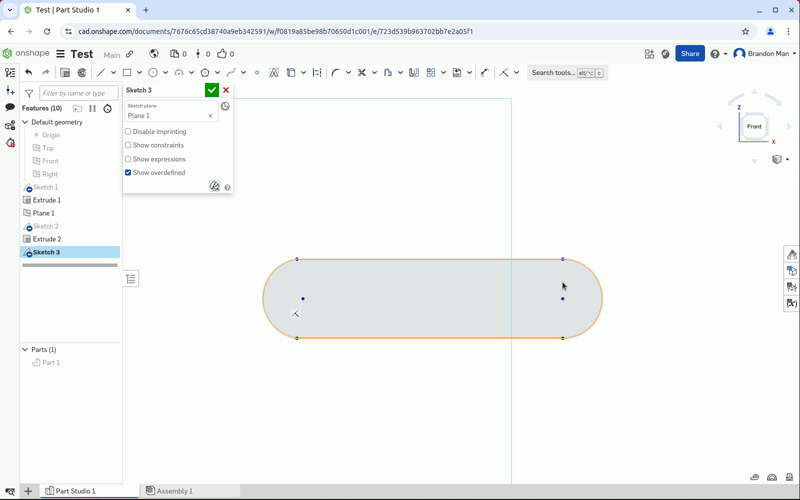
click(562, 281)
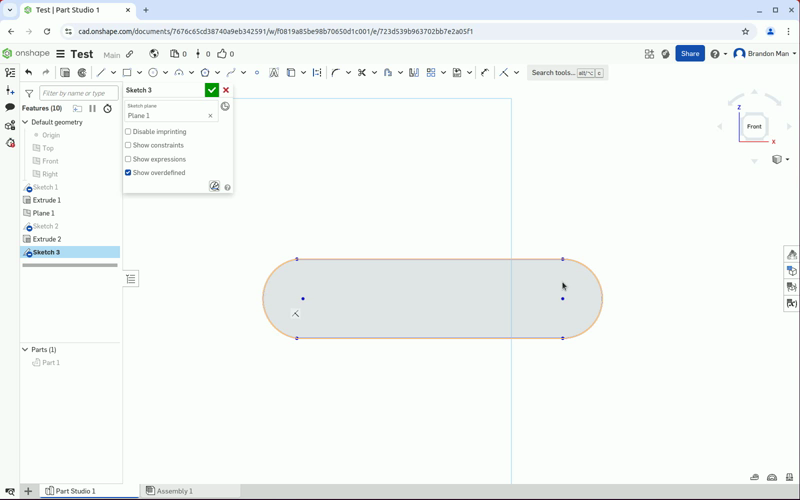
scroll(-6)
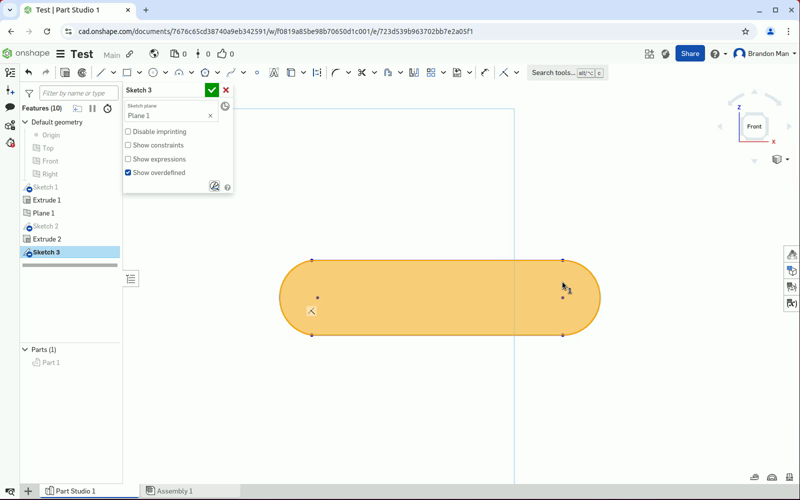
scroll(-6)
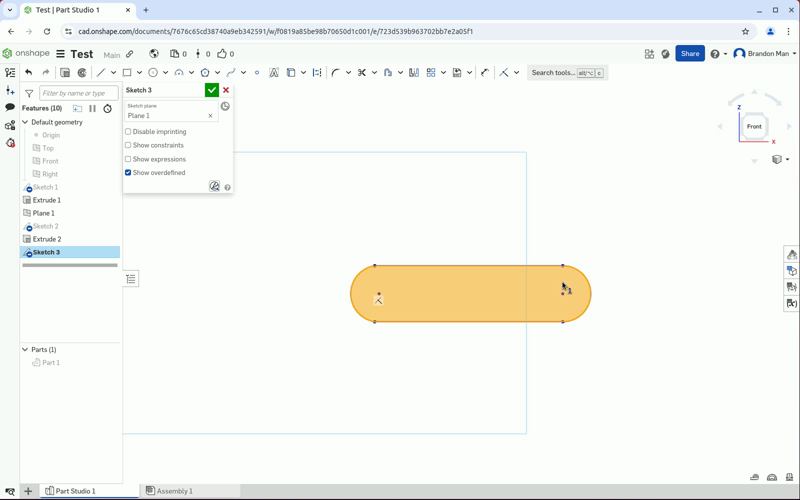
scroll(-6)
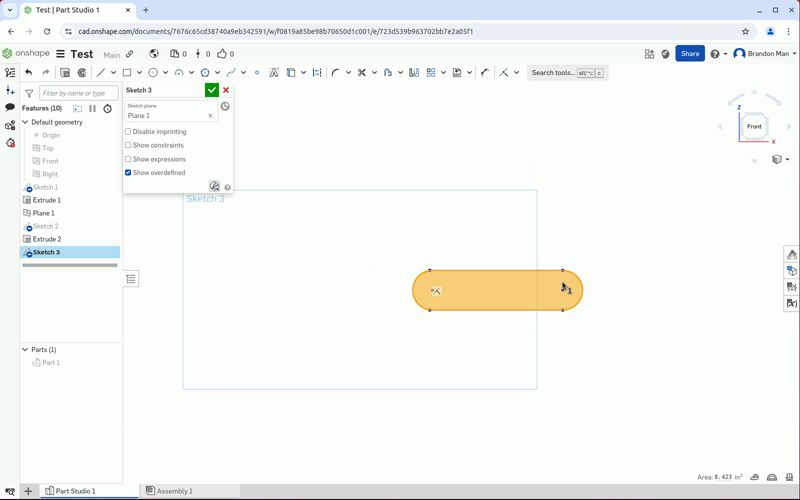
scroll(-6)
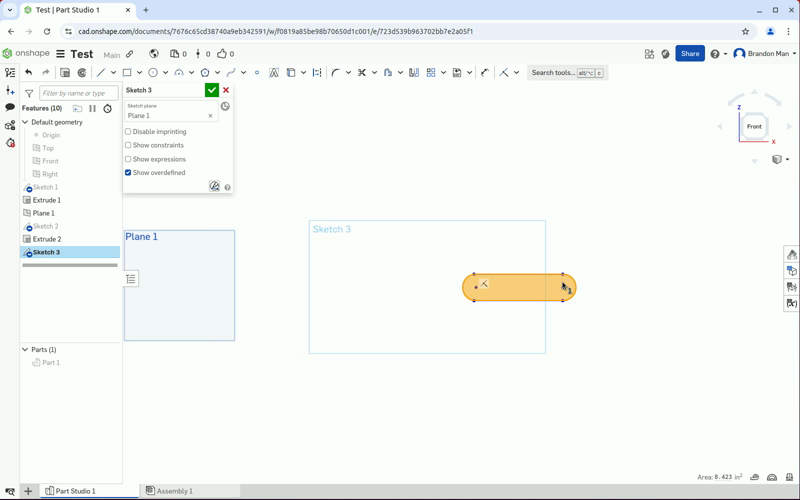
scroll(-6)
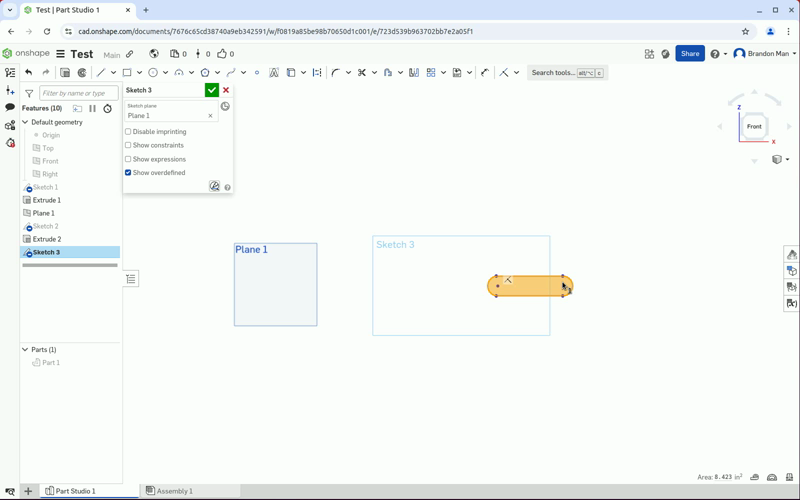
scroll(-6)
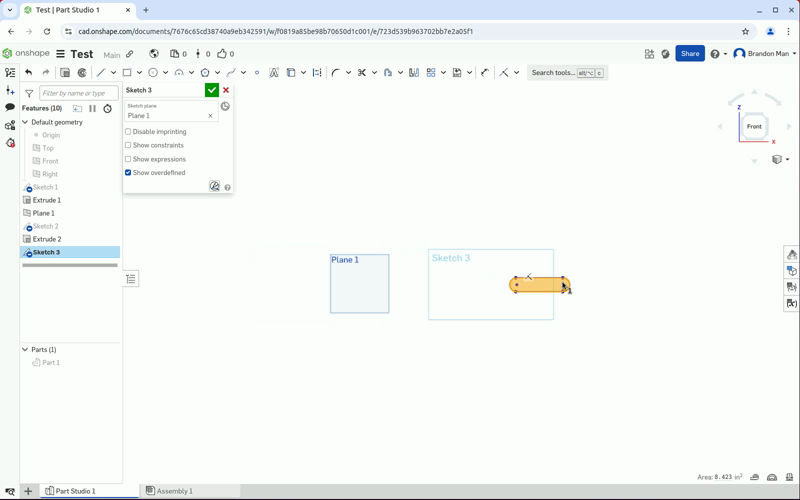
scroll(-6)
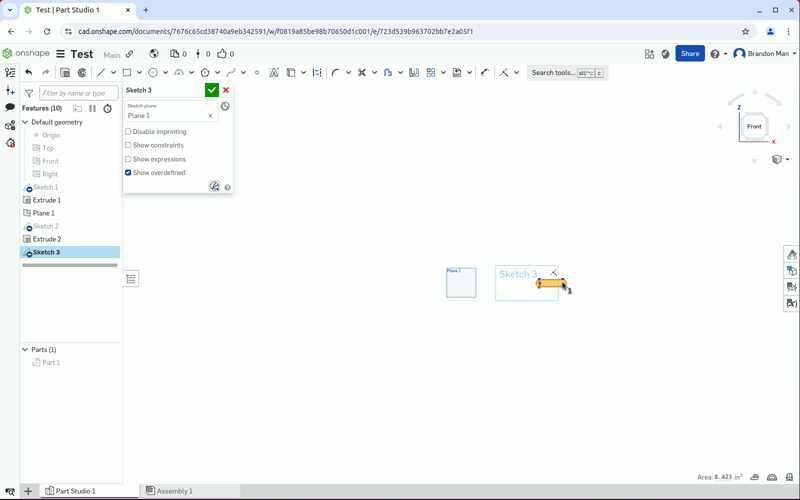
mouse_move(73, 352)
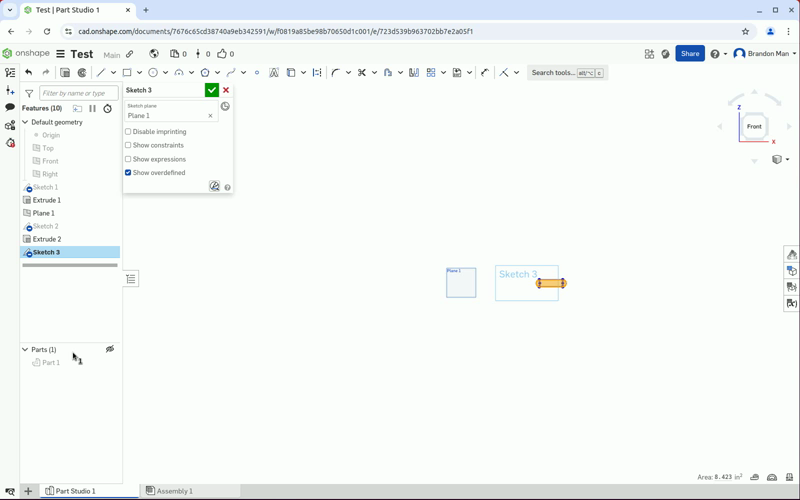
key(shift+y)
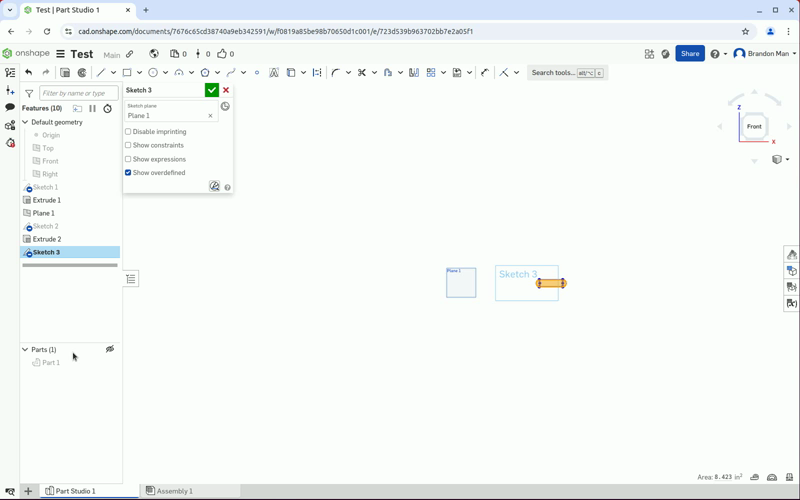
key(shift+e)
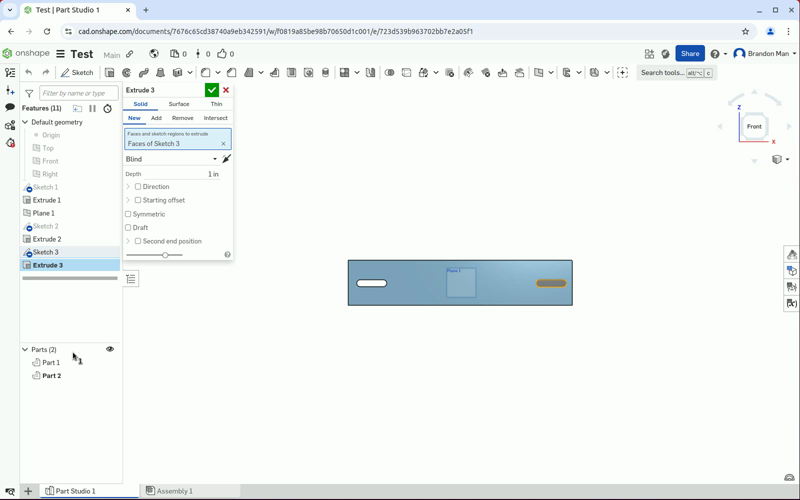
mouse_move(143, 106)
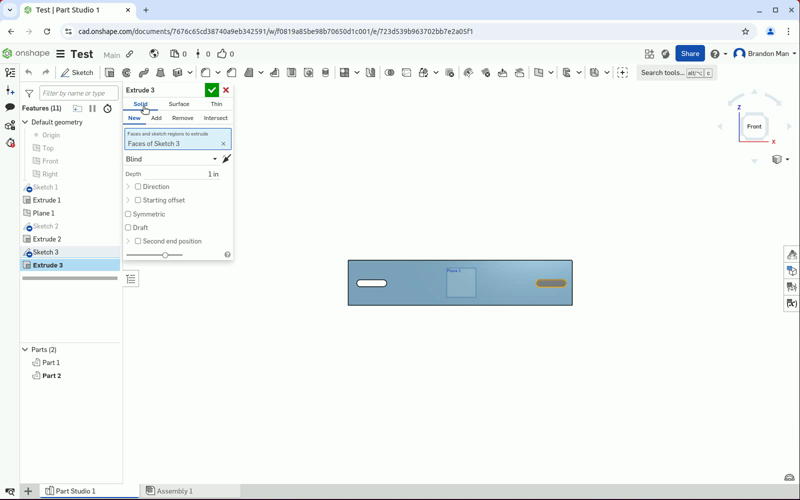
click(143, 106)
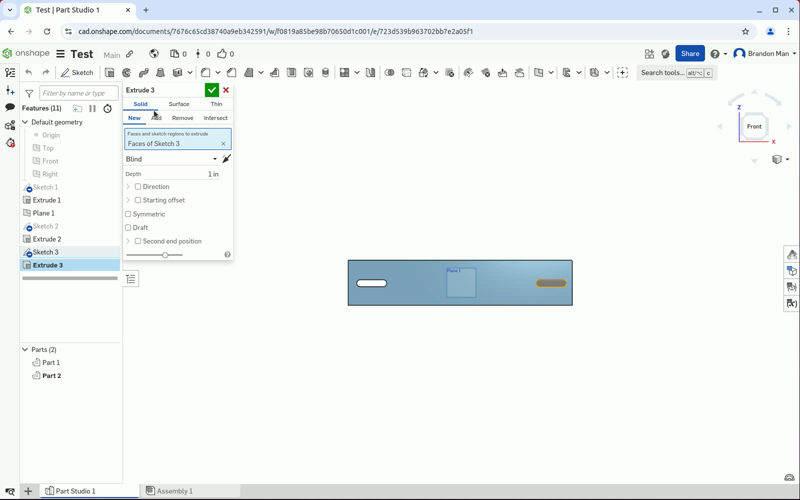
mouse_move(186, 120)
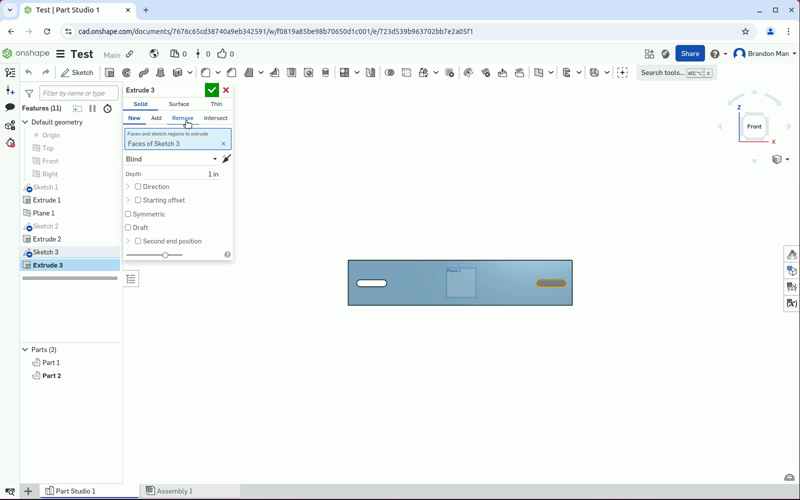
click(186, 120)
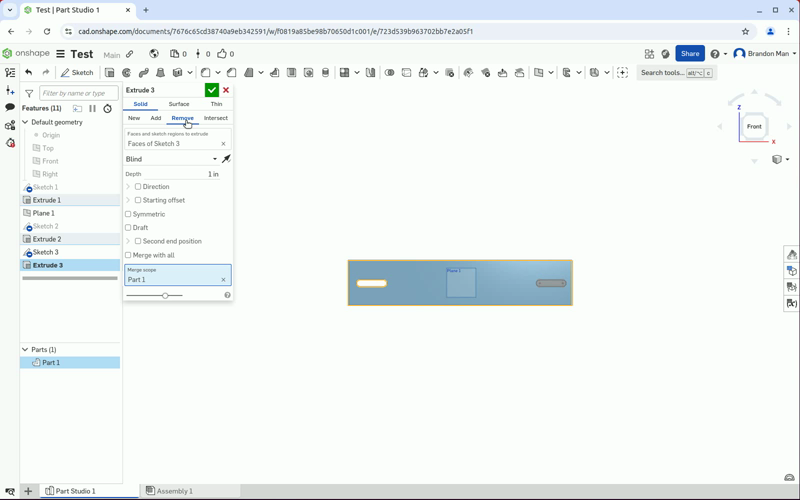
key(tab, 4)
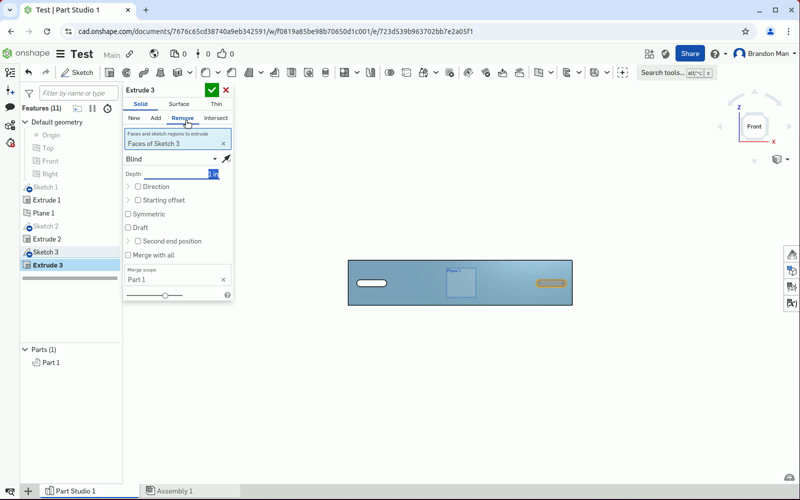
text(4.574)
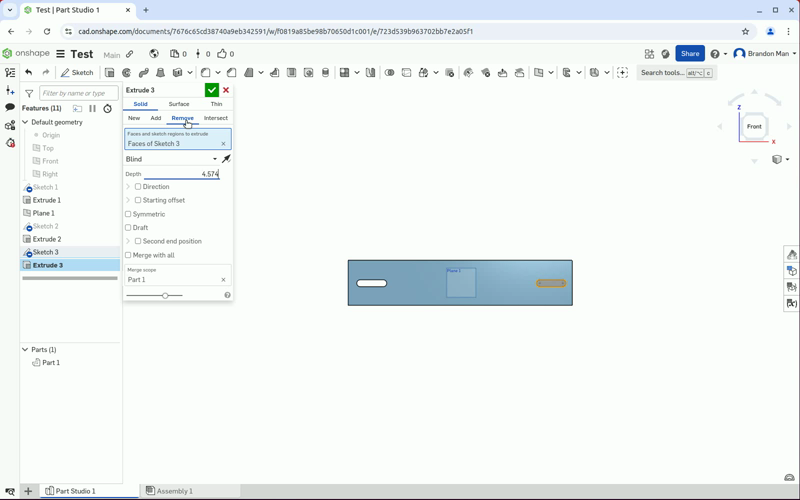
key(tab, 6)
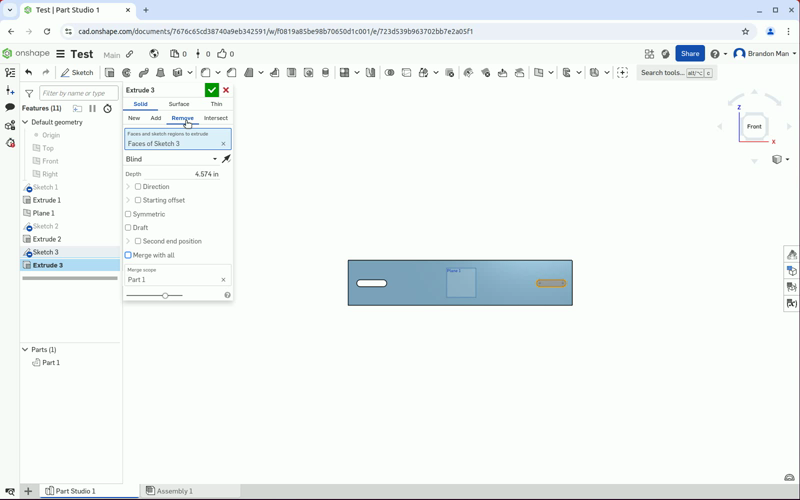
key(space)
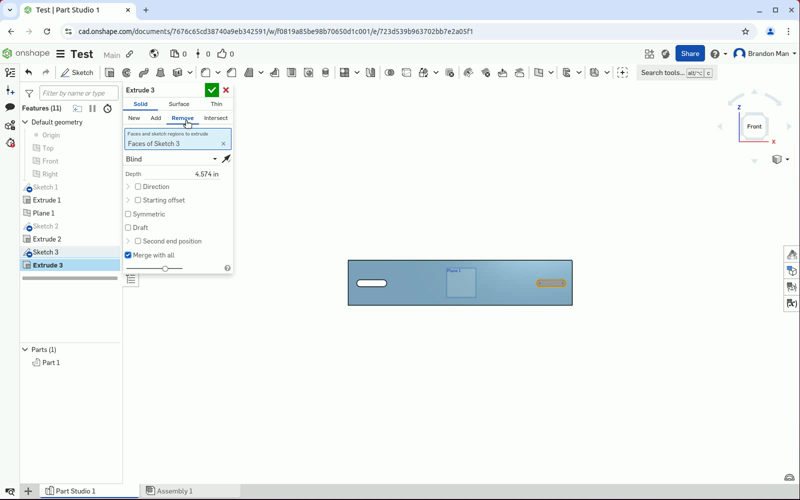
key(enter)
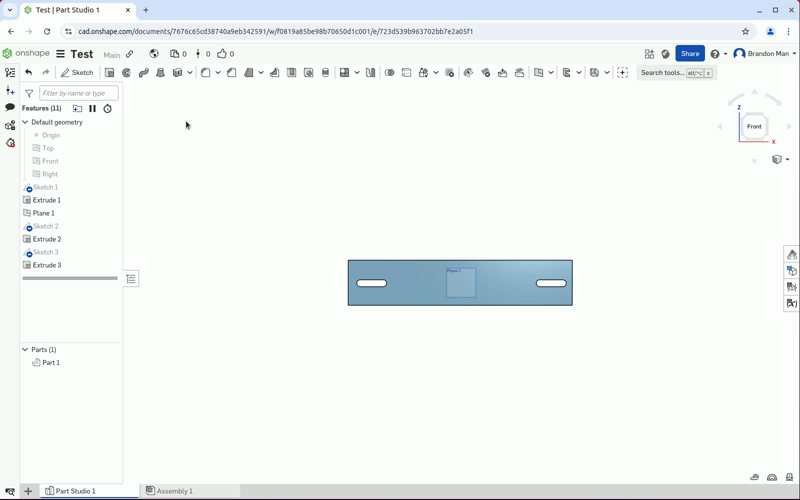
key(shift+h)
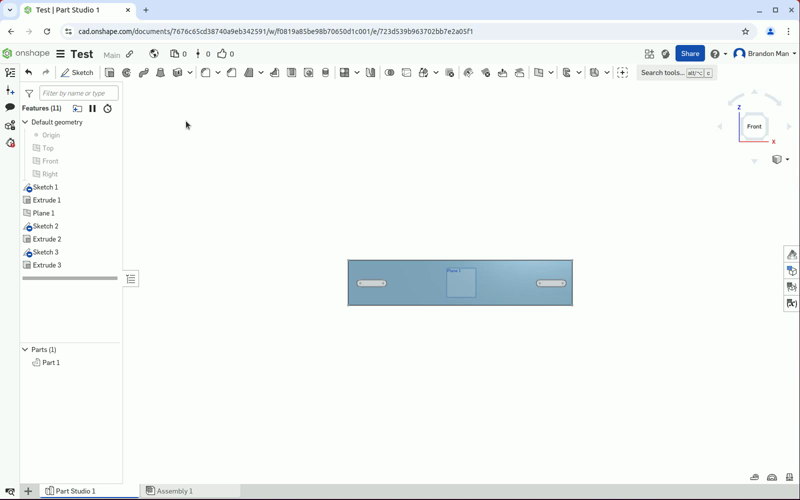
key(shift+h)
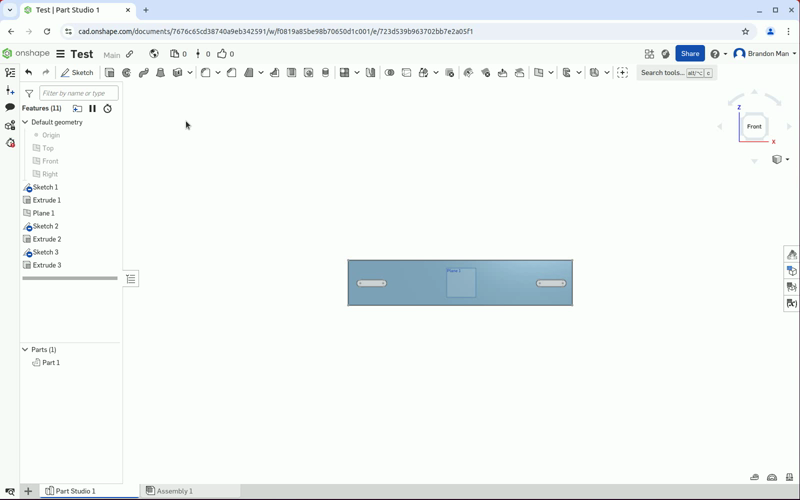
key(shift+7)
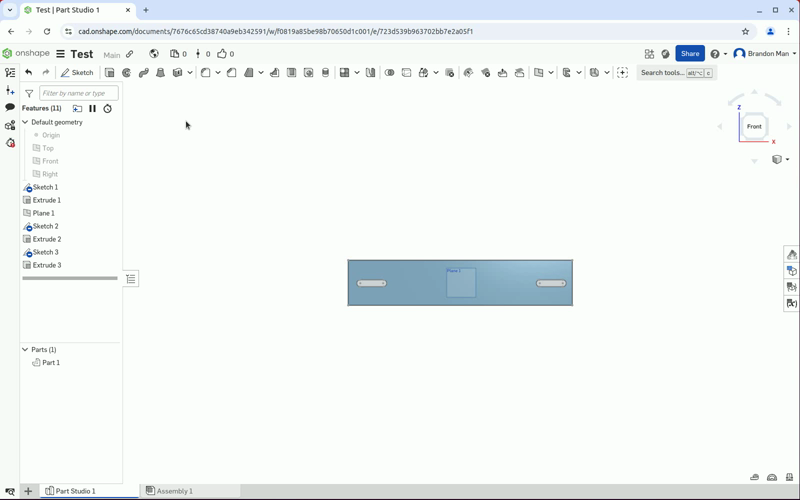
key(left, 2)
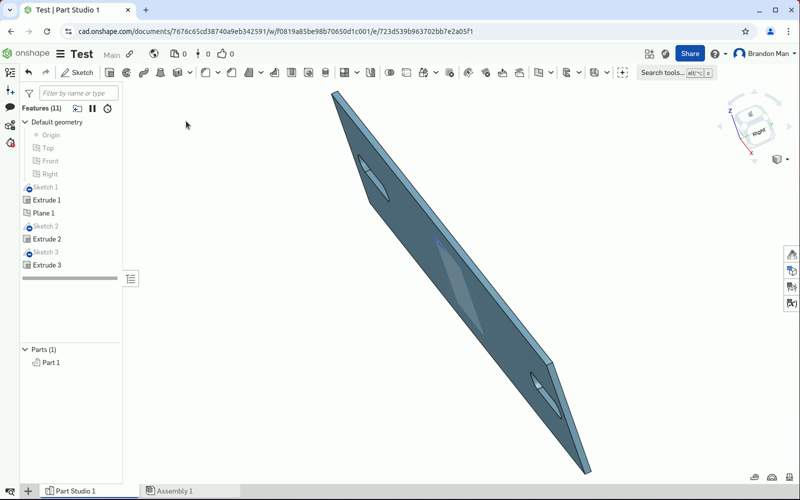
key(down, 2)
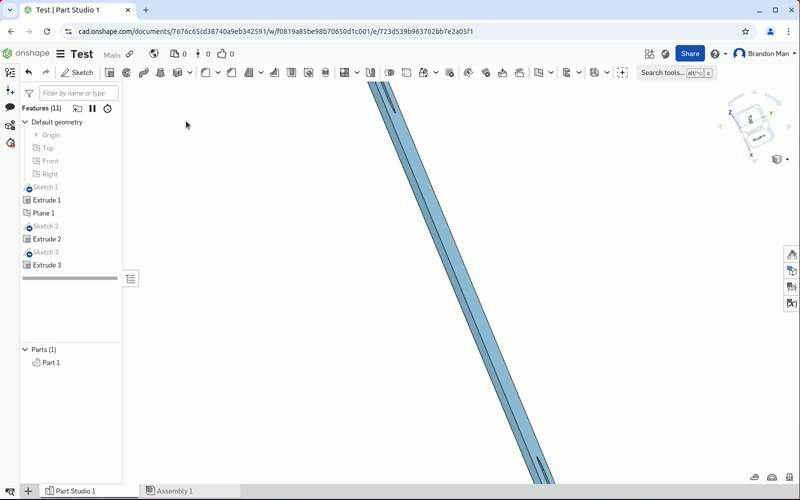
key(up, 2)
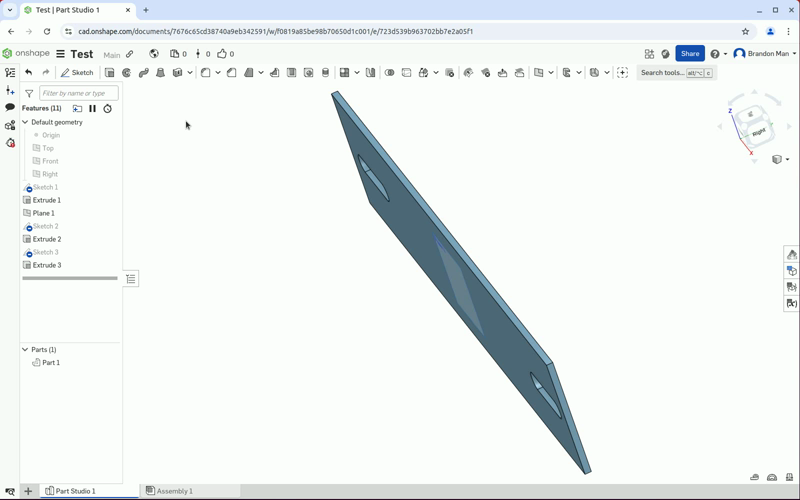
key(right, 2)
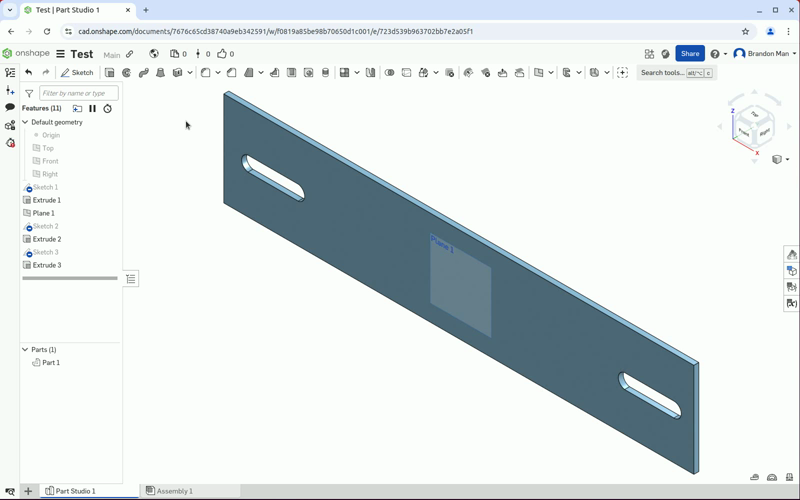
mouse_move(73, 189)
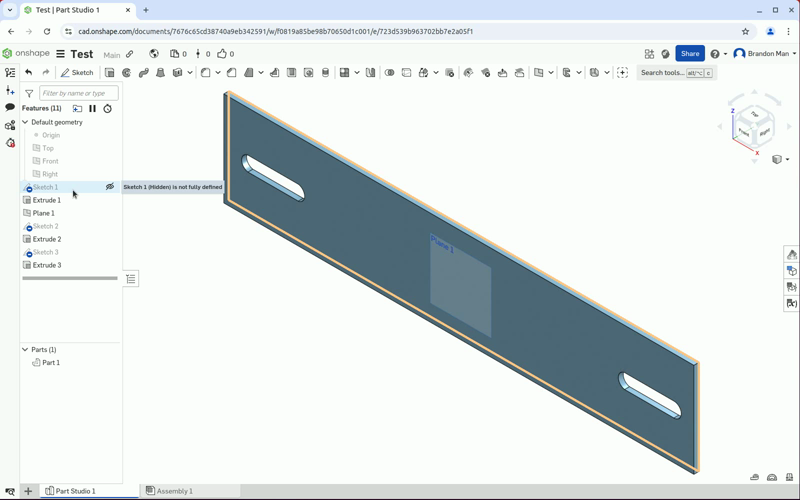
click(73, 189)